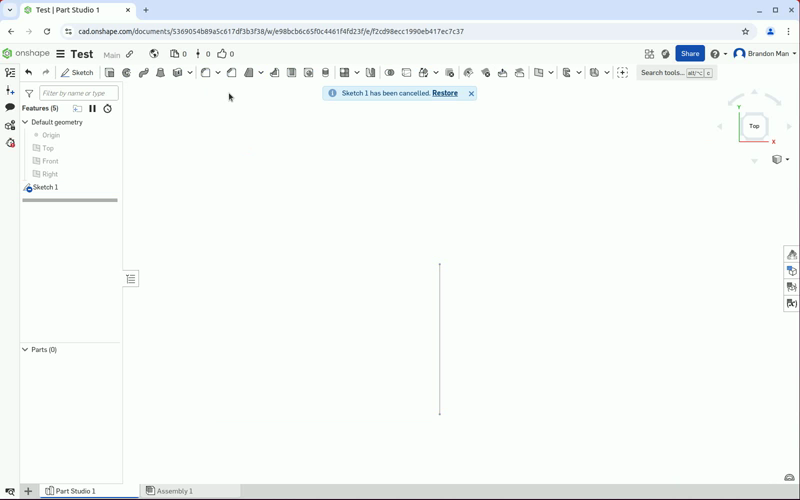
key(shift+h)
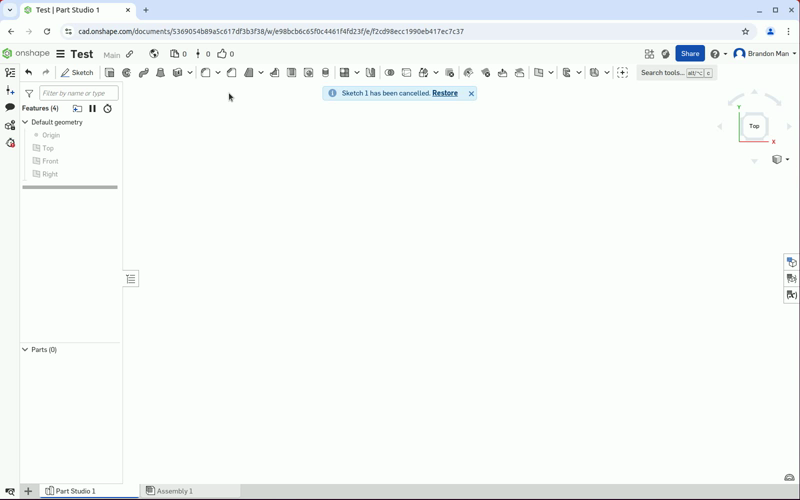
mouse_move(73, 352)
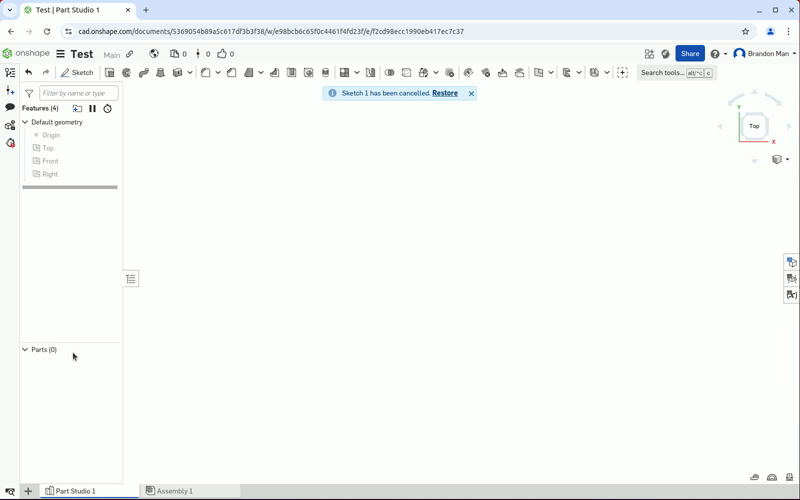
key(y)
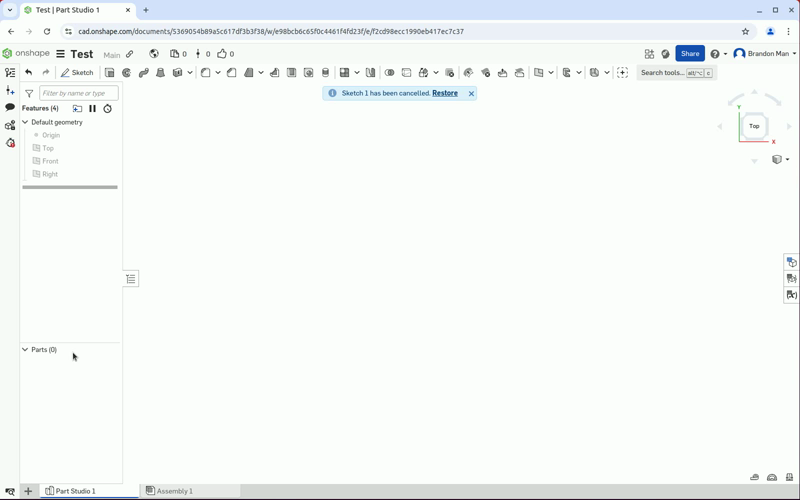
key(shift+p)
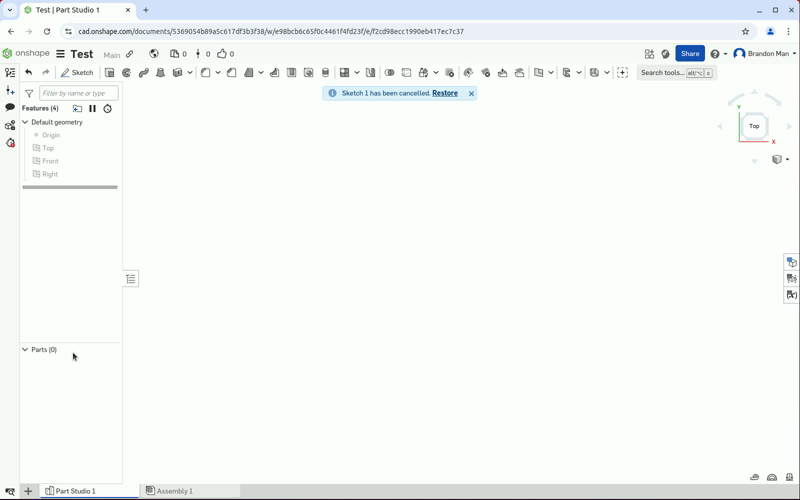
key(space)
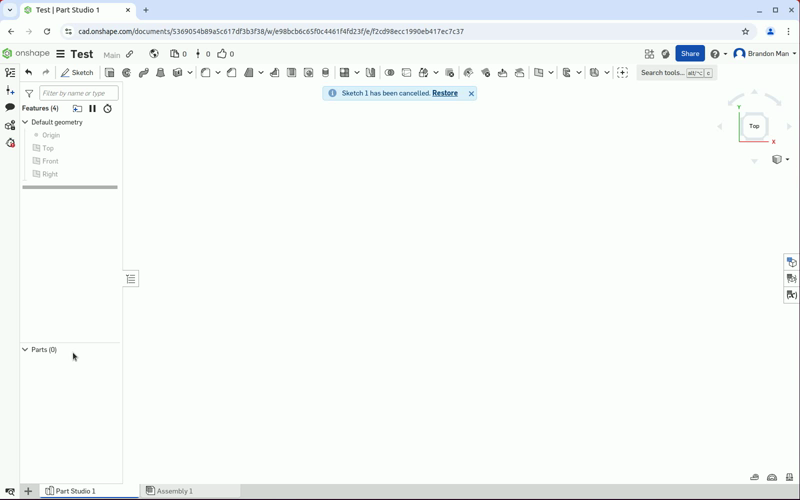
key_down(shift)
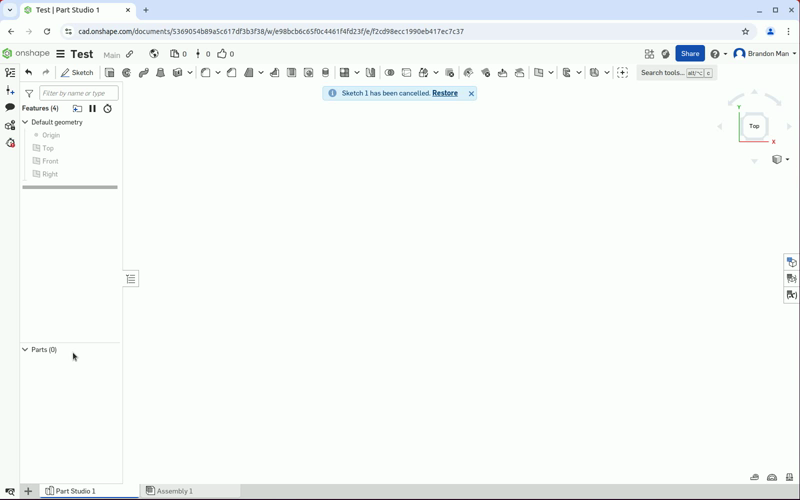
key(up)
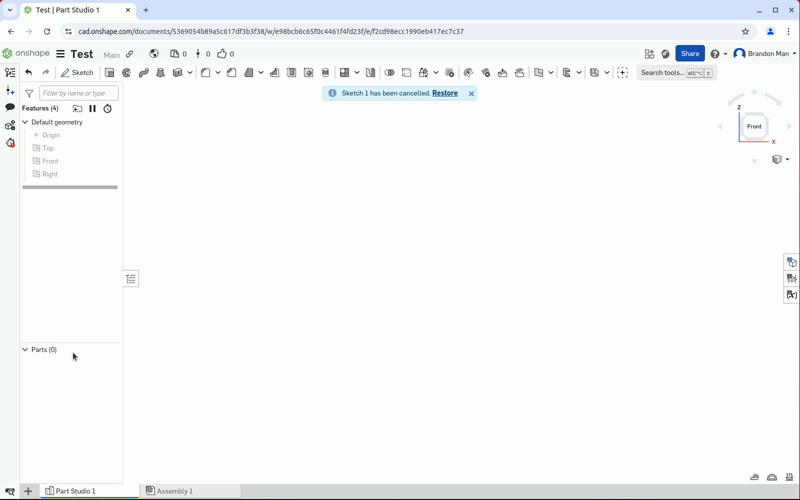
key_up(shift)
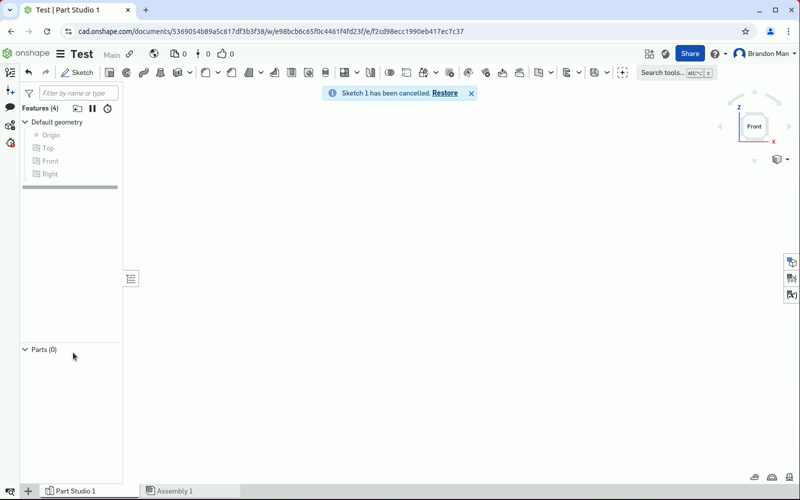
mouse_move(73, 352)
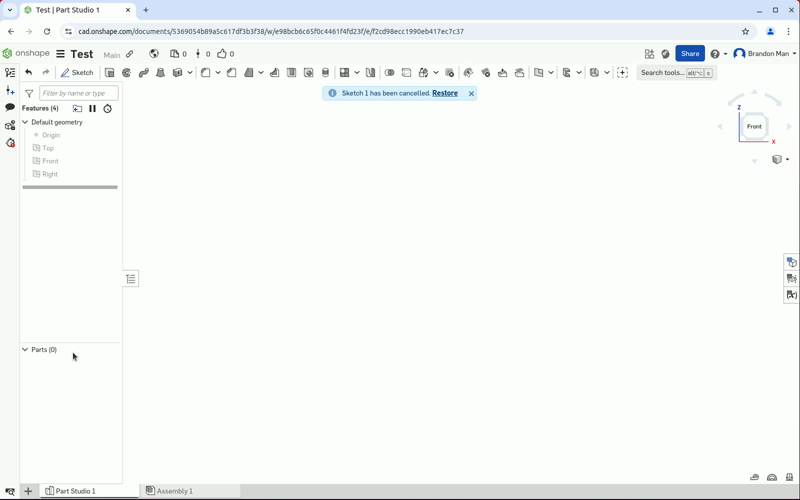
key(shift+y)
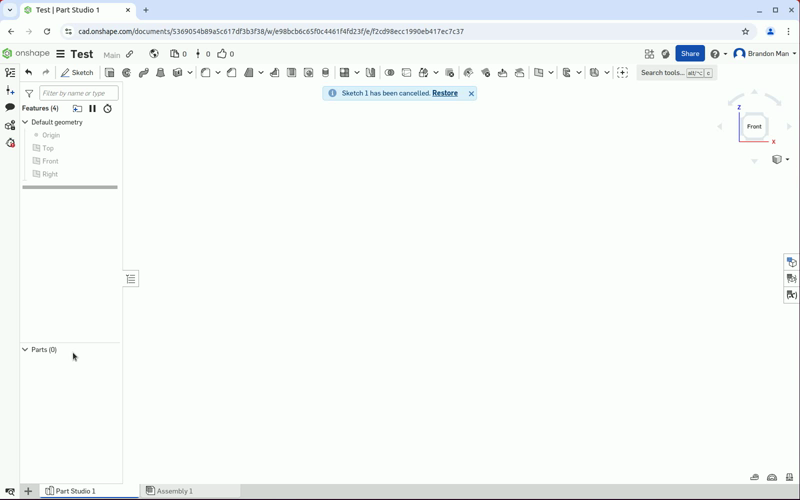
key(shift+s)
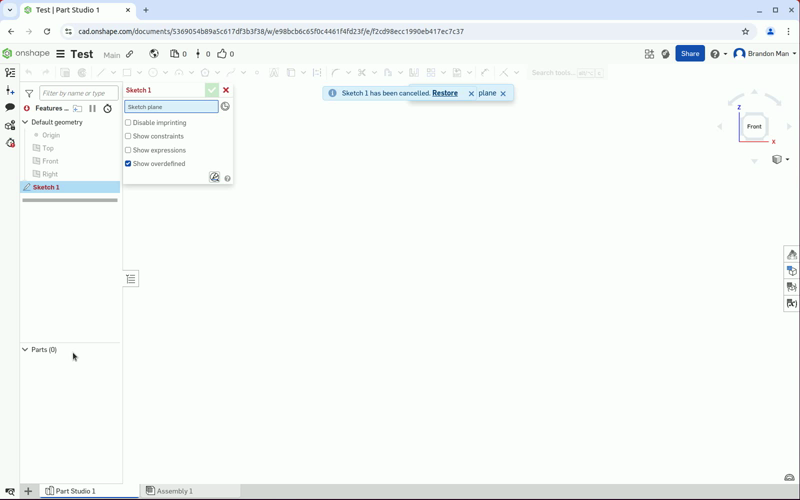
mouse_move(73, 163)
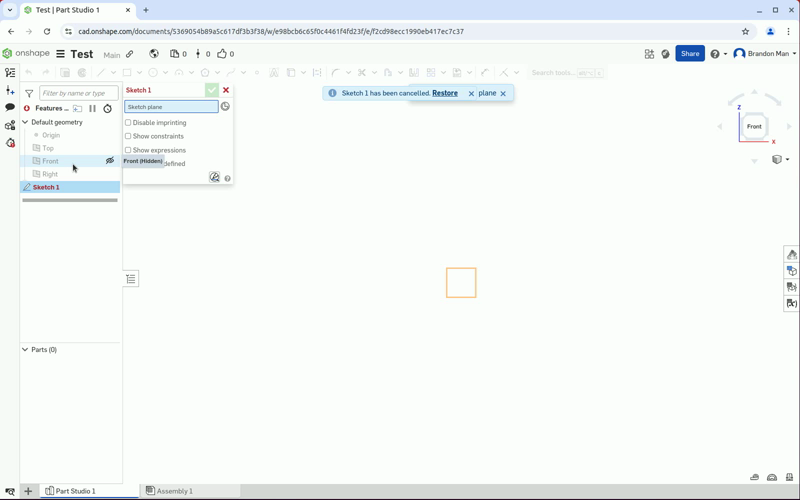
click(73, 163)
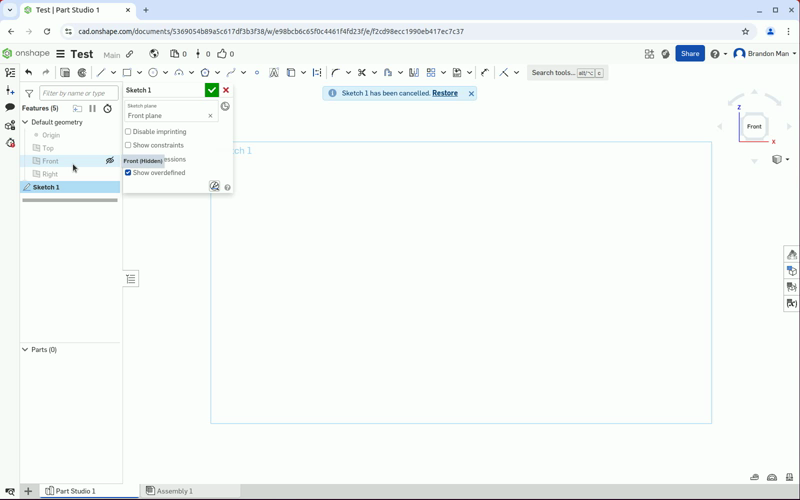
mouse_move(73, 352)
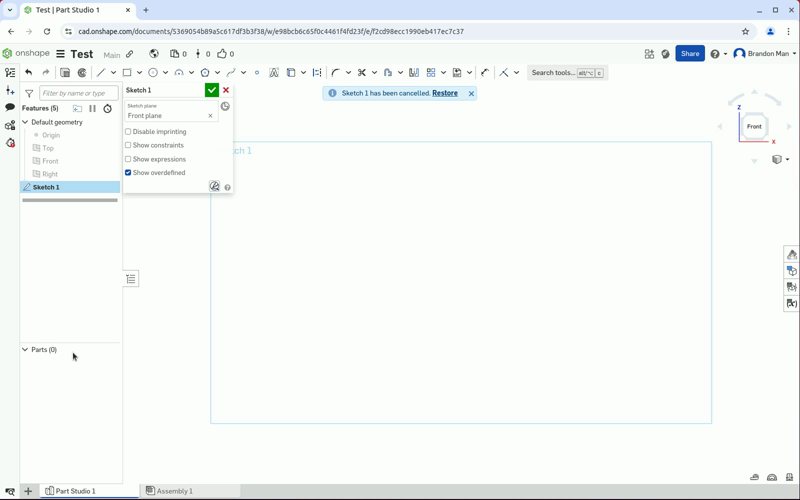
key(y)
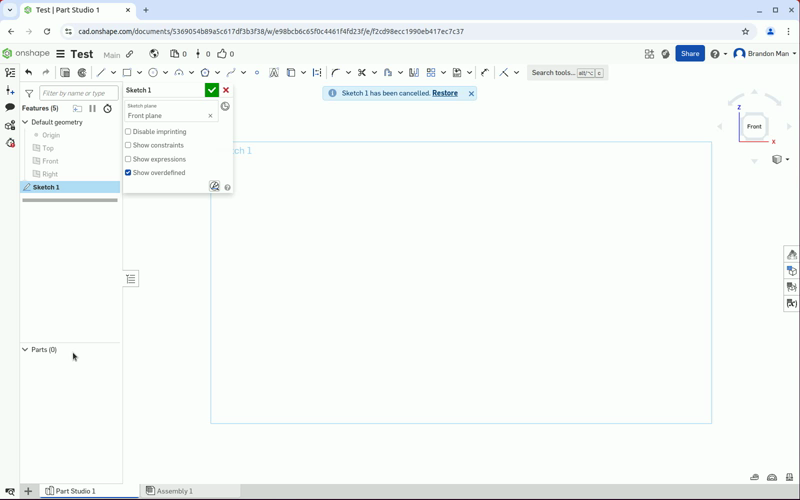
key(l)
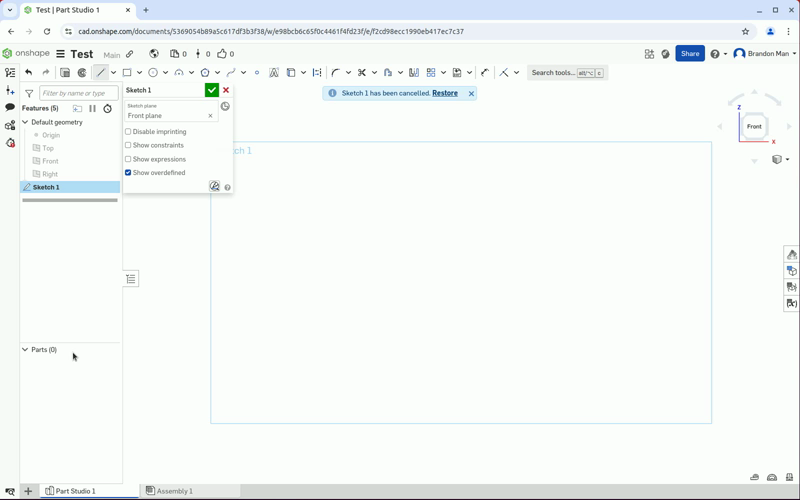
key_down(shift)
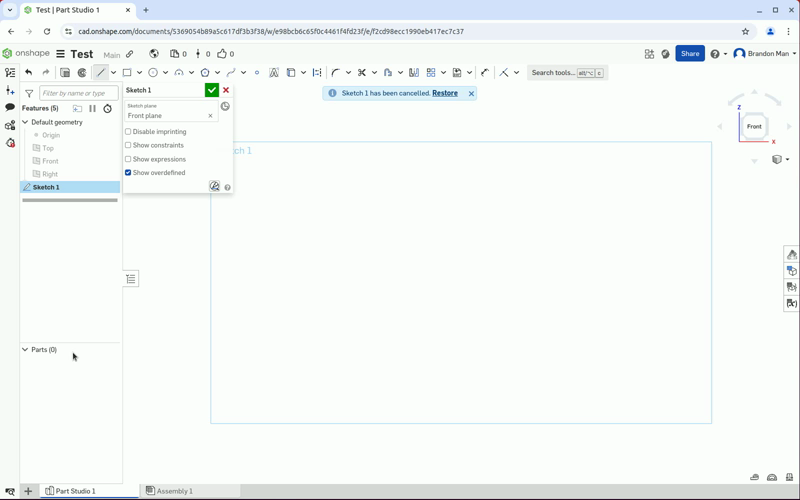
mouse_move(434, 282)
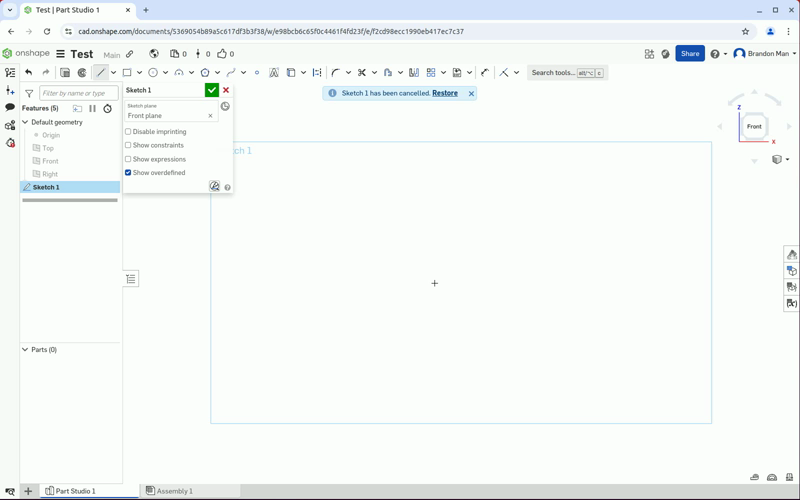
click(434, 282)
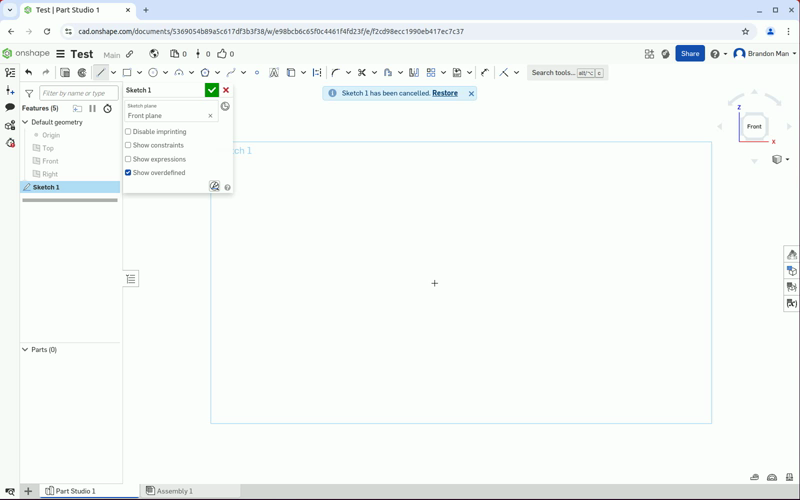
key_up(shift)
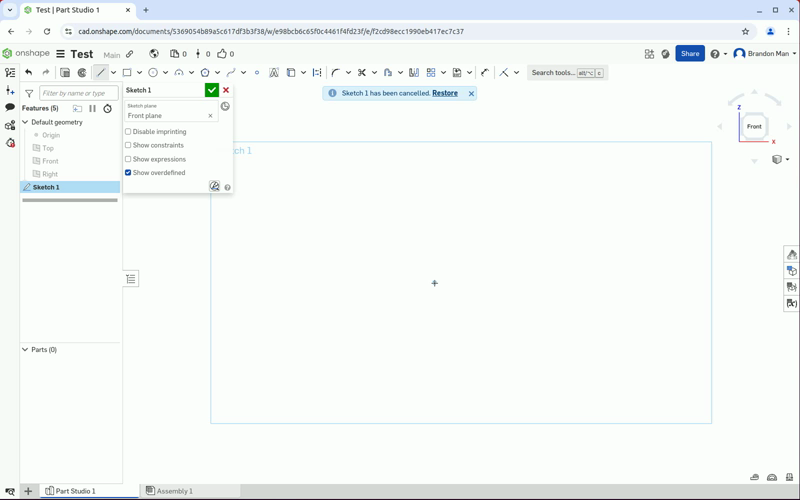
key_down(shift)
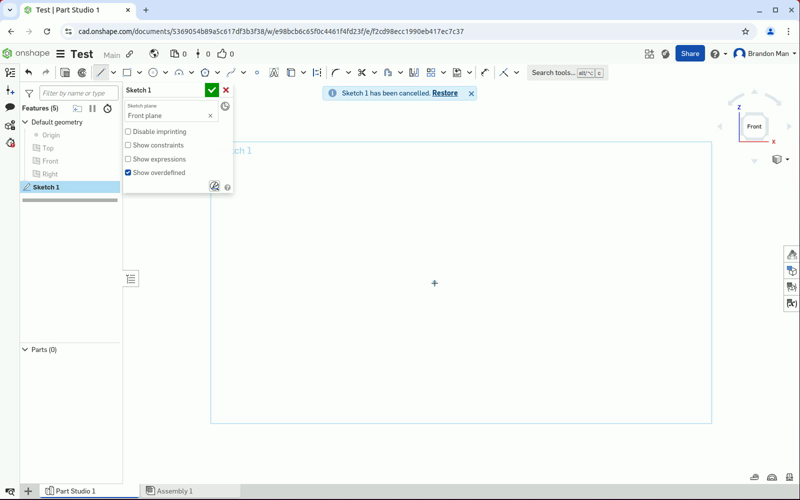
mouse_move(464, 282)
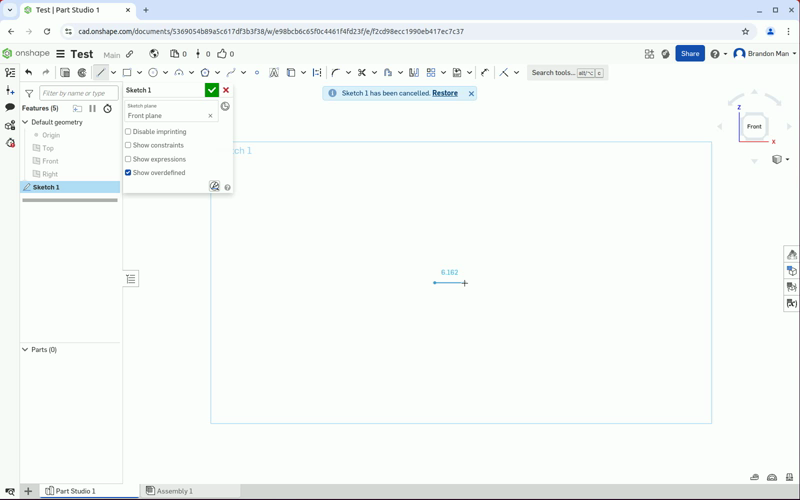
mouse_move(461, 282)
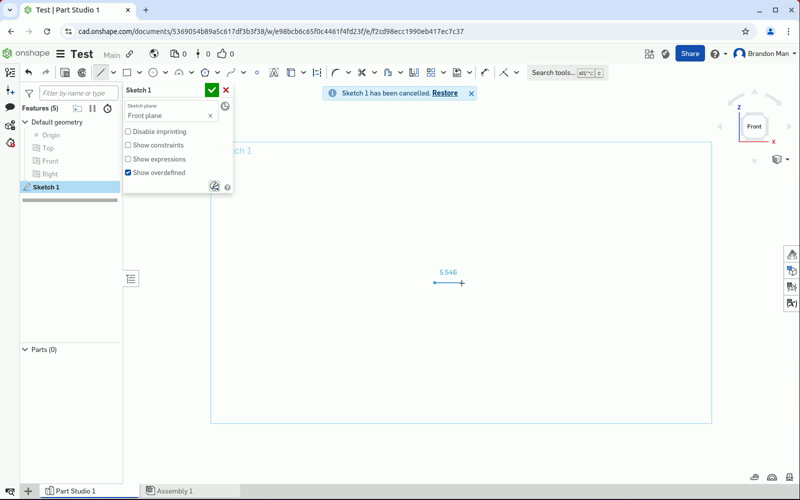
click(461, 282)
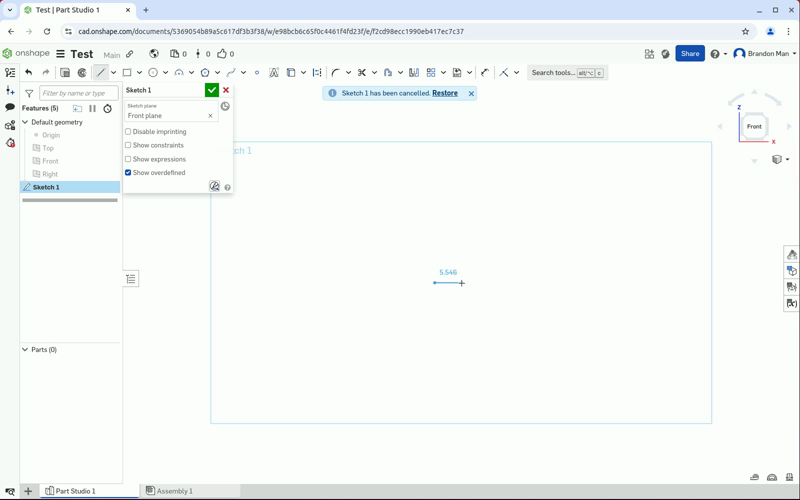
key_up(shift)
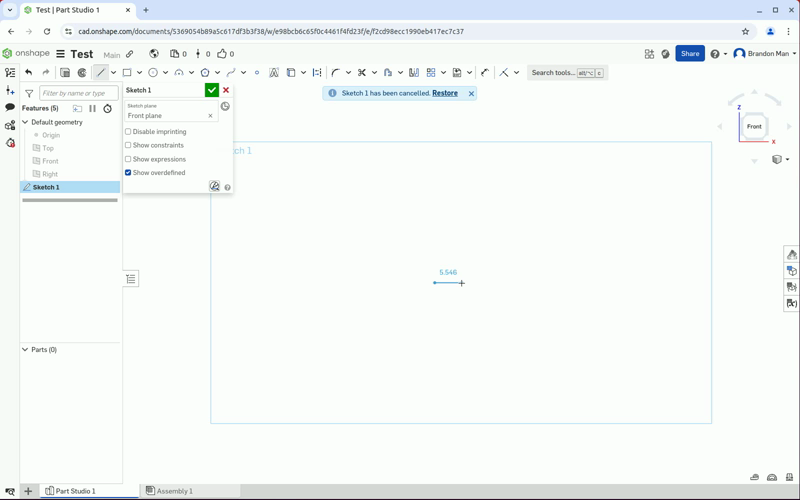
key_down(shift)
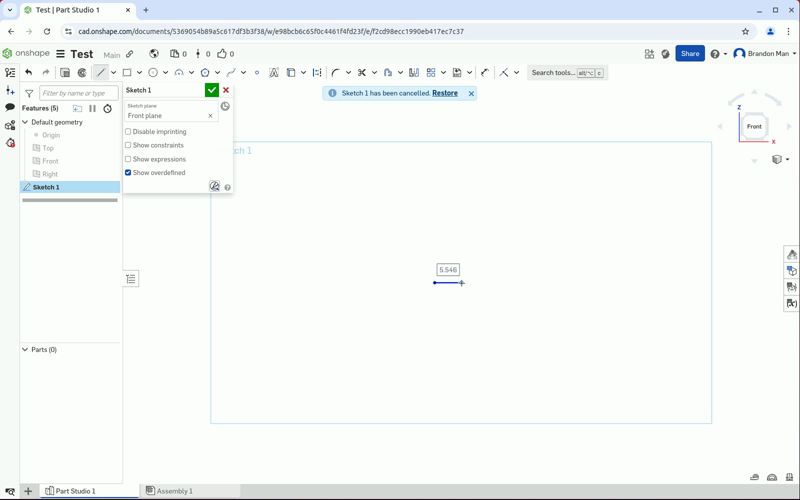
mouse_move(491, 282)
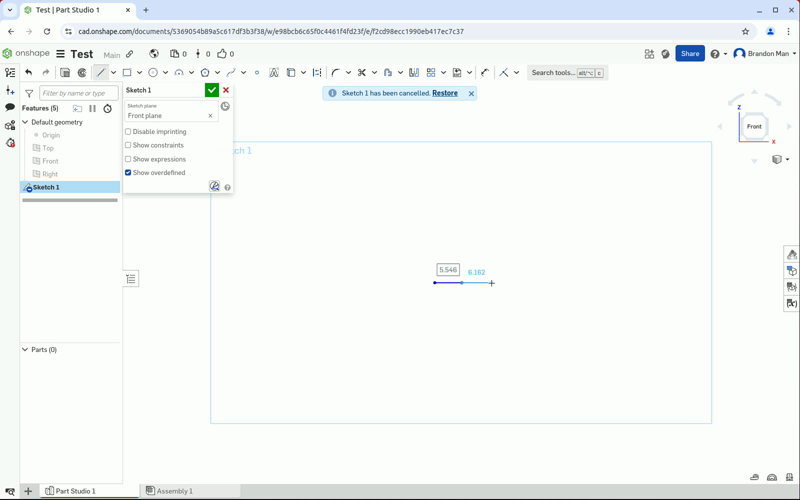
mouse_move(461, 277)
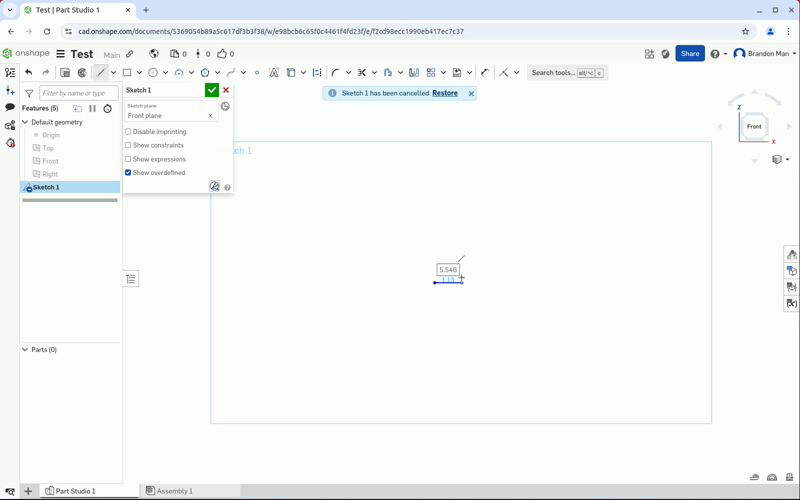
scroll(6)
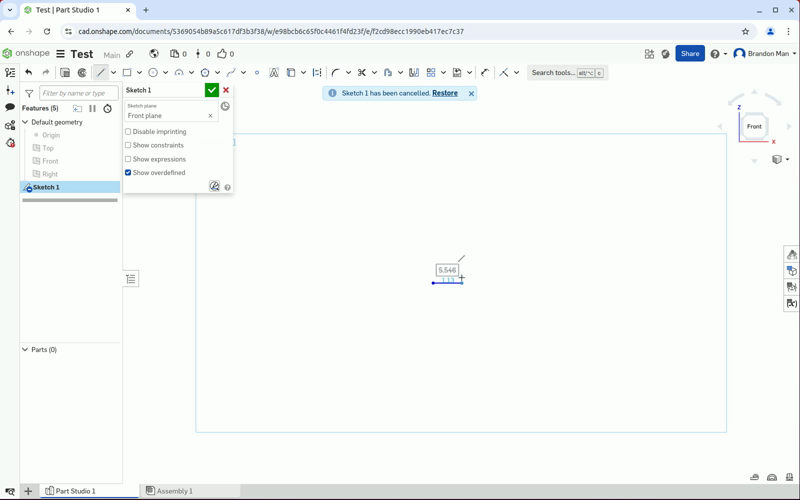
scroll(6)
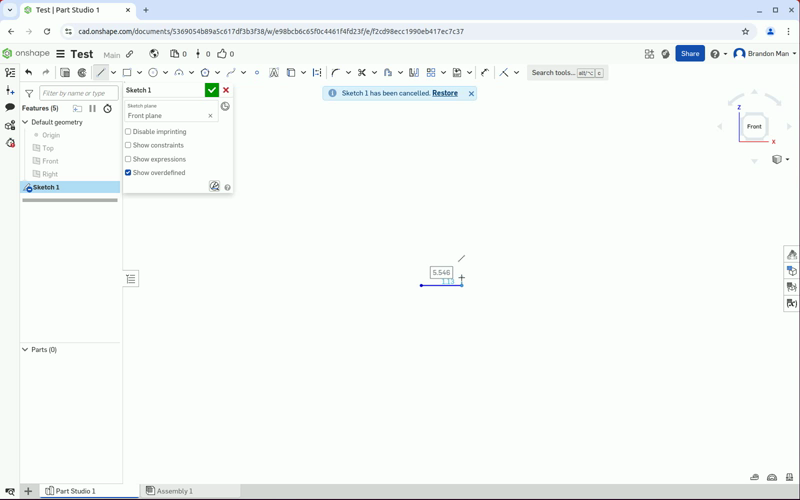
scroll(6)
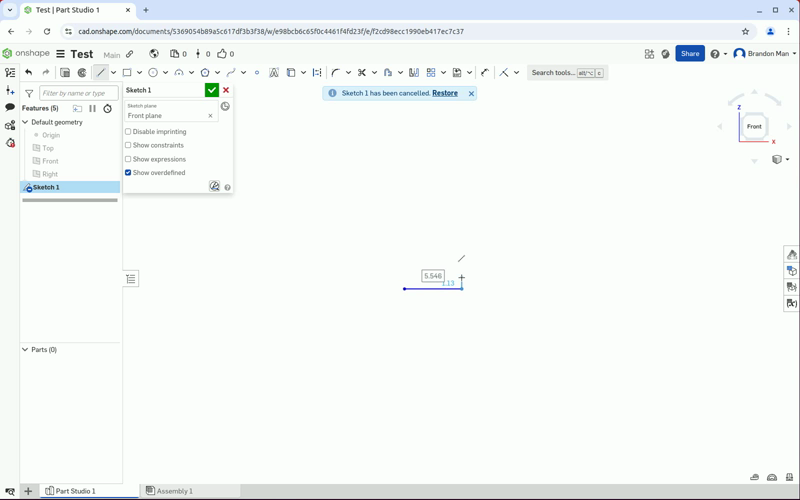
scroll(6)
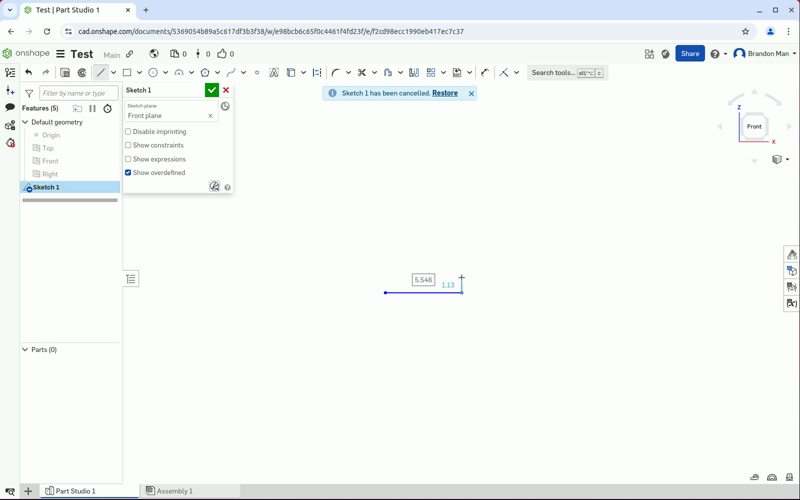
scroll(6)
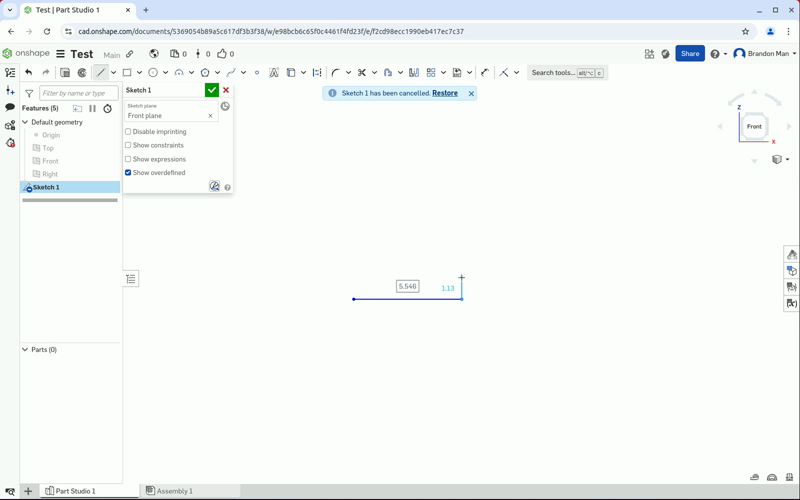
scroll(6)
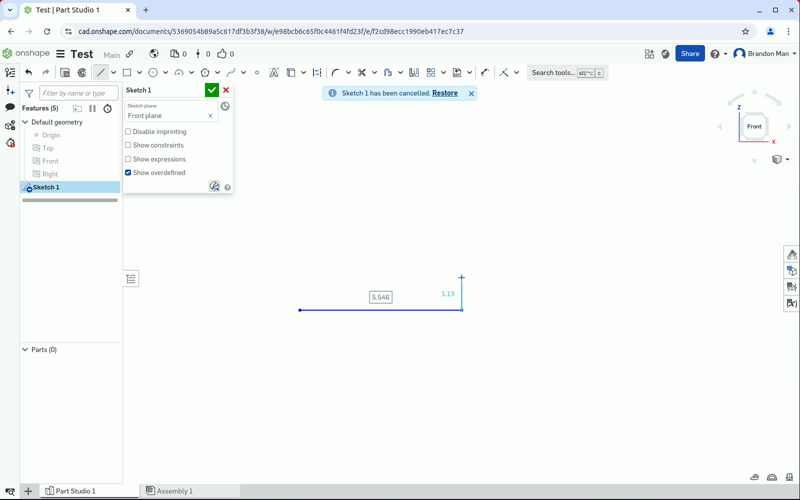
scroll(6)
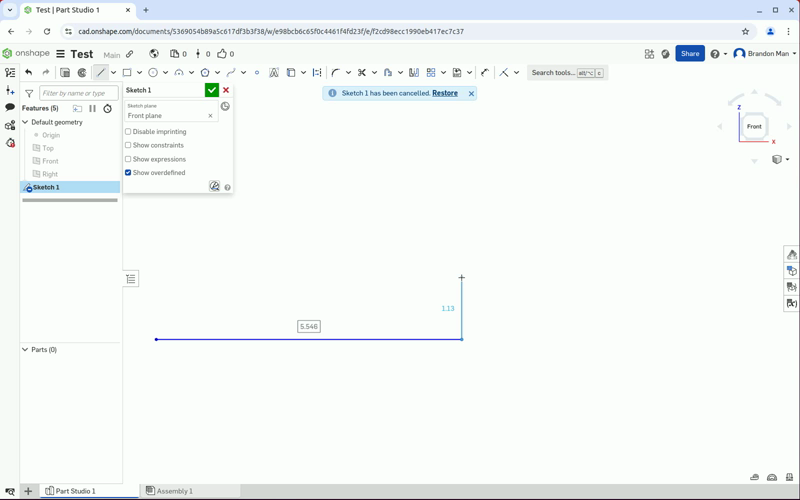
click(461, 277)
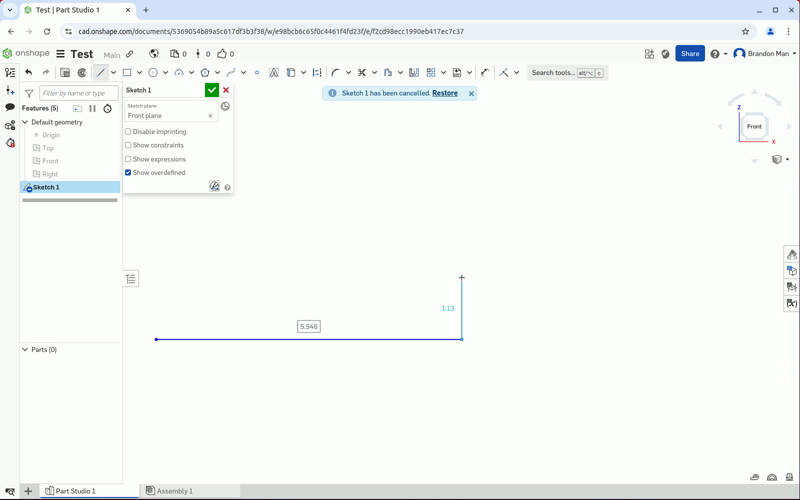
scroll(-6)
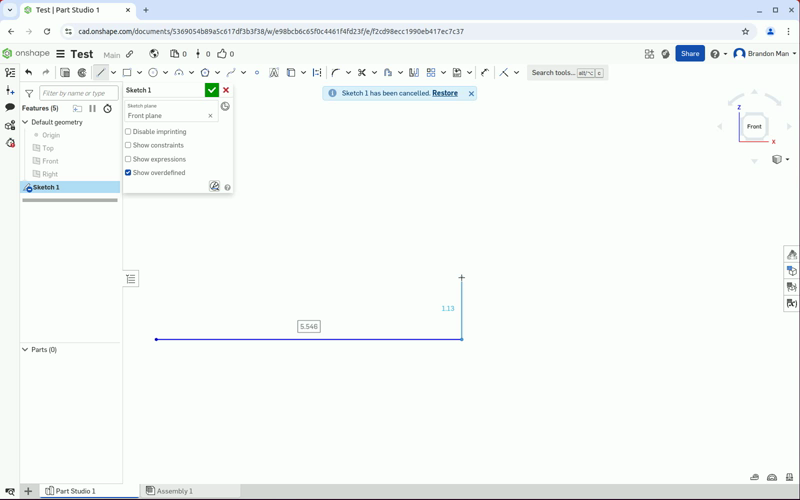
scroll(-6)
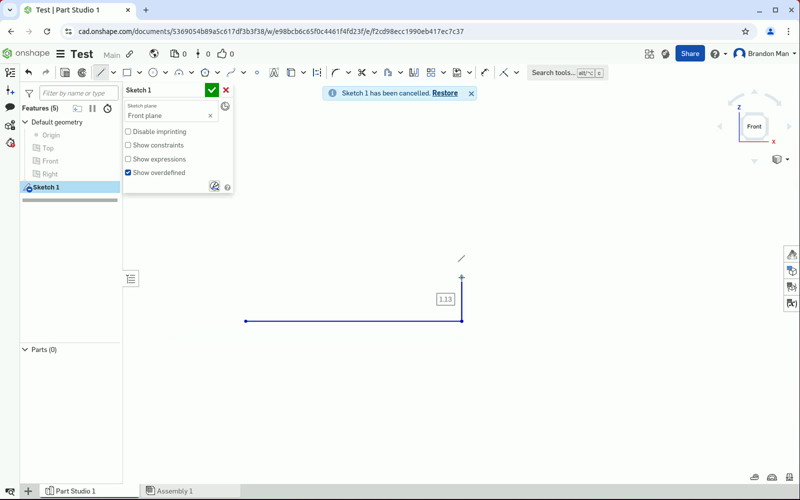
scroll(-6)
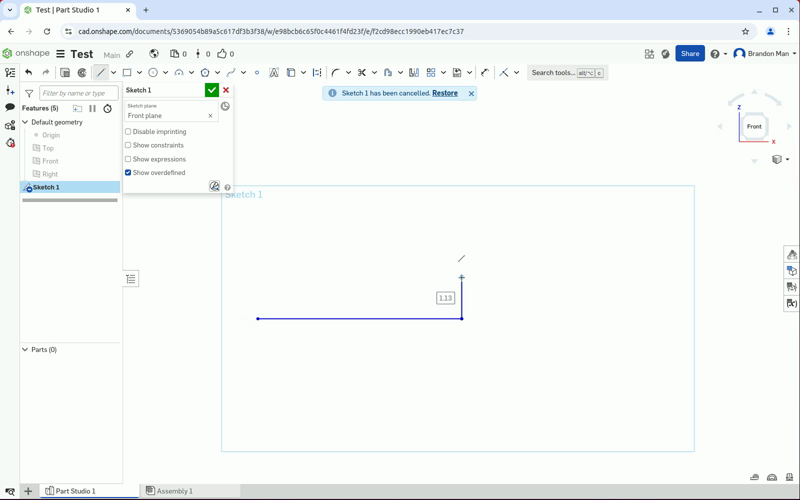
scroll(-6)
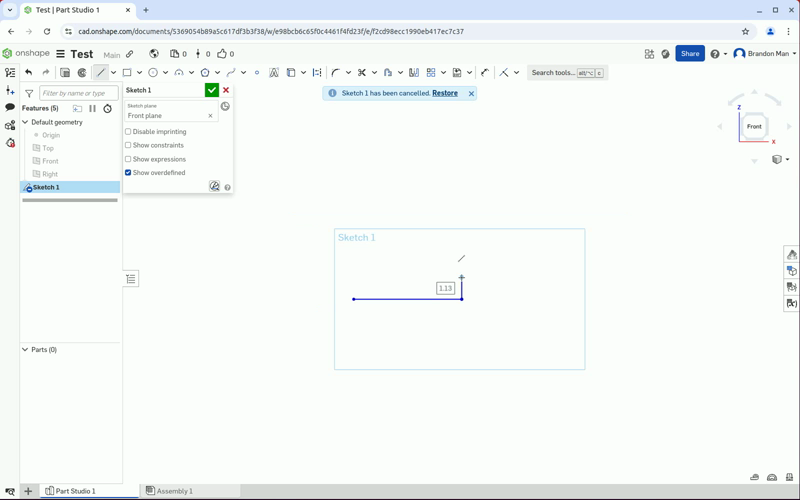
scroll(-6)
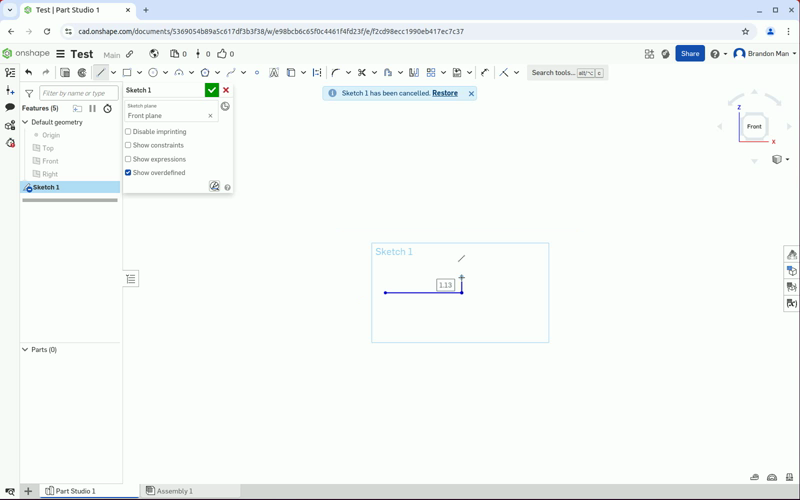
scroll(-6)
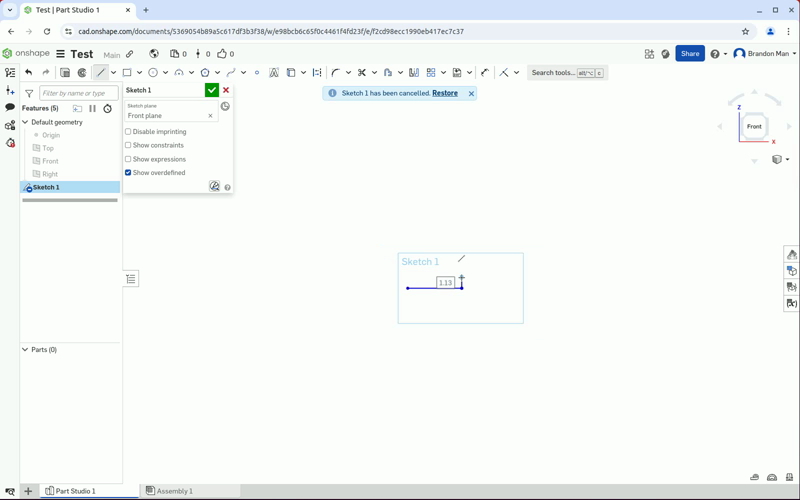
scroll(-6)
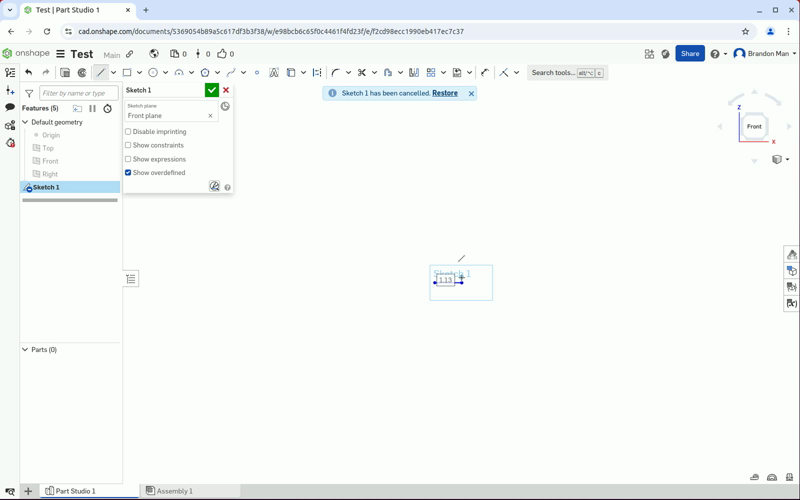
key_up(shift)
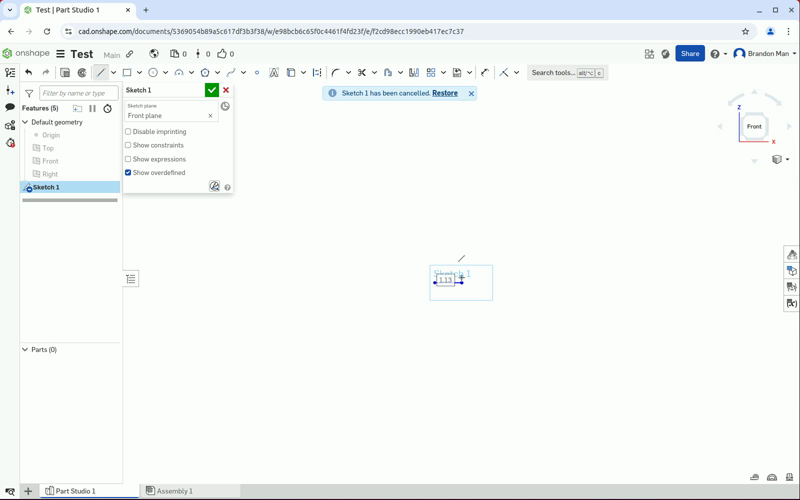
key_down(shift)
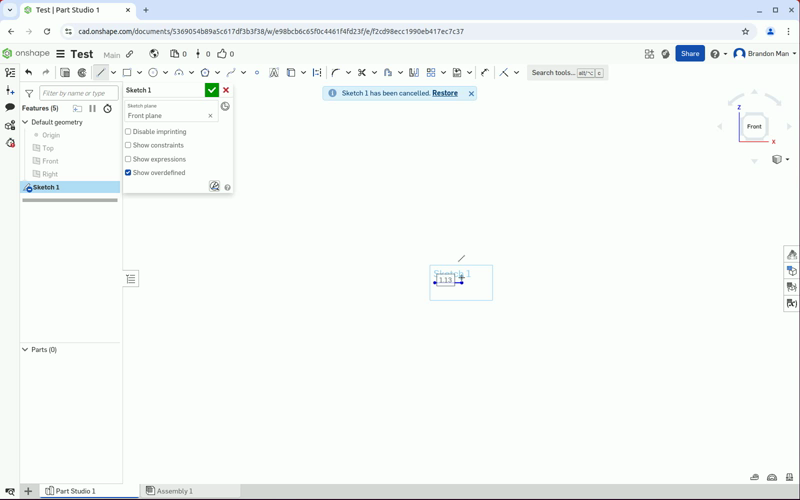
mouse_move(491, 277)
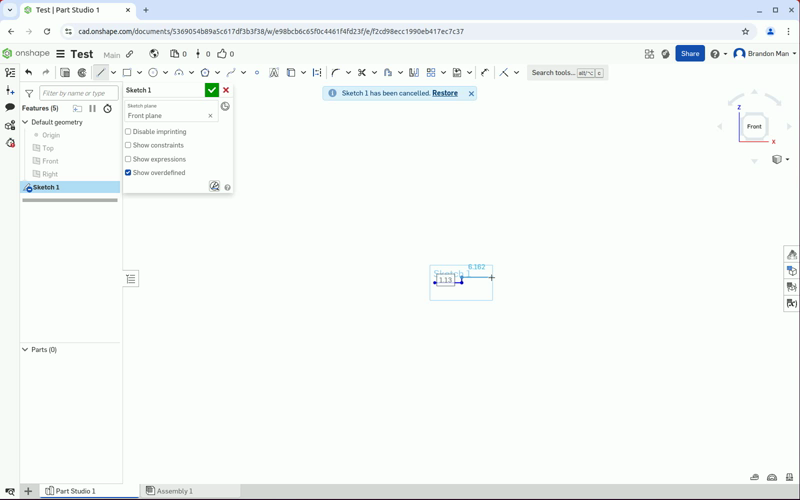
mouse_move(456, 277)
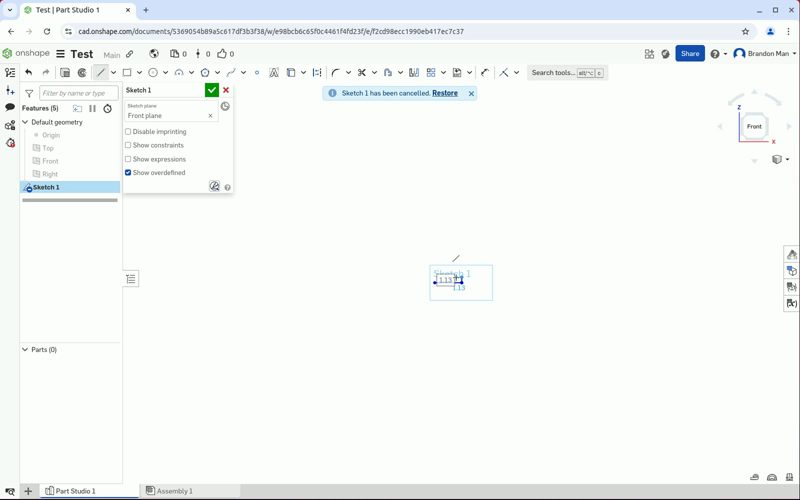
scroll(6)
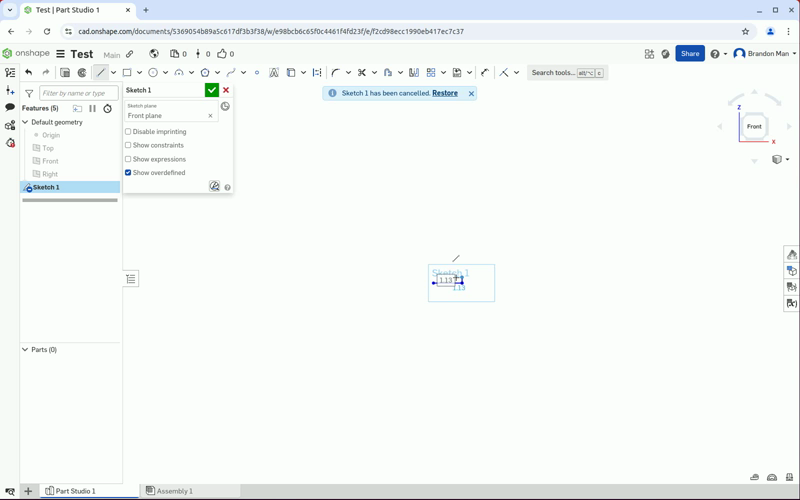
scroll(6)
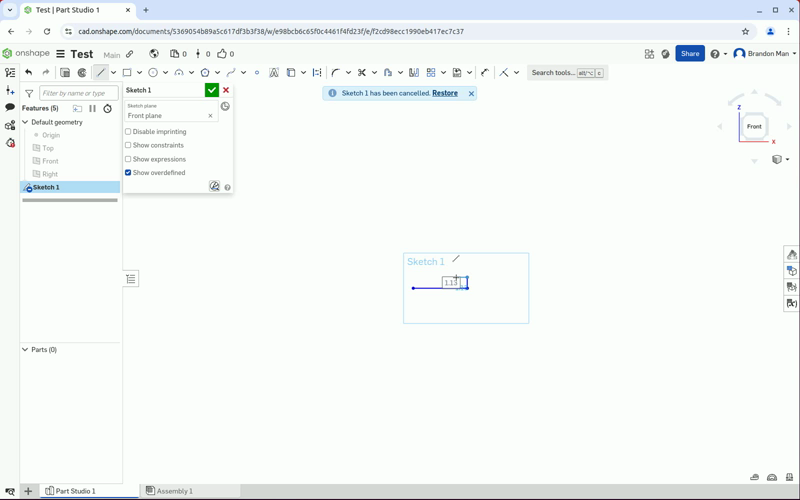
scroll(6)
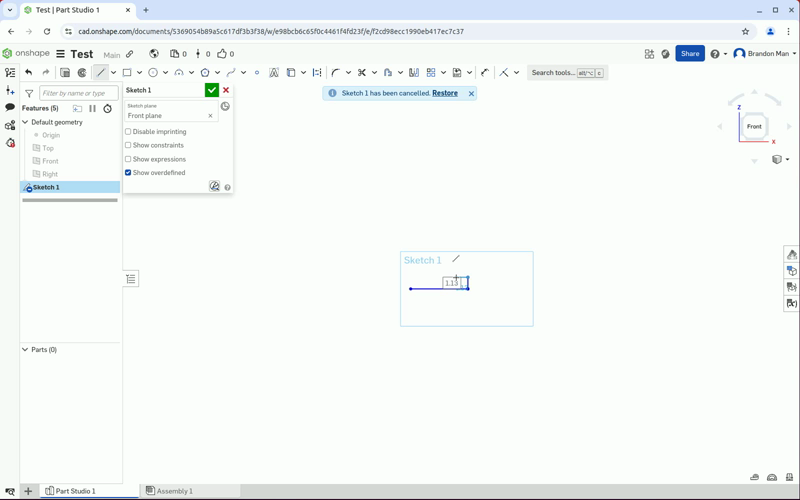
scroll(6)
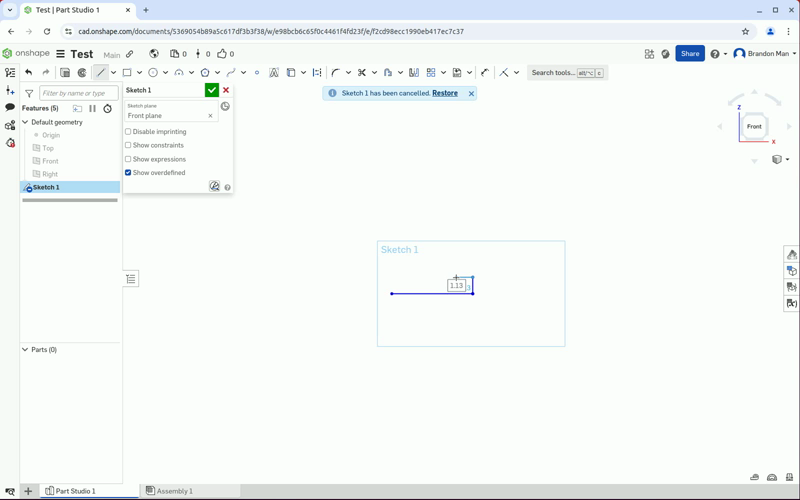
scroll(6)
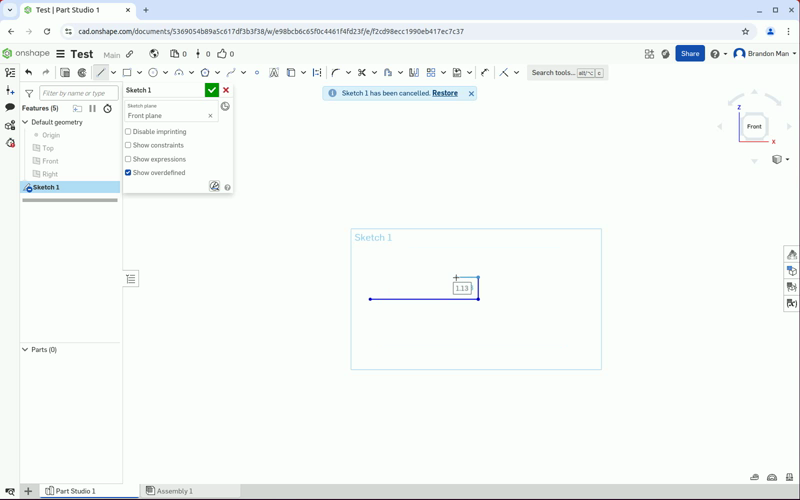
scroll(6)
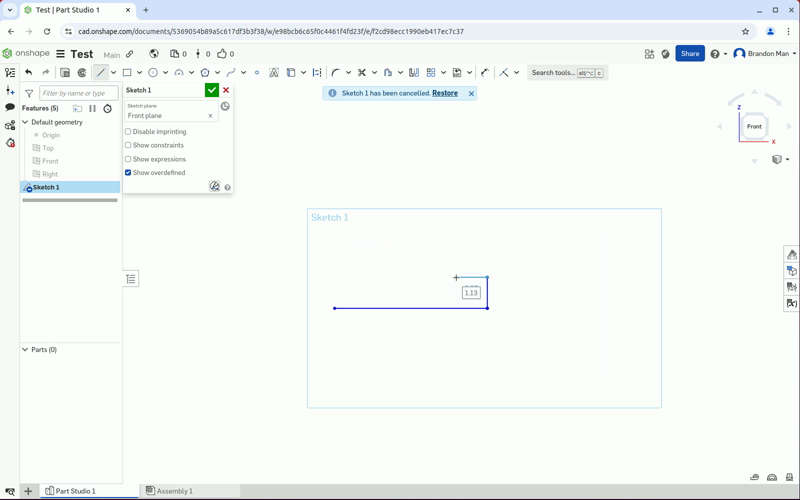
scroll(6)
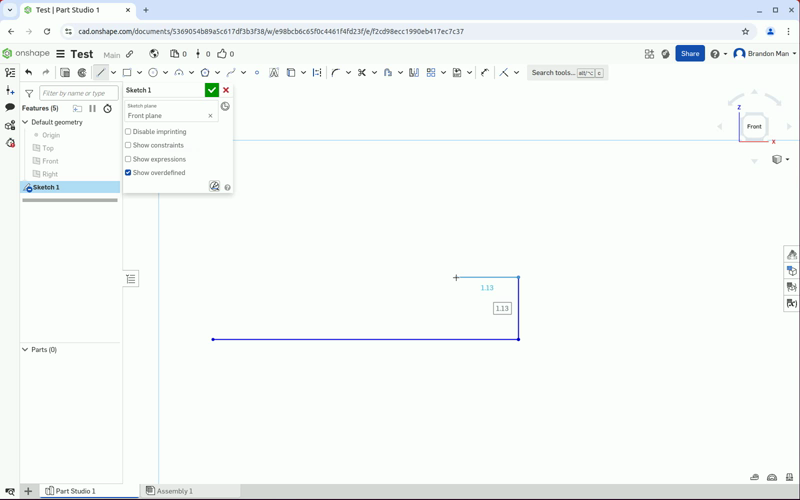
click(456, 277)
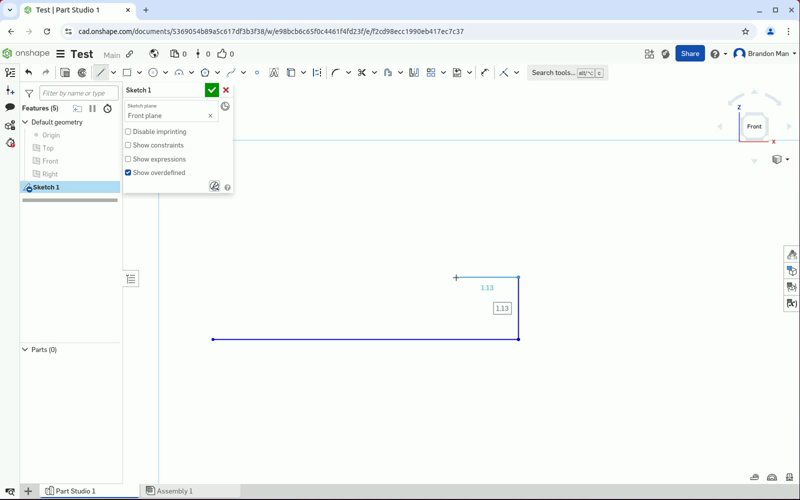
scroll(-6)
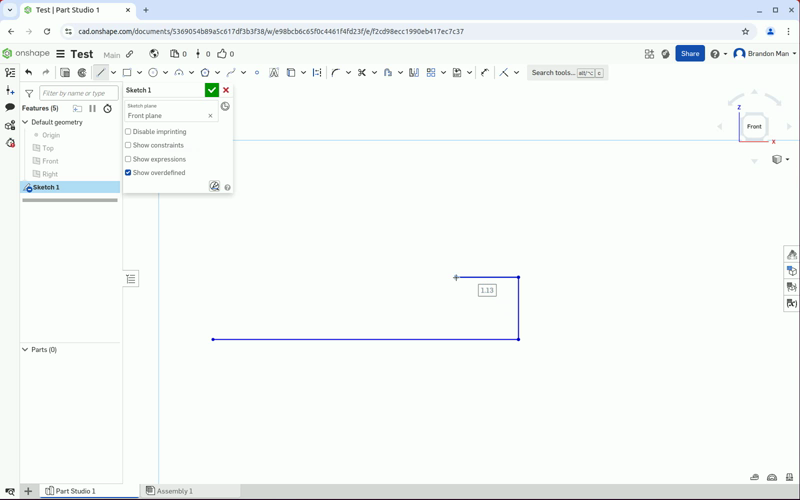
scroll(-6)
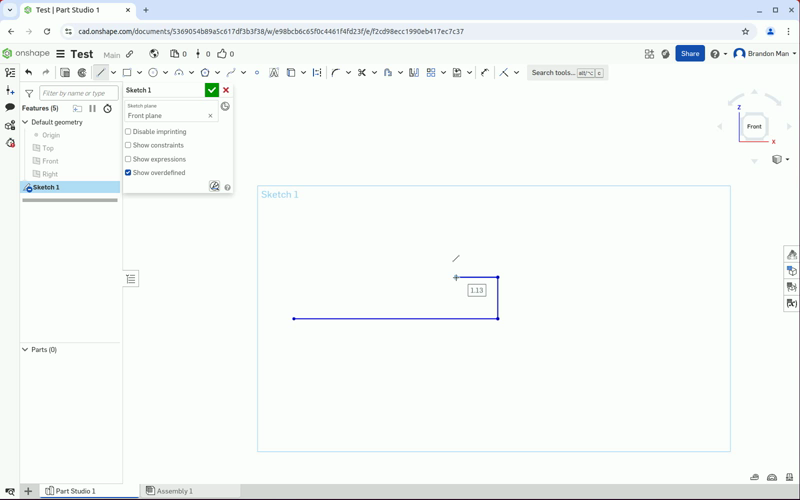
scroll(-6)
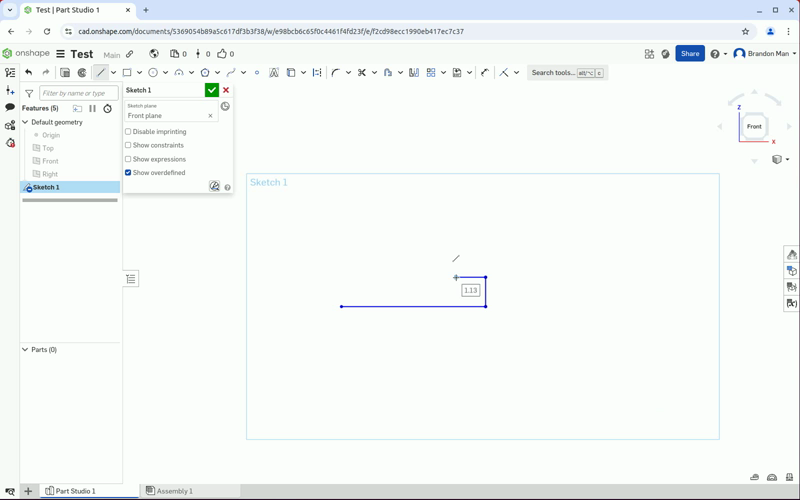
scroll(-6)
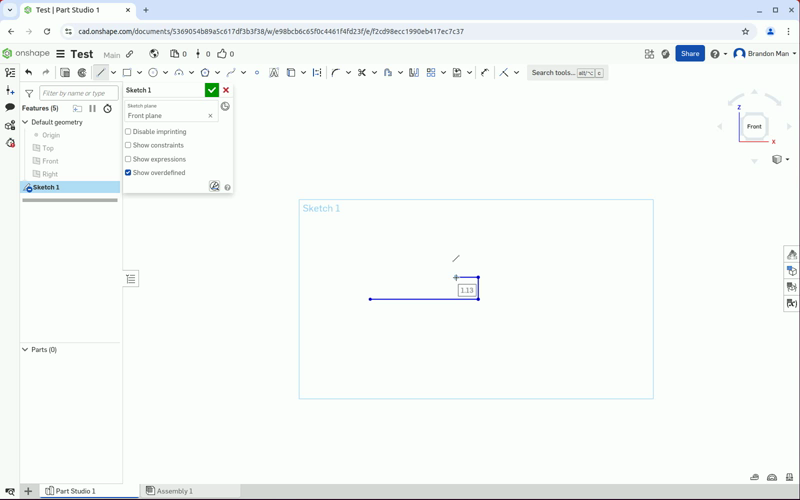
scroll(-6)
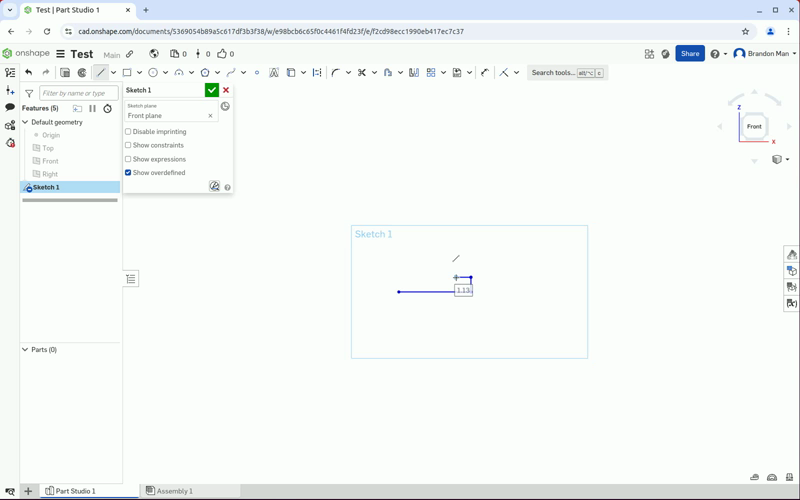
scroll(-6)
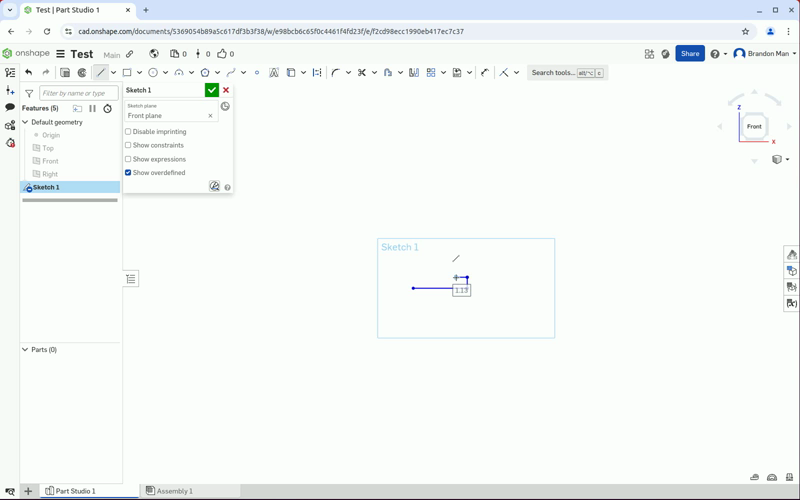
scroll(-6)
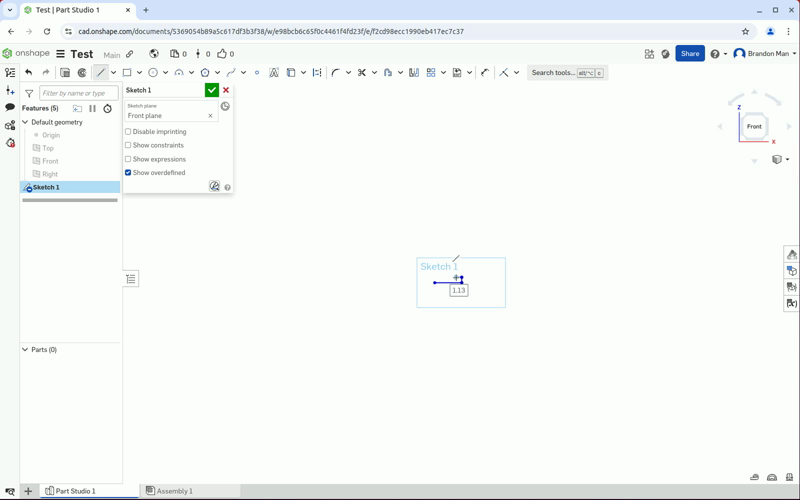
key_up(shift)
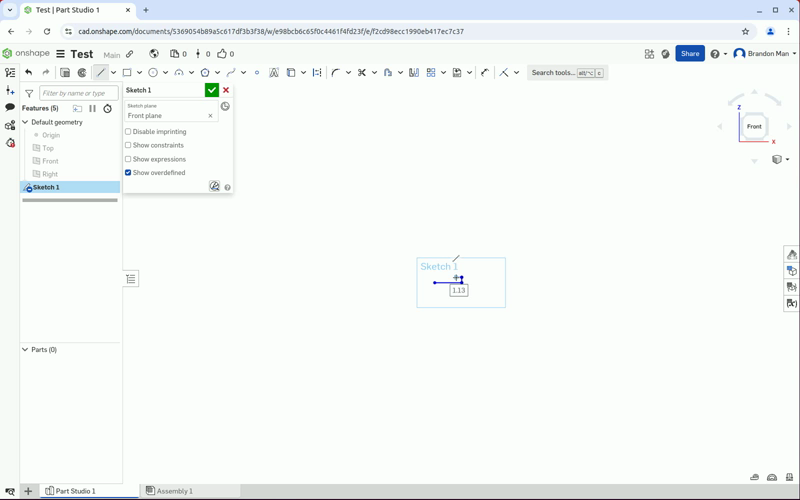
key_down(shift)
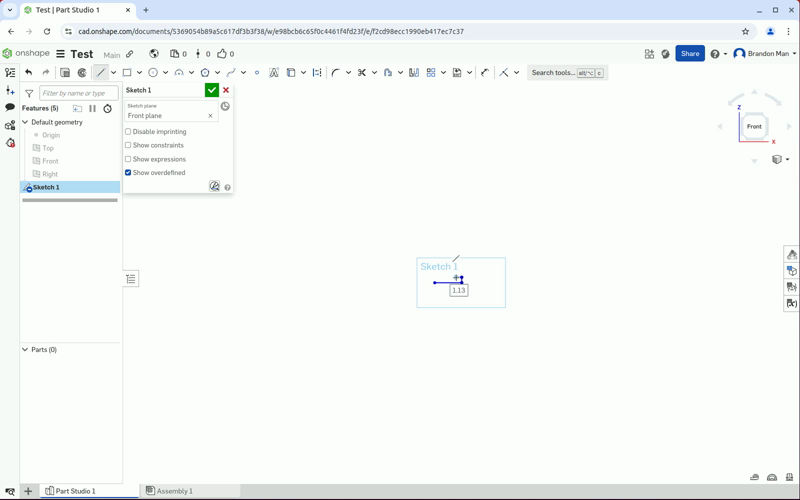
mouse_move(486, 277)
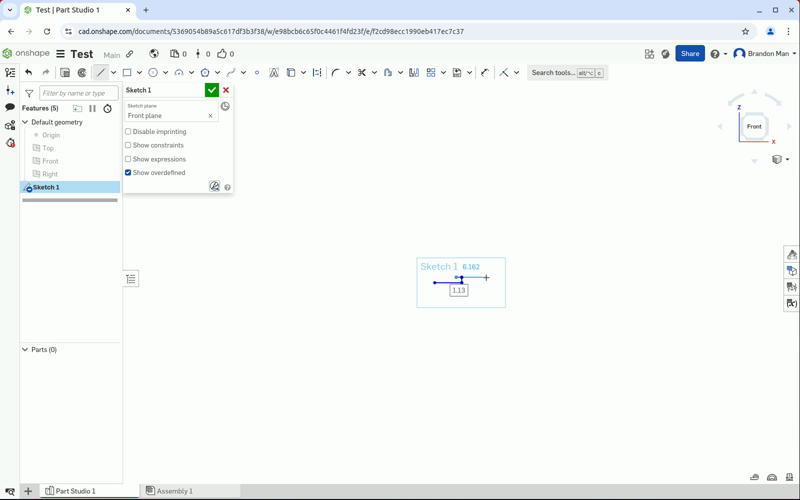
mouse_move(440, 277)
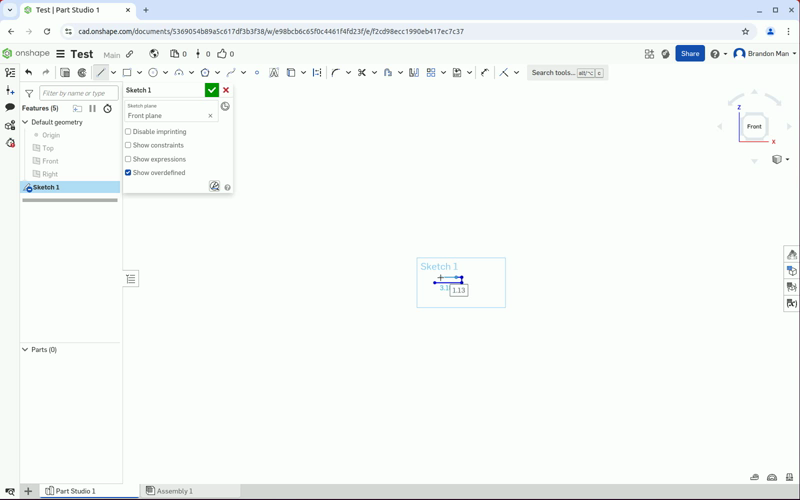
click(440, 277)
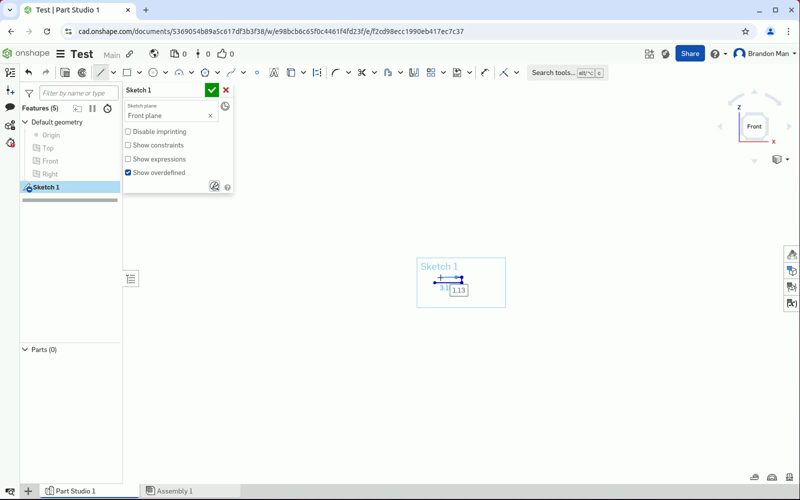
key_up(shift)
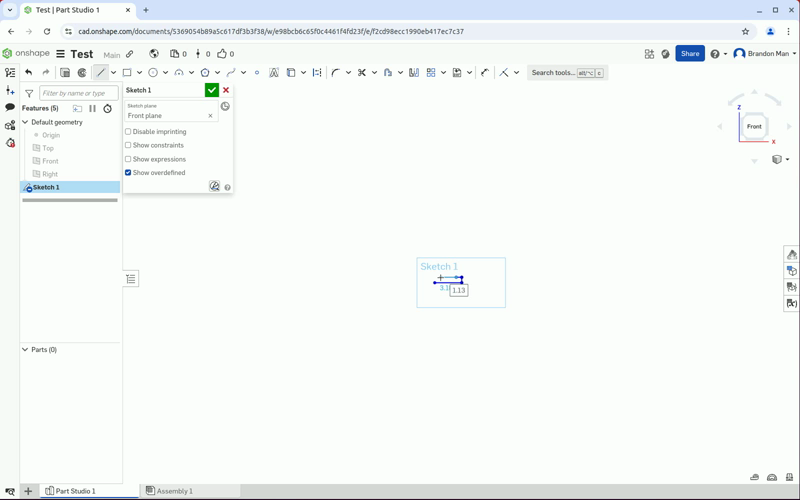
key_down(shift)
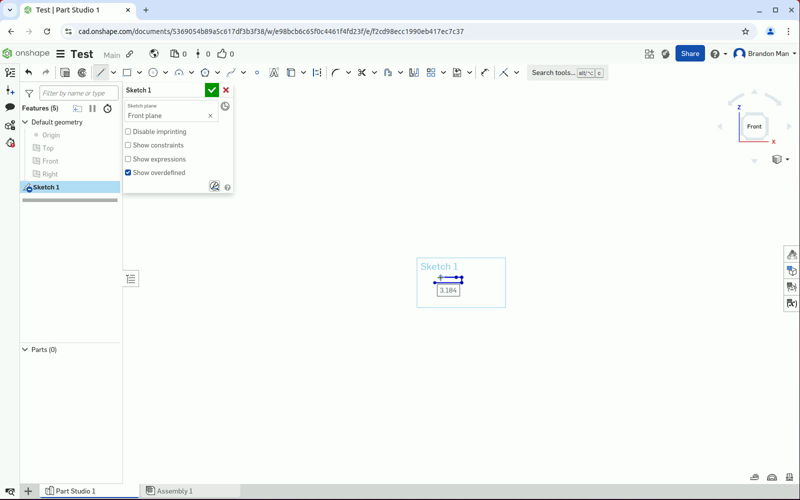
mouse_move(470, 277)
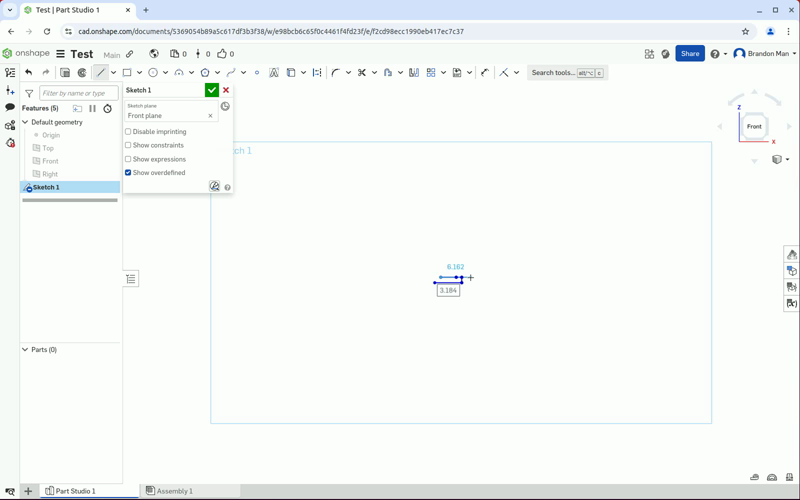
mouse_move(434, 277)
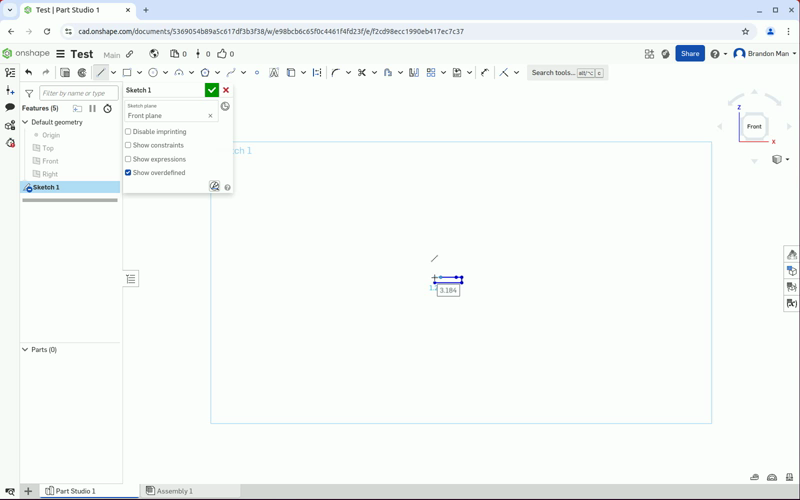
scroll(6)
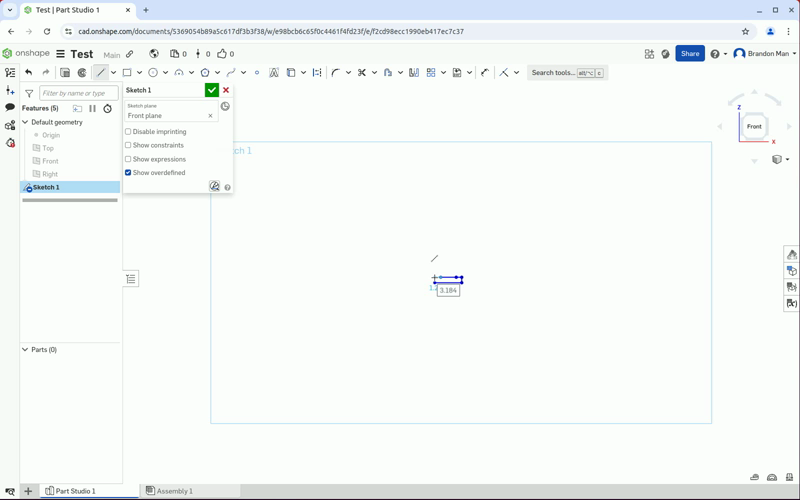
scroll(6)
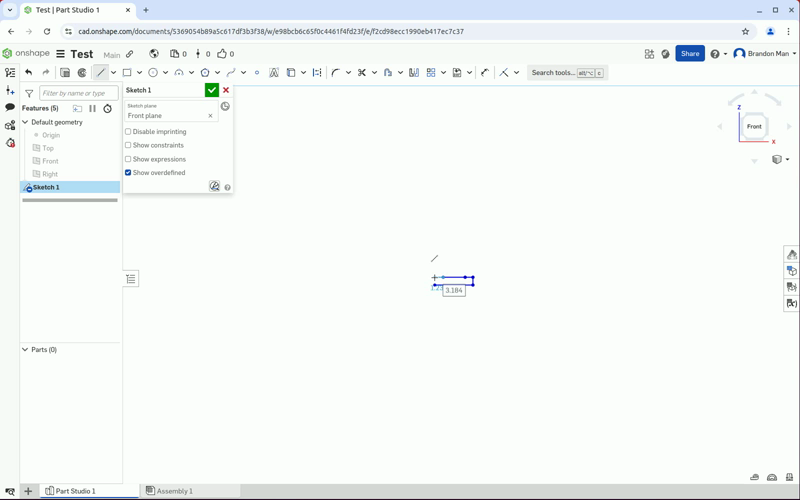
scroll(6)
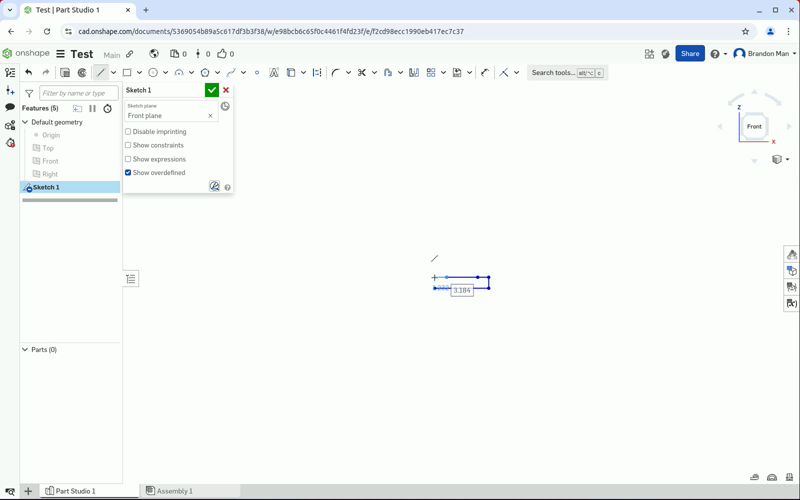
scroll(6)
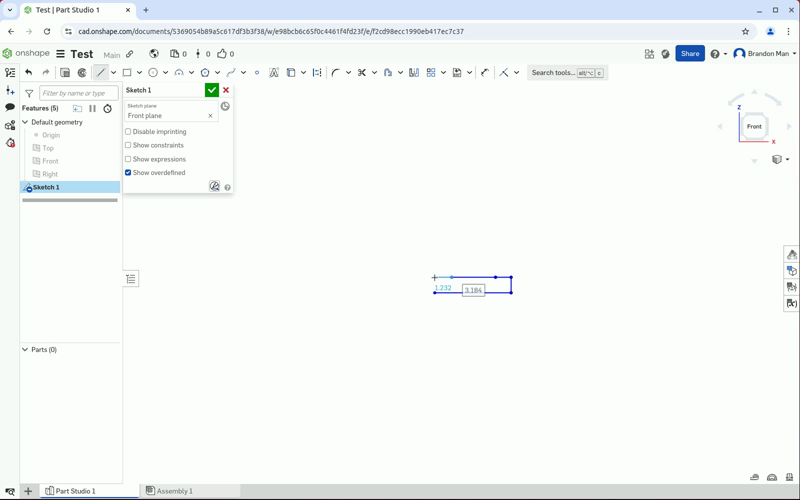
scroll(6)
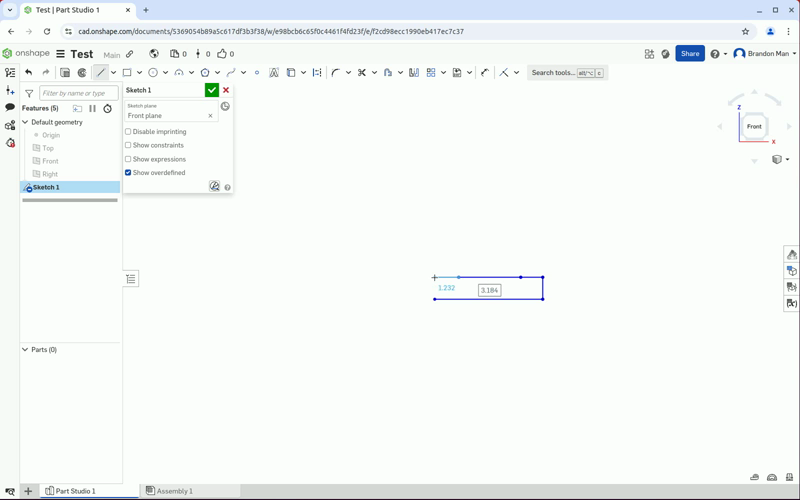
scroll(6)
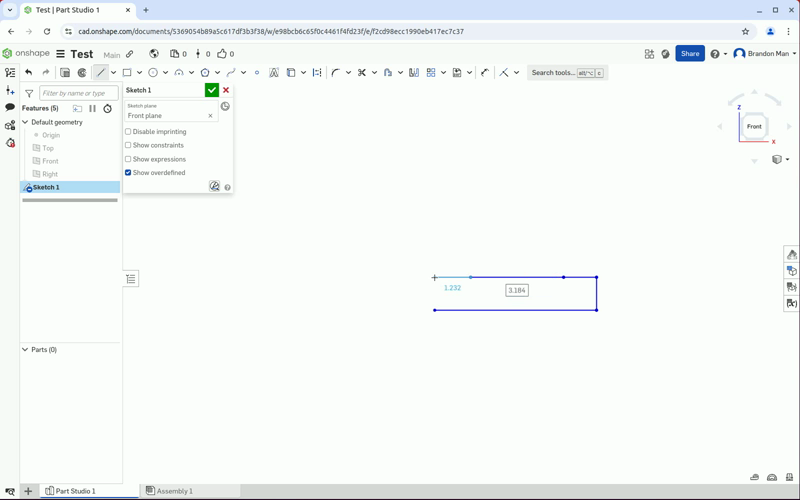
scroll(6)
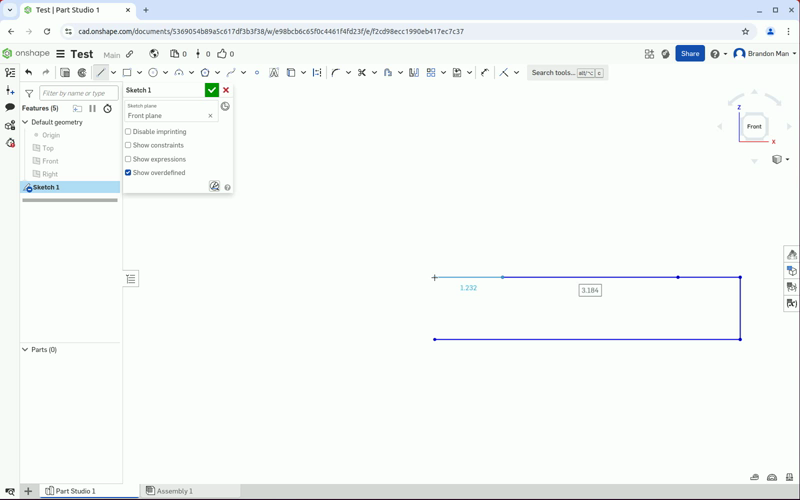
click(434, 277)
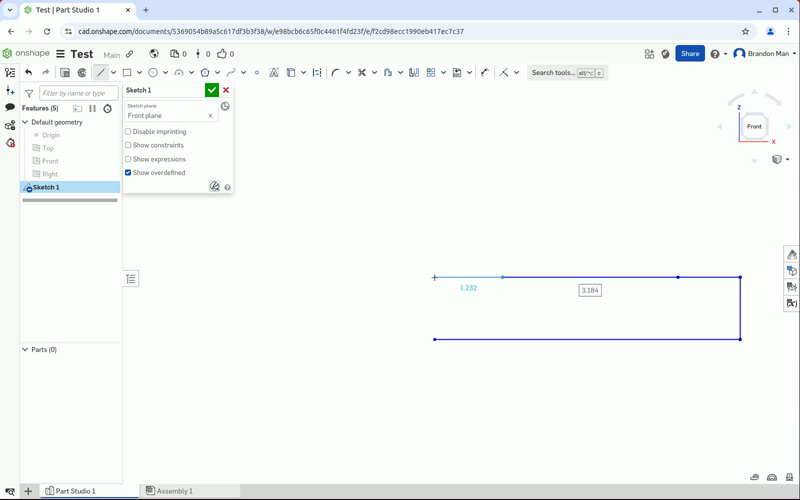
scroll(-6)
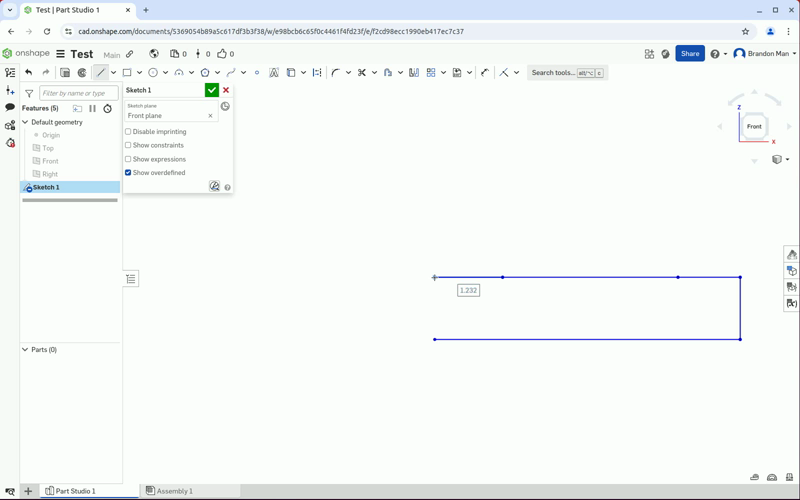
scroll(-6)
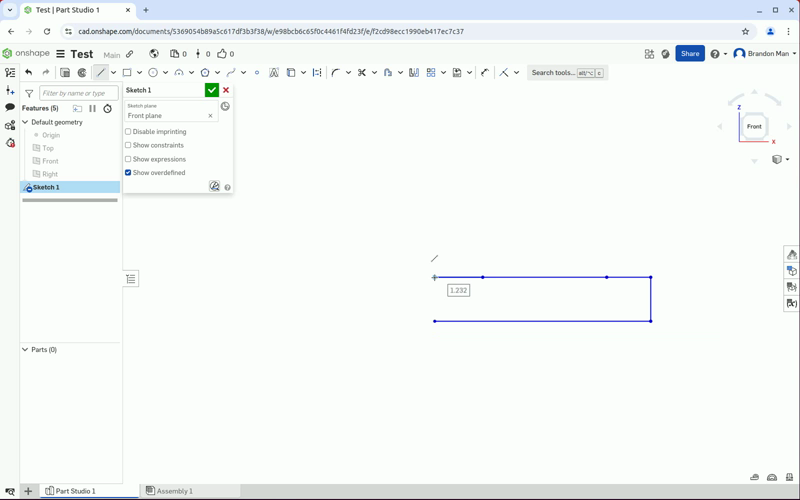
scroll(-6)
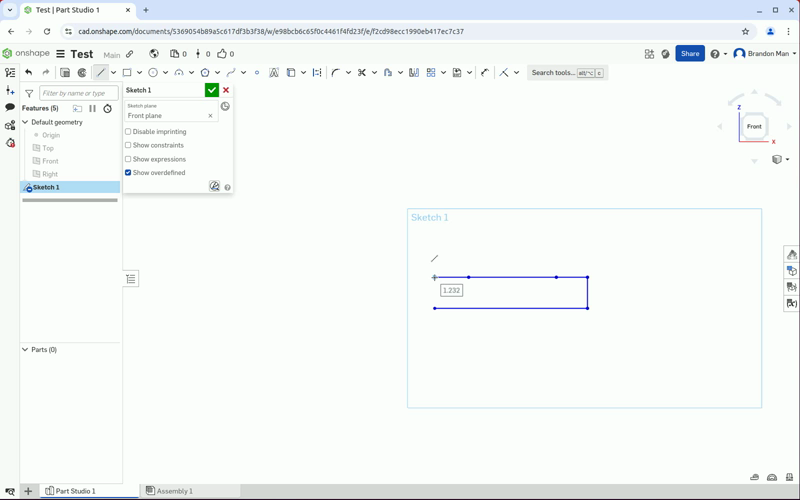
scroll(-6)
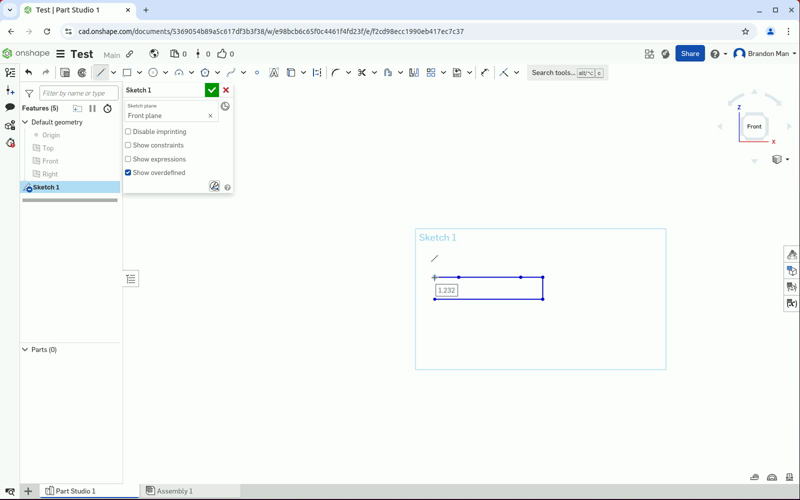
scroll(-6)
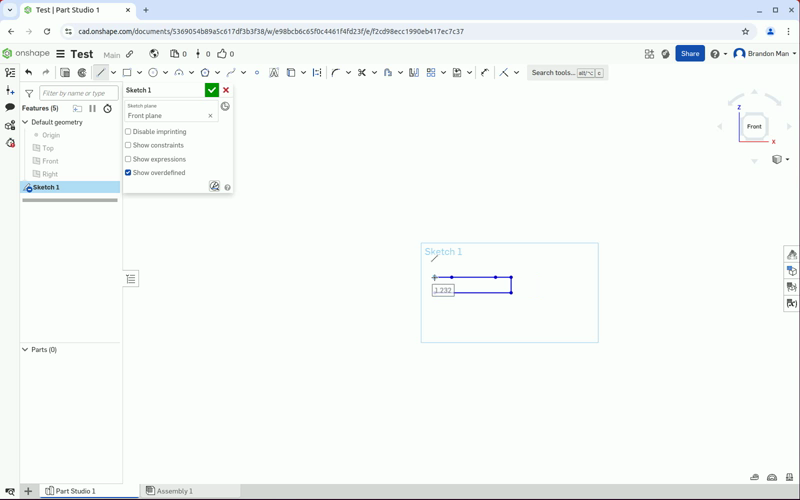
scroll(-6)
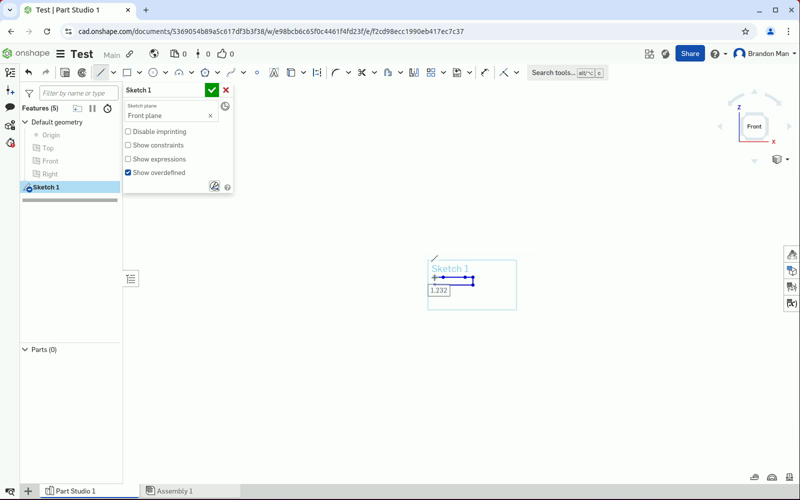
scroll(-6)
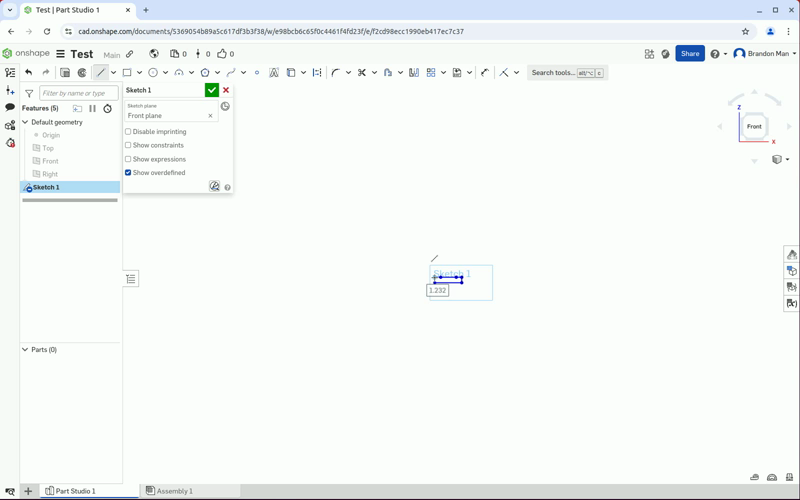
key_up(shift)
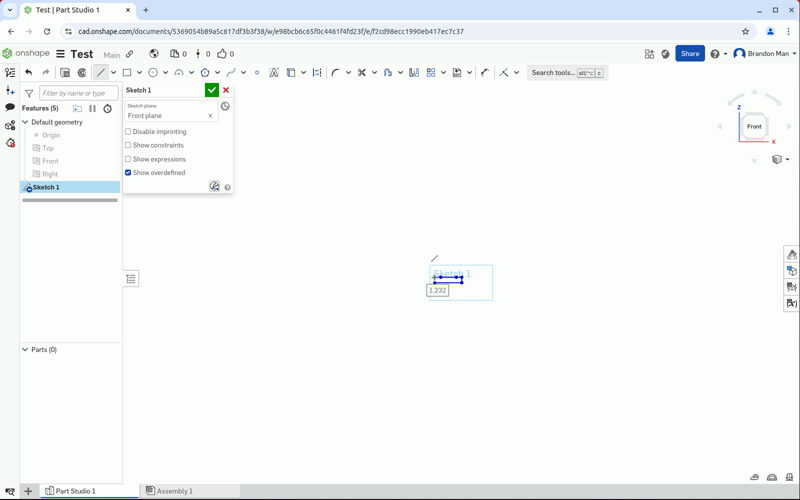
mouse_move(464, 277)
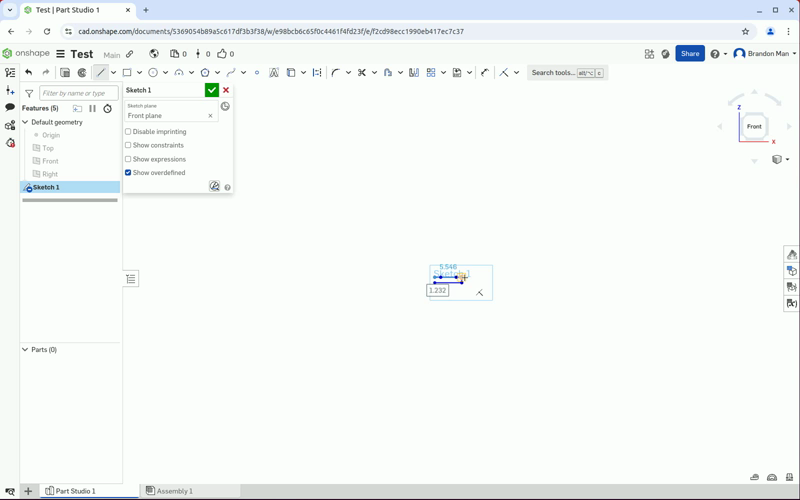
key_down(shift)
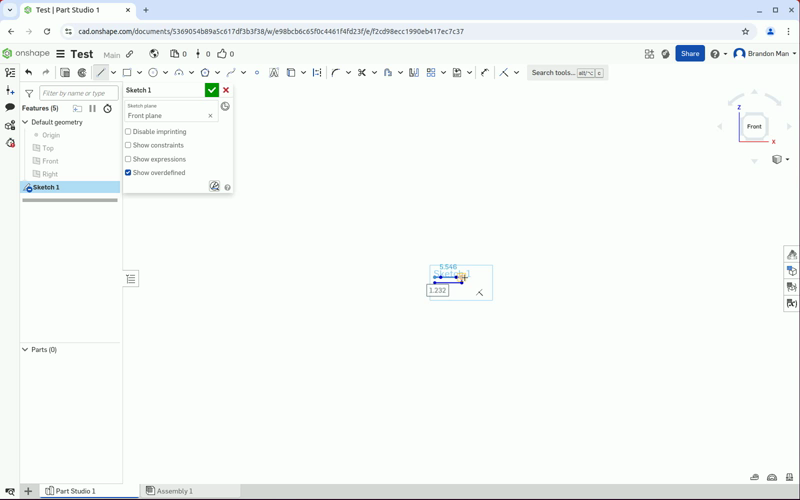
mouse_move(434, 282)
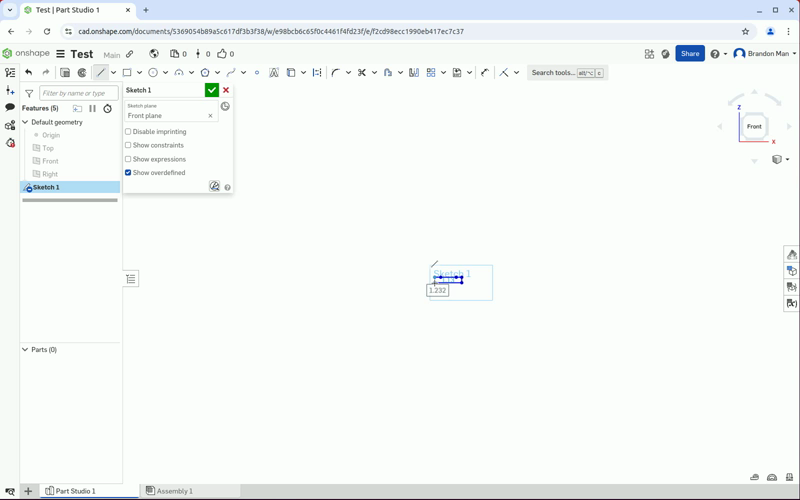
scroll(6)
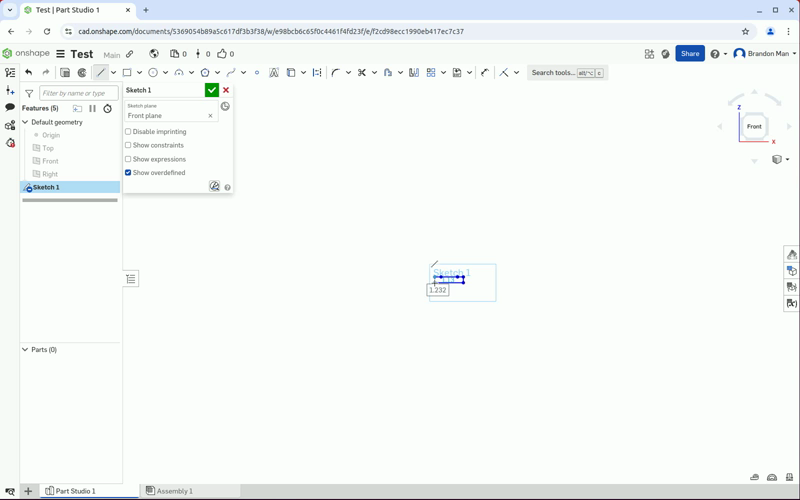
scroll(6)
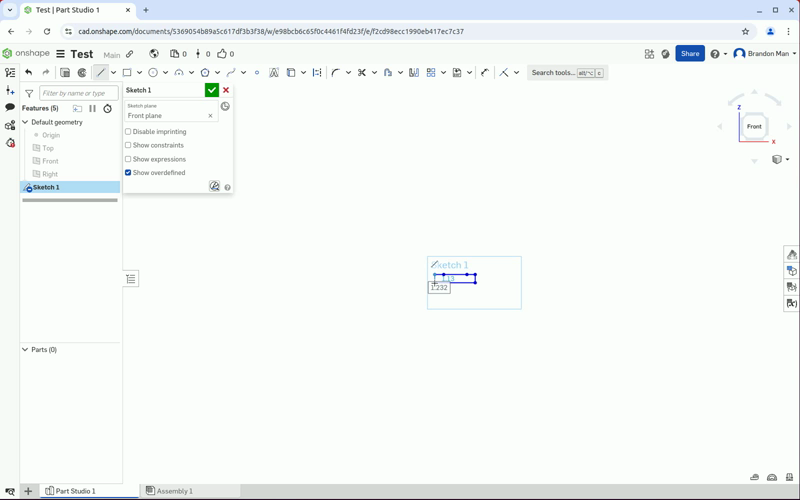
scroll(6)
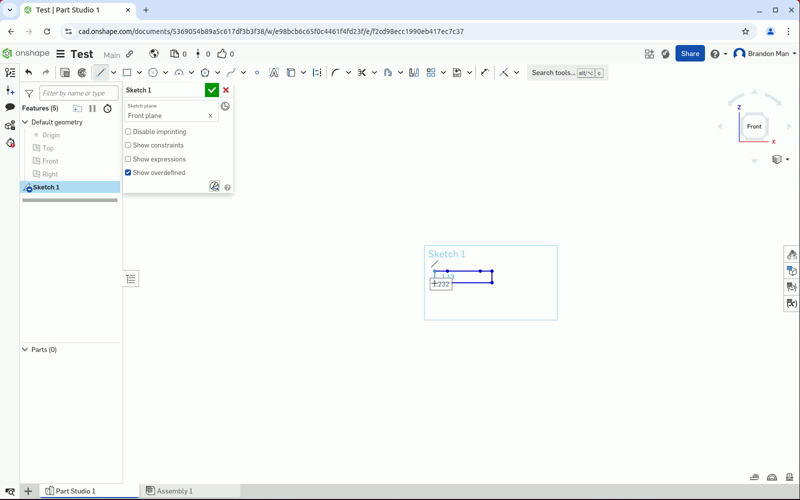
scroll(6)
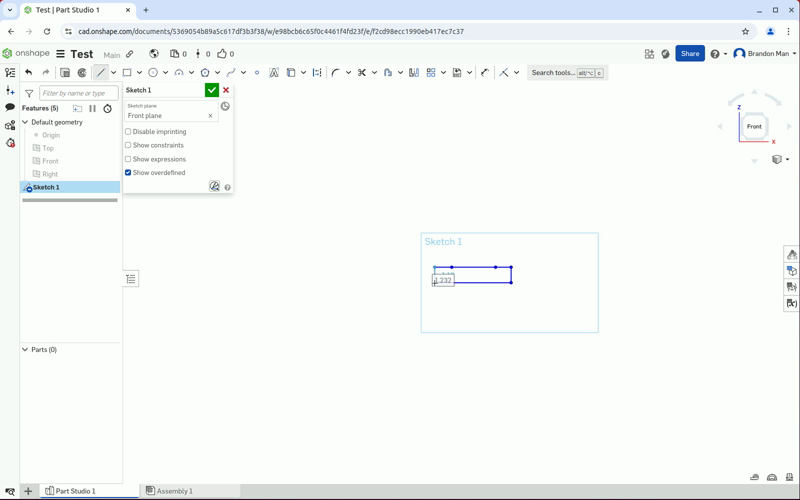
scroll(6)
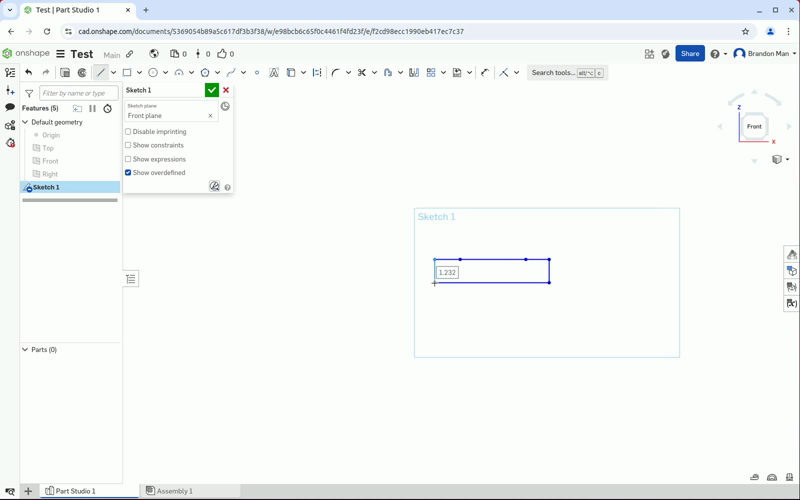
scroll(6)
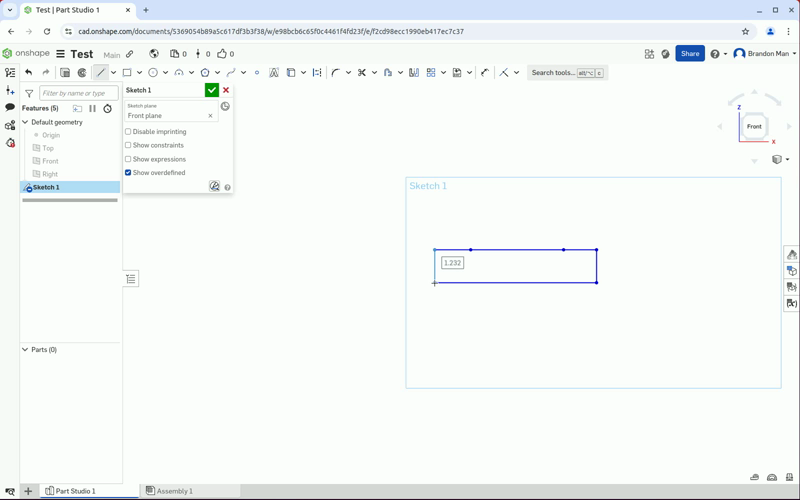
scroll(6)
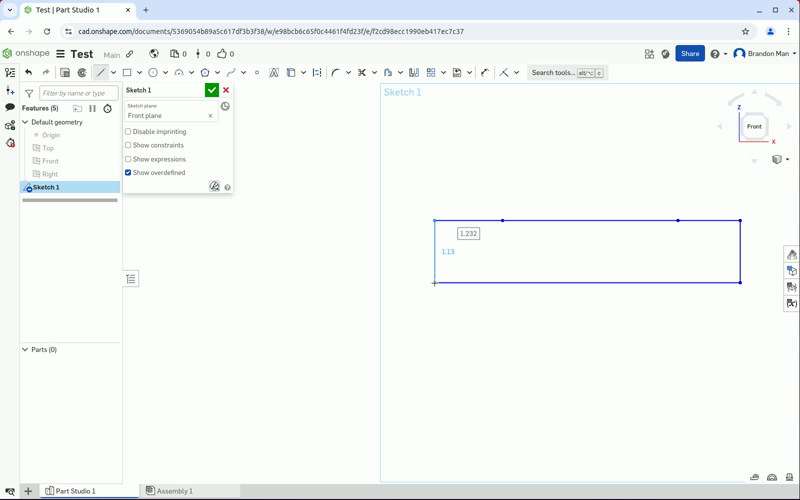
key_up(shift)
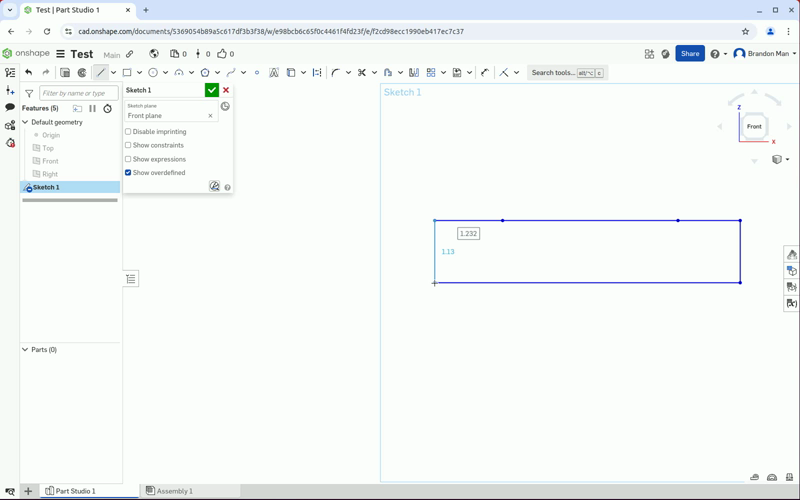
click(434, 282)
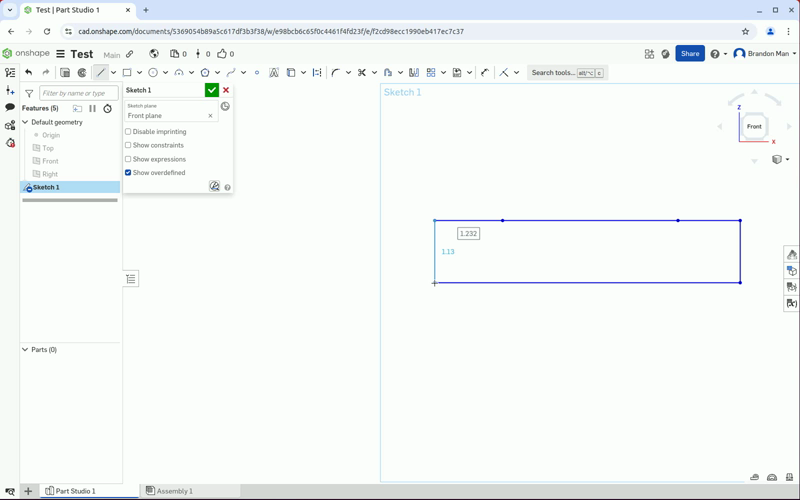
scroll(-6)
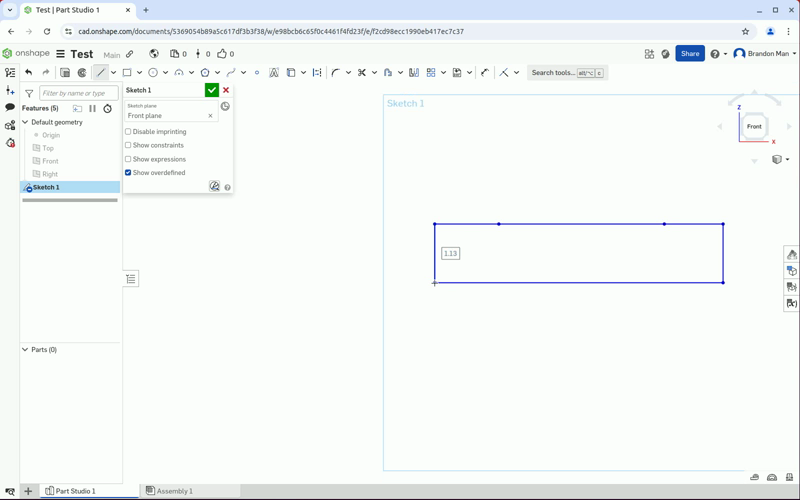
scroll(-6)
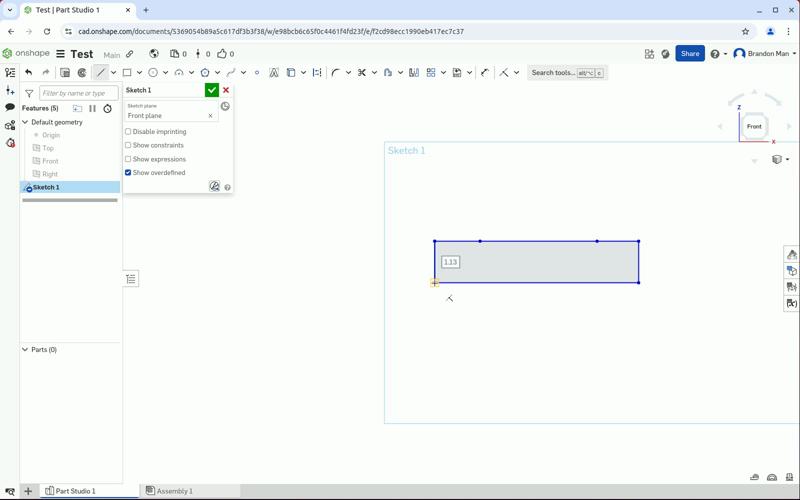
scroll(-6)
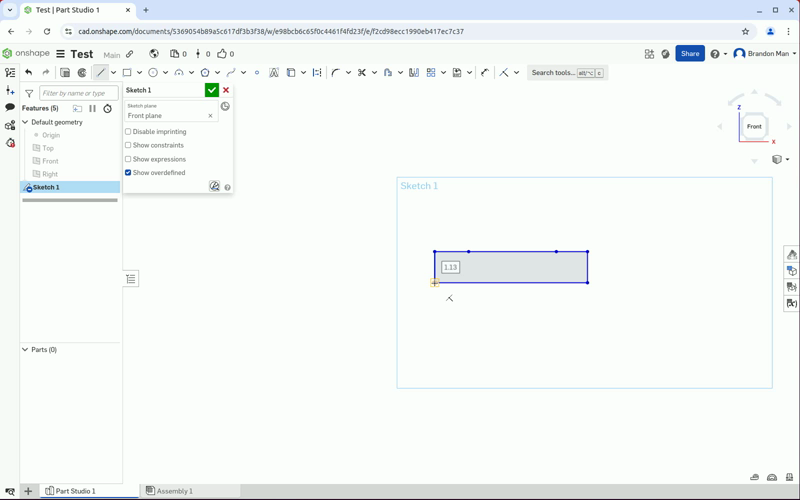
scroll(-6)
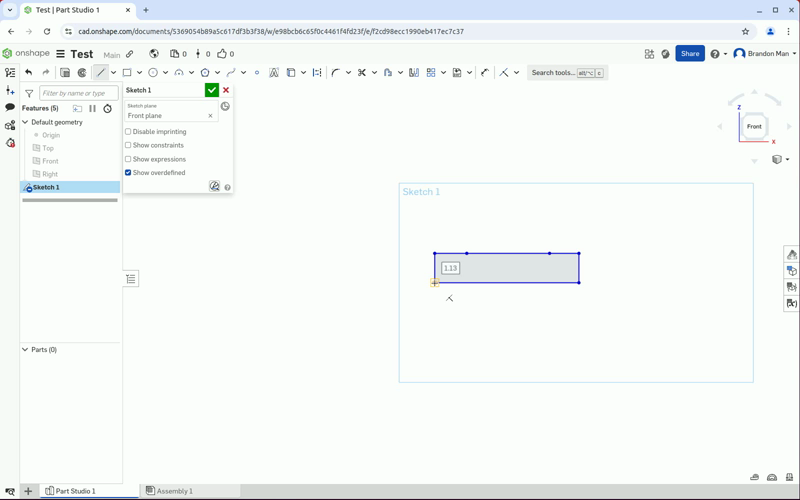
scroll(-6)
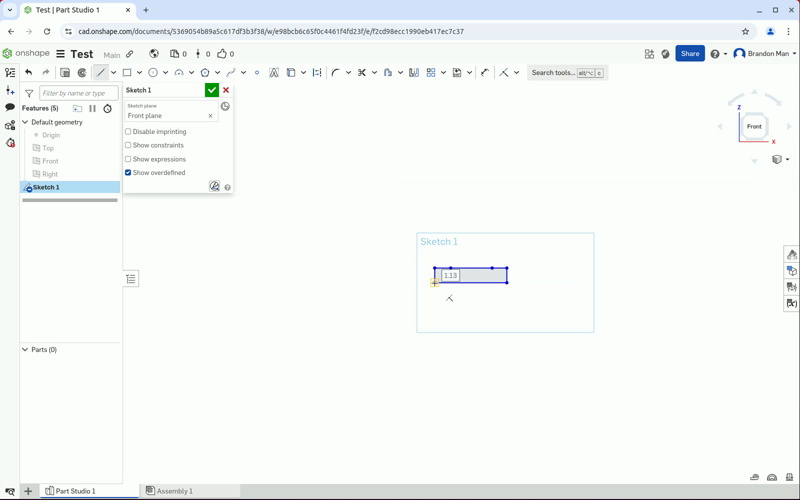
scroll(-6)
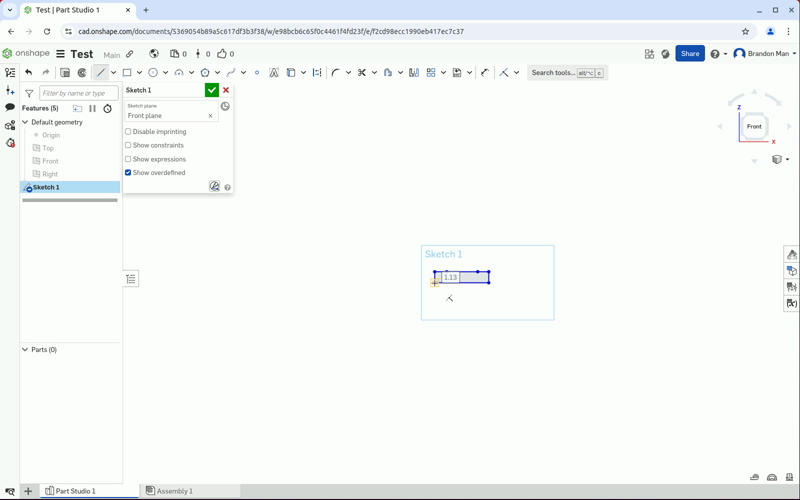
scroll(-6)
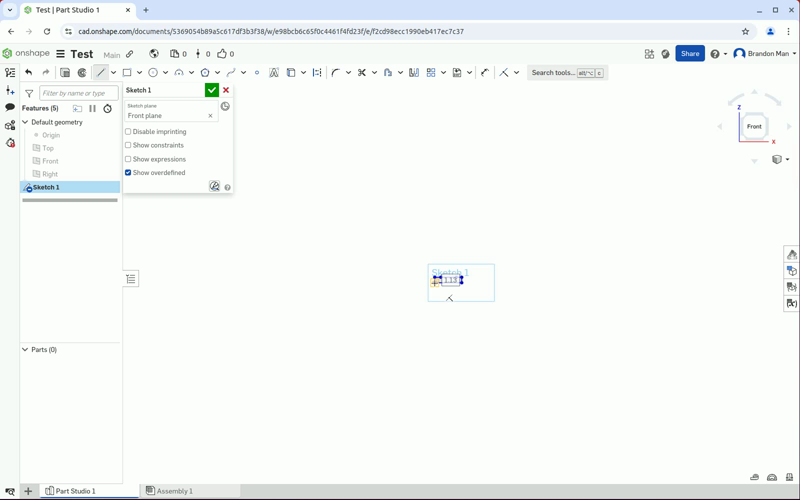
key(esc)
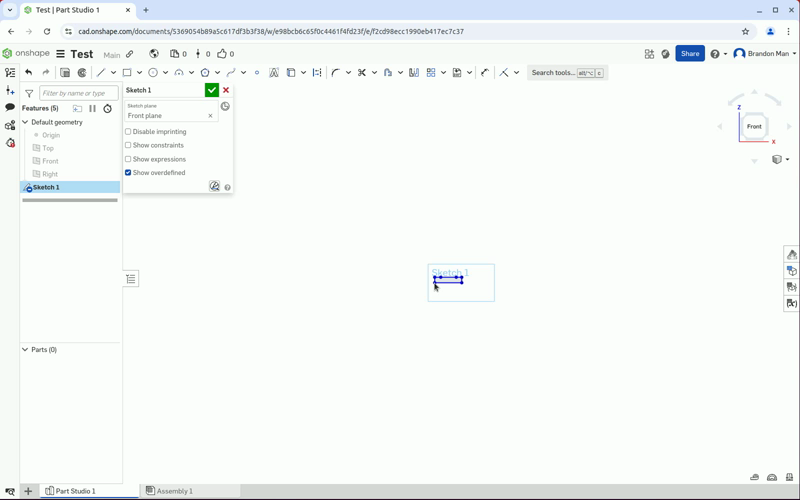
mouse_move(459, 282)
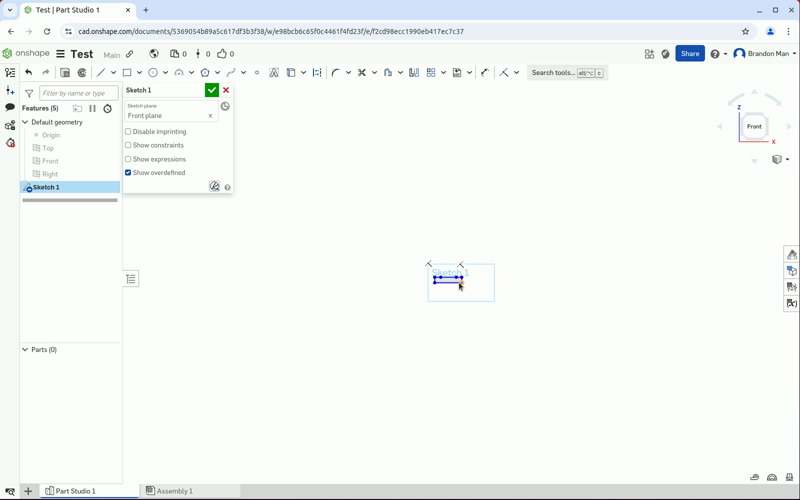
scroll(6)
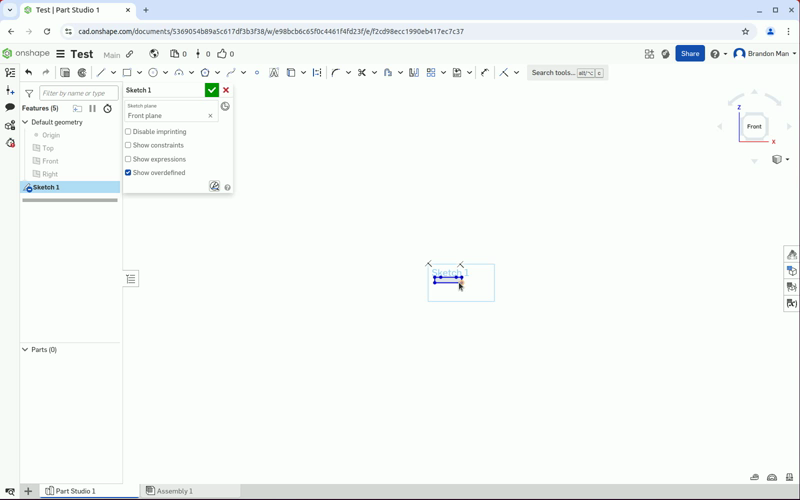
scroll(6)
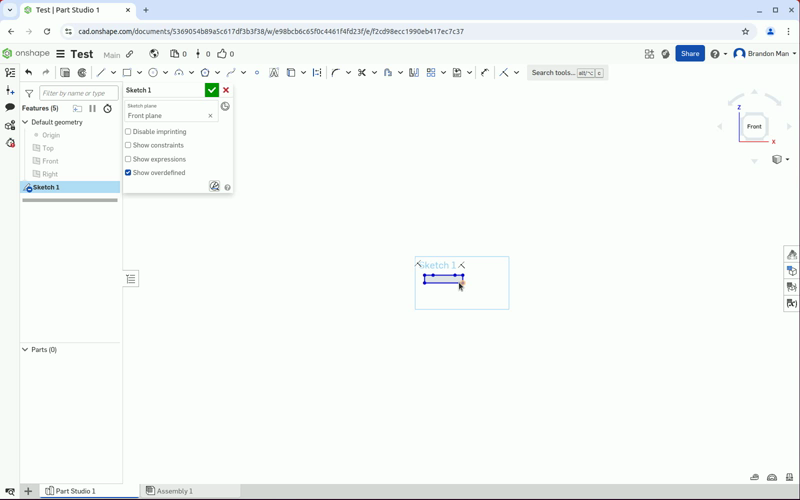
scroll(6)
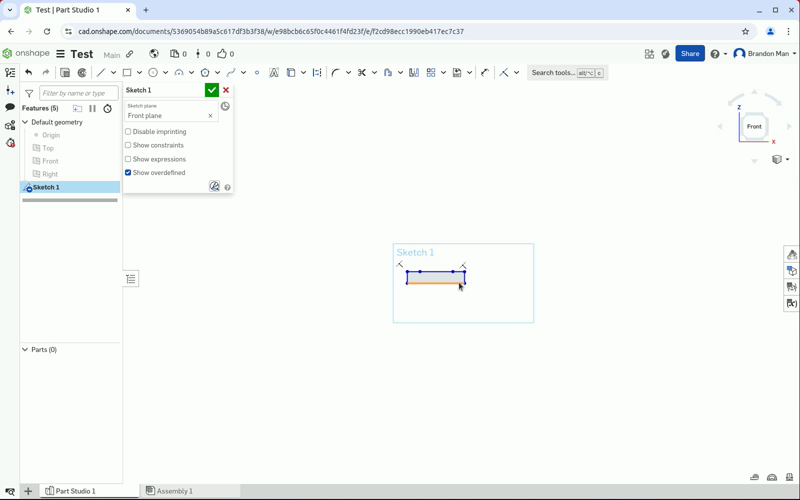
scroll(6)
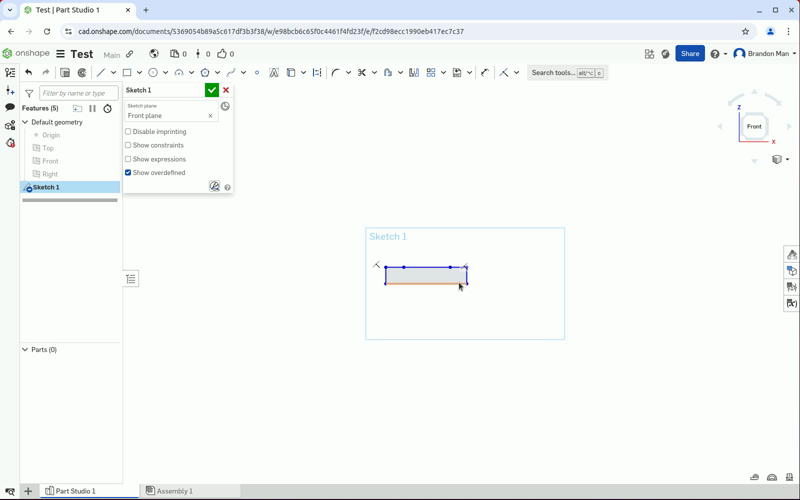
scroll(6)
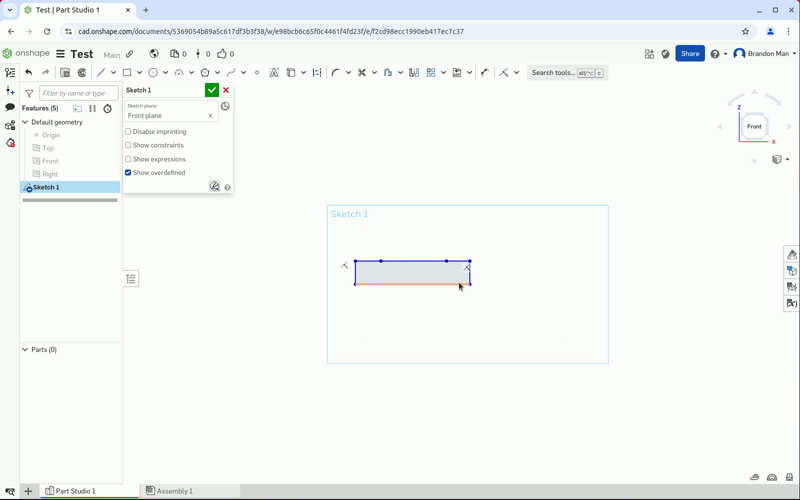
scroll(6)
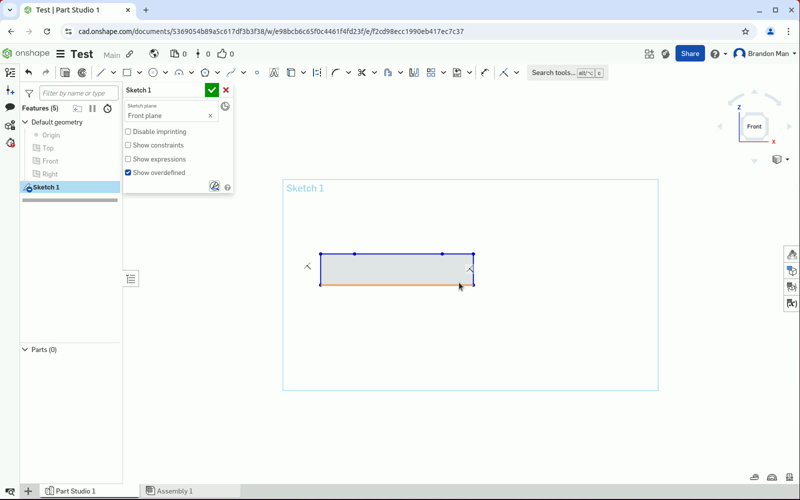
scroll(6)
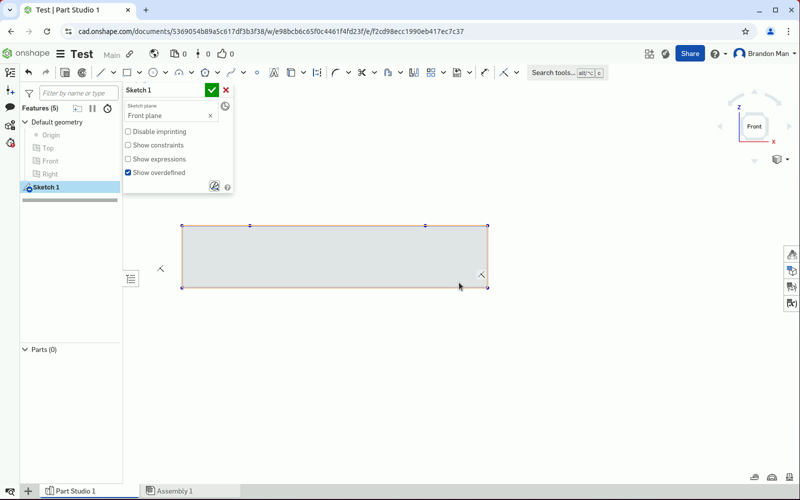
click(459, 282)
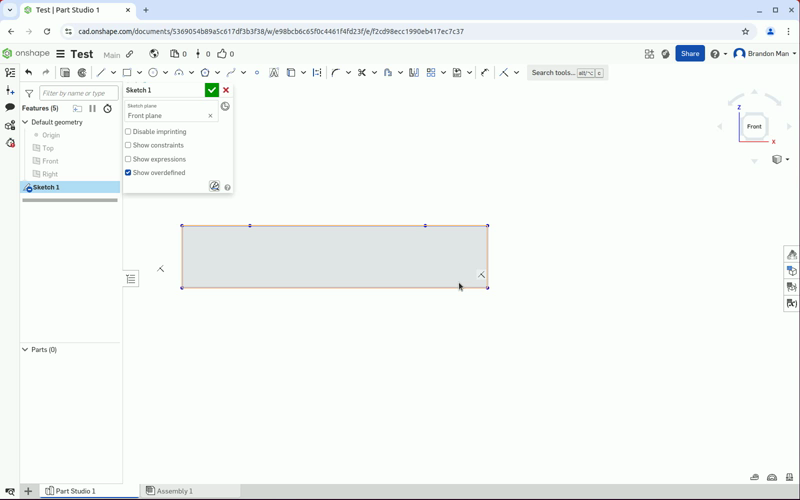
scroll(-6)
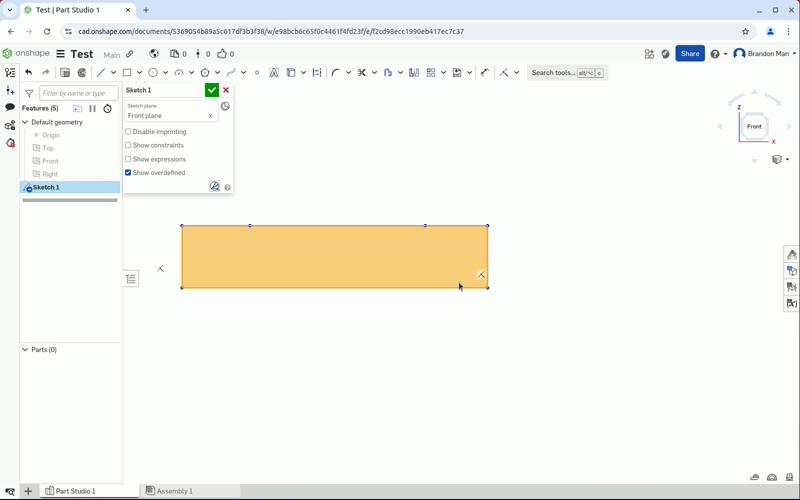
scroll(-6)
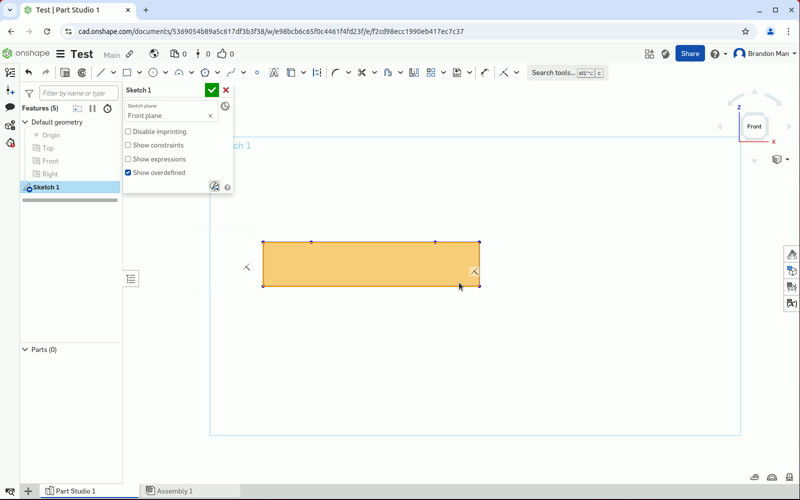
scroll(-6)
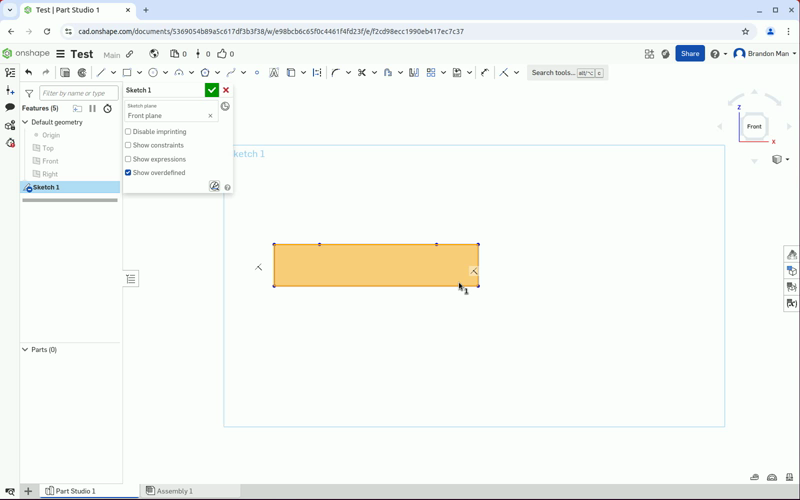
scroll(-6)
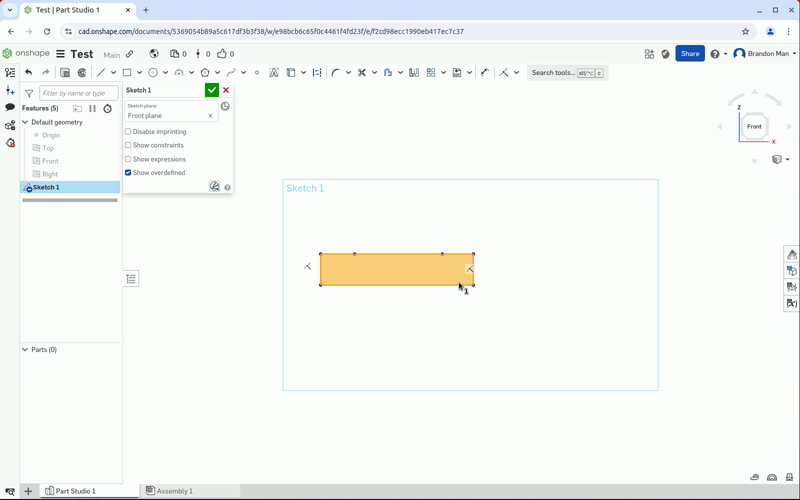
scroll(-6)
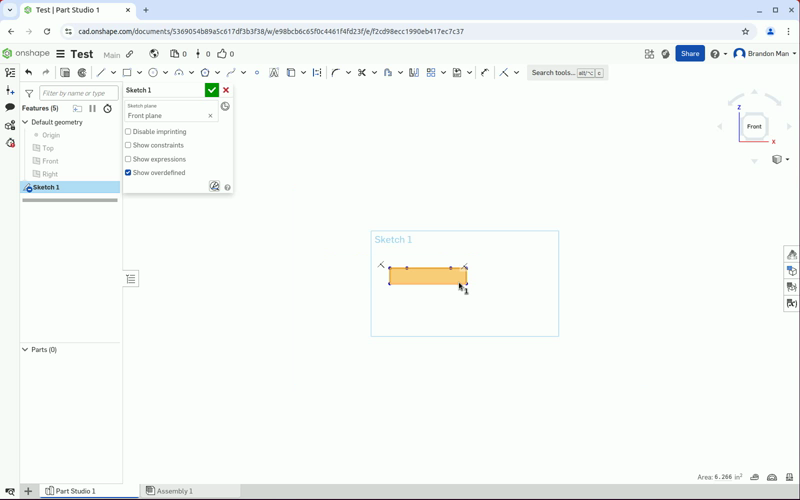
scroll(-6)
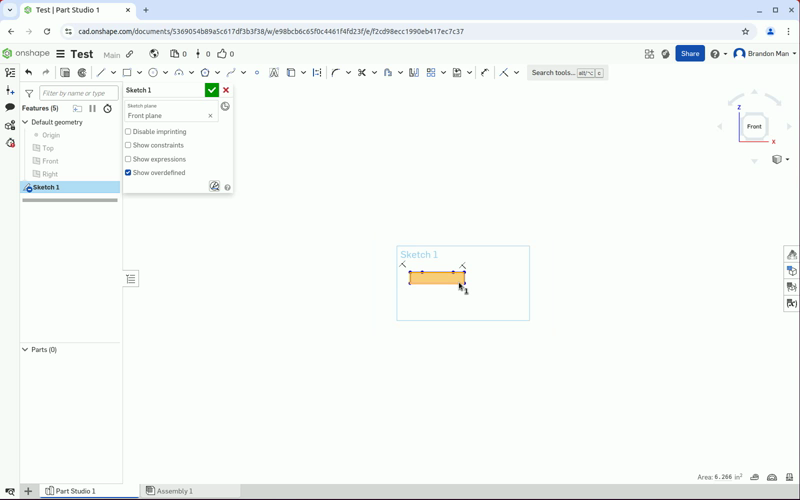
scroll(-6)
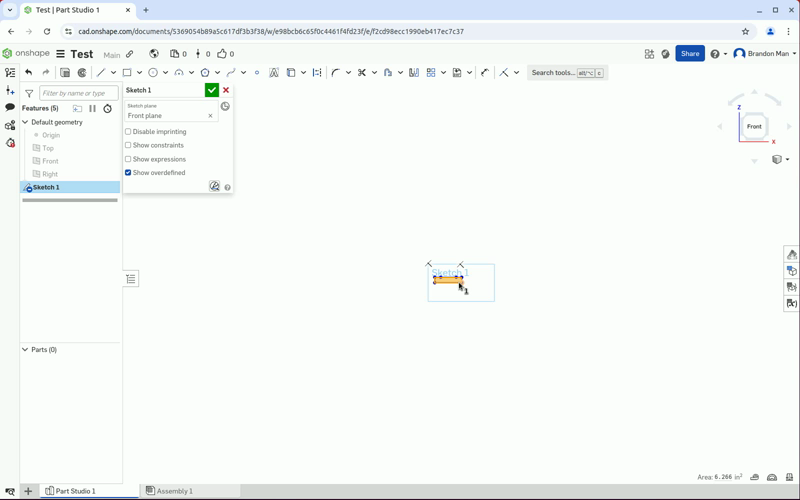
mouse_move(73, 352)
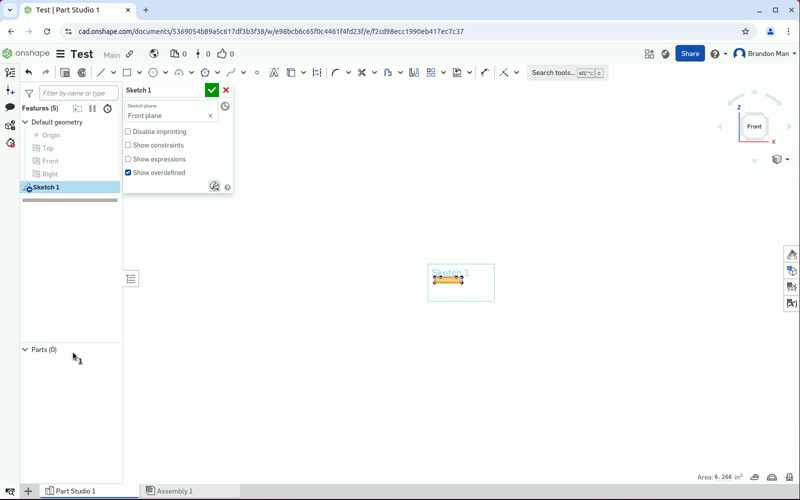
key(shift+y)
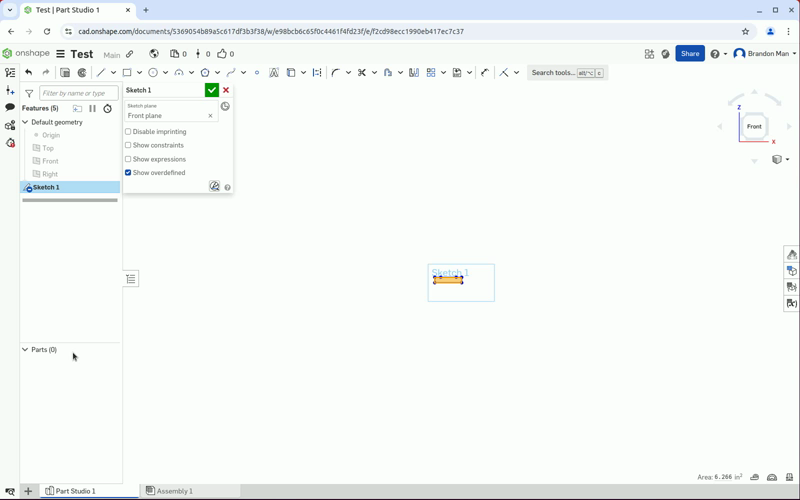
key(shift+e)
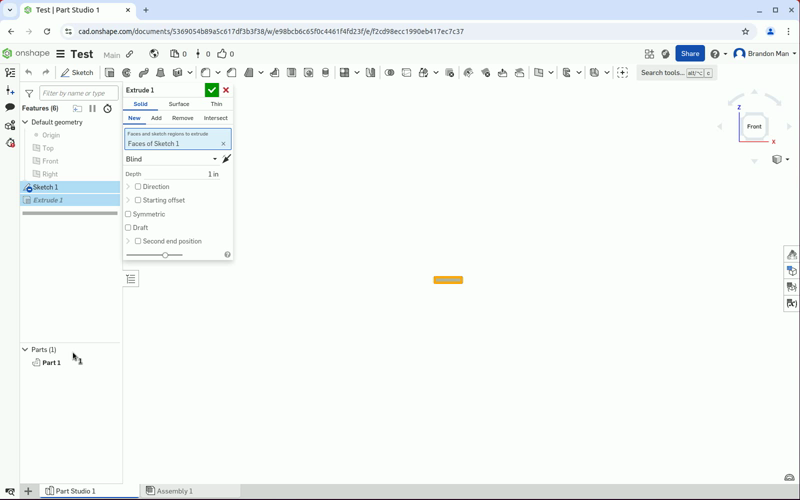
mouse_move(143, 106)
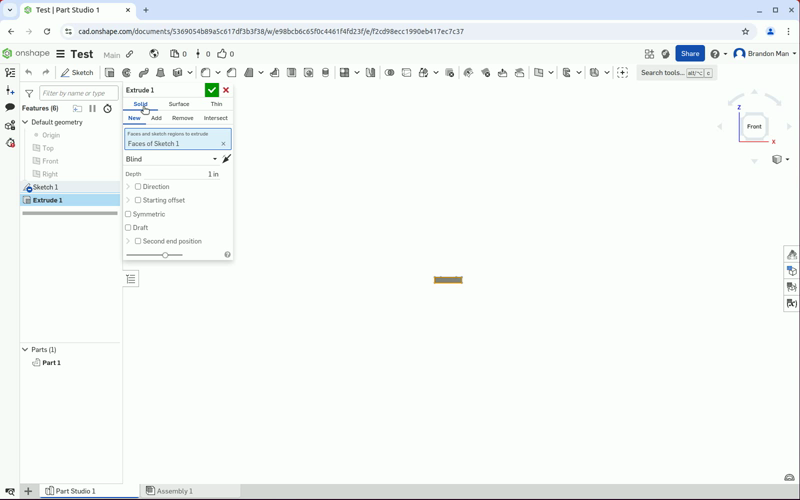
click(143, 106)
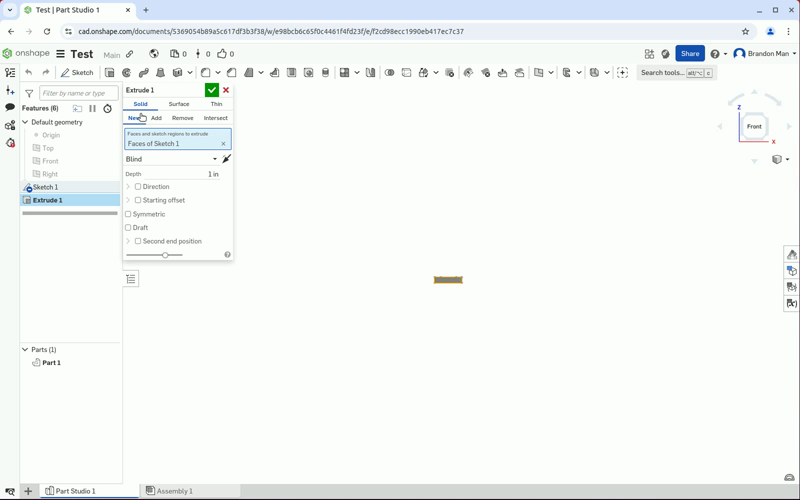
mouse_move(137, 120)
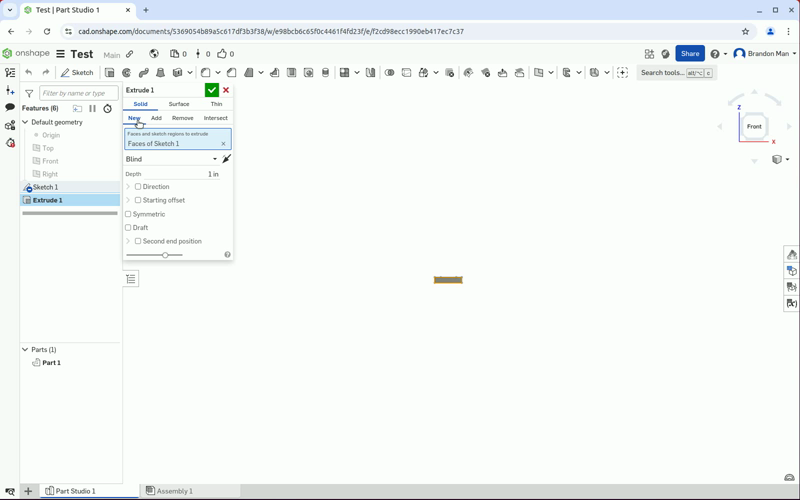
click(137, 120)
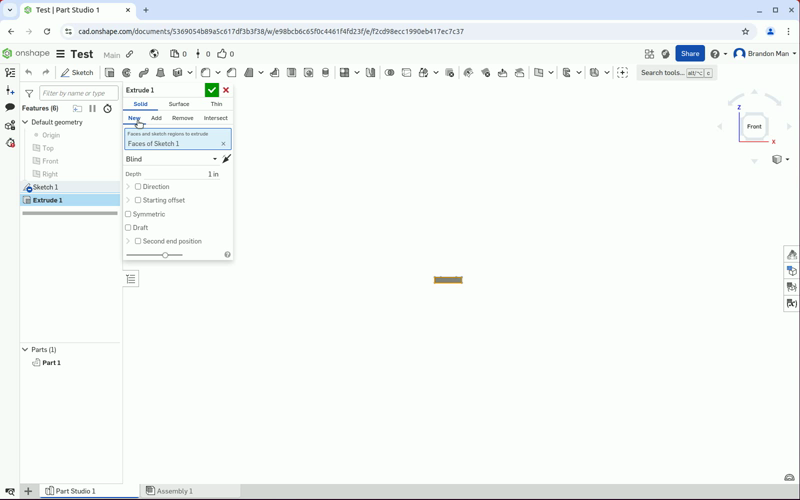
key(tab, 4)
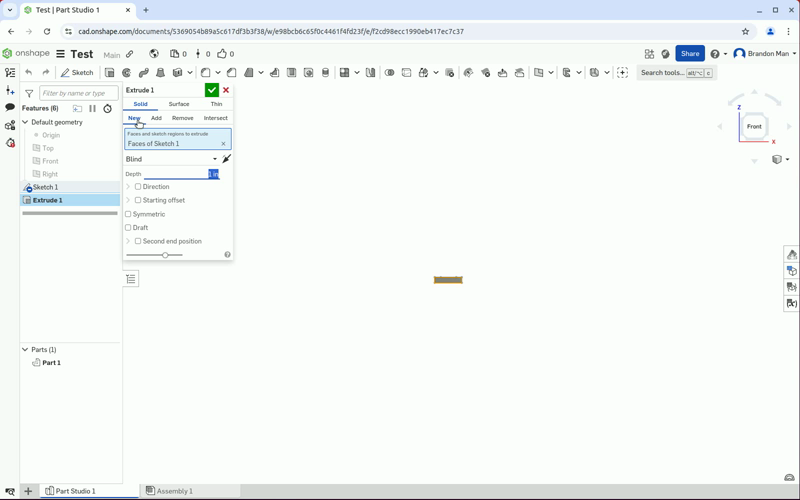
text(0.963)
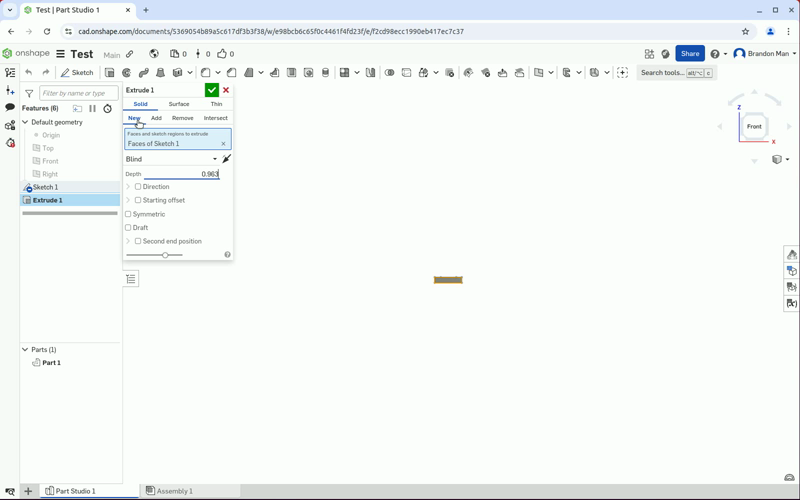
key(enter)
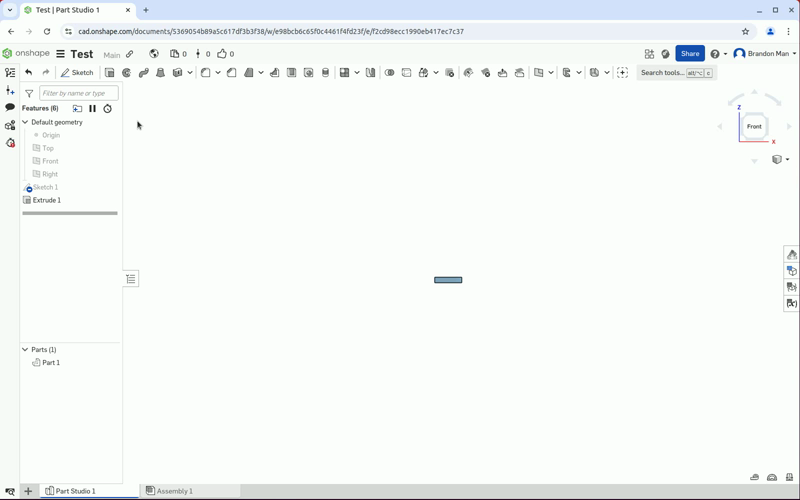
key(shift+h)
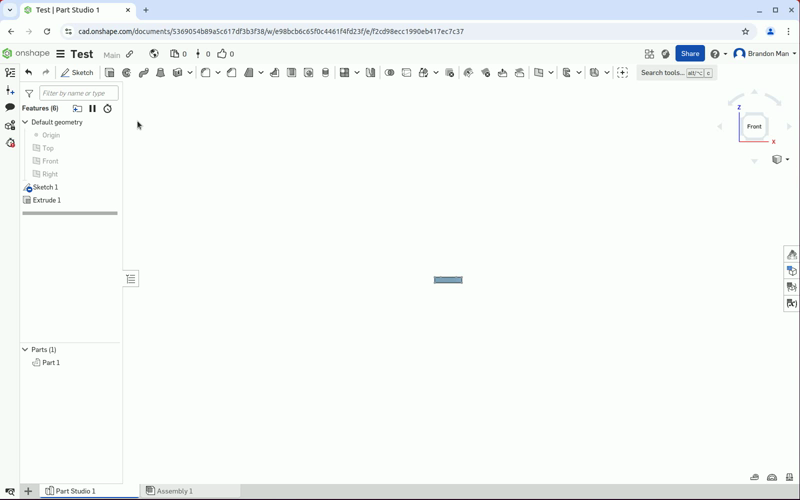
key(shift+h)
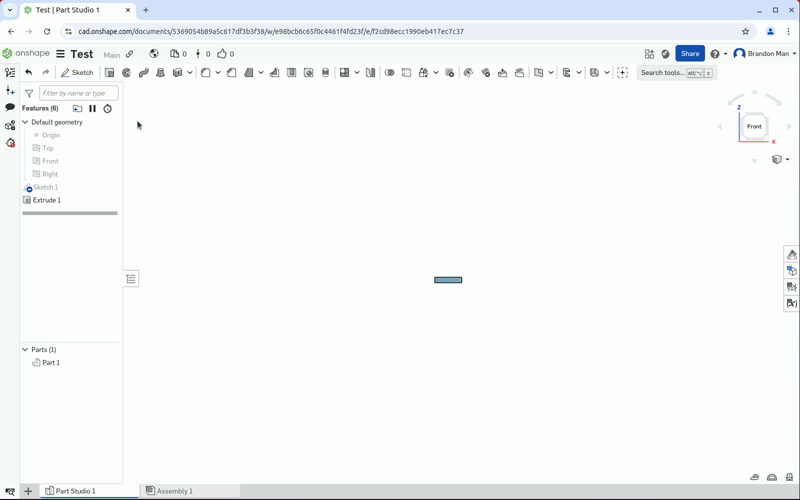
mouse_move(73, 189)
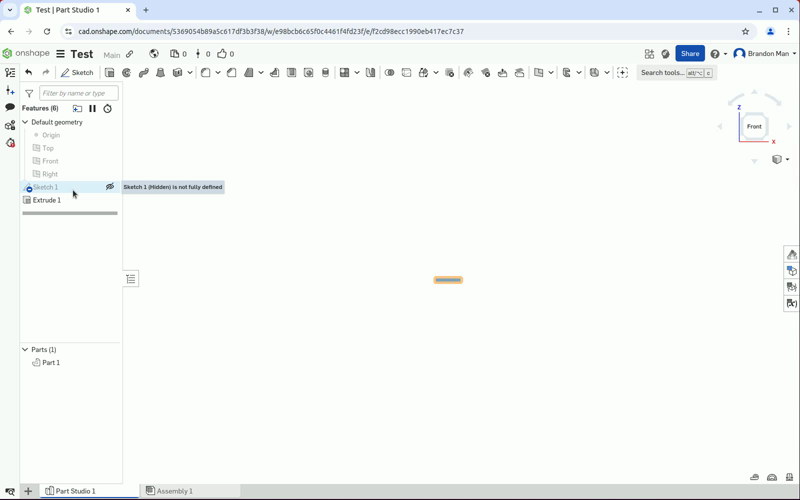
click(73, 189)
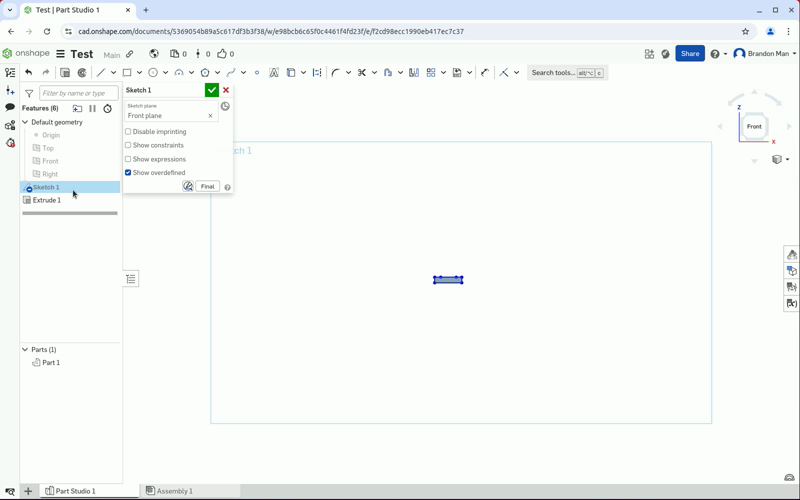
mouse_move(229, 92)
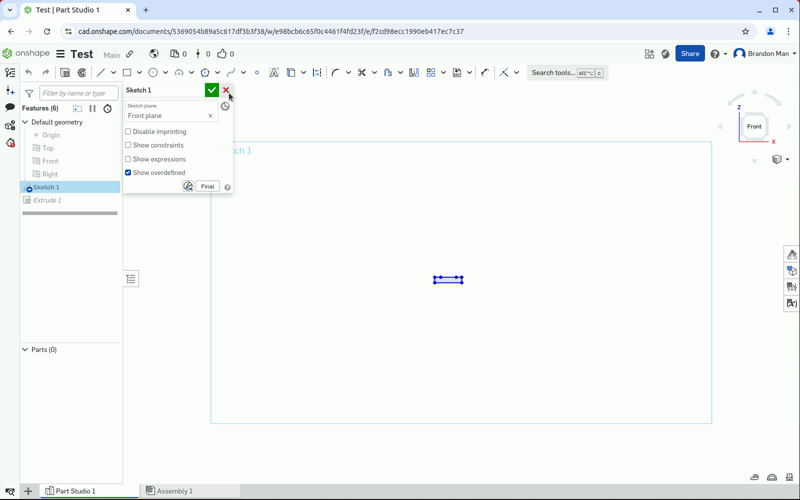
click(229, 92)
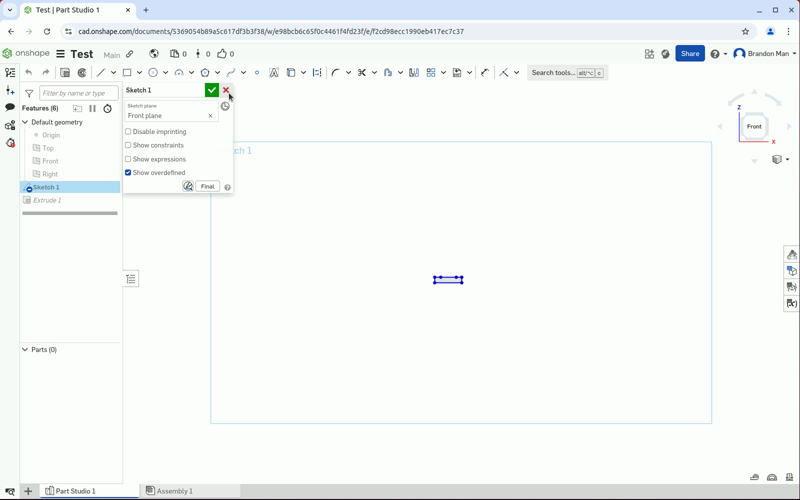
key(shift+s)
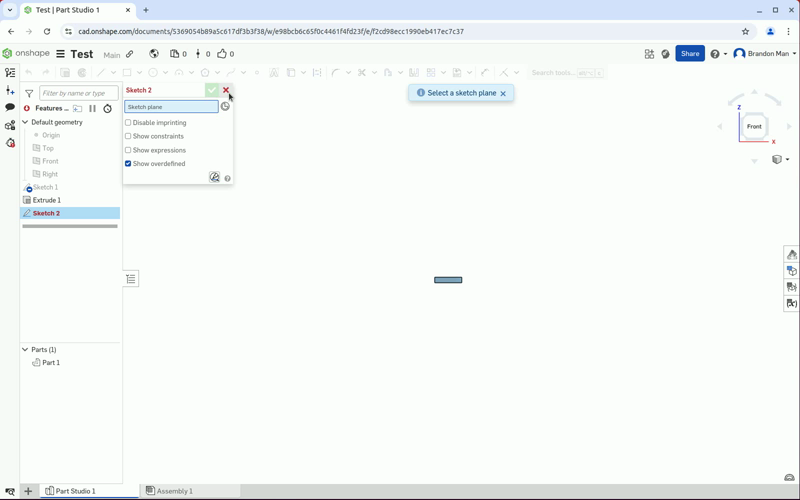
mouse_move(73, 163)
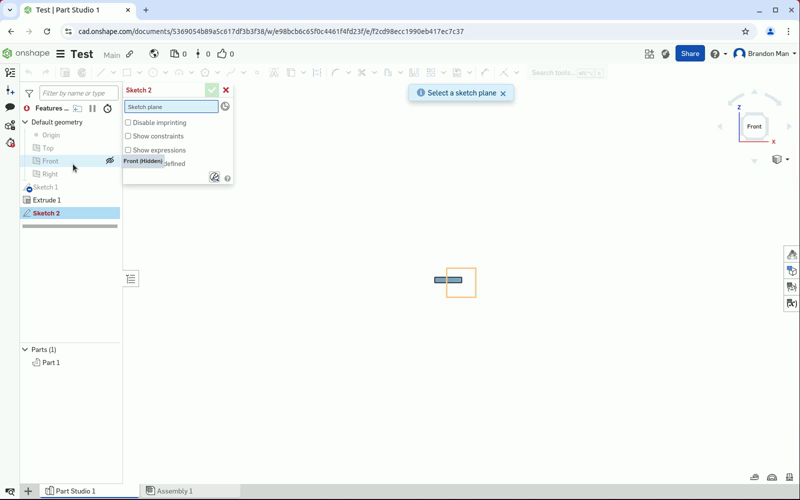
click(73, 163)
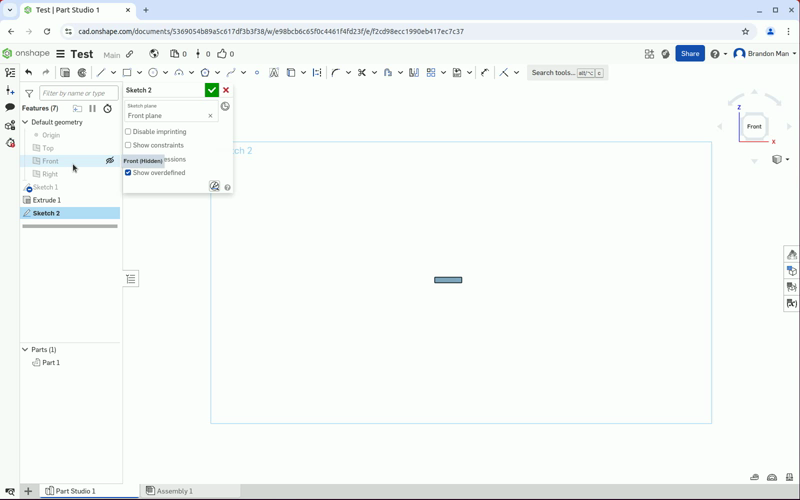
mouse_move(73, 352)
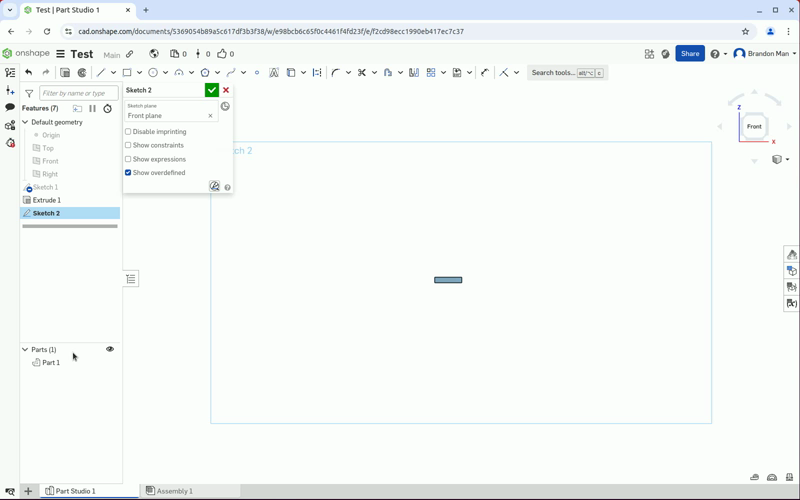
key(y)
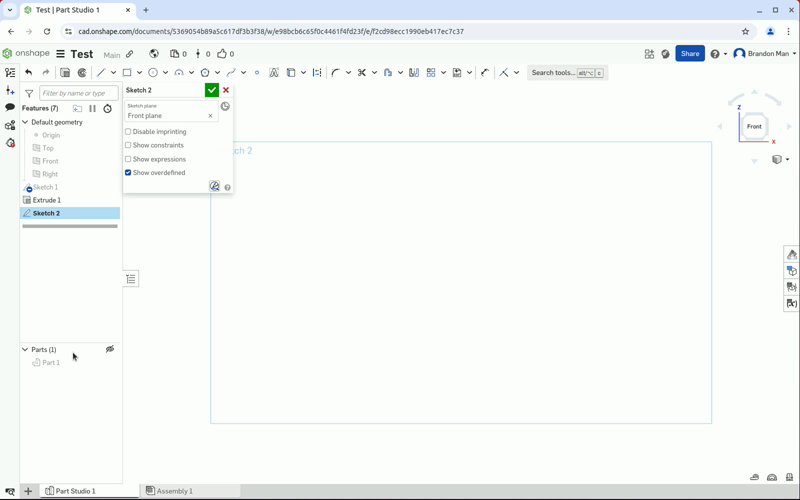
key(l)
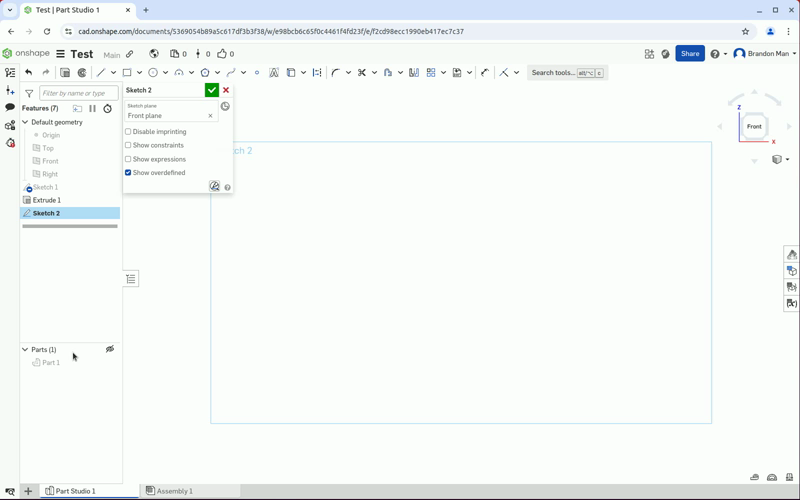
key_down(shift)
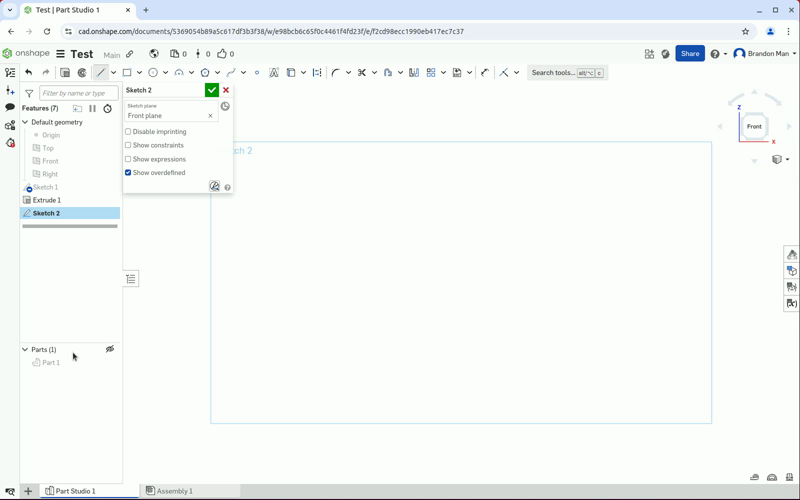
mouse_move(434, 276)
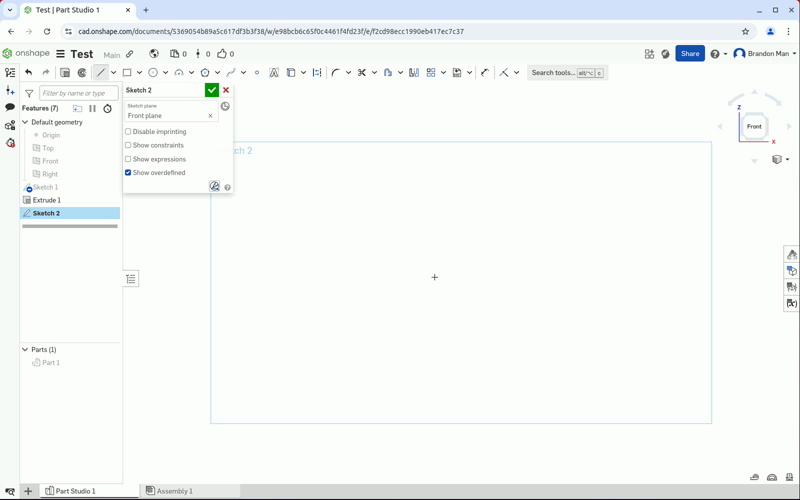
click(434, 276)
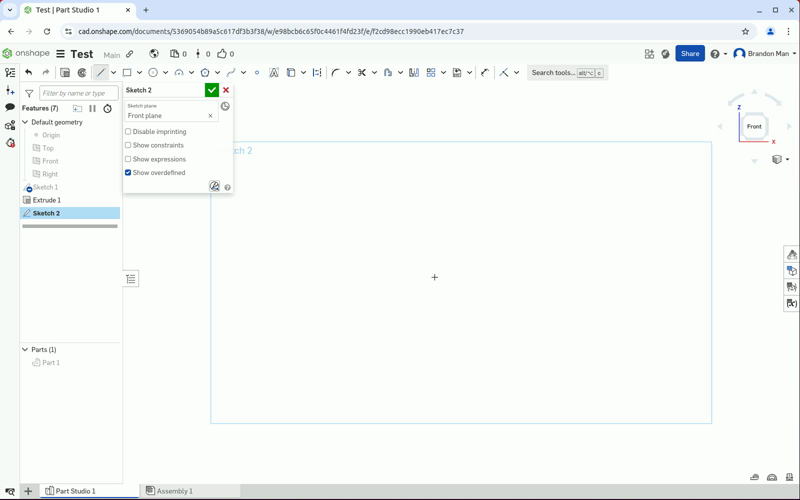
key_up(shift)
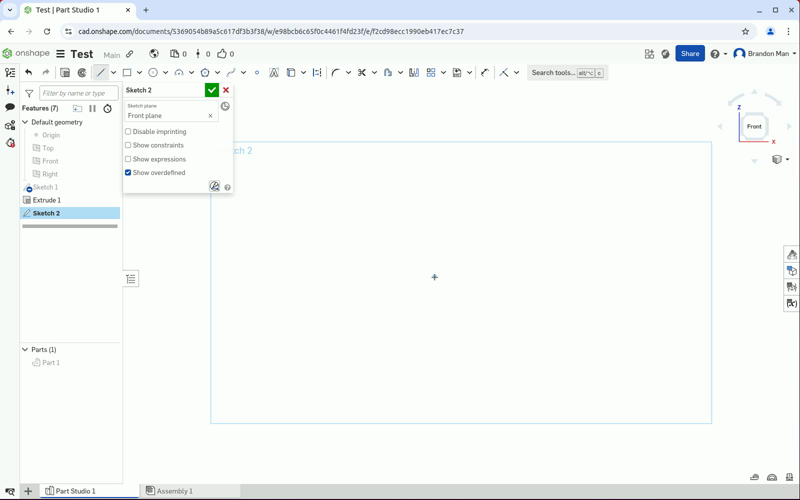
key_down(shift)
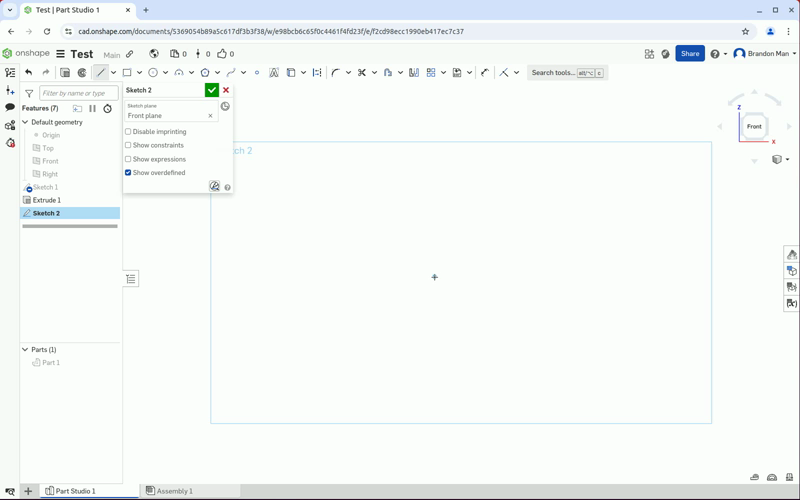
mouse_move(464, 276)
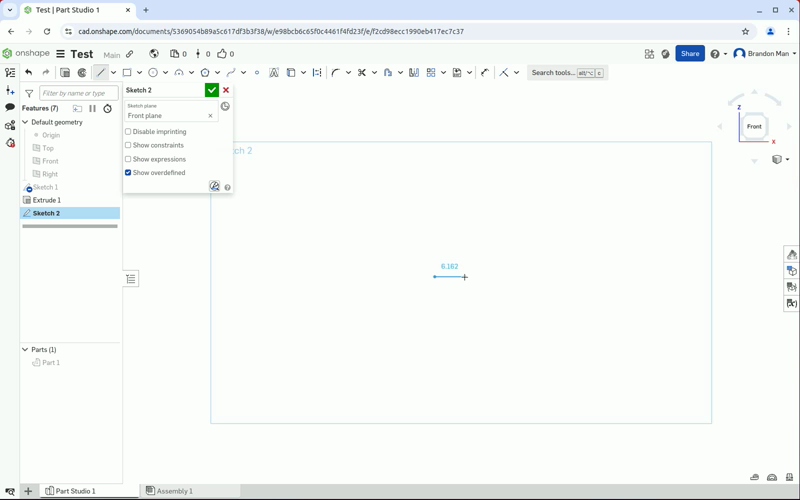
mouse_move(440, 276)
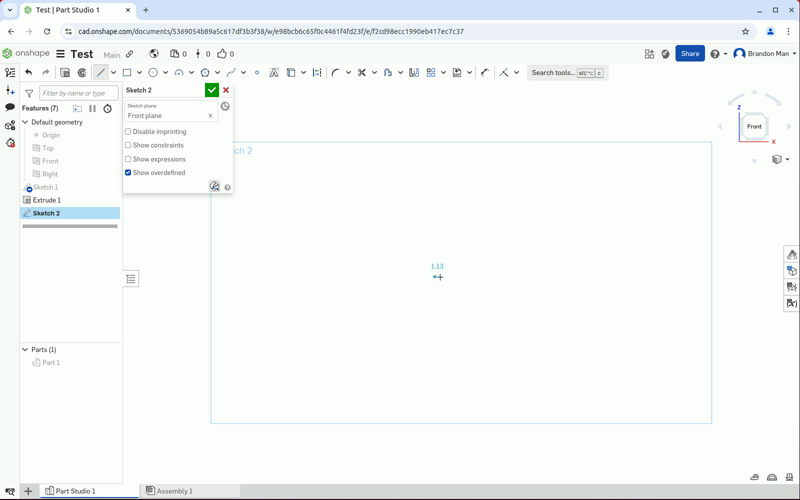
scroll(6)
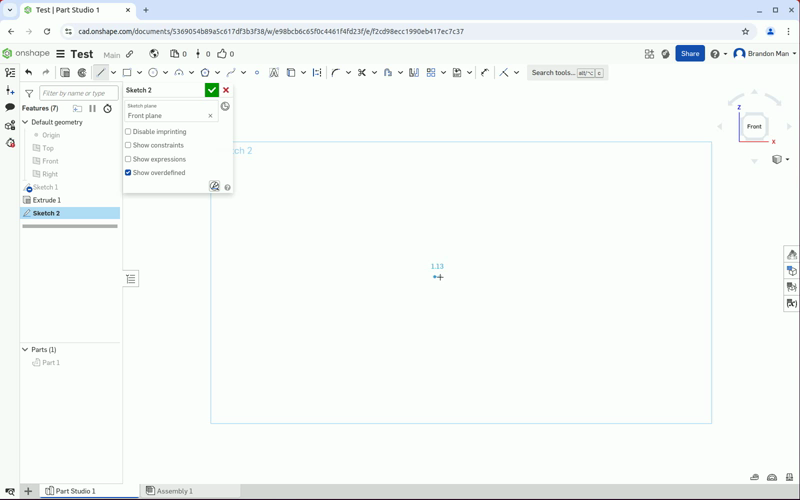
scroll(6)
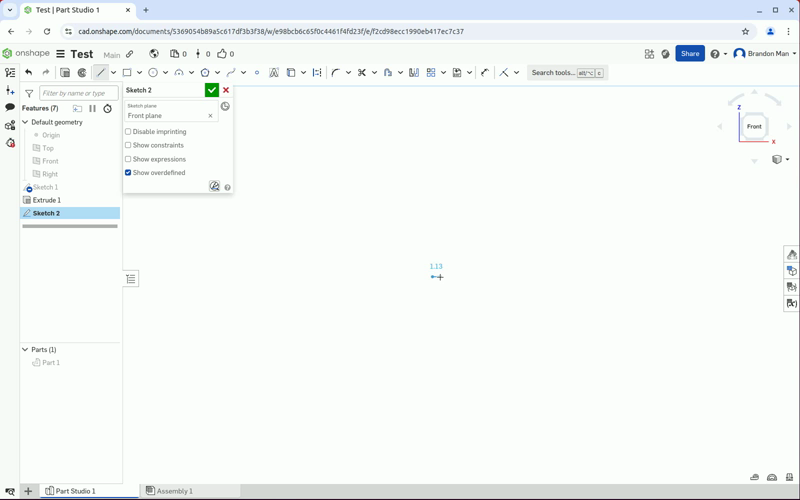
scroll(6)
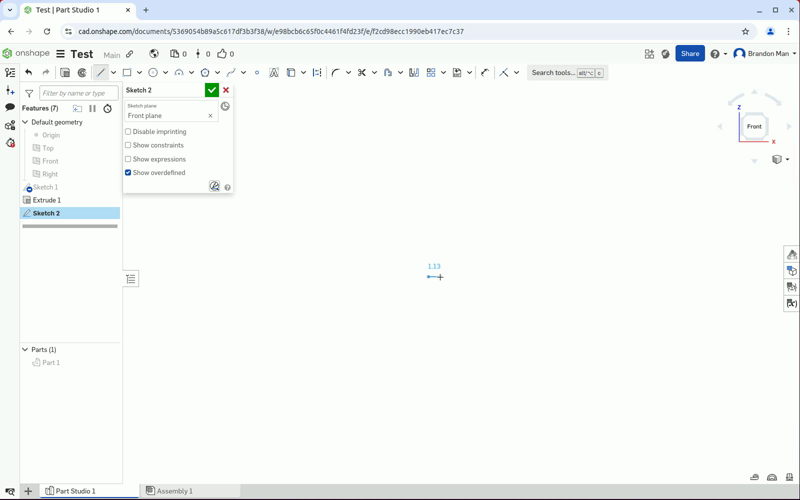
scroll(6)
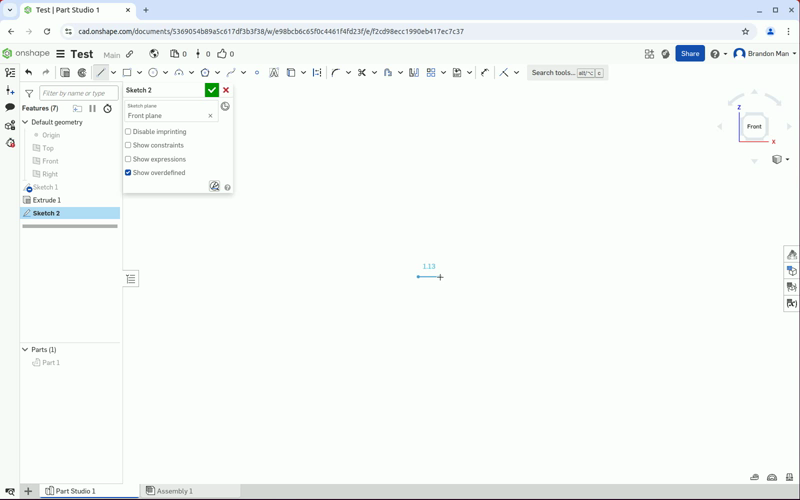
scroll(6)
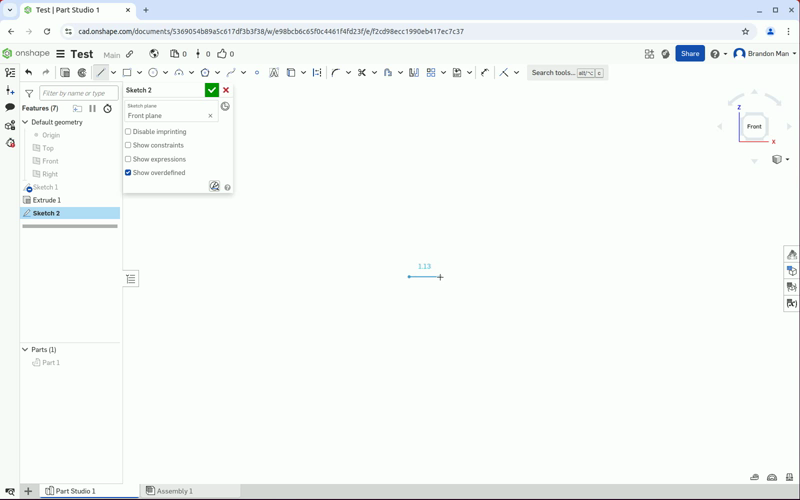
scroll(6)
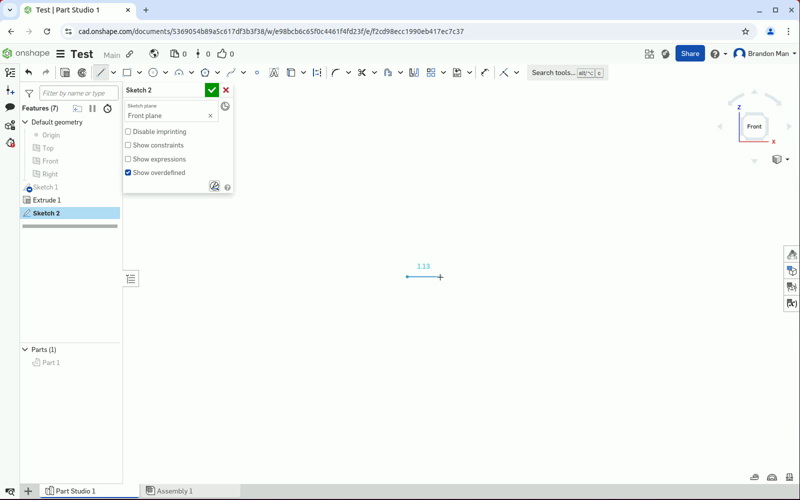
scroll(6)
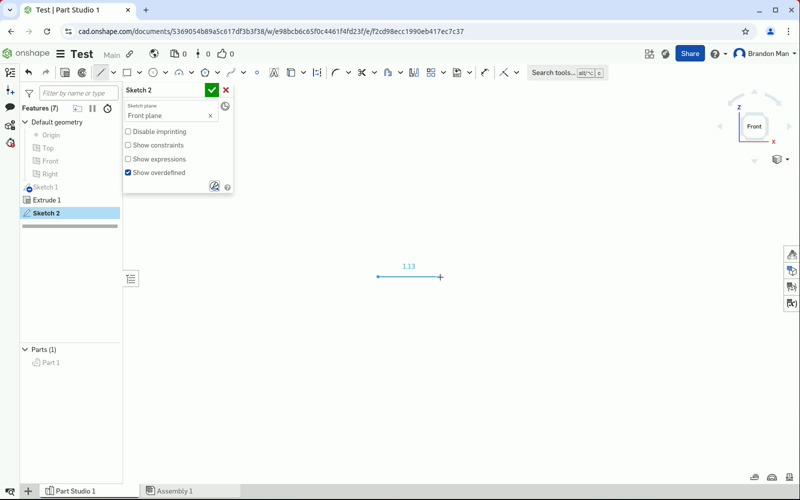
click(440, 276)
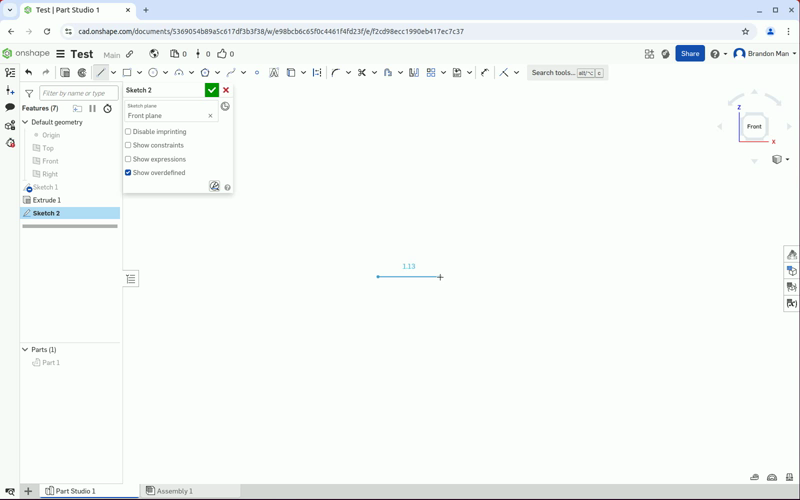
scroll(-6)
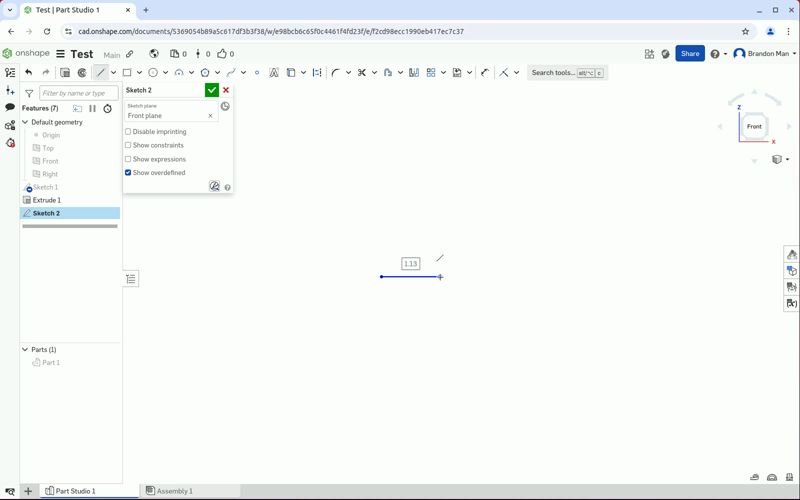
scroll(-6)
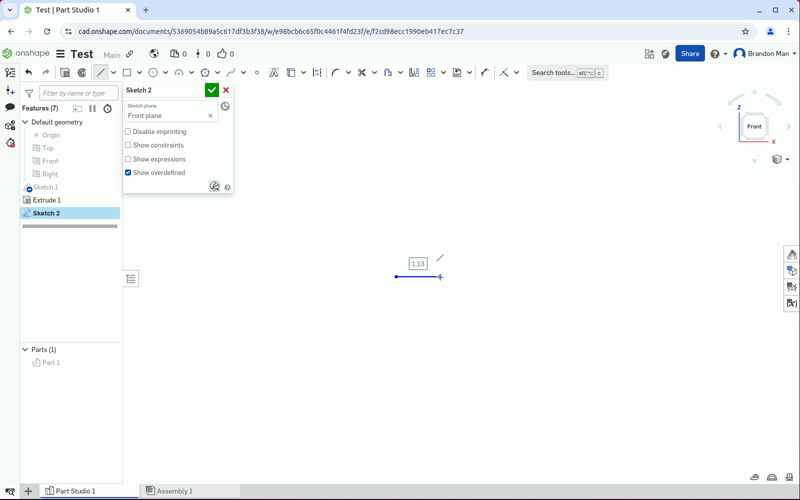
scroll(-6)
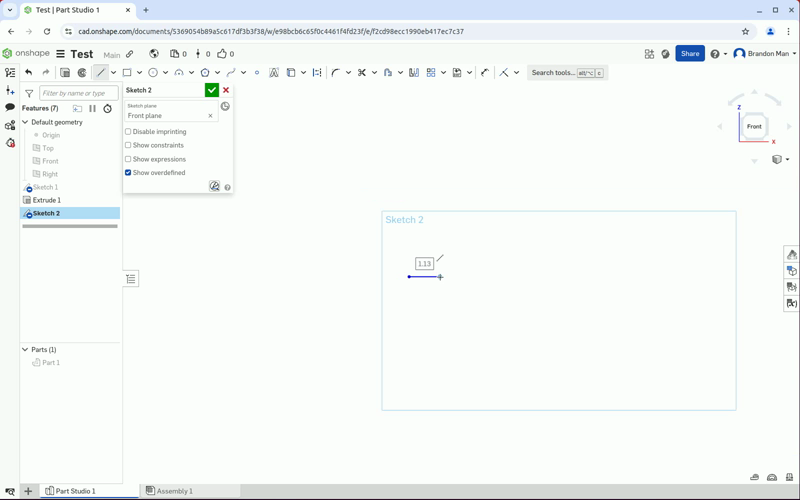
scroll(-6)
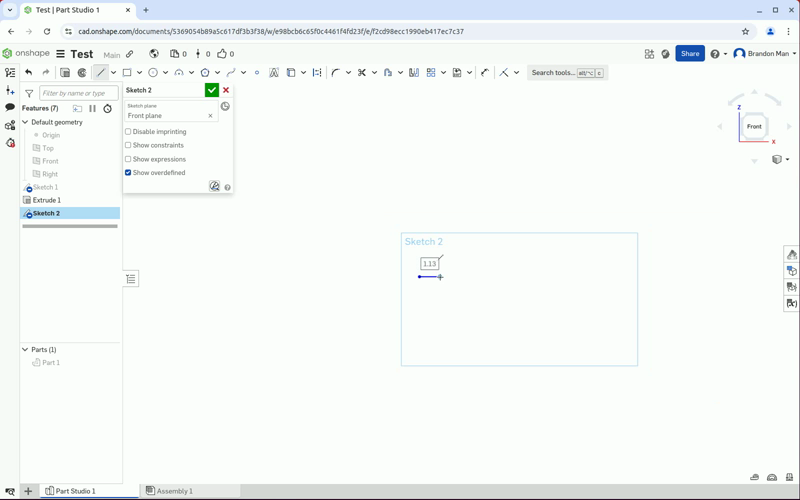
scroll(-6)
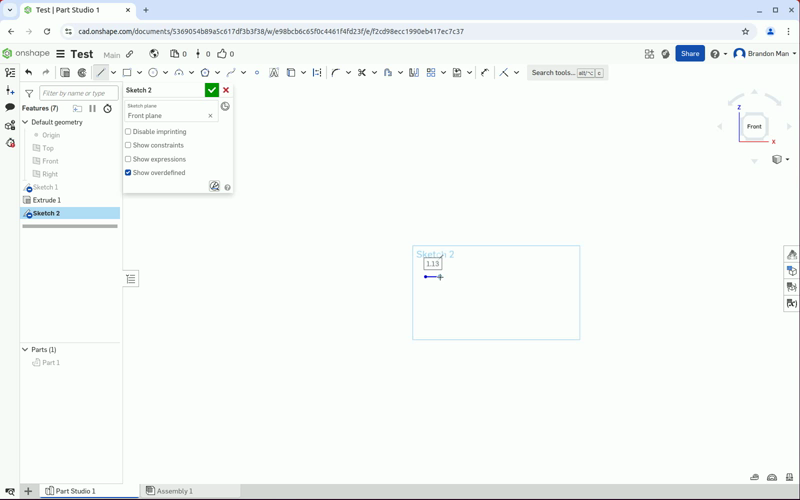
scroll(-6)
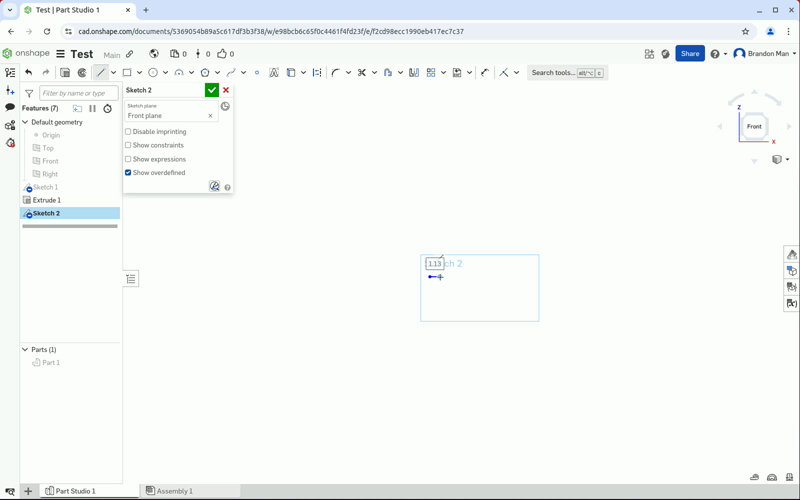
scroll(-6)
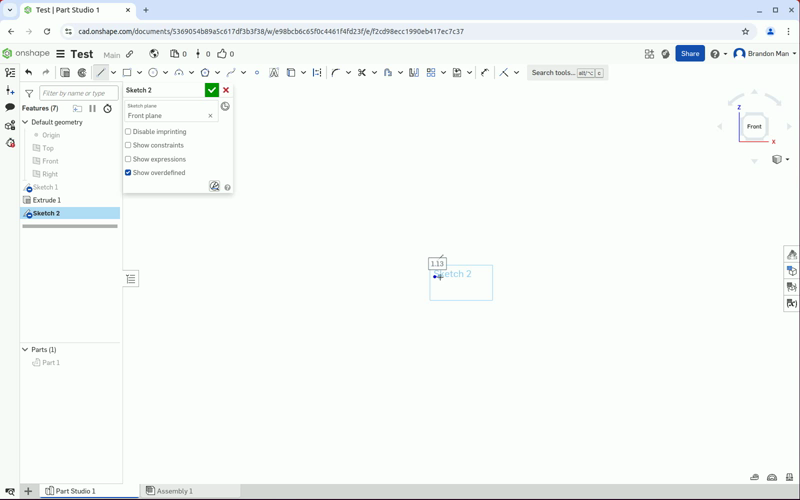
key_up(shift)
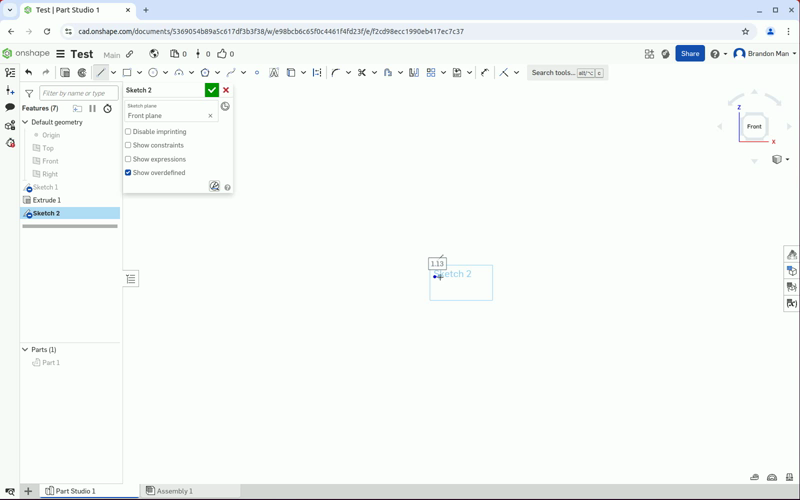
key_down(shift)
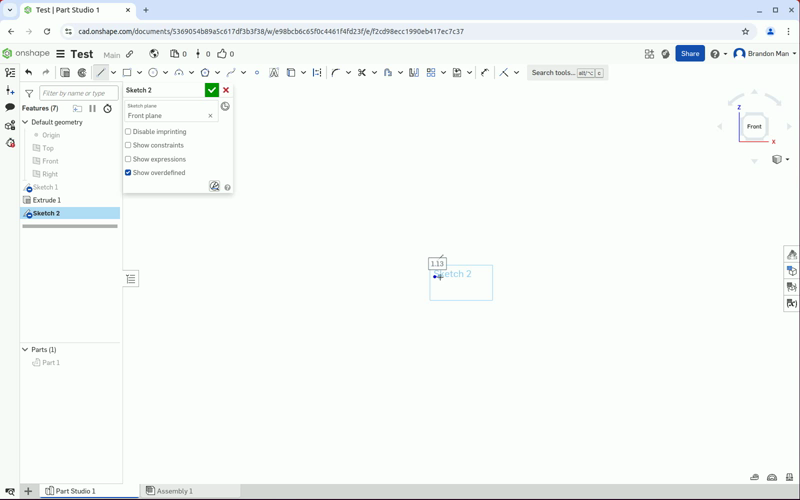
mouse_move(440, 176)
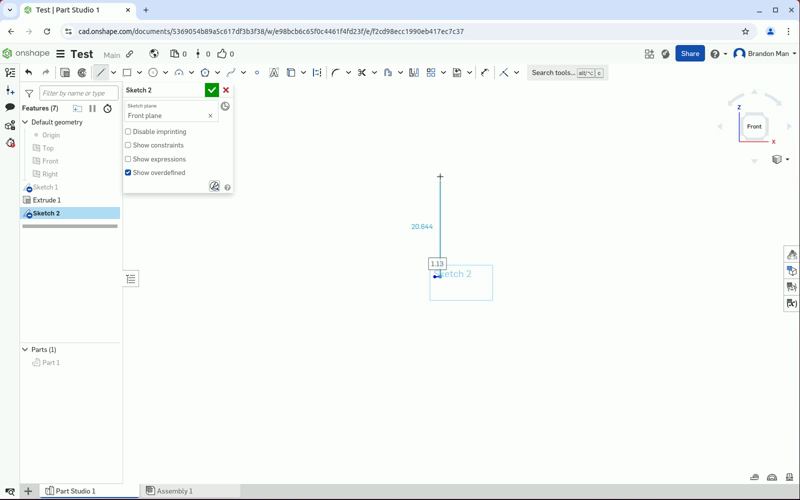
click(440, 176)
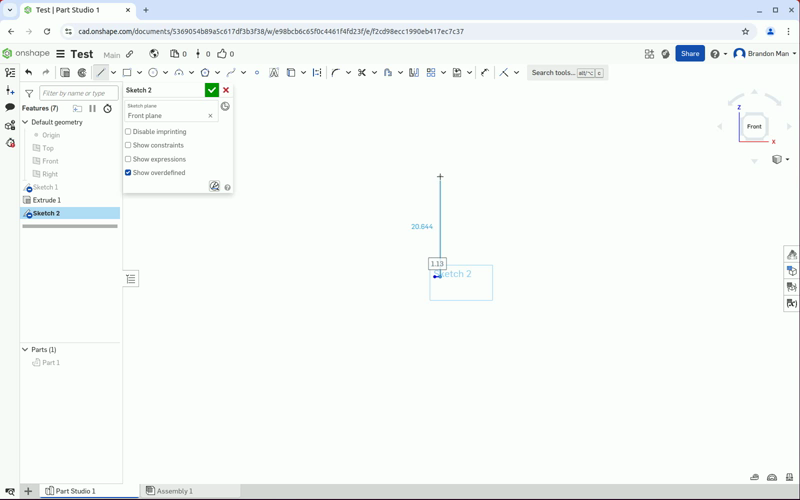
key_up(shift)
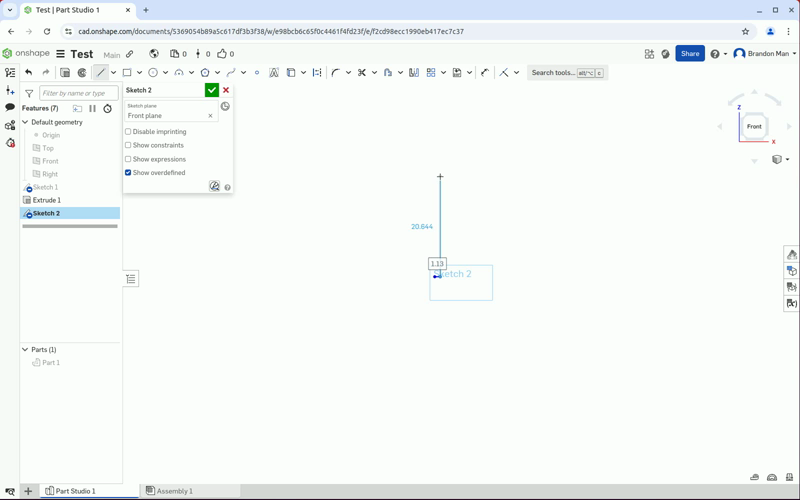
key_down(shift)
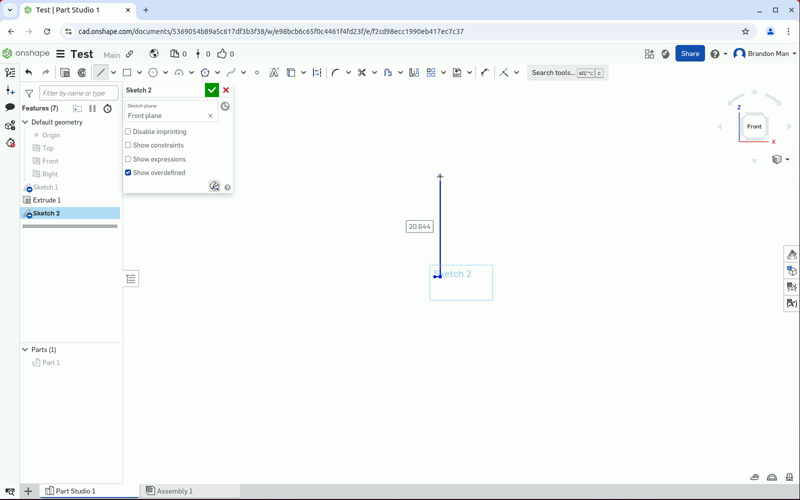
mouse_move(470, 176)
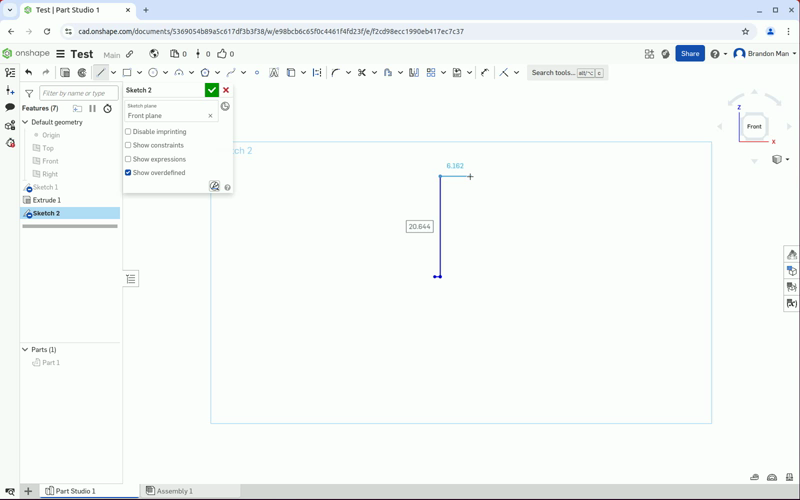
mouse_move(434, 176)
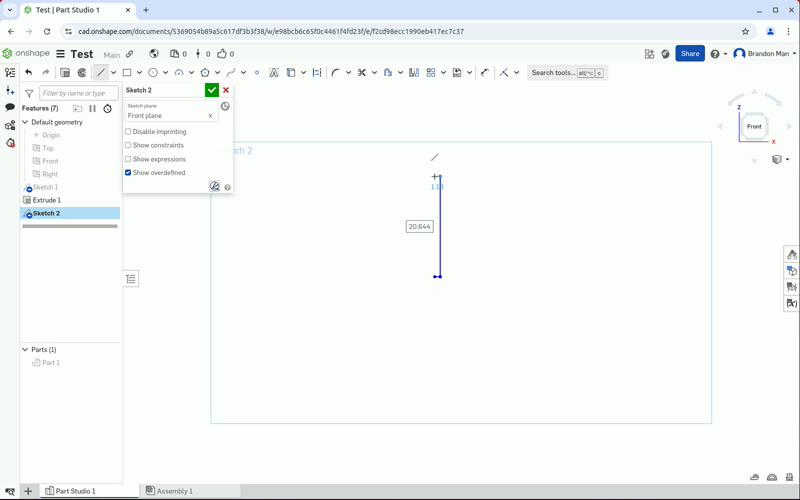
scroll(6)
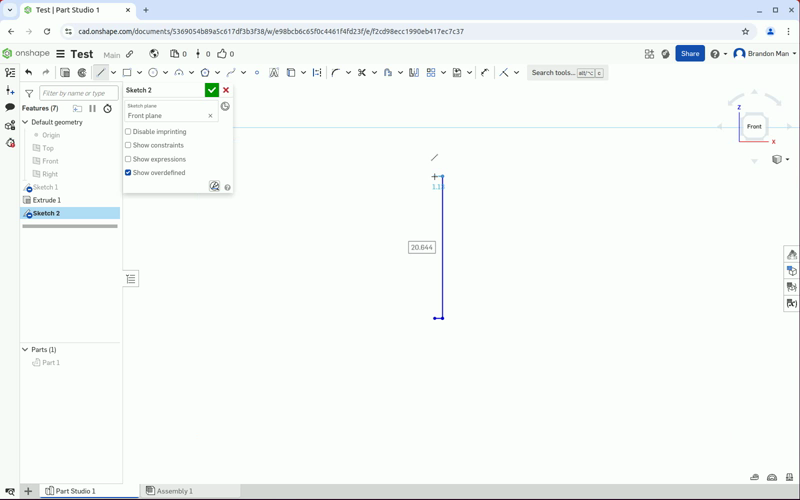
scroll(6)
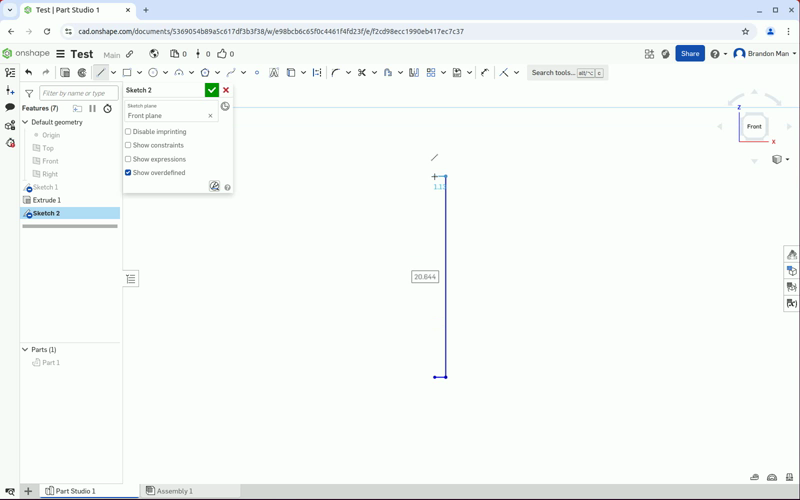
scroll(6)
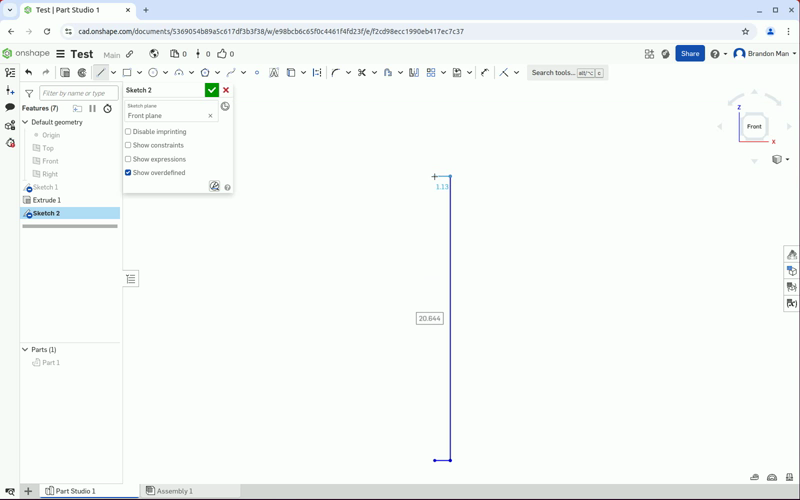
scroll(6)
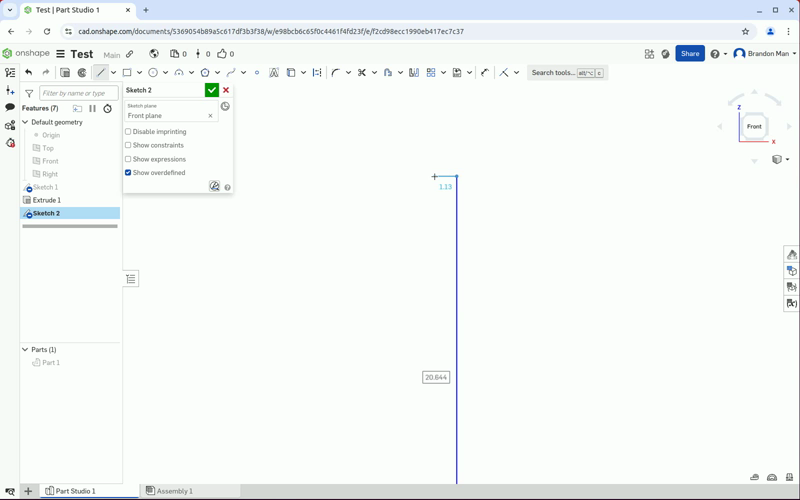
scroll(6)
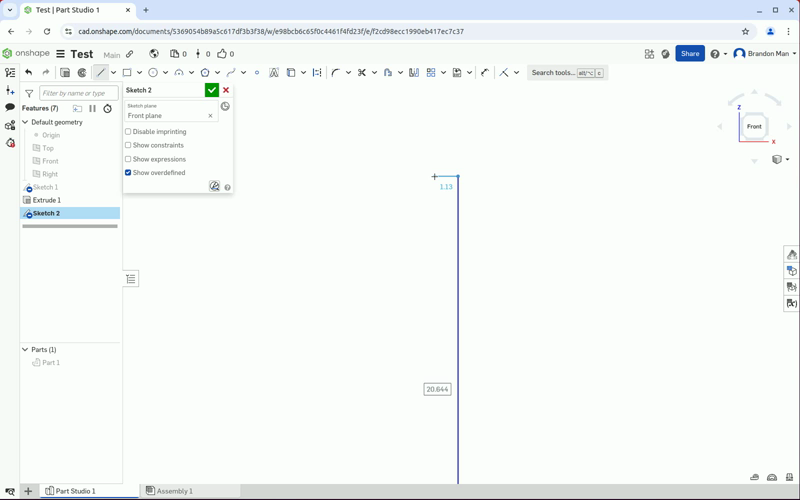
scroll(6)
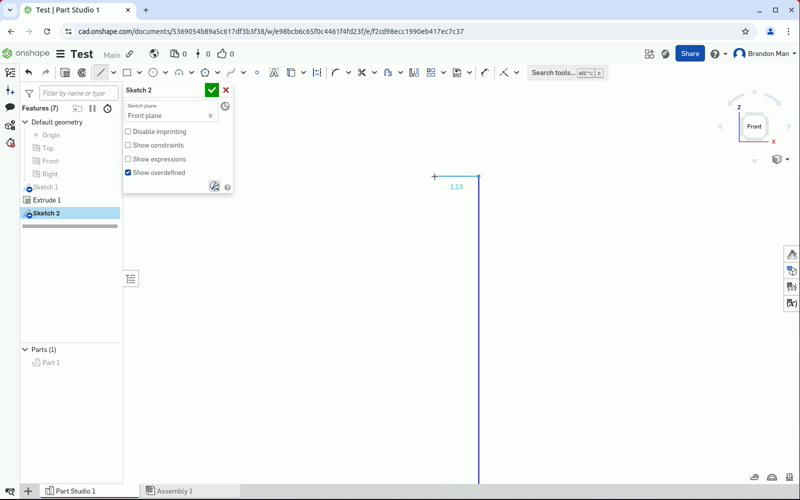
scroll(6)
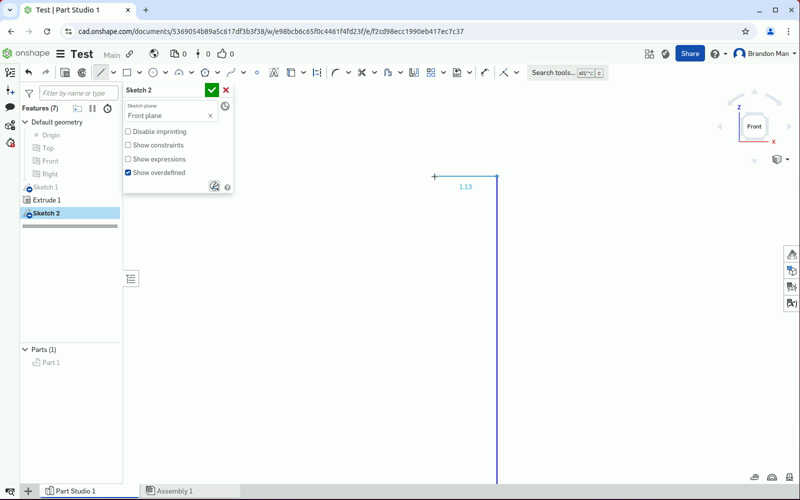
click(434, 176)
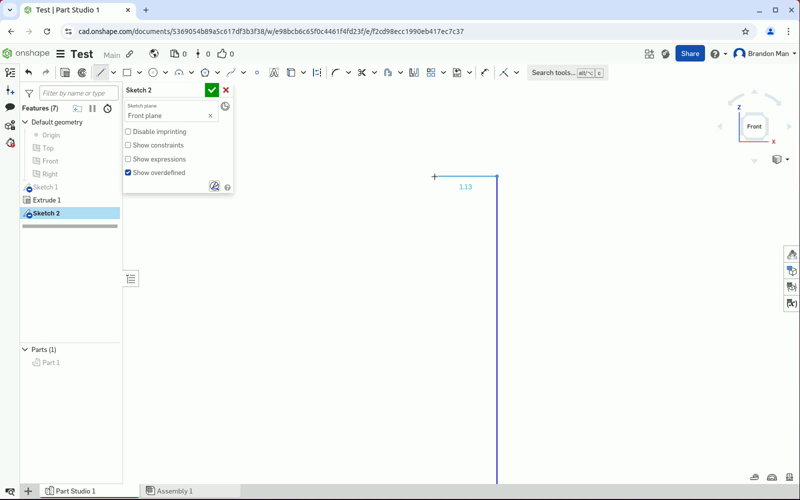
scroll(-6)
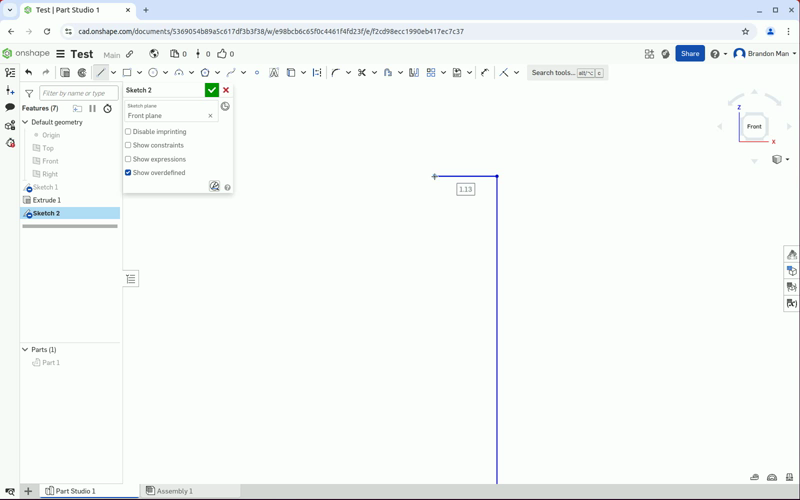
scroll(-6)
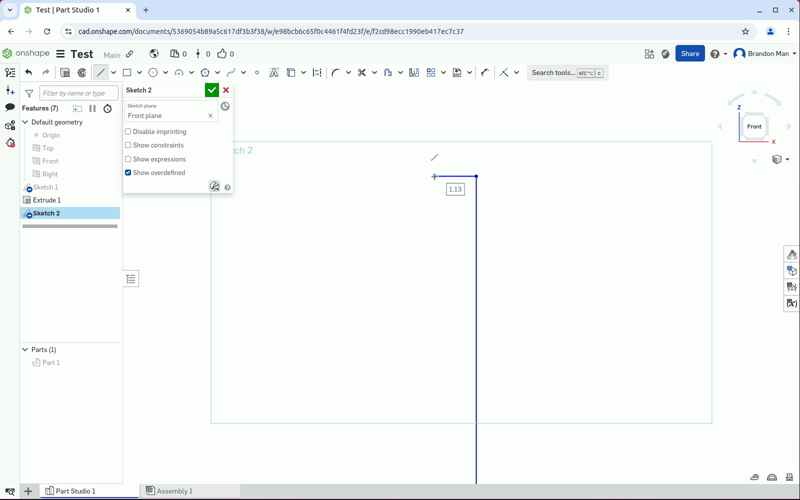
scroll(-6)
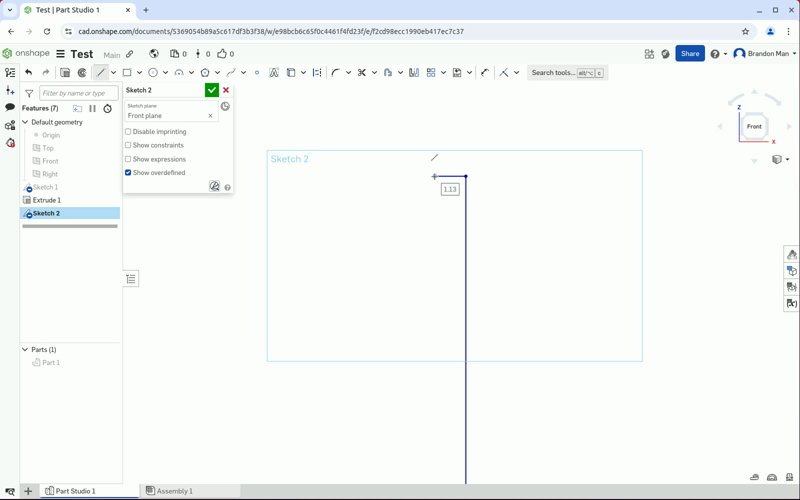
scroll(-6)
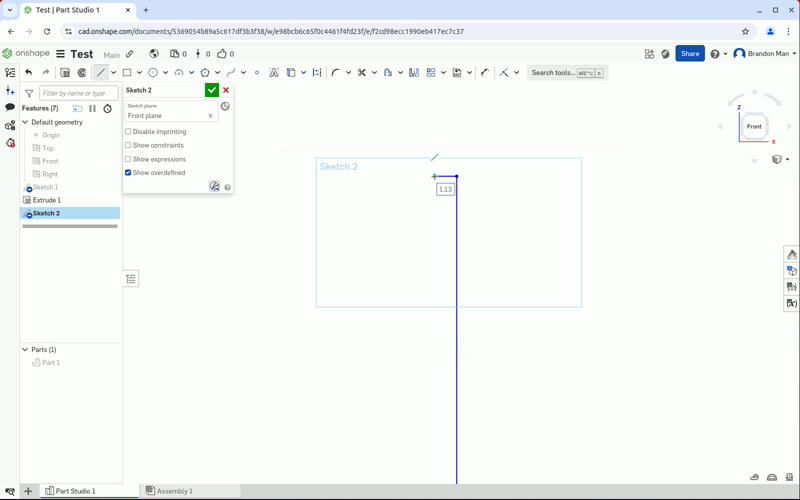
scroll(-6)
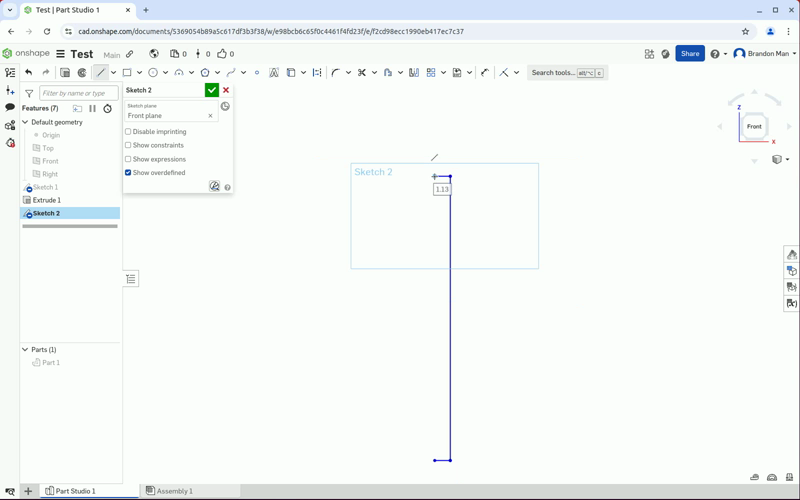
scroll(-6)
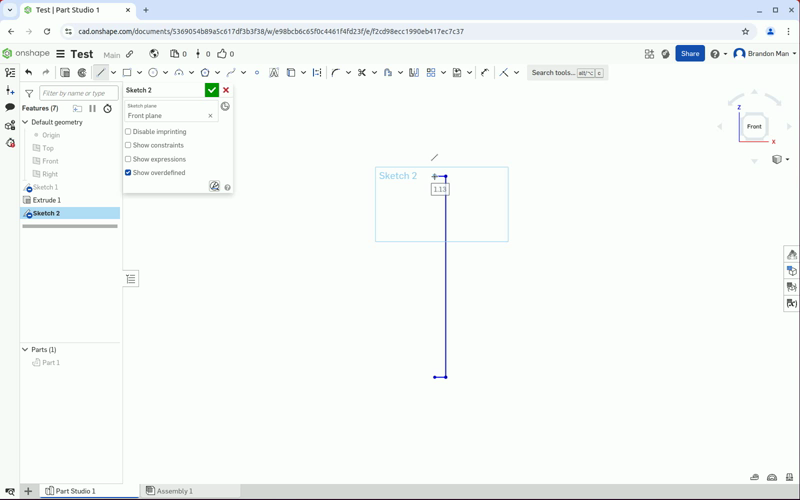
scroll(-6)
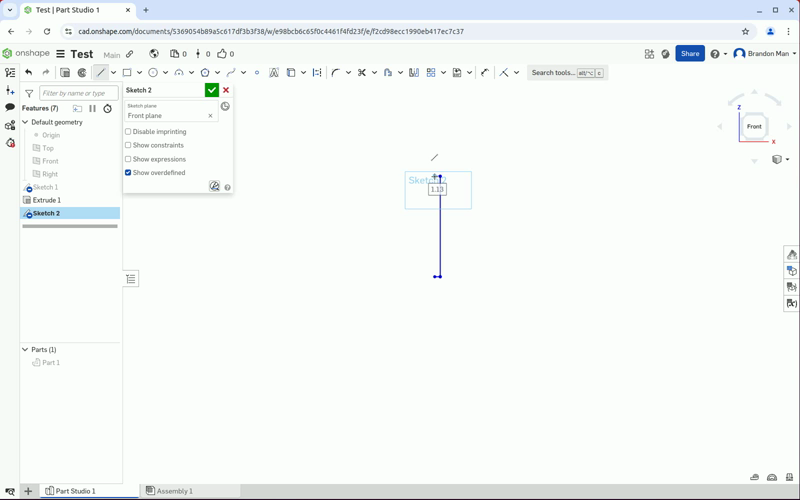
key_up(shift)
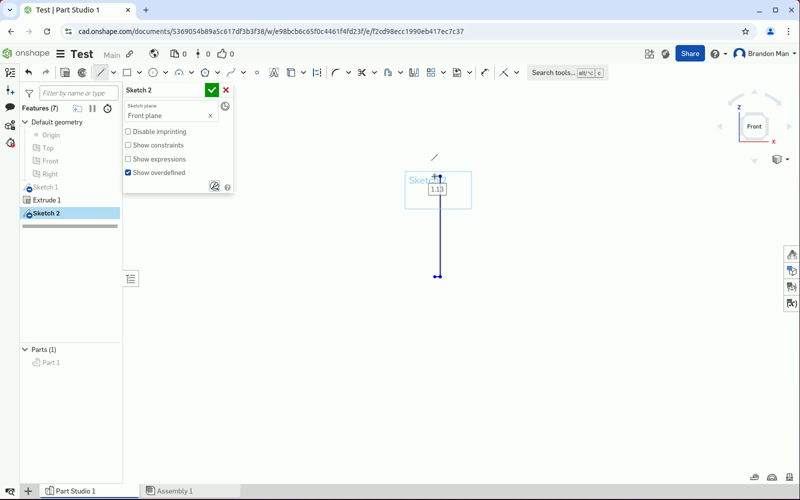
key_down(shift)
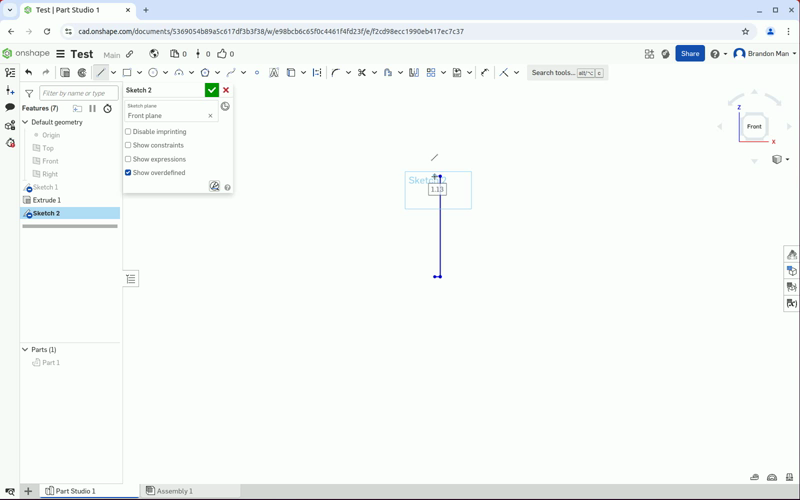
mouse_move(434, 276)
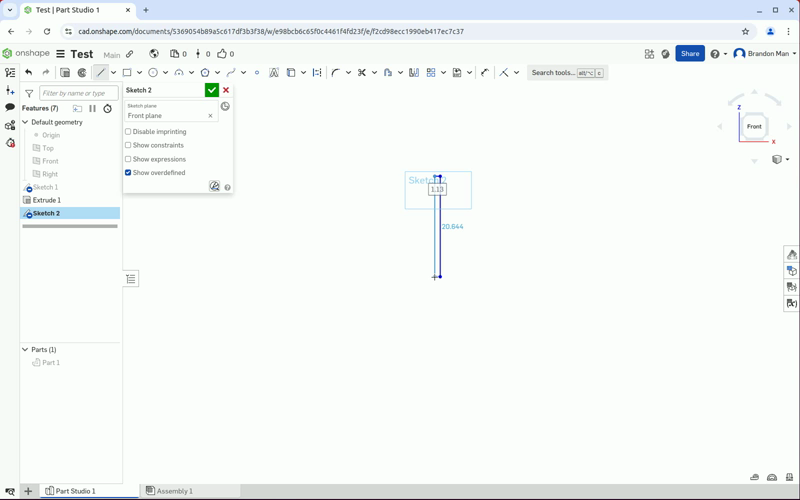
key_up(shift)
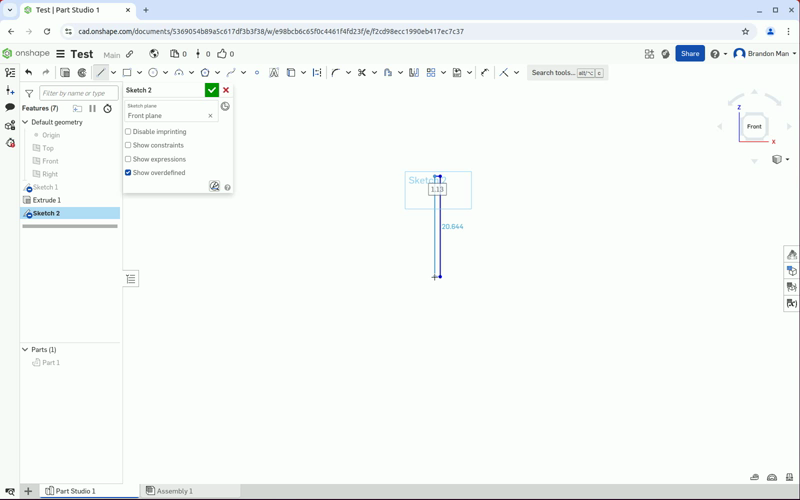
click(434, 276)
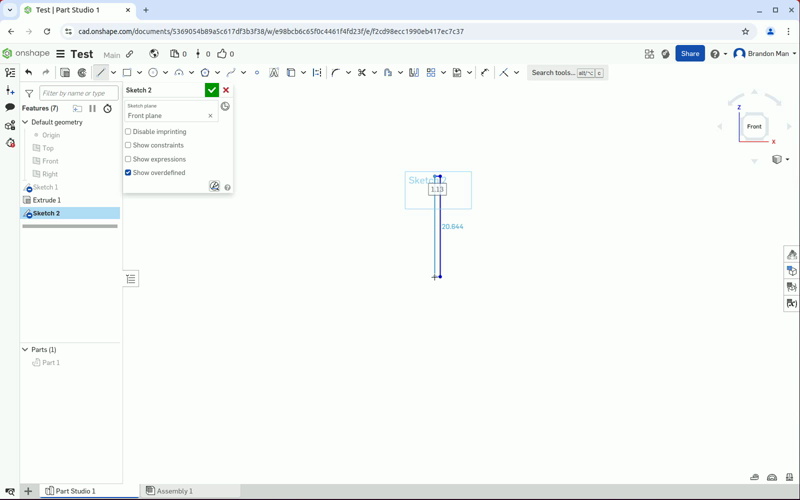
key(esc)
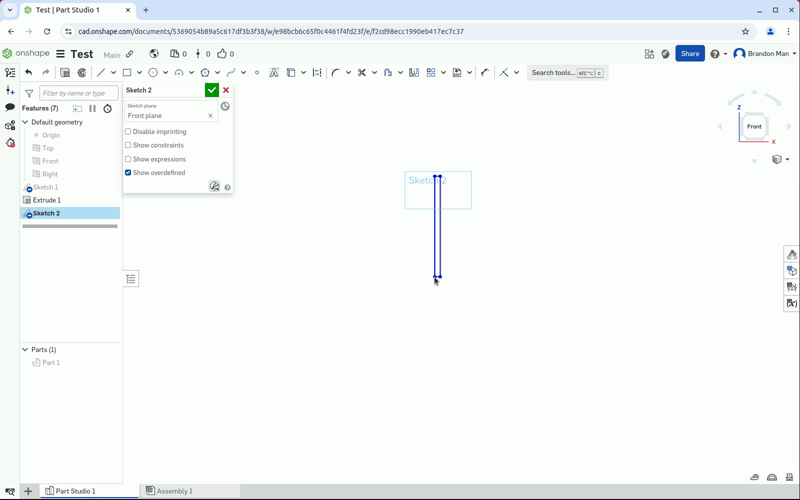
mouse_move(437, 272)
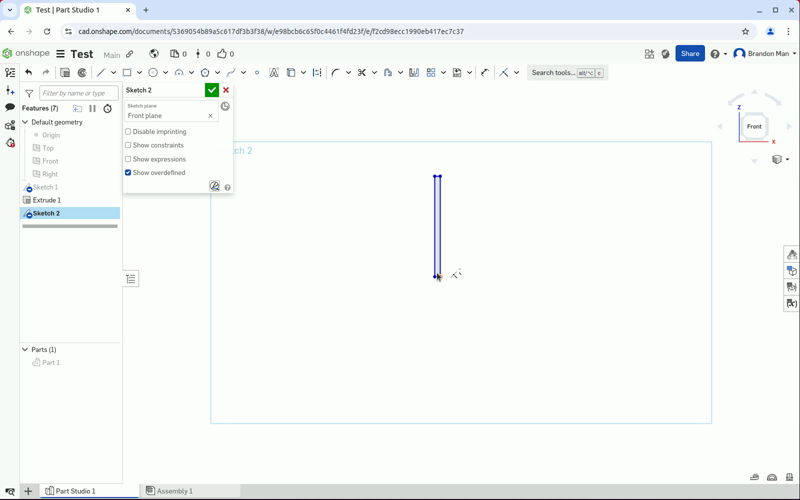
scroll(6)
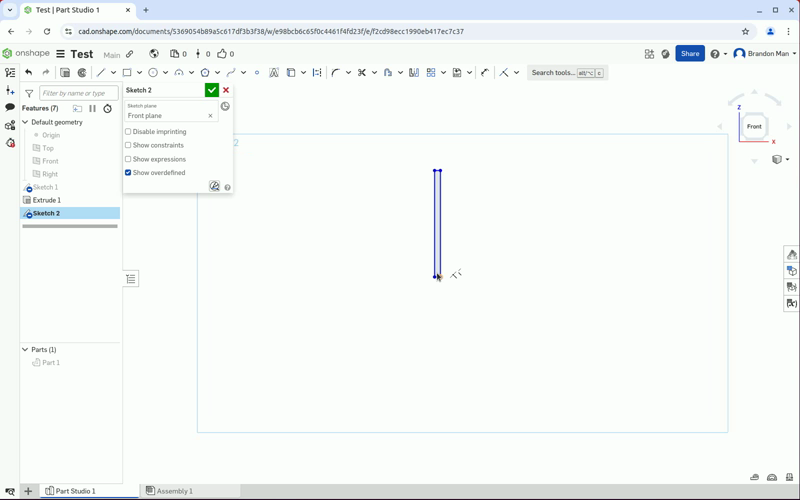
scroll(6)
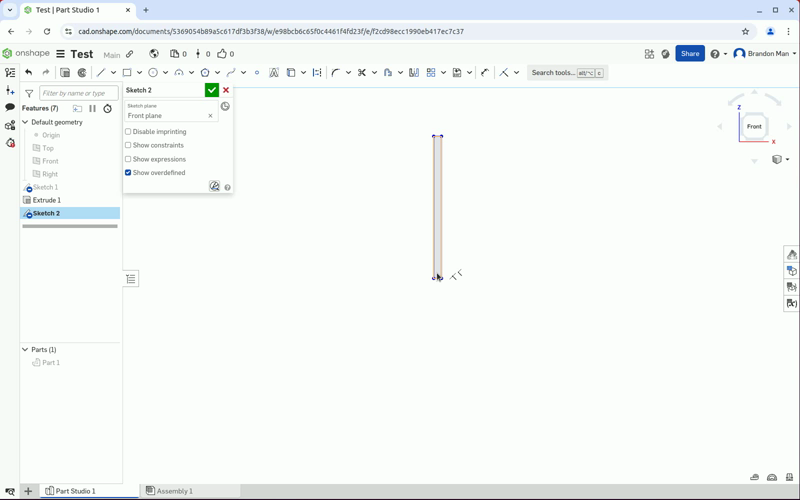
scroll(6)
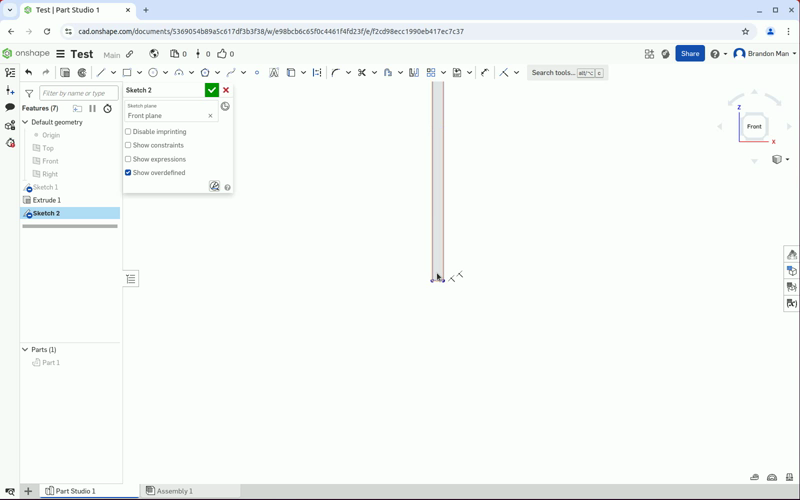
scroll(6)
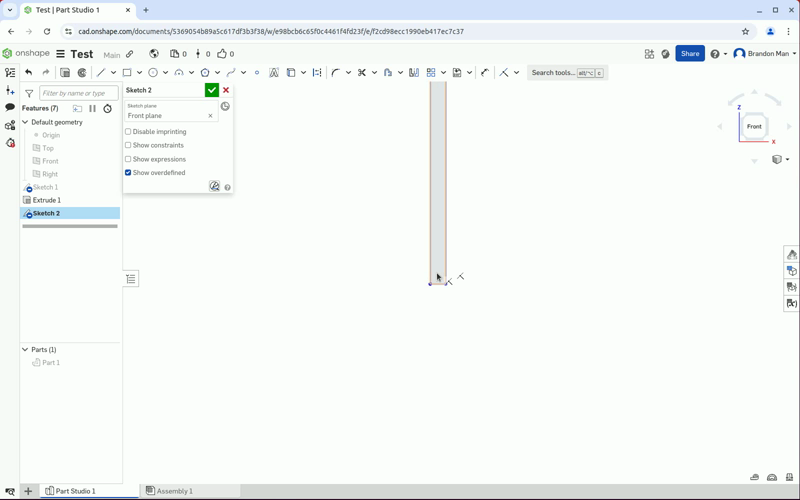
scroll(6)
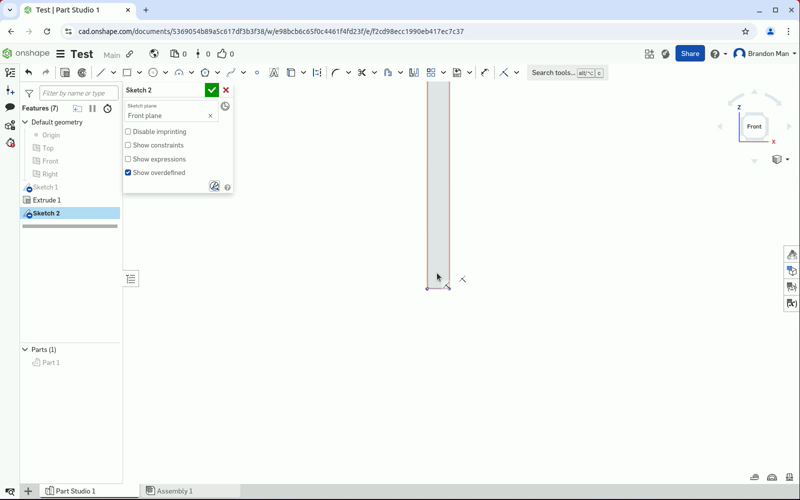
scroll(6)
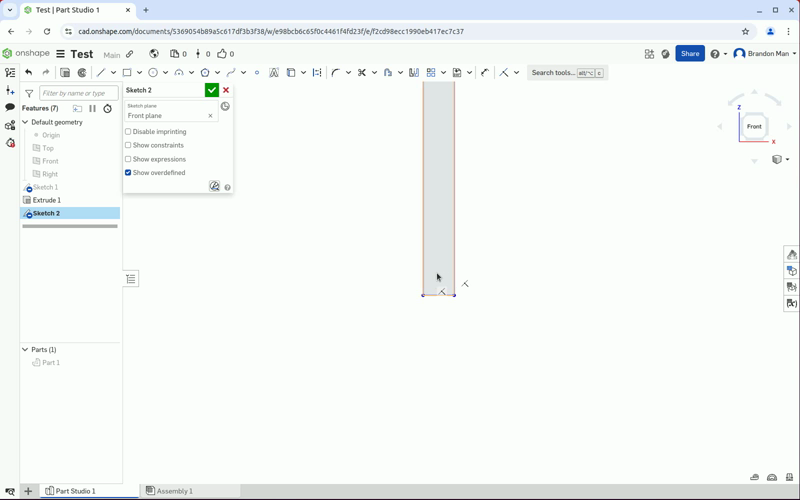
scroll(6)
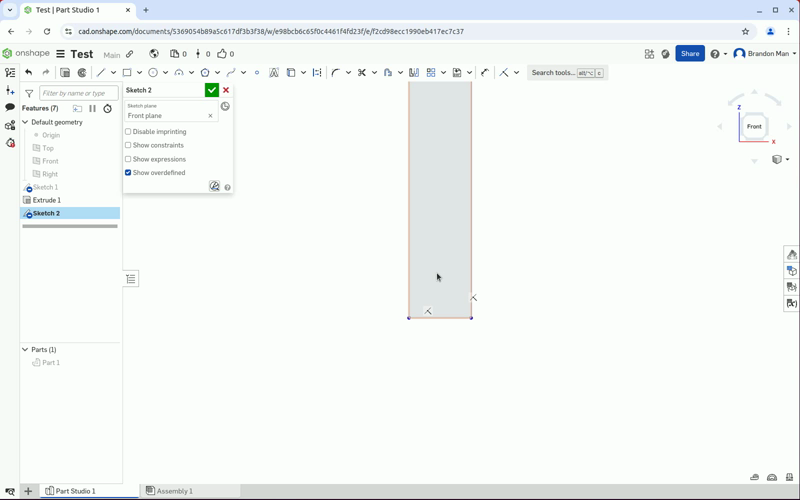
click(437, 272)
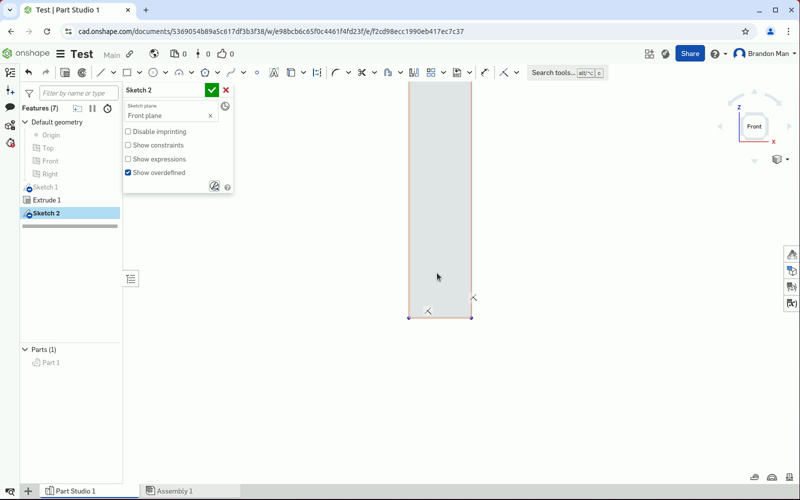
scroll(-6)
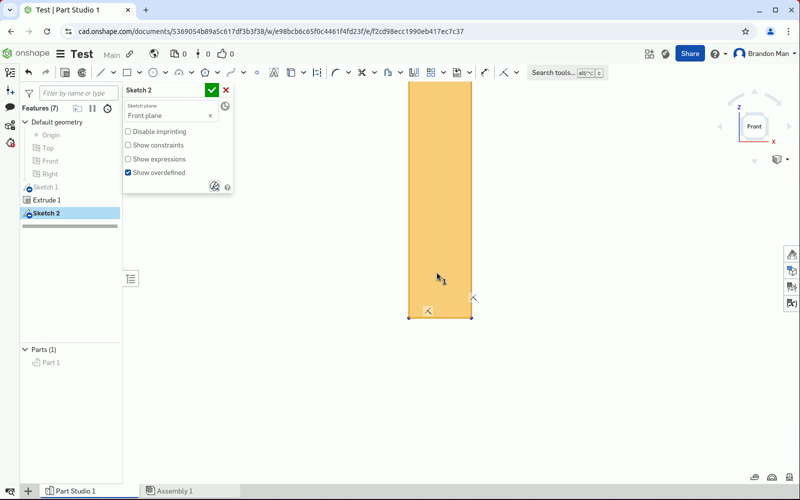
scroll(-6)
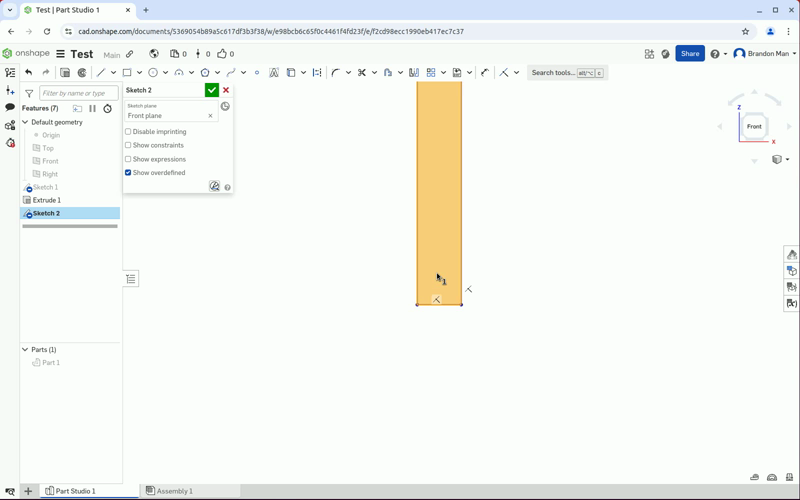
scroll(-6)
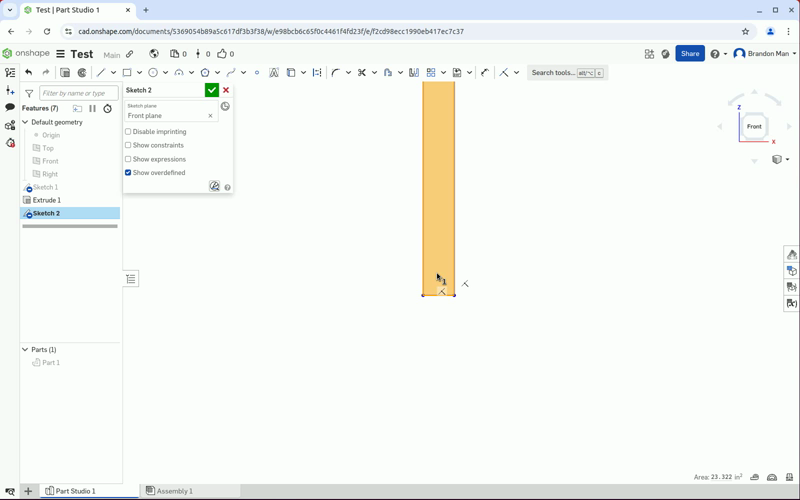
scroll(-6)
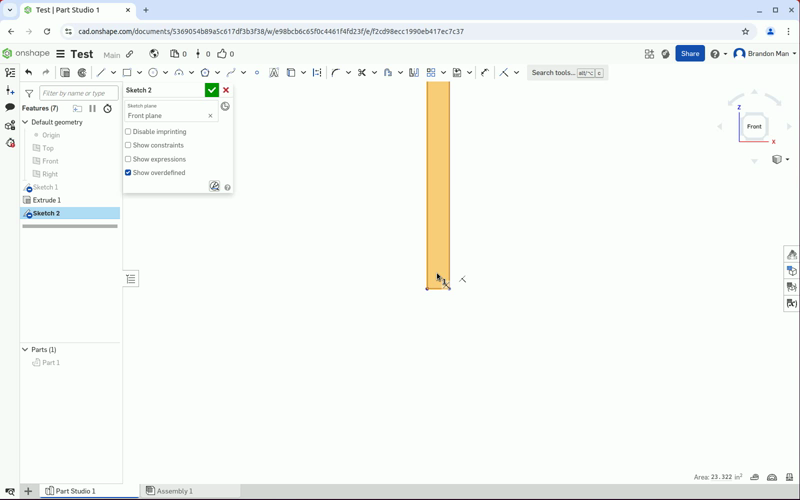
scroll(-6)
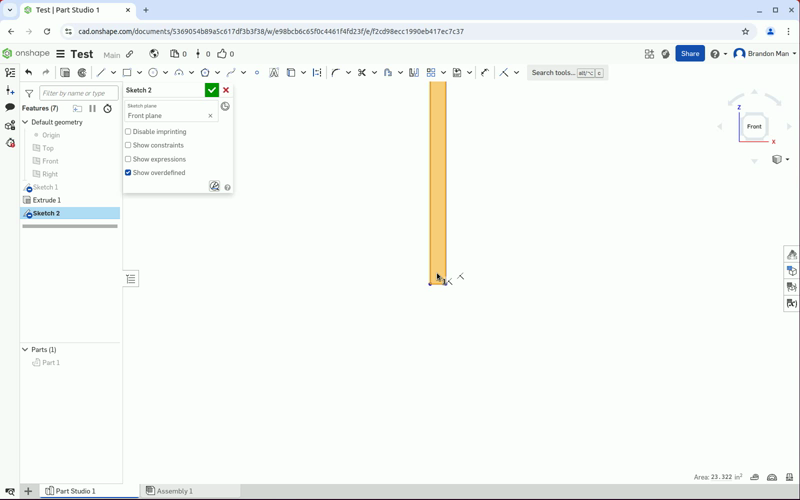
scroll(-6)
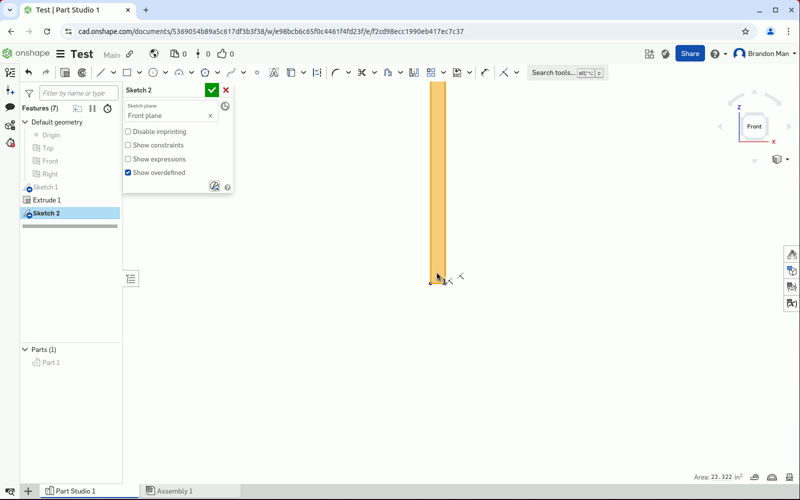
scroll(-6)
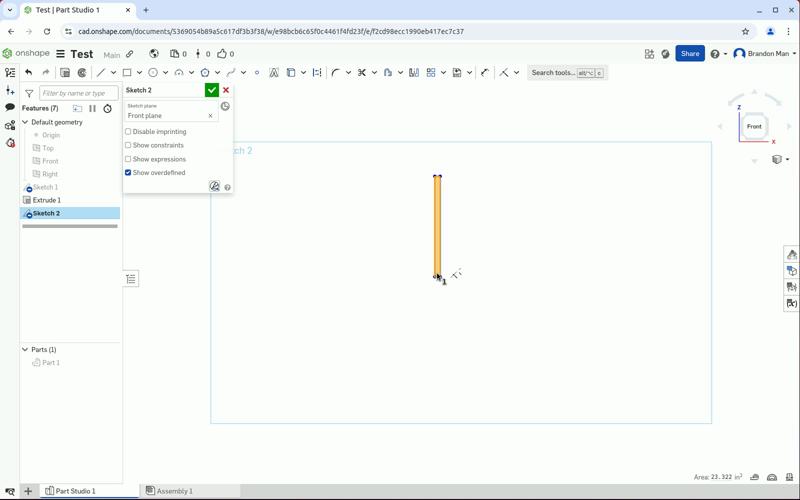
mouse_move(73, 352)
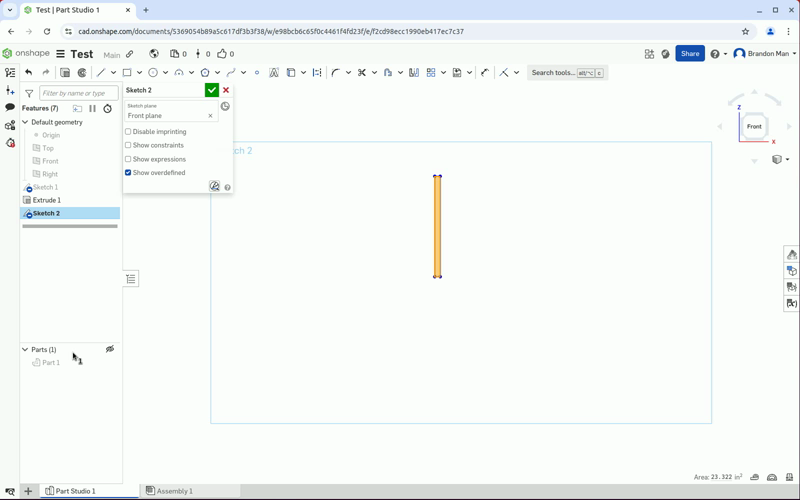
key(shift+y)
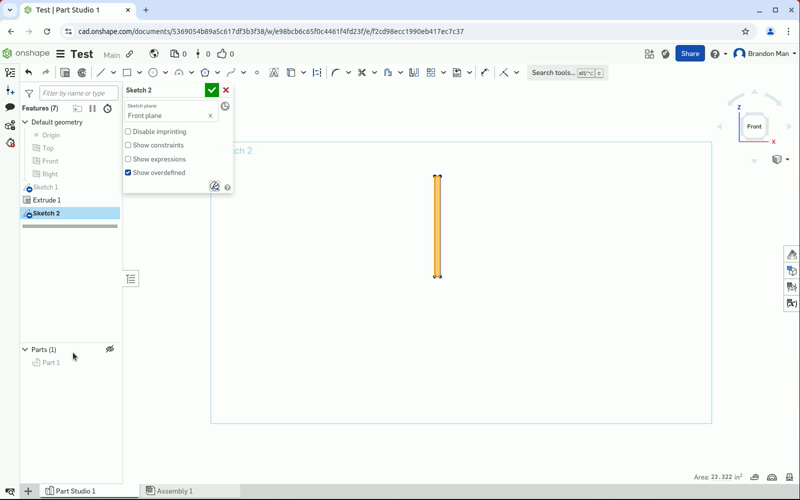
key(shift+e)
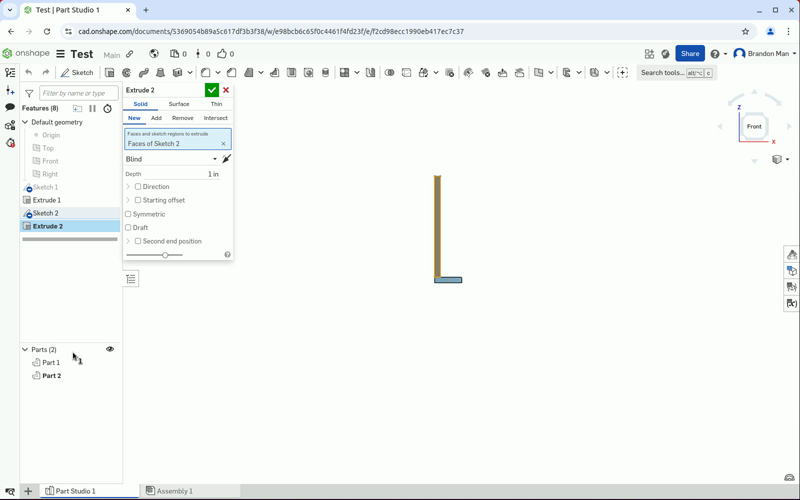
mouse_move(143, 106)
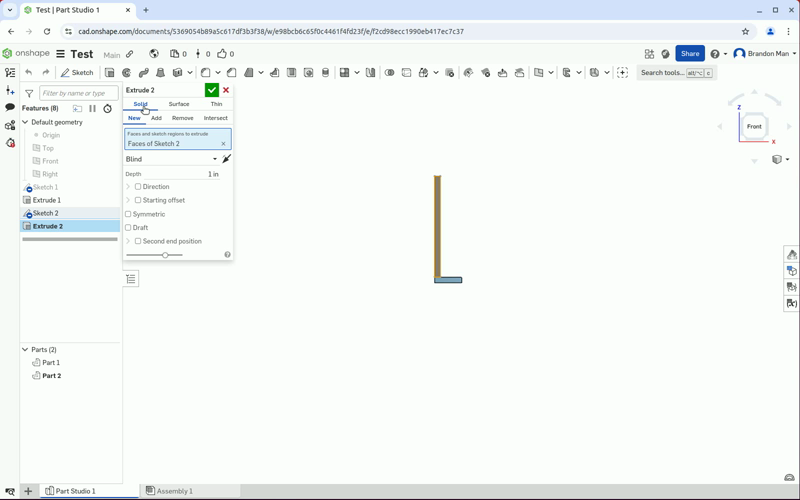
click(143, 106)
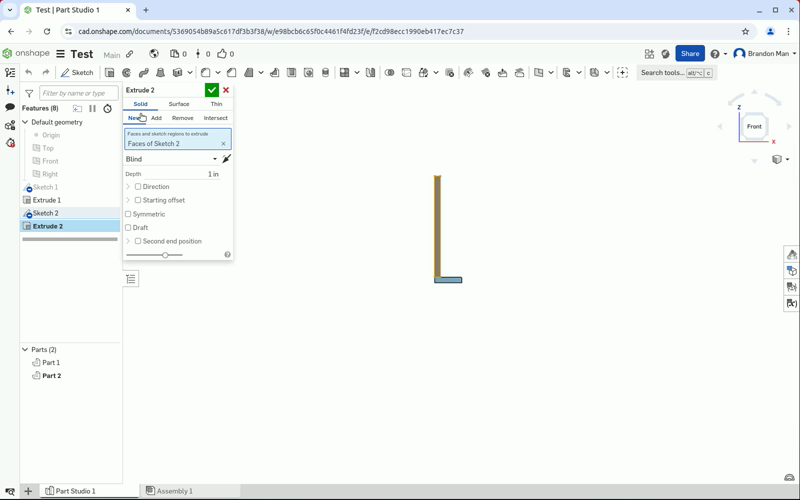
mouse_move(137, 120)
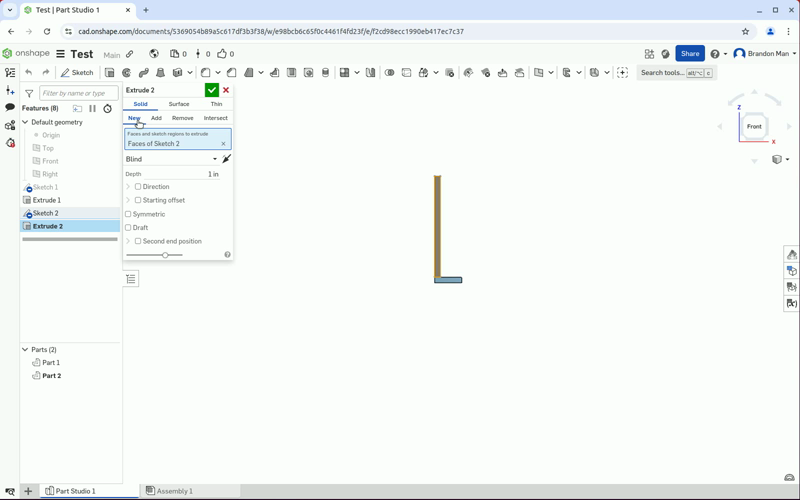
click(137, 120)
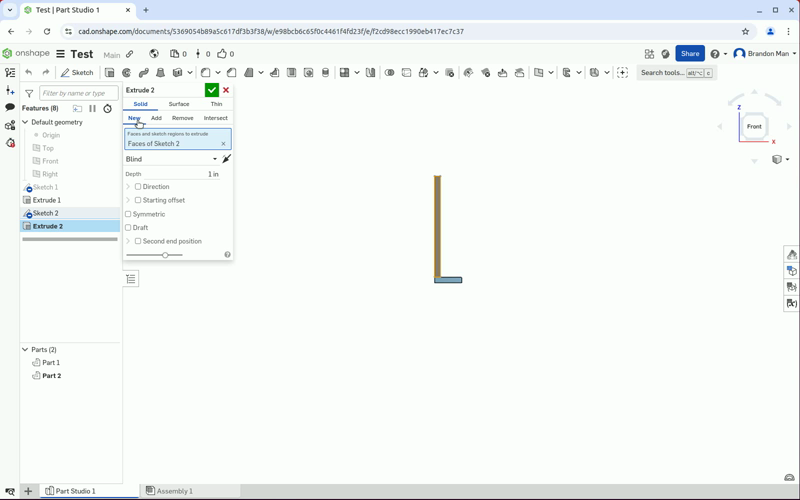
key(tab, 4)
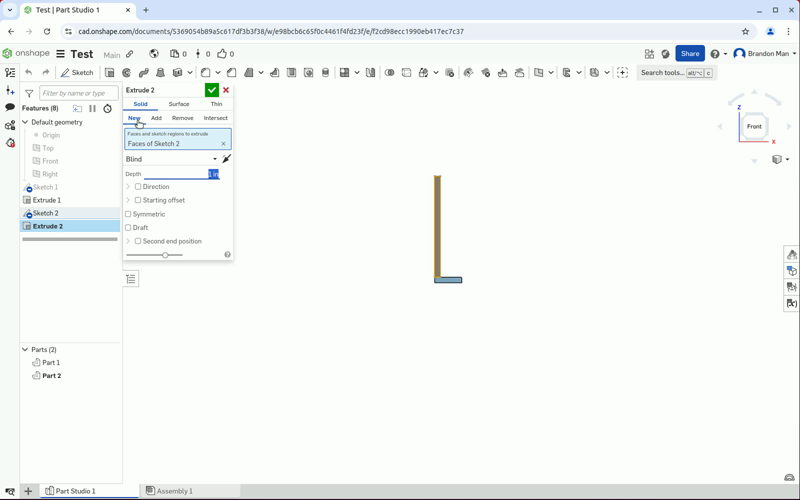
text(0.963)
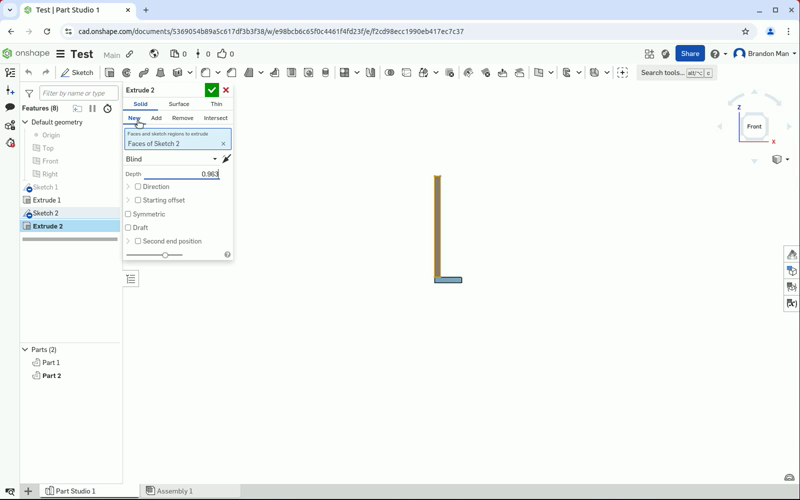
key(enter)
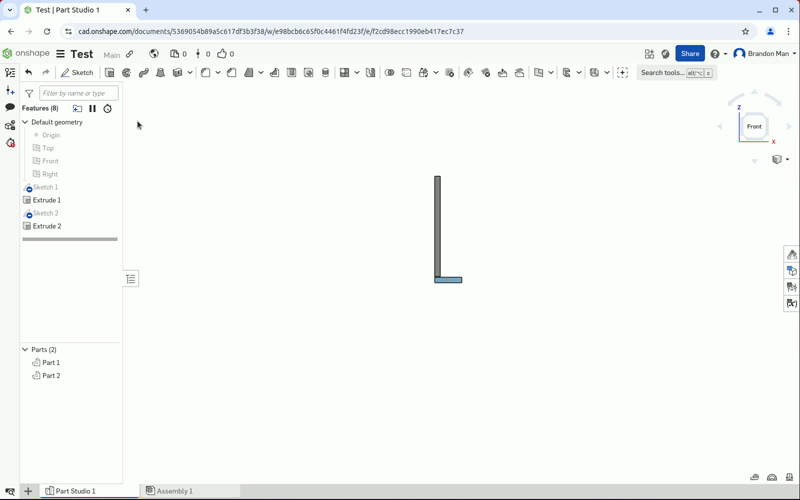
key(shift+h)
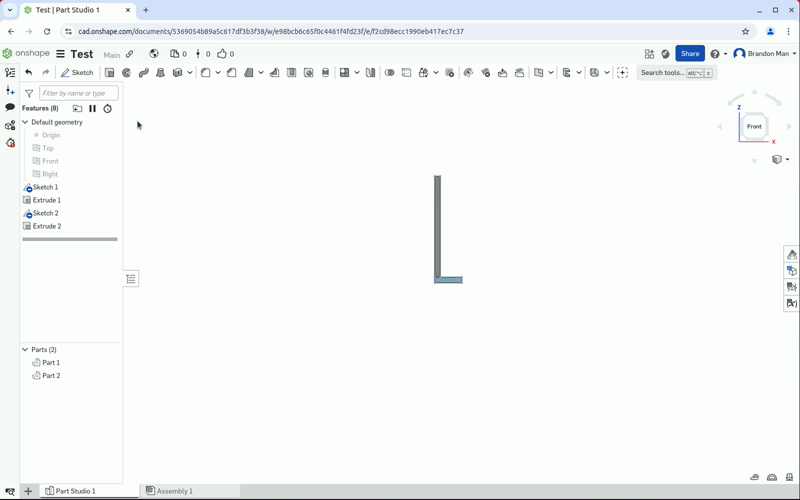
key(shift+h)
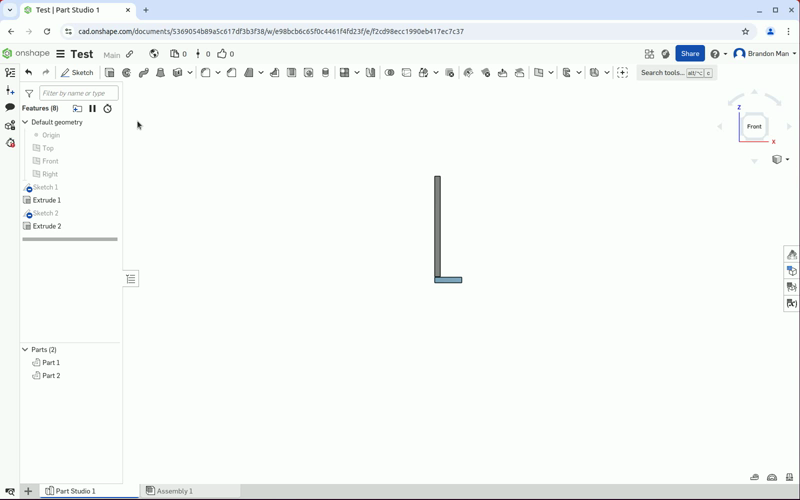
mouse_move(73, 189)
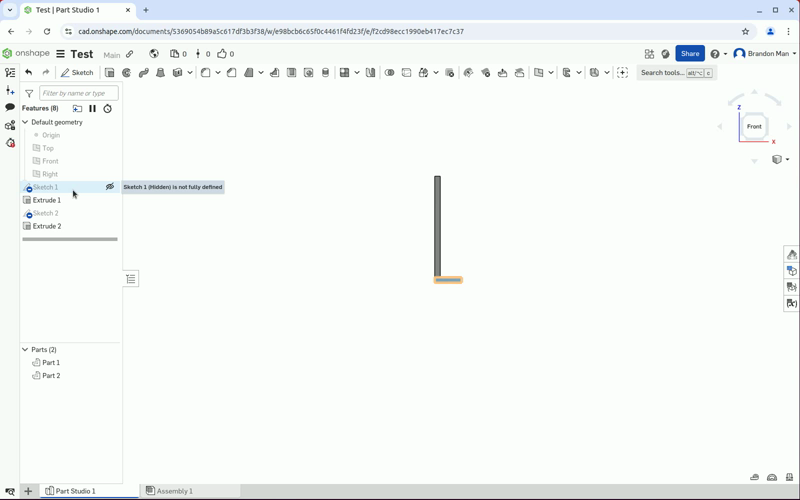
click(73, 189)
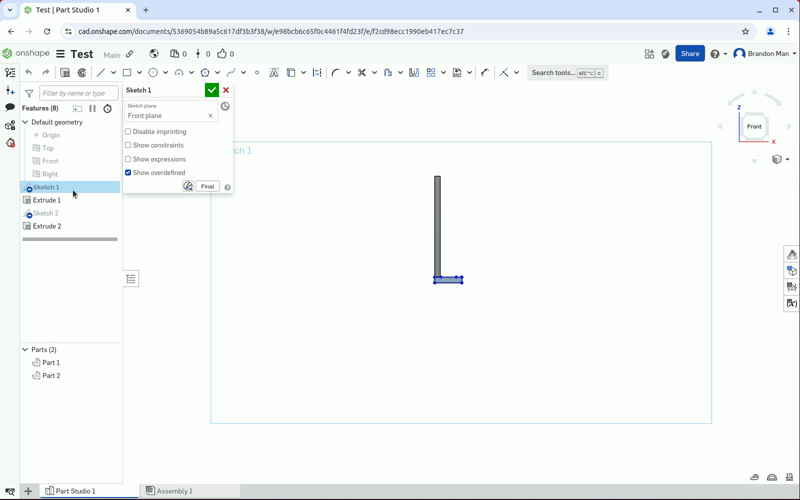
mouse_move(229, 92)
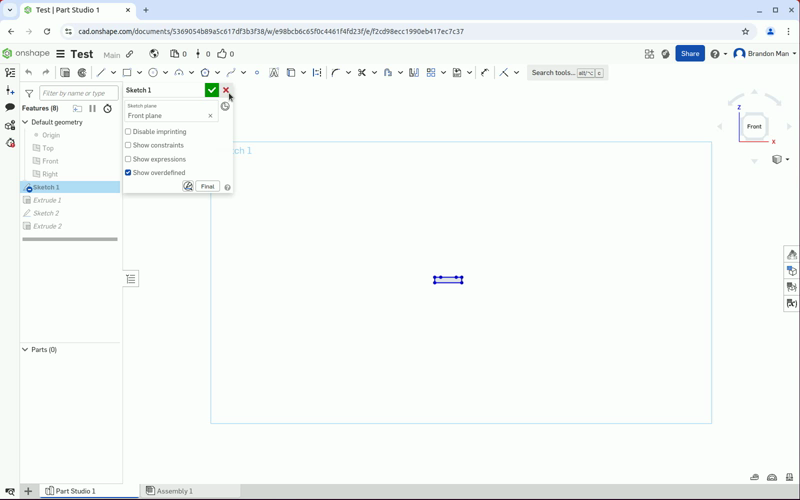
click(229, 92)
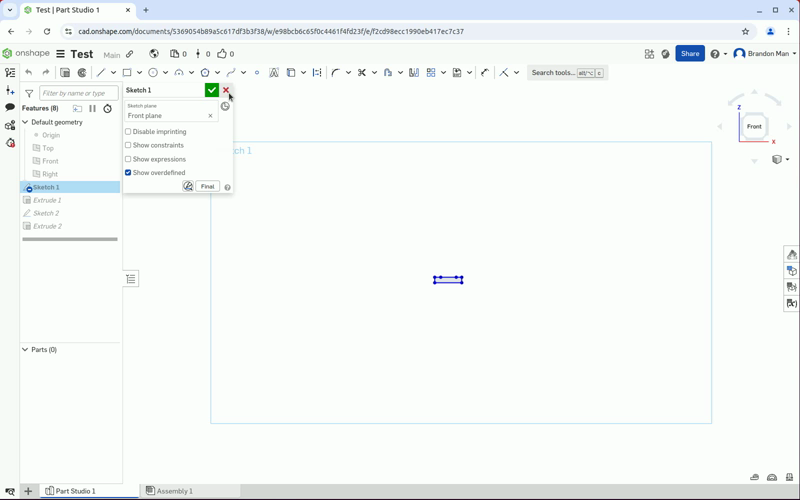
key(shift+s)
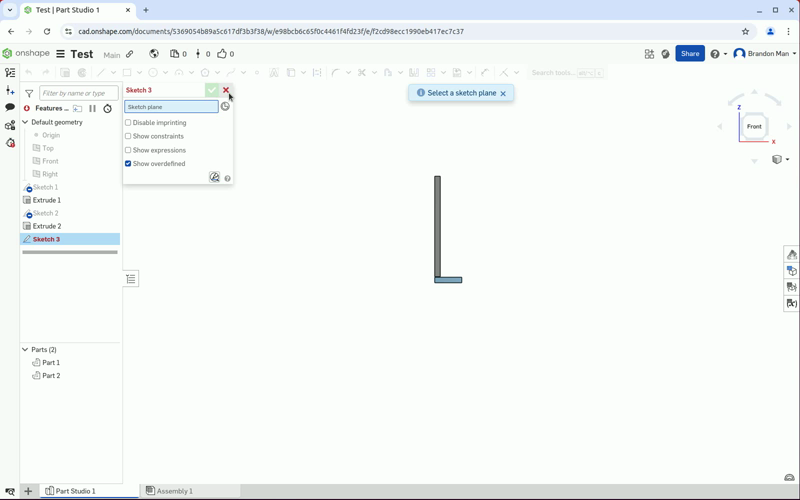
mouse_move(73, 163)
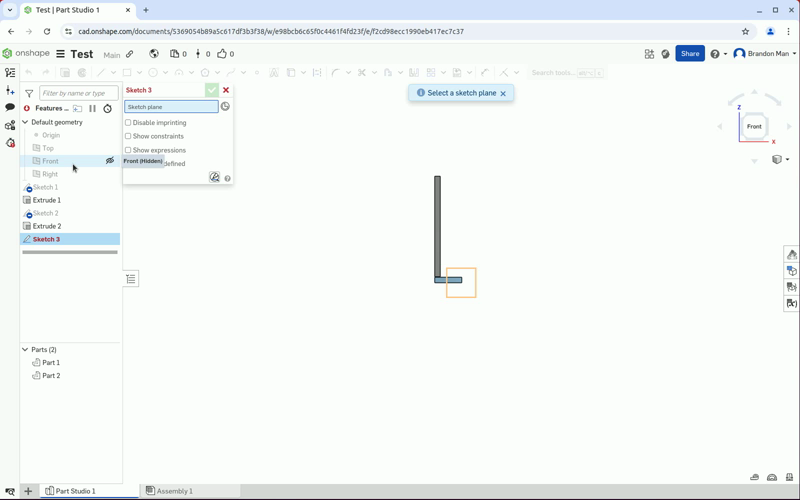
click(73, 163)
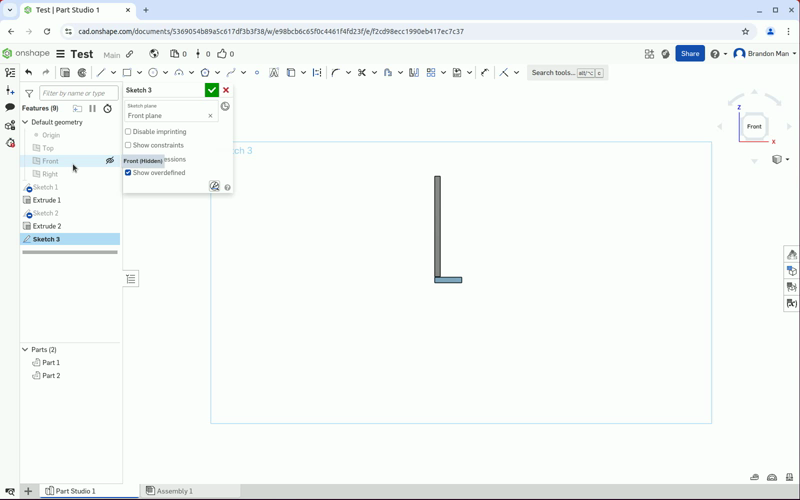
mouse_move(73, 352)
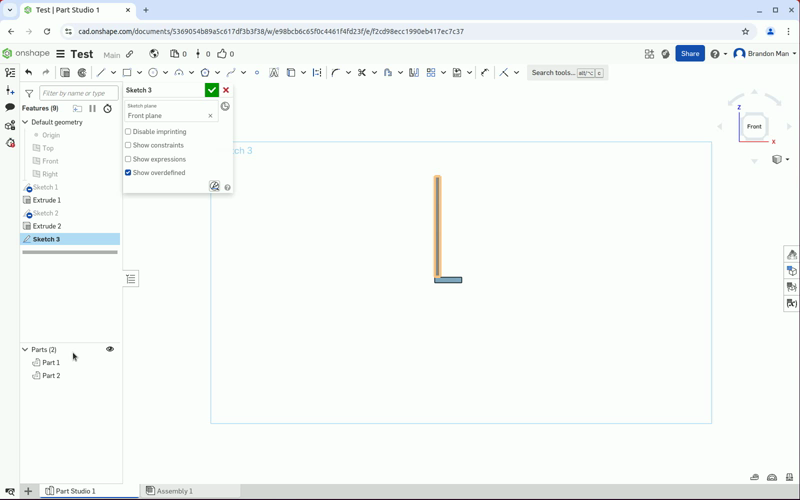
key(y)
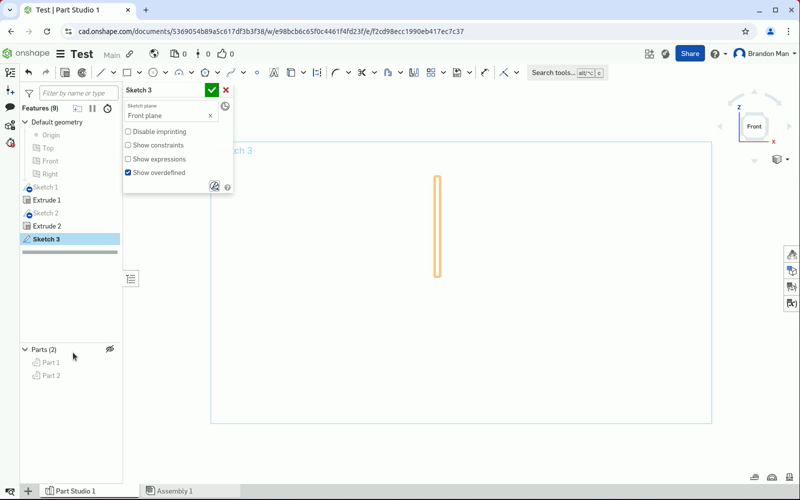
key(l)
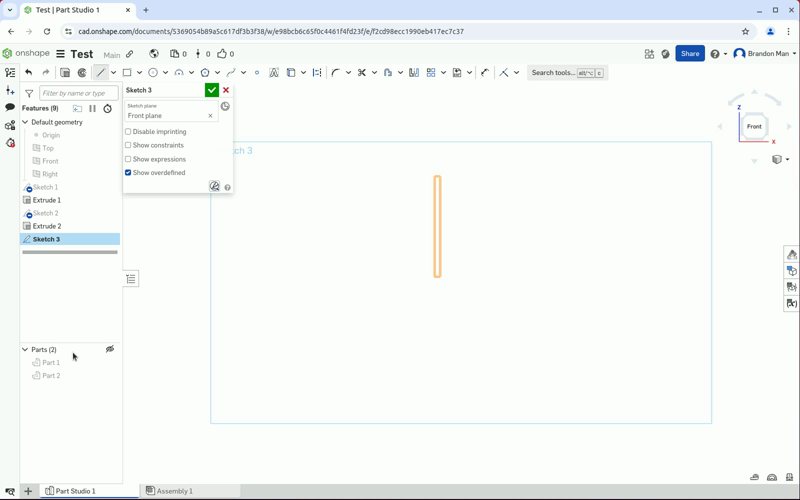
key_down(shift)
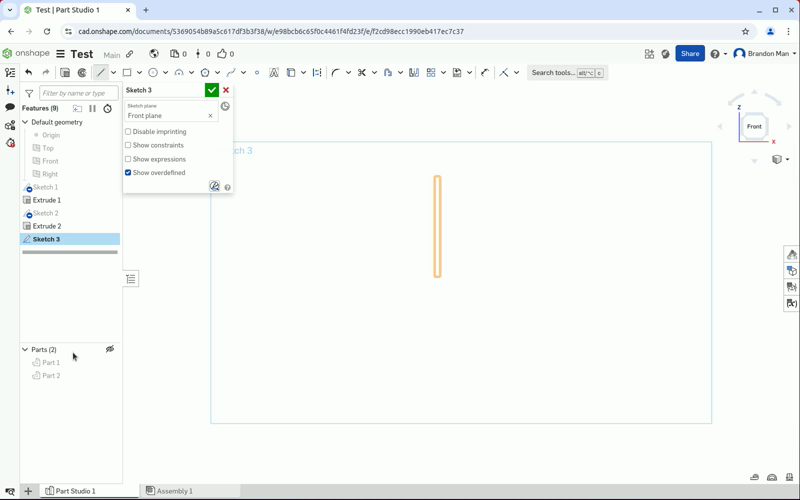
mouse_move(434, 176)
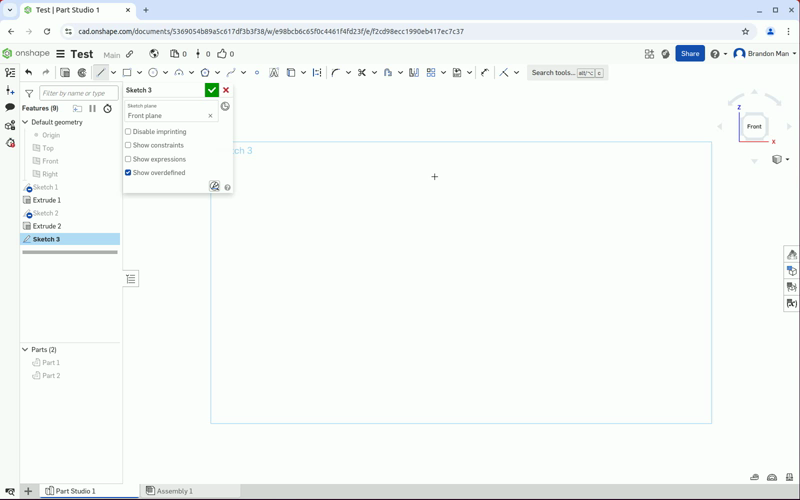
click(434, 176)
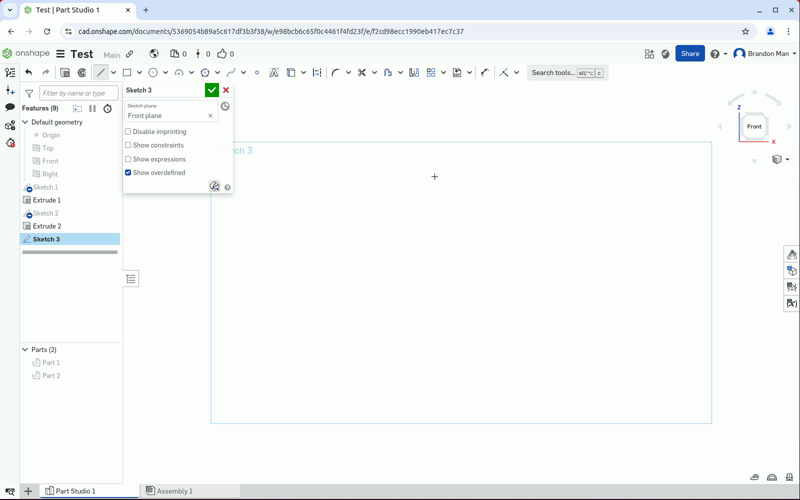
key_up(shift)
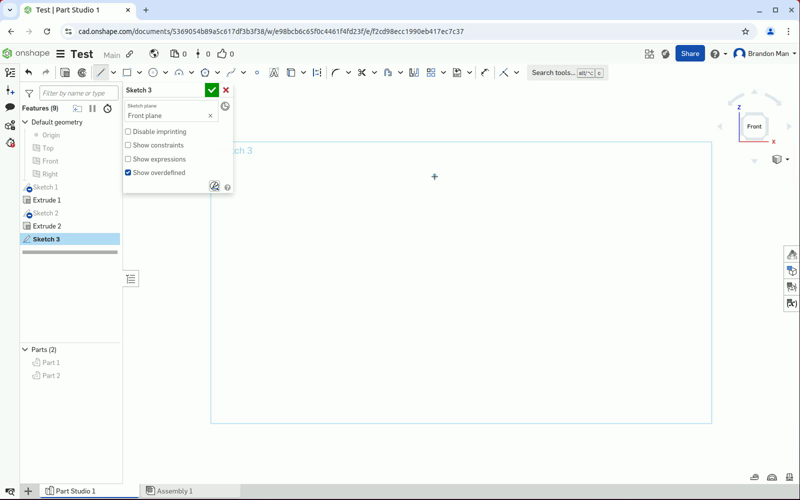
key_down(shift)
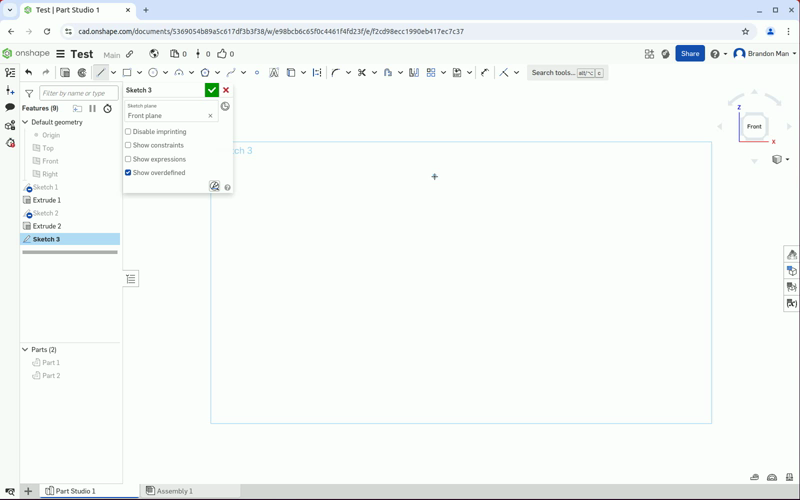
mouse_move(464, 176)
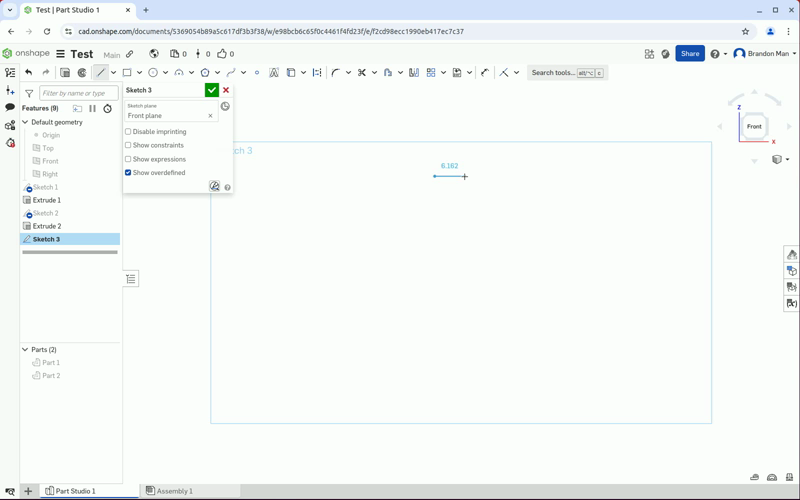
mouse_move(440, 176)
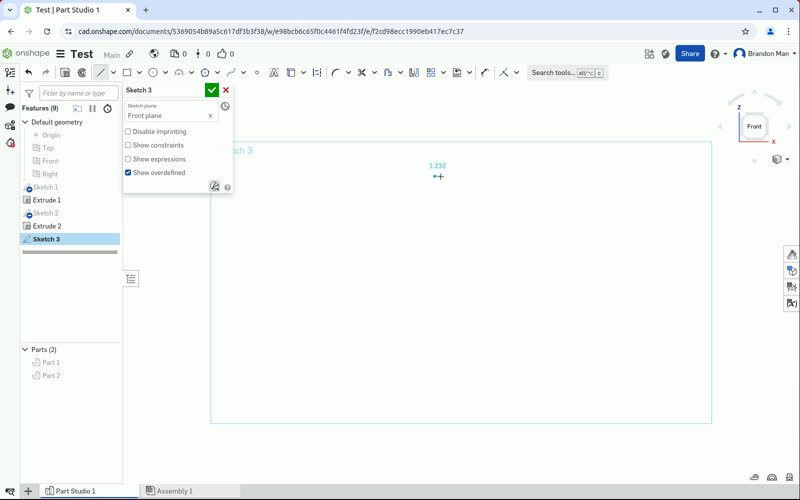
scroll(6)
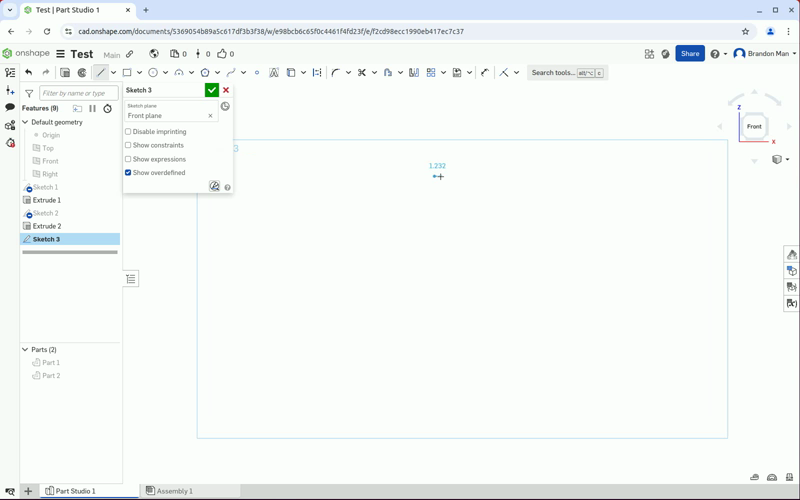
scroll(6)
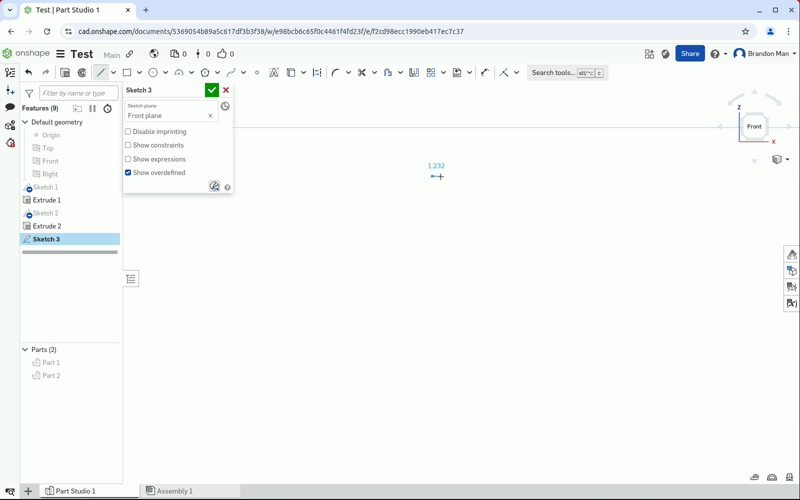
scroll(6)
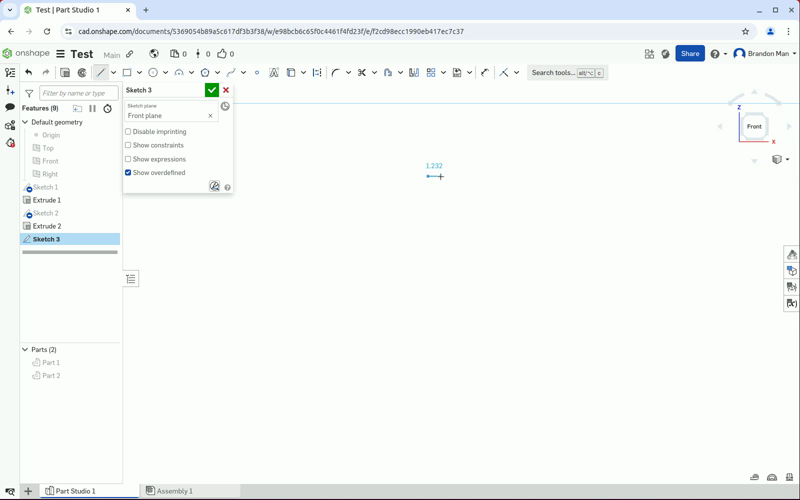
scroll(6)
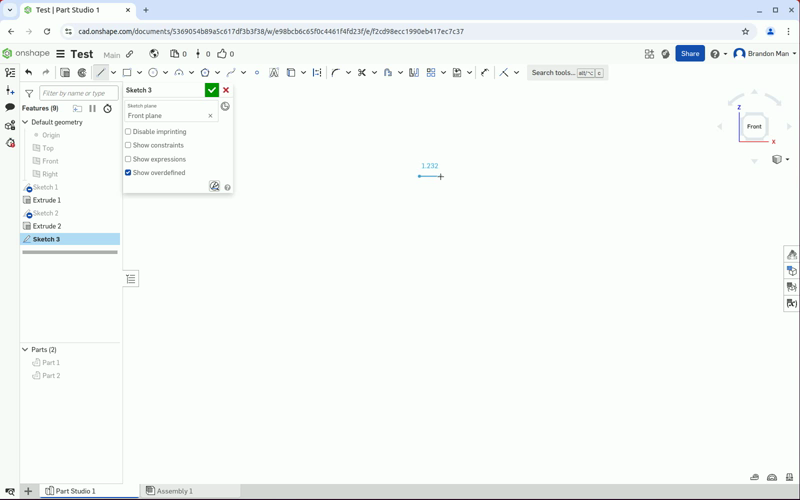
scroll(6)
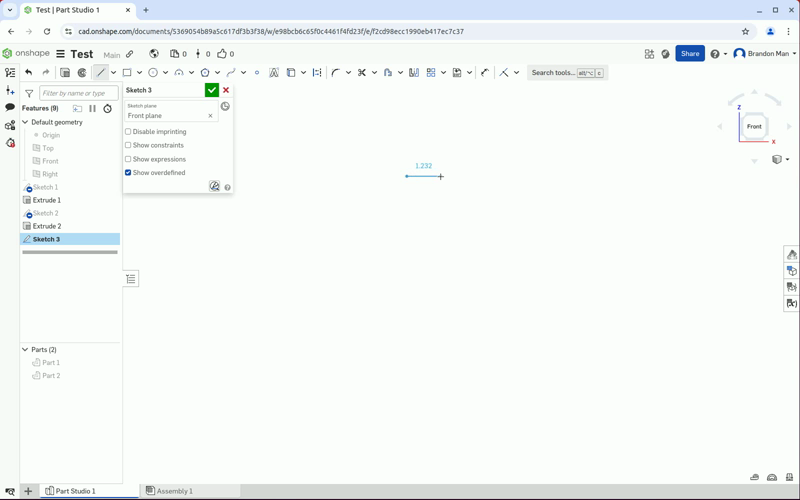
scroll(6)
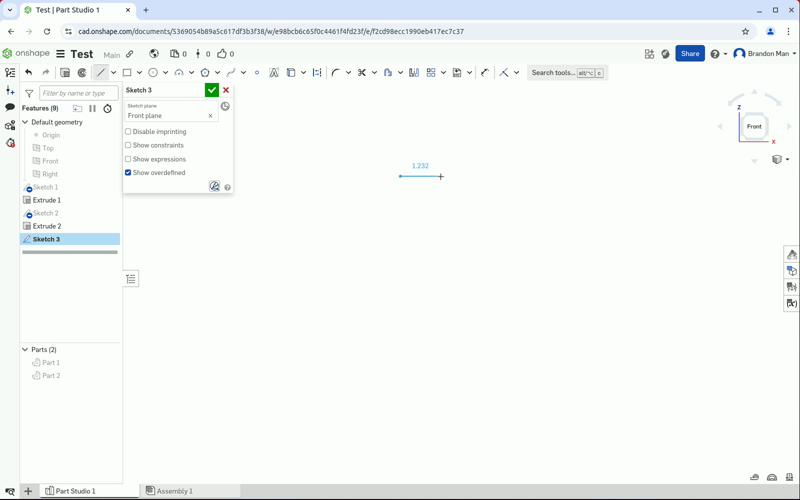
scroll(6)
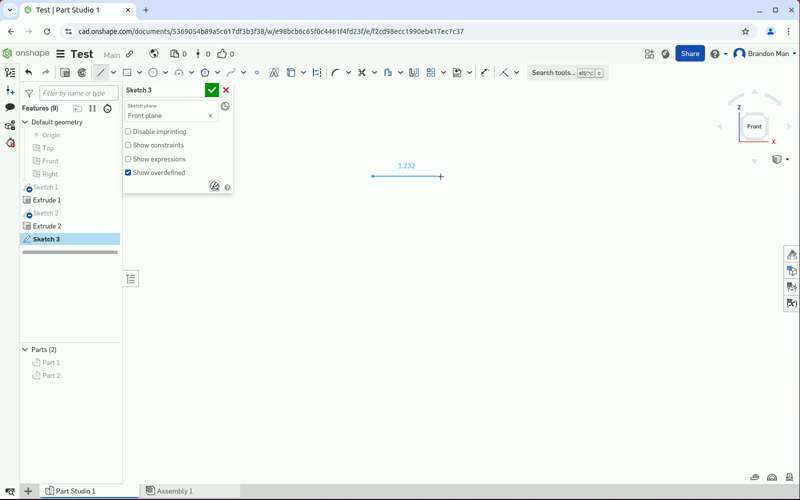
click(440, 176)
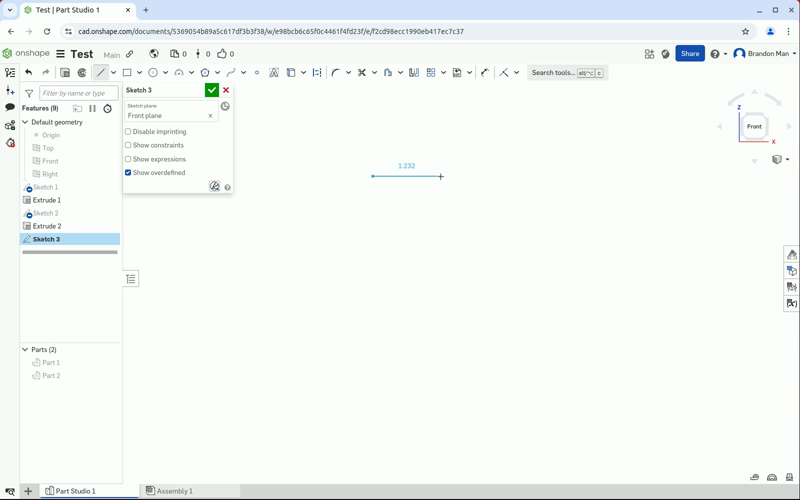
scroll(-6)
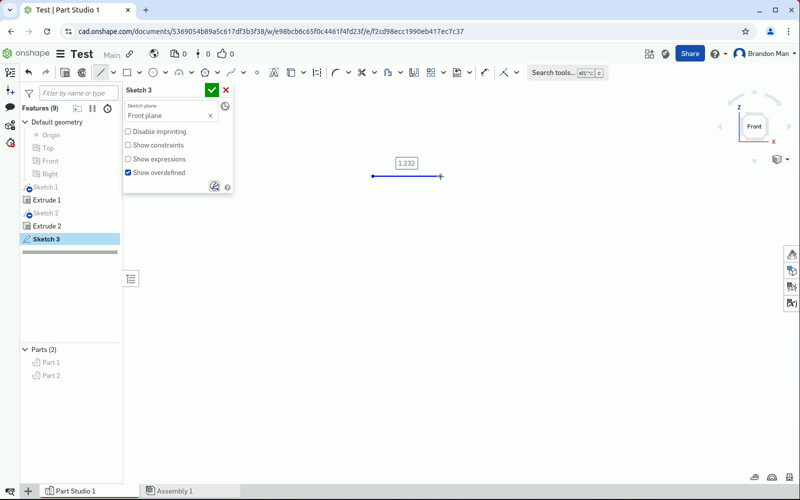
scroll(-6)
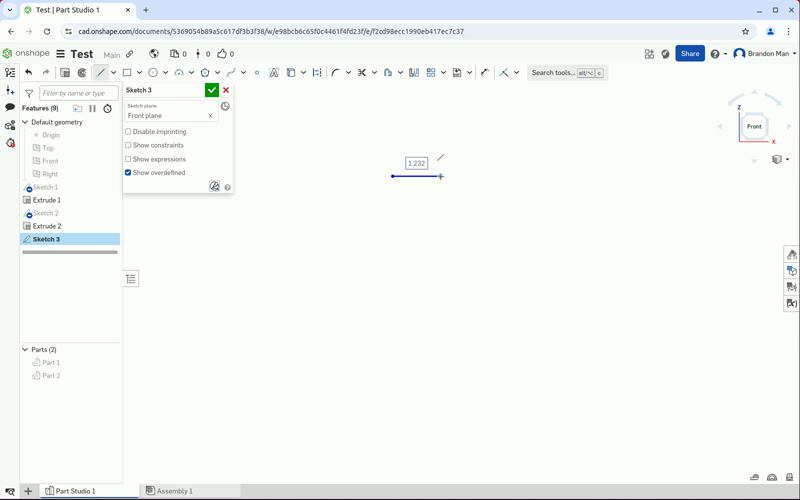
scroll(-6)
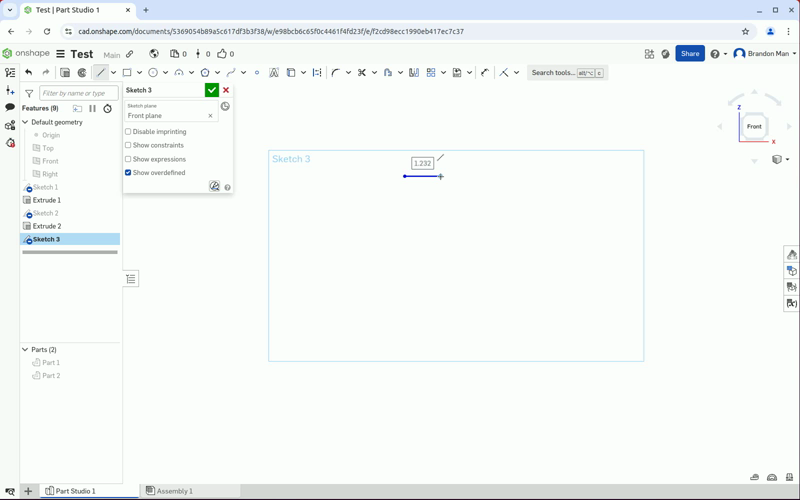
scroll(-6)
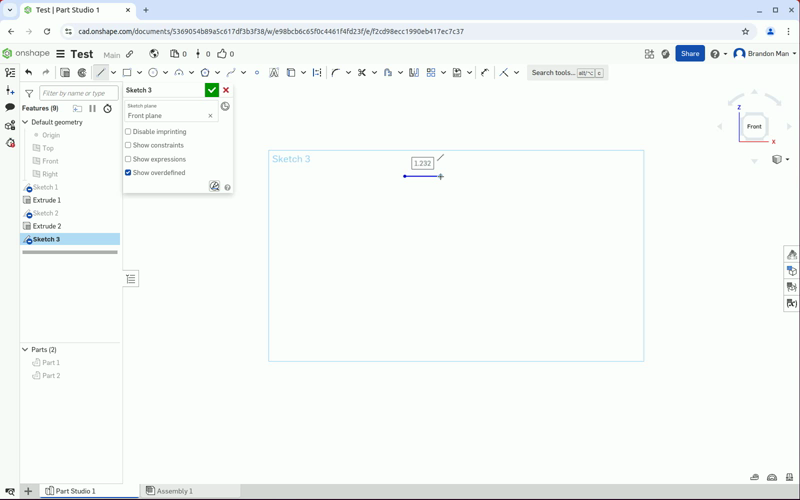
scroll(-6)
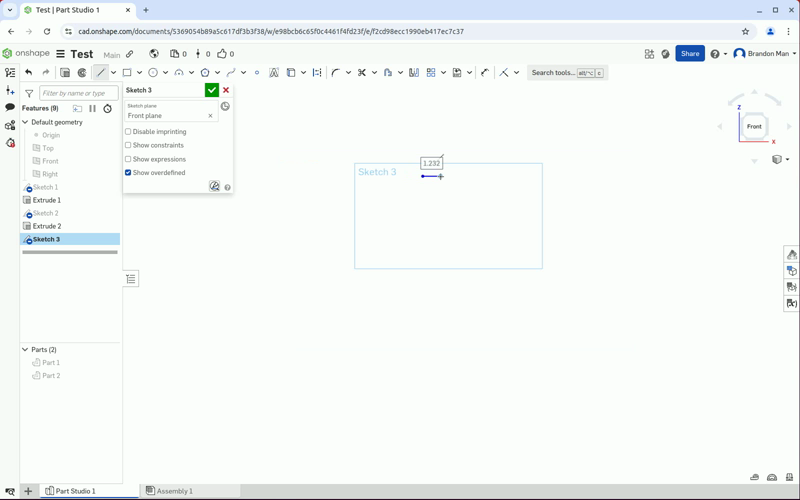
scroll(-6)
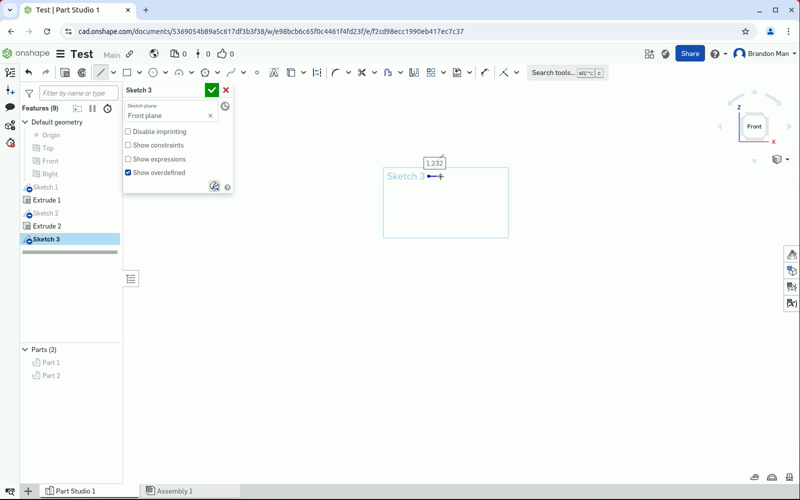
scroll(-6)
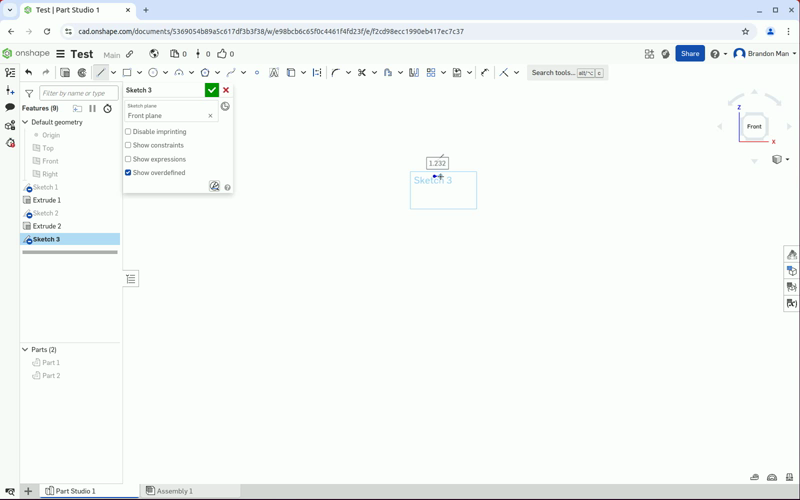
key_up(shift)
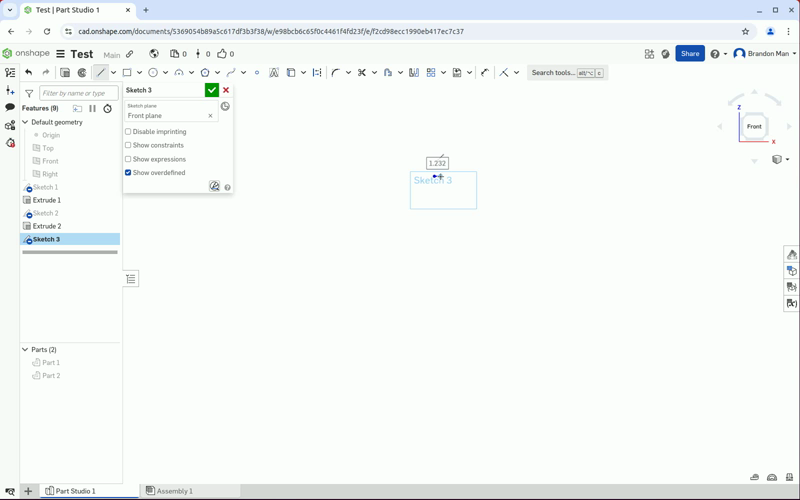
key_down(shift)
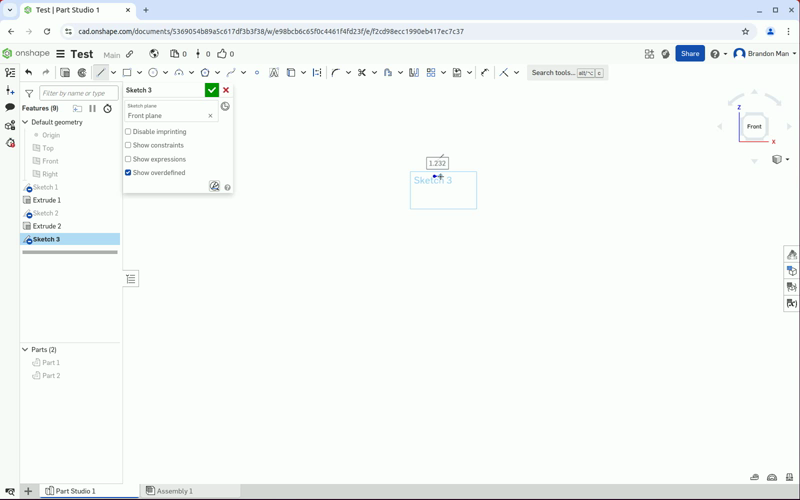
mouse_move(470, 176)
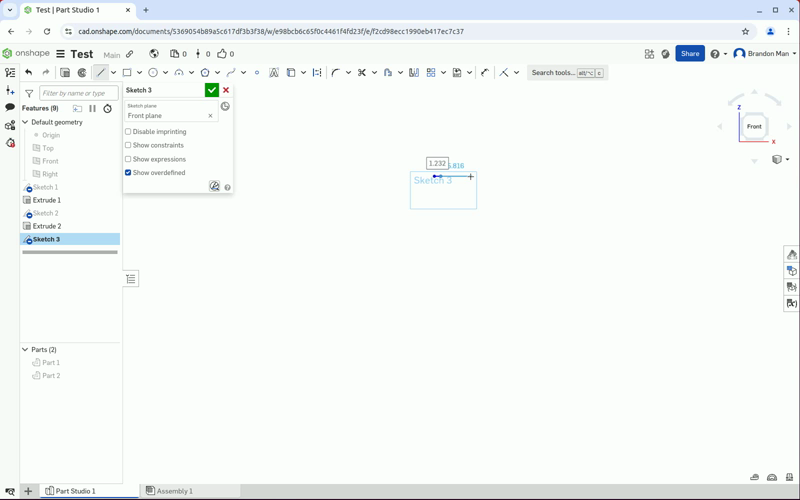
mouse_move(456, 176)
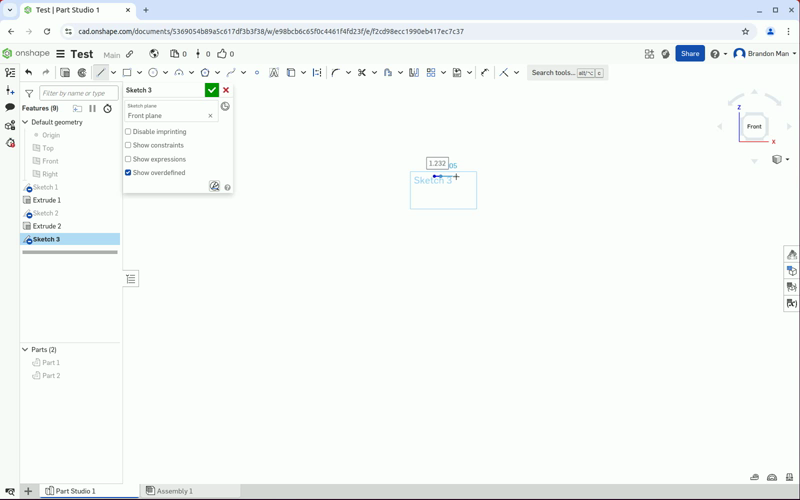
click(456, 176)
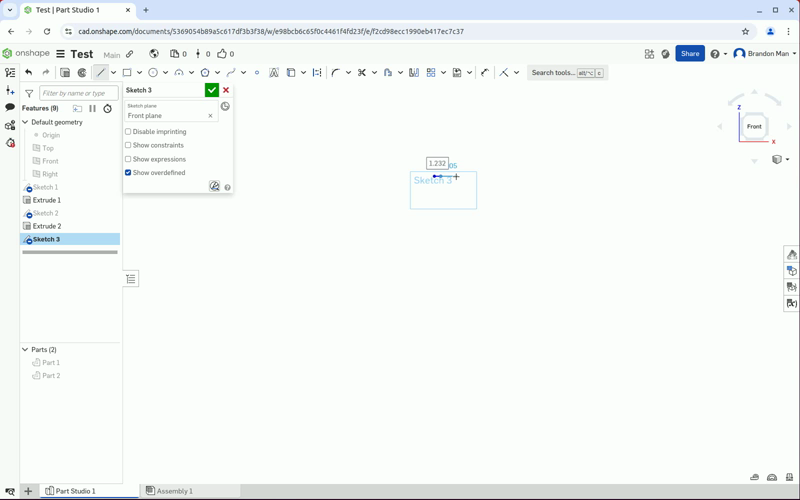
key_up(shift)
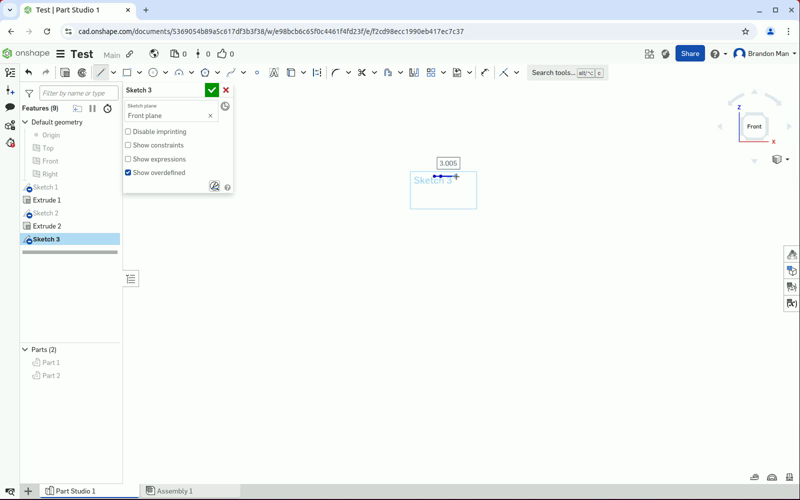
key_down(shift)
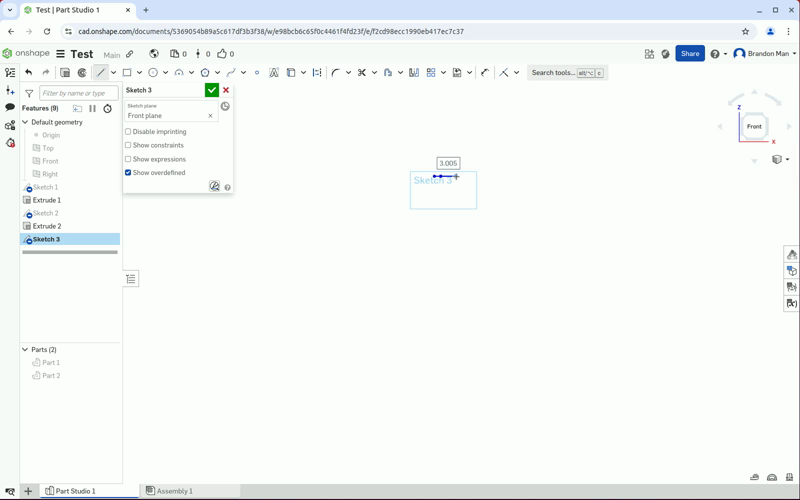
mouse_move(486, 176)
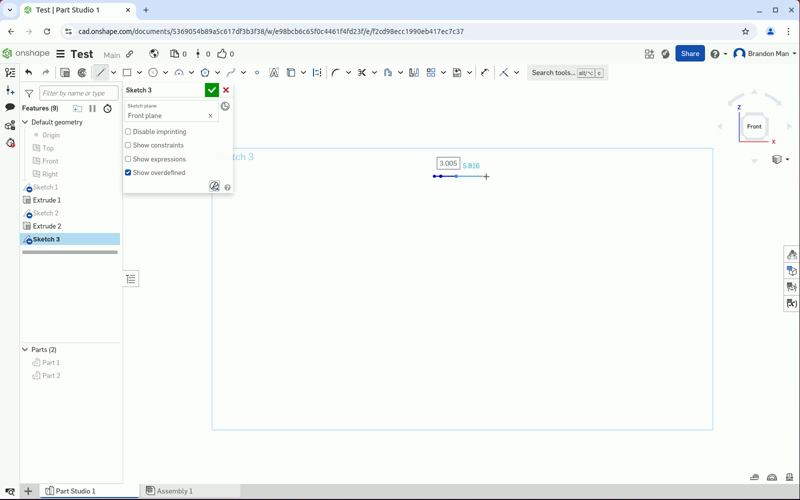
mouse_move(461, 176)
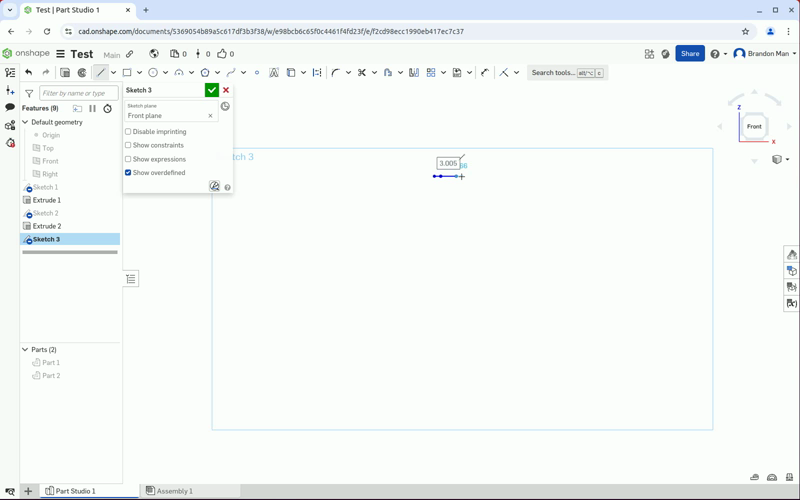
scroll(6)
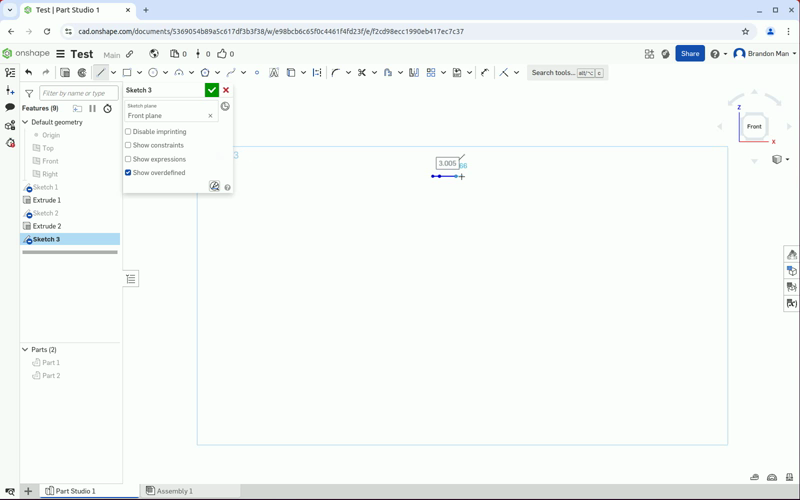
scroll(6)
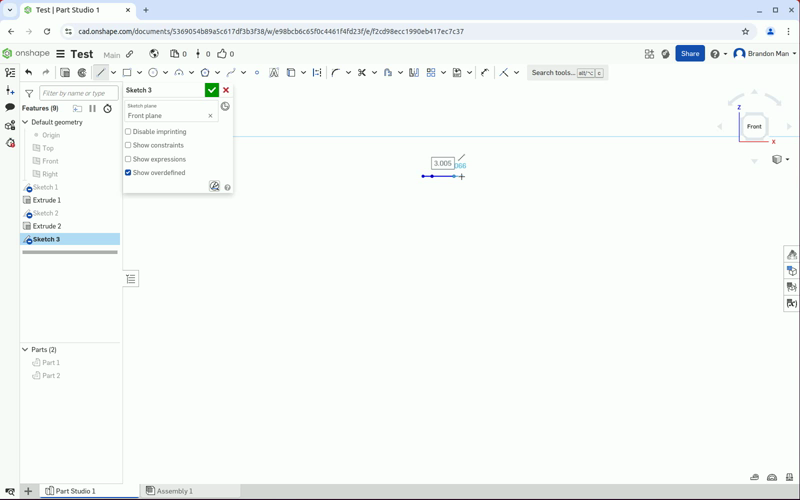
scroll(6)
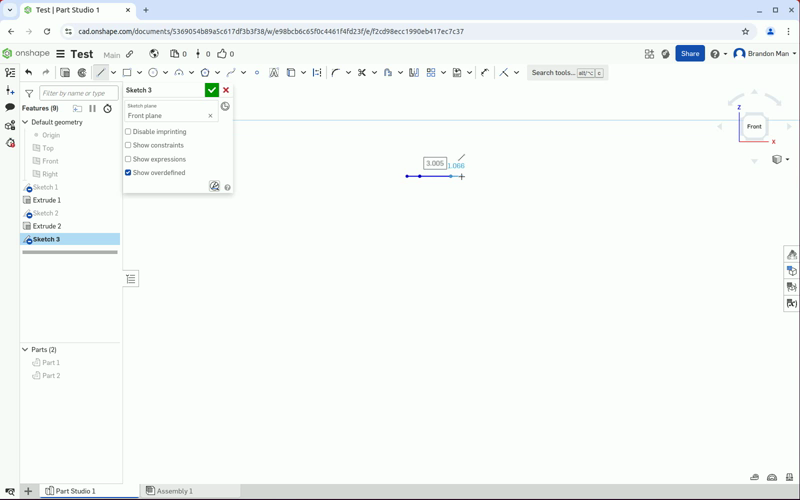
scroll(6)
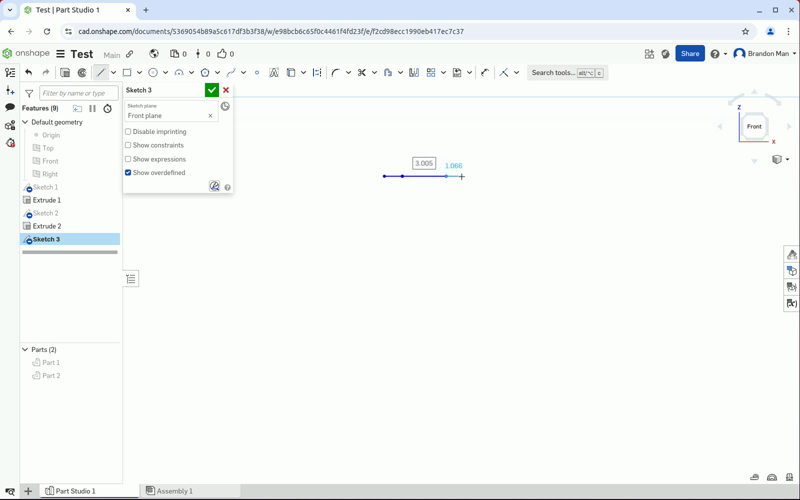
scroll(6)
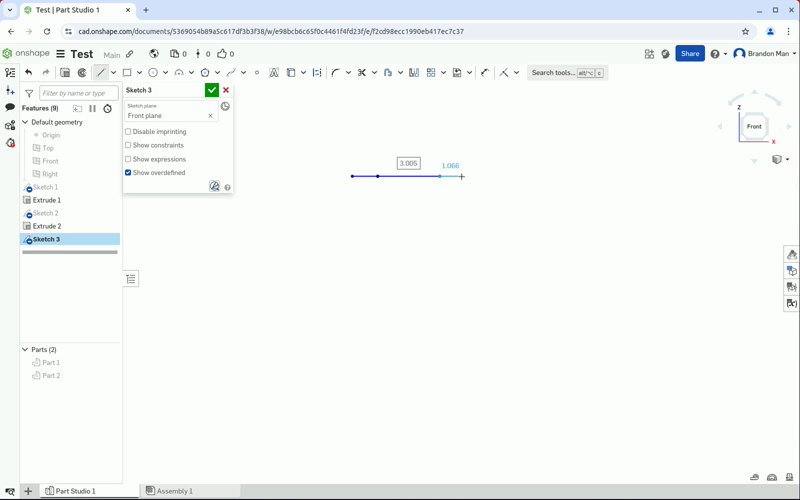
scroll(6)
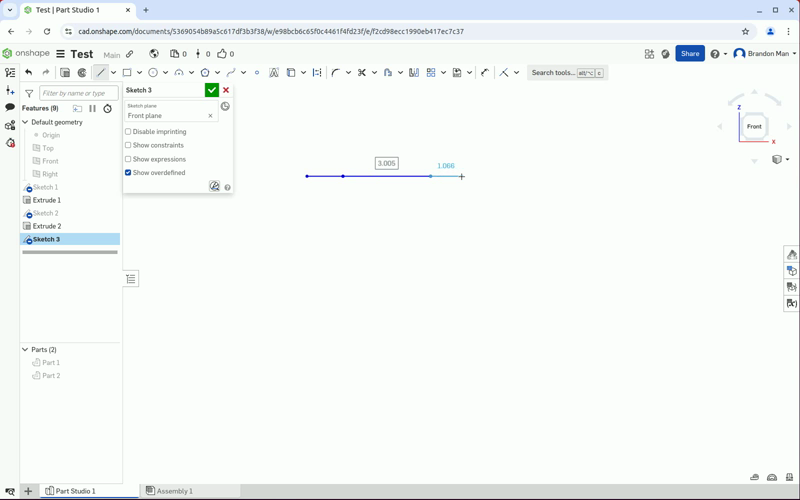
scroll(6)
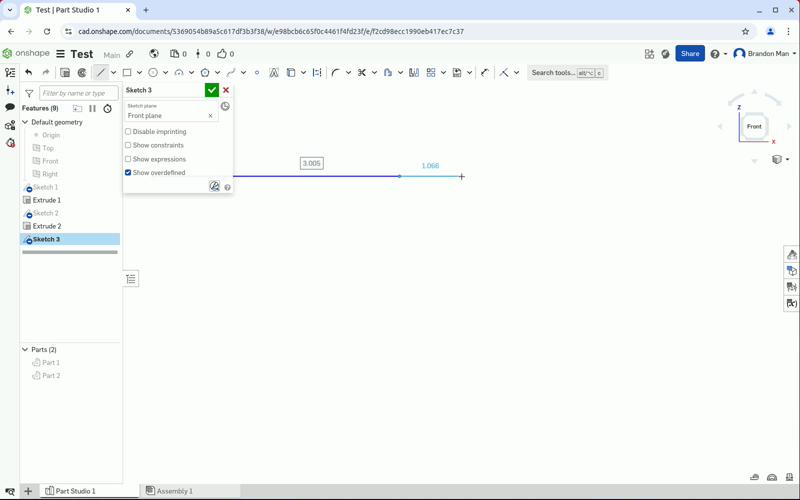
click(461, 176)
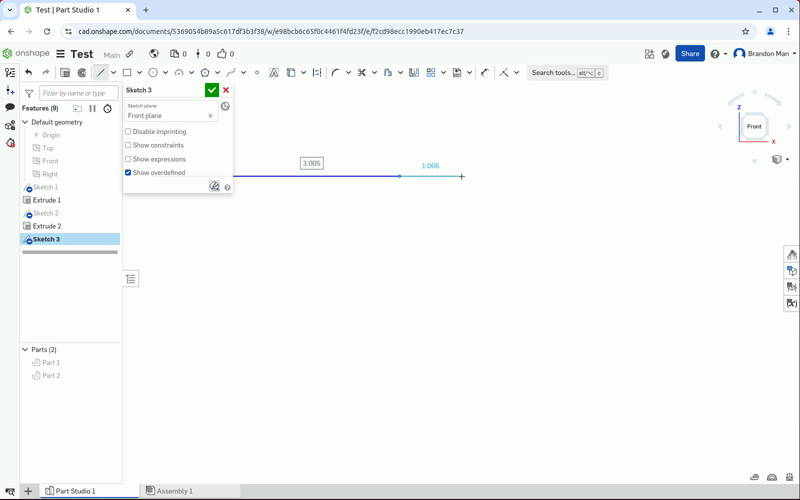
scroll(-6)
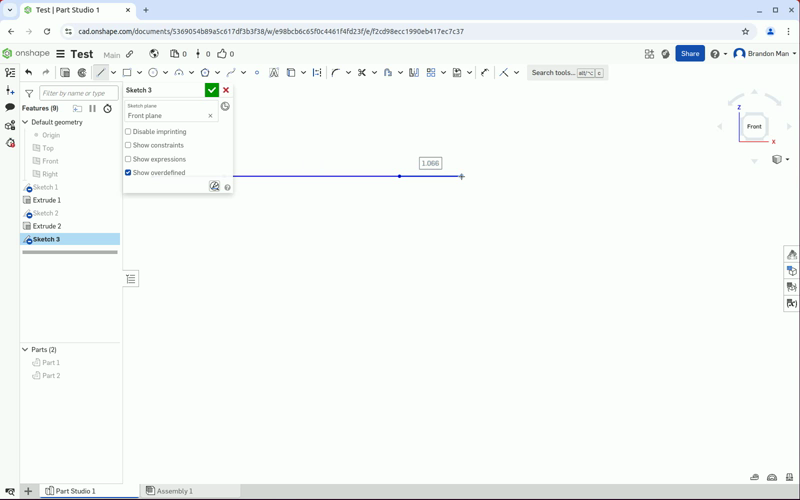
scroll(-6)
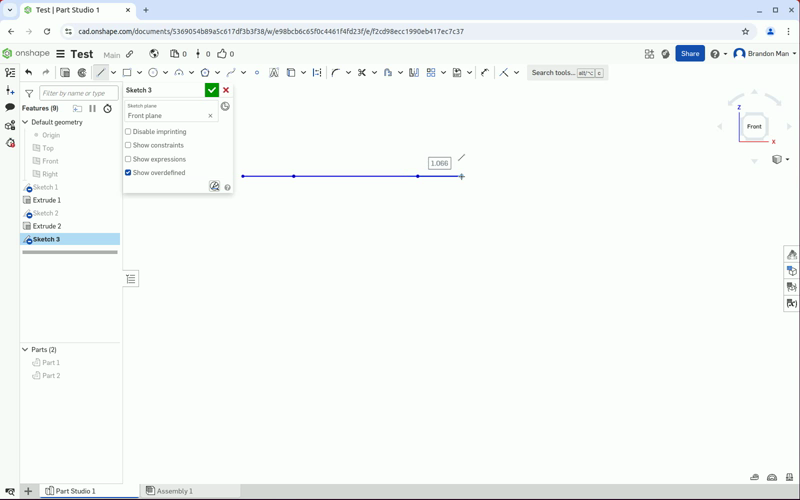
scroll(-6)
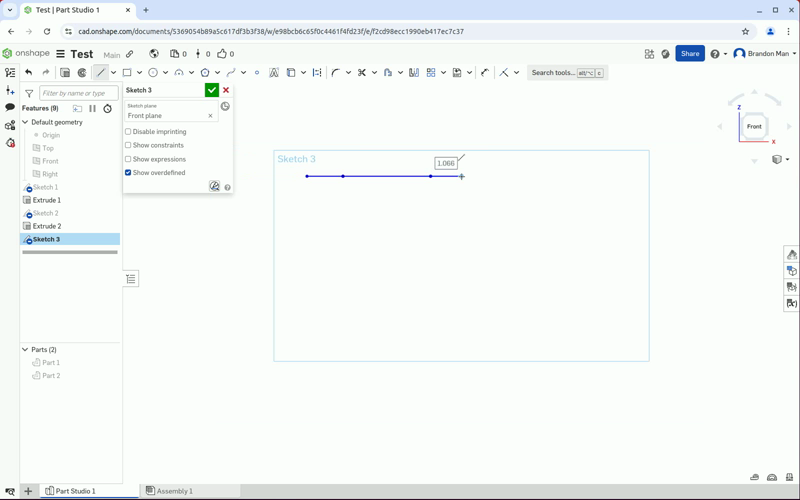
scroll(-6)
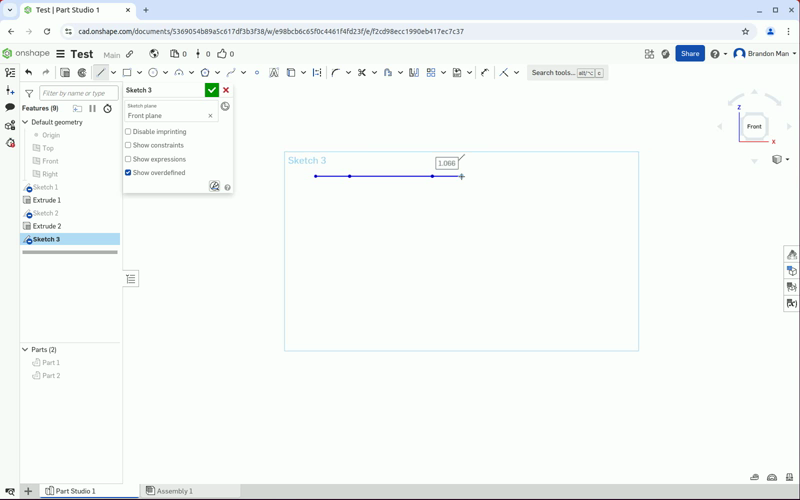
scroll(-6)
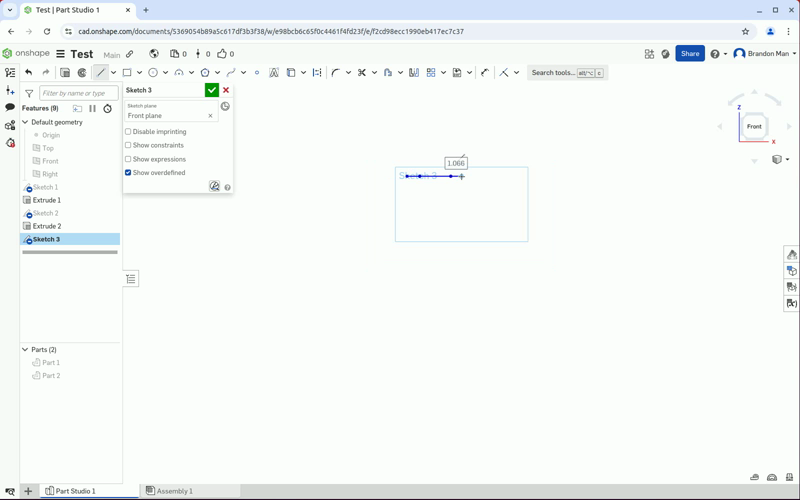
scroll(-6)
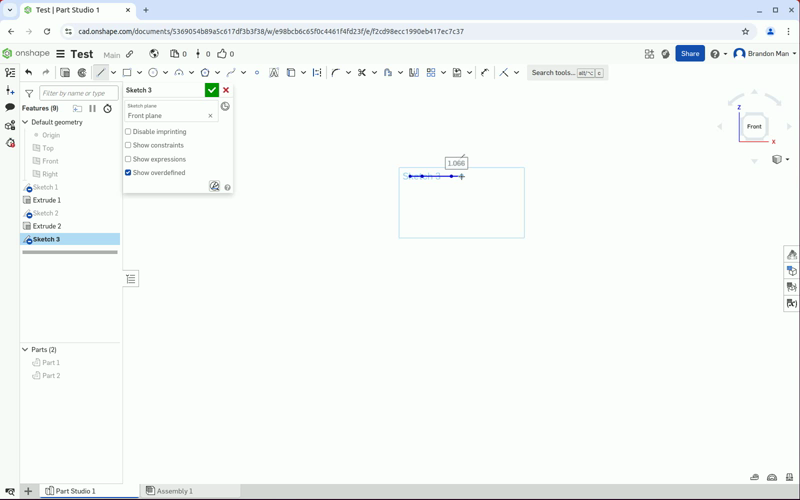
scroll(-6)
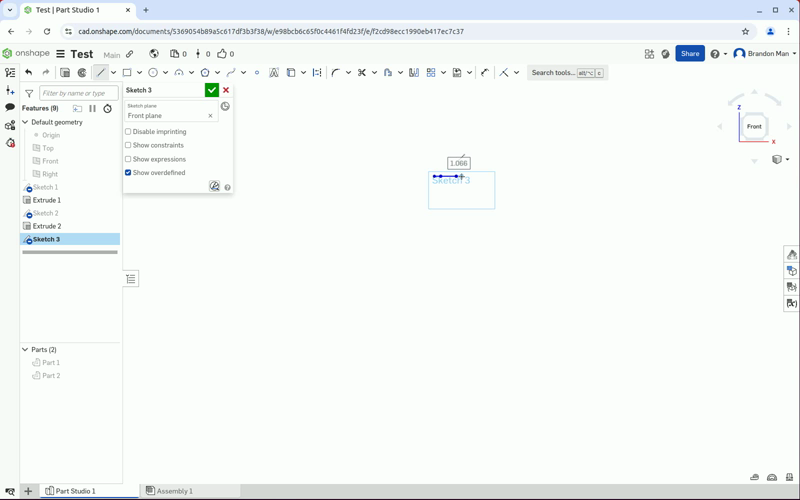
key_up(shift)
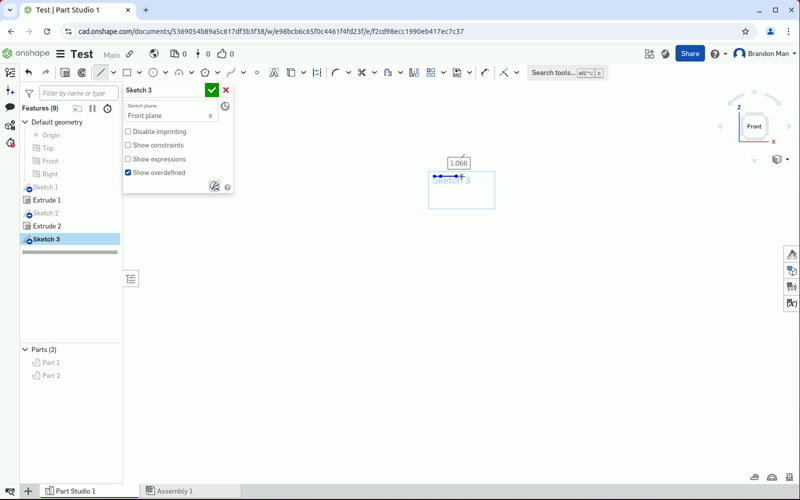
key_down(shift)
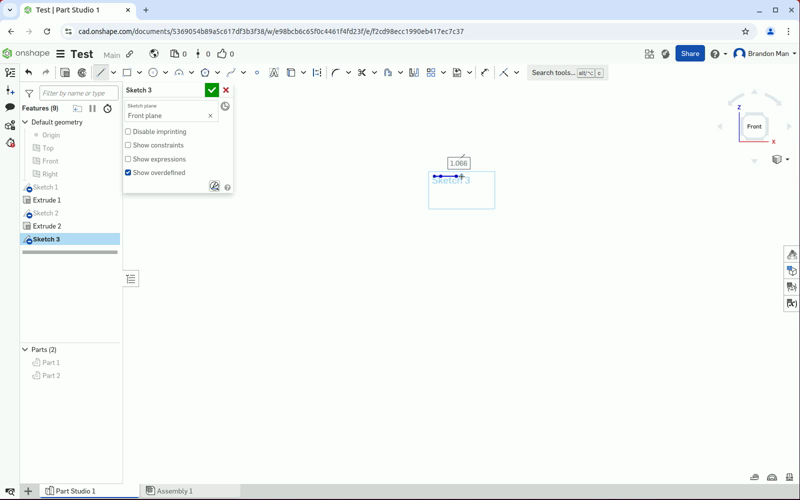
mouse_move(491, 176)
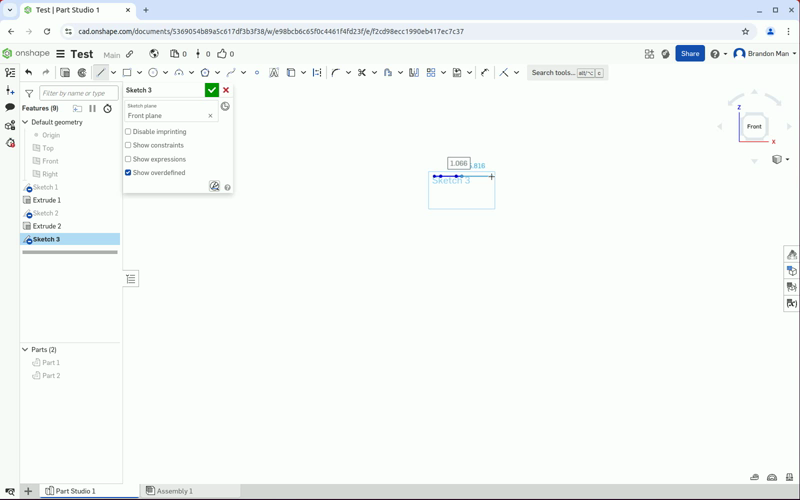
mouse_move(461, 170)
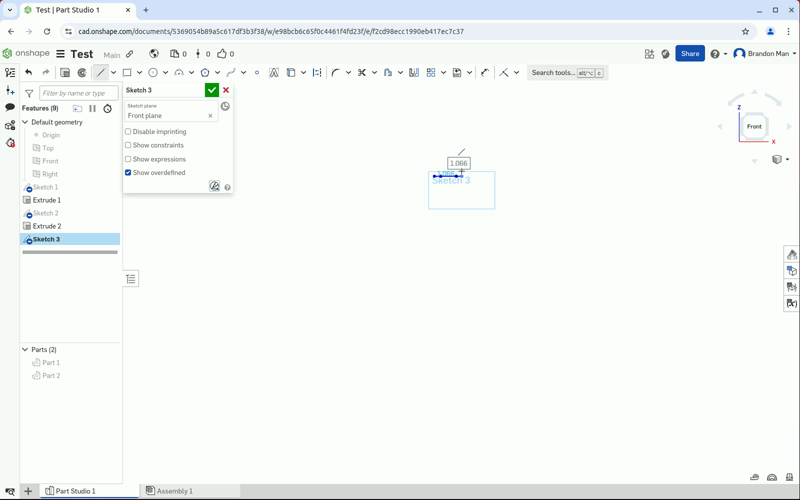
scroll(6)
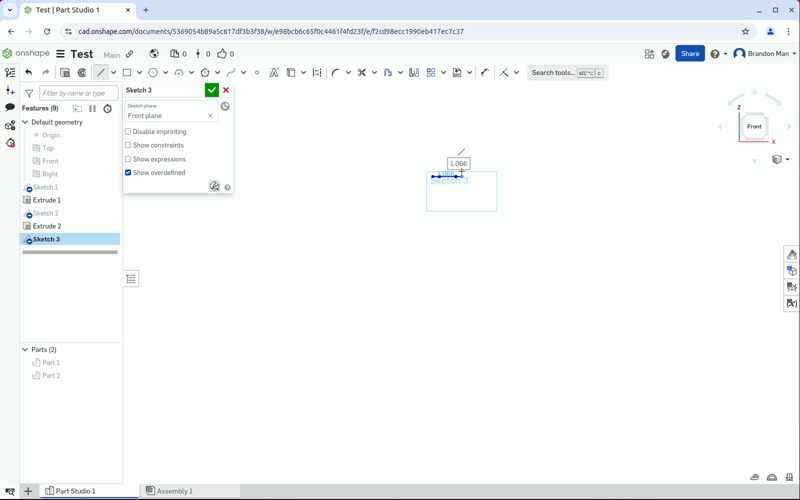
scroll(6)
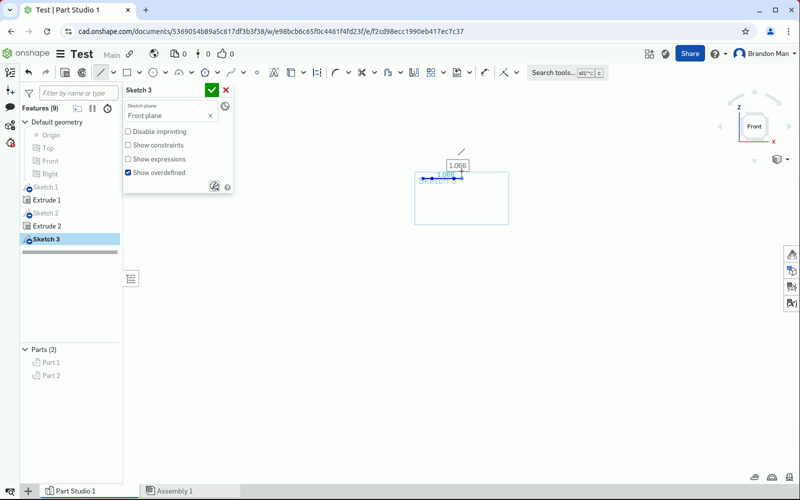
scroll(6)
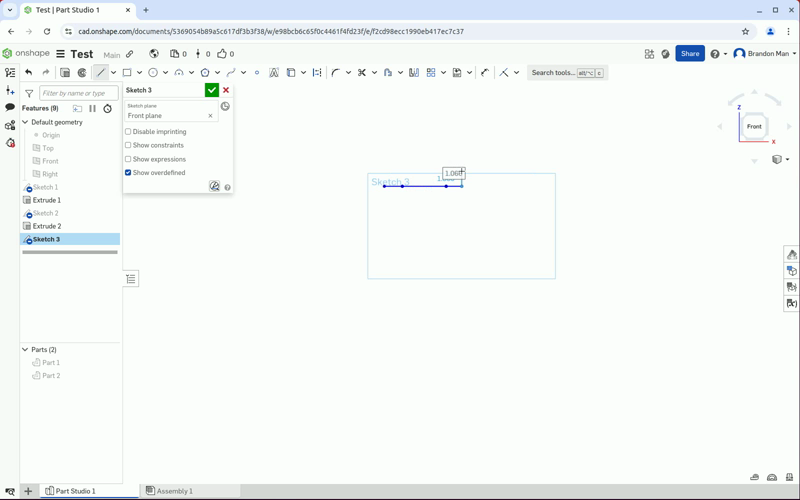
scroll(6)
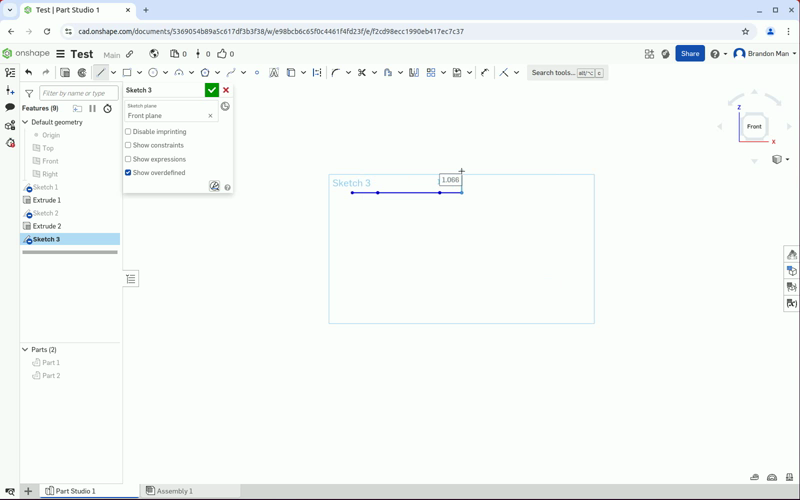
scroll(6)
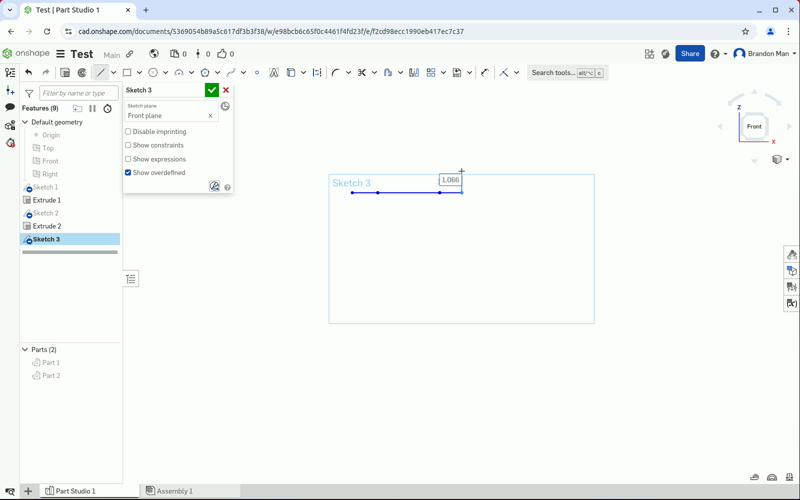
scroll(6)
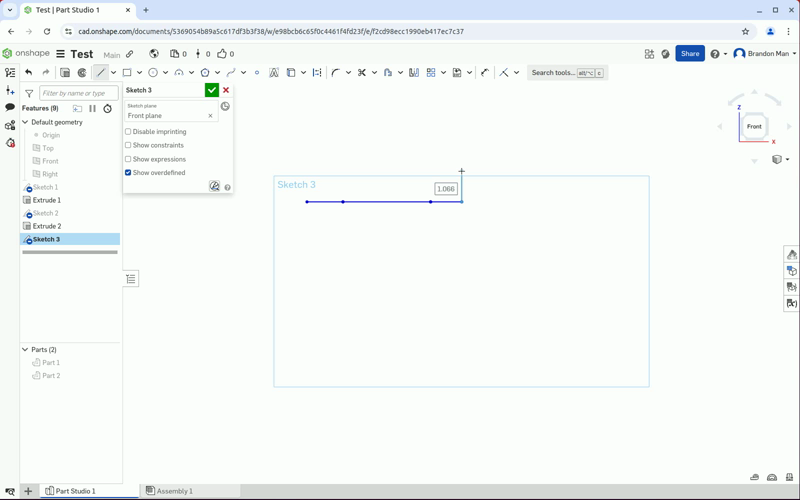
scroll(6)
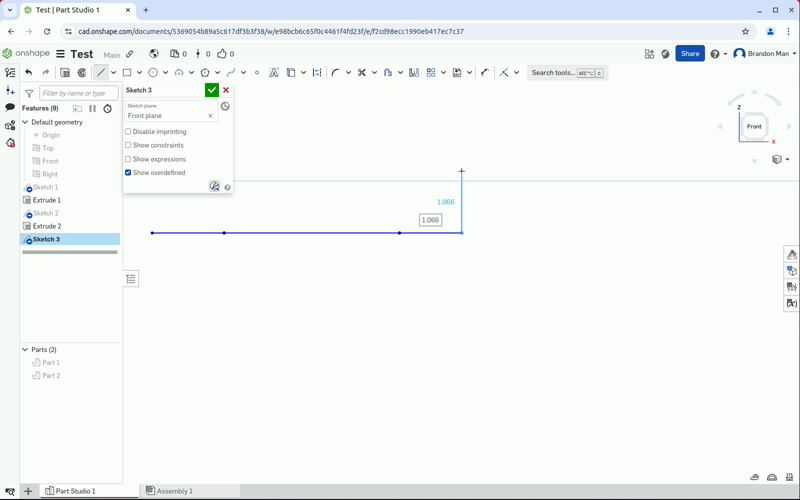
click(461, 170)
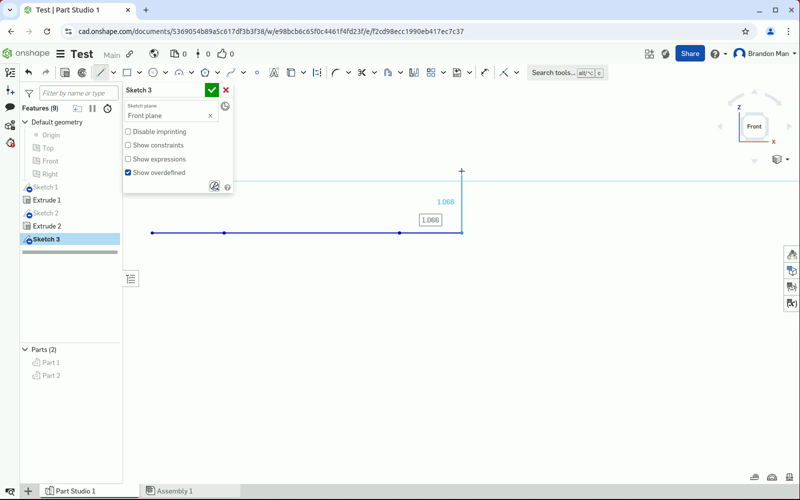
scroll(-6)
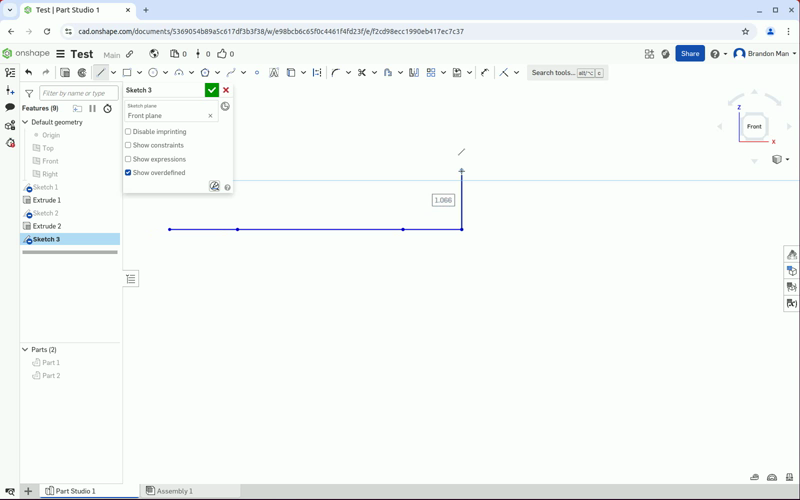
scroll(-6)
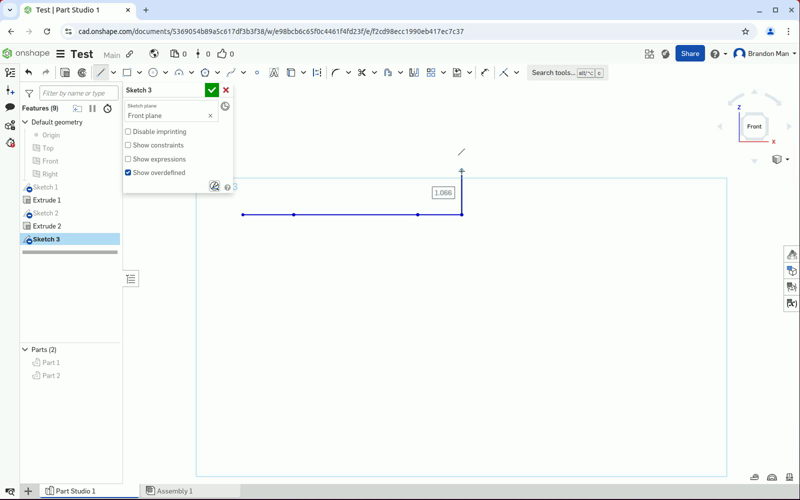
scroll(-6)
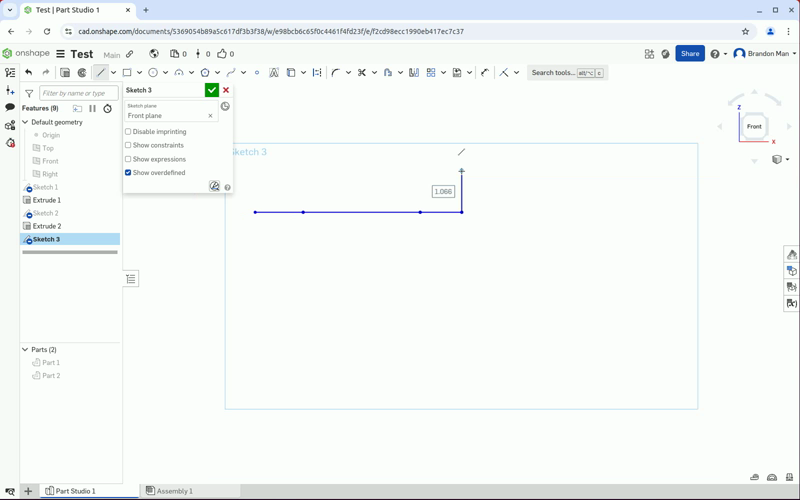
scroll(-6)
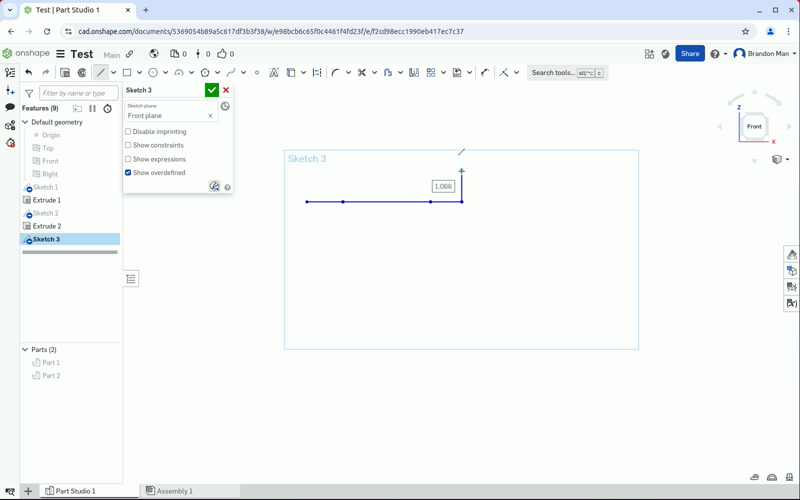
scroll(-6)
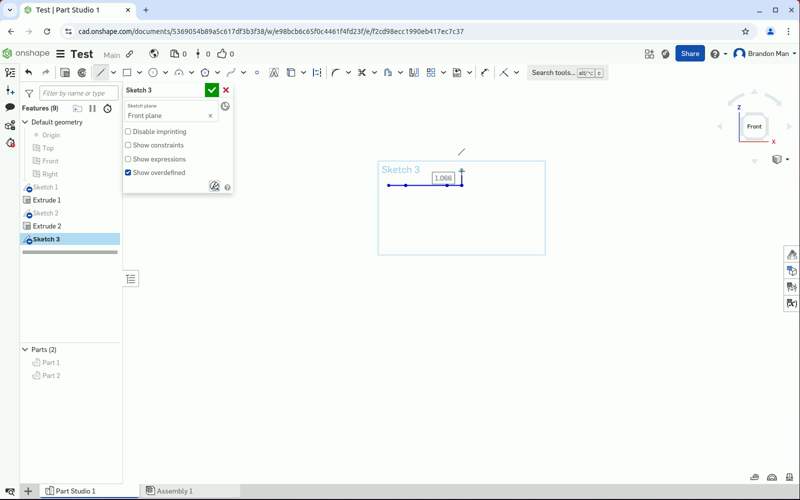
scroll(-6)
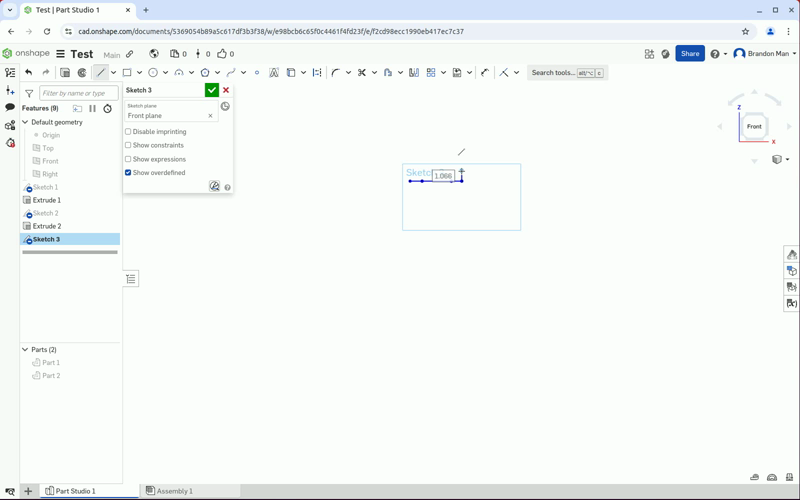
scroll(-6)
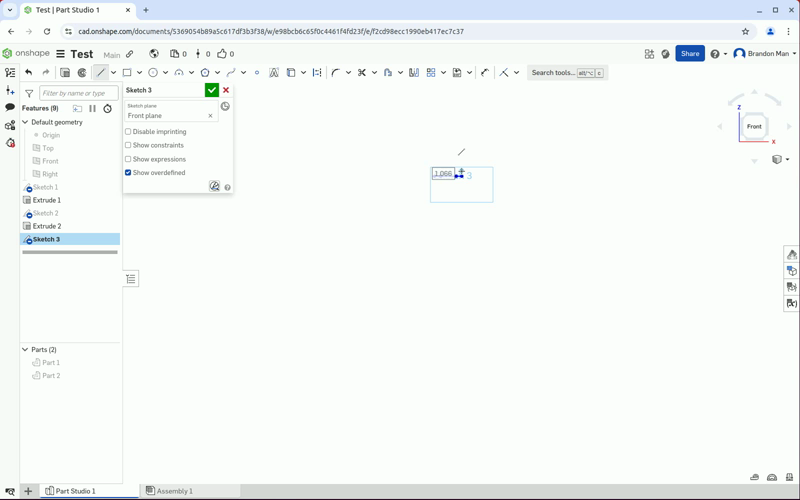
key_up(shift)
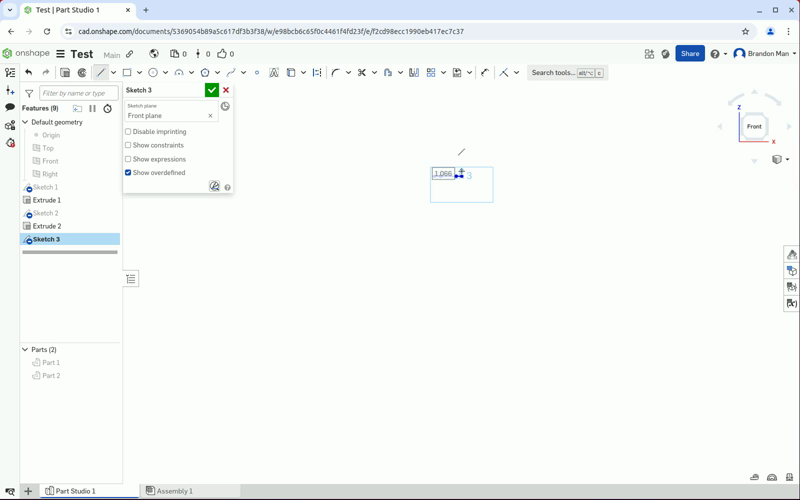
key_down(shift)
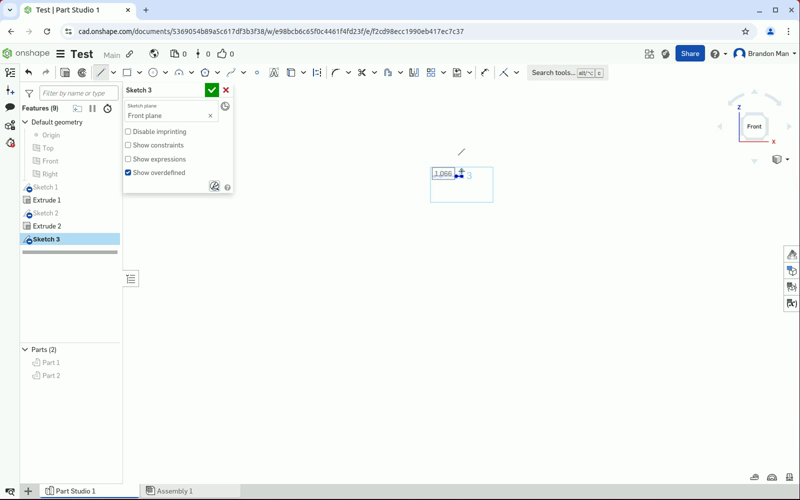
mouse_move(491, 170)
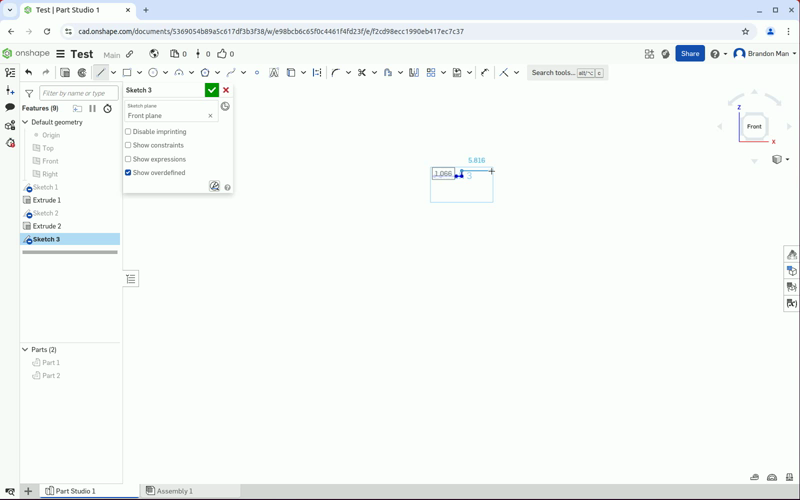
mouse_move(434, 170)
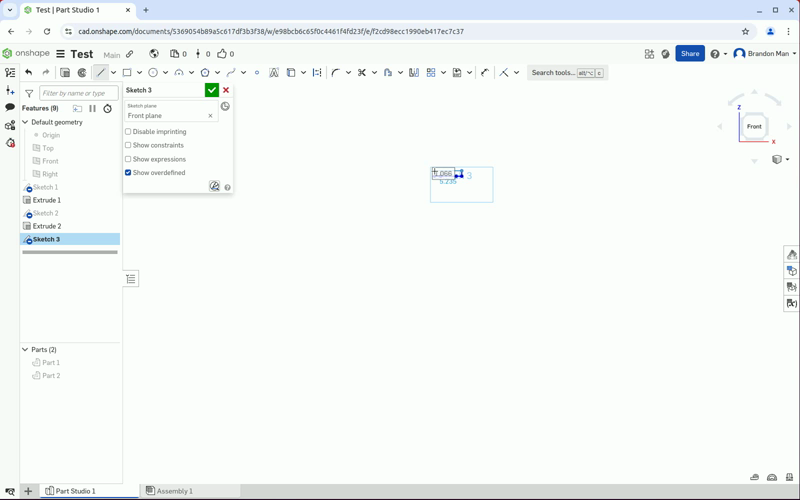
click(434, 170)
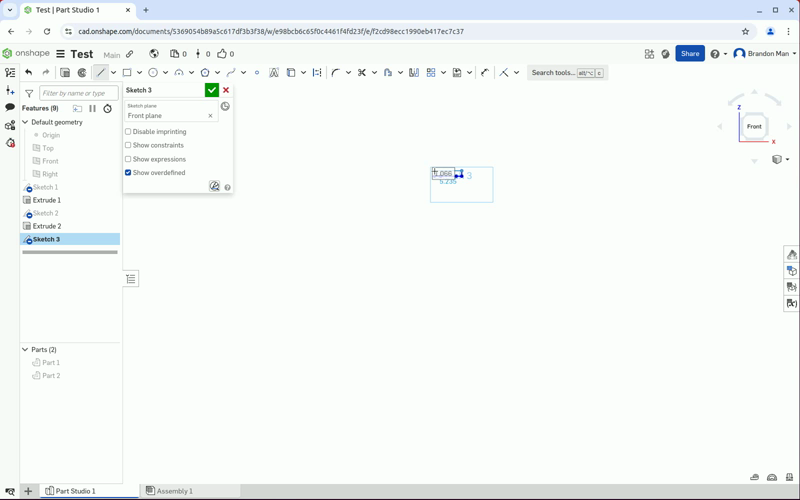
key_up(shift)
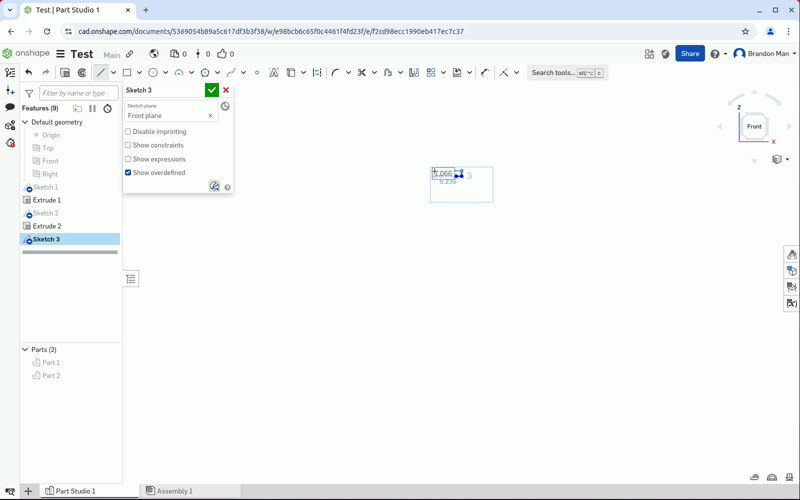
mouse_move(464, 170)
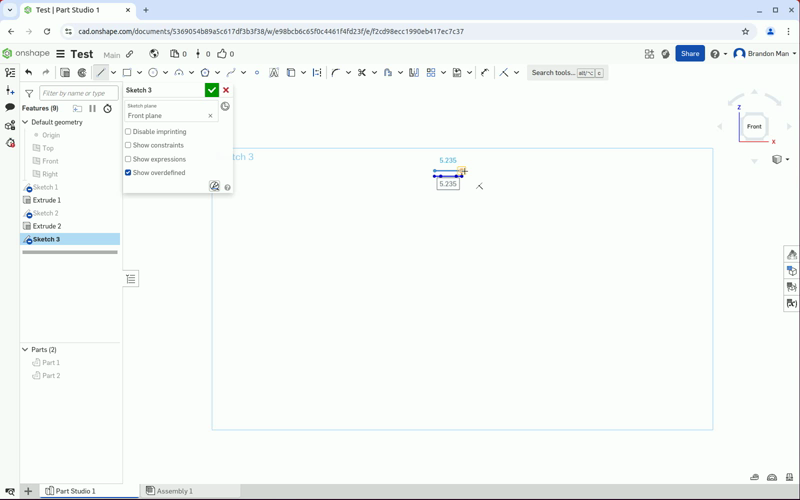
key_down(shift)
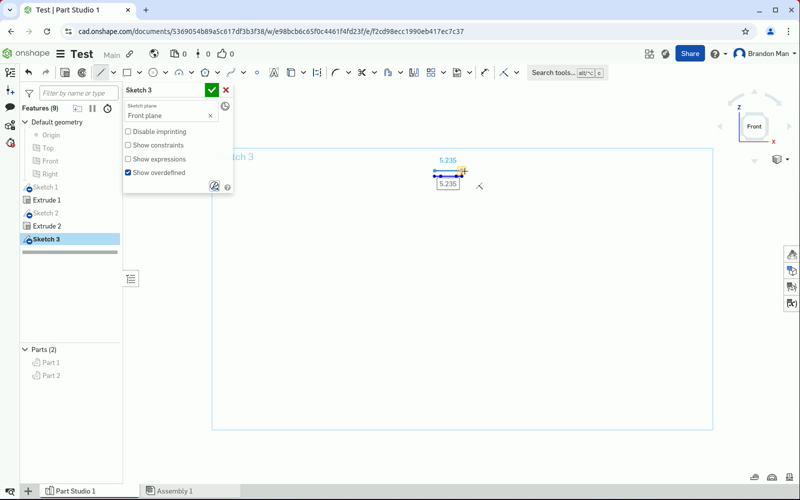
mouse_move(434, 176)
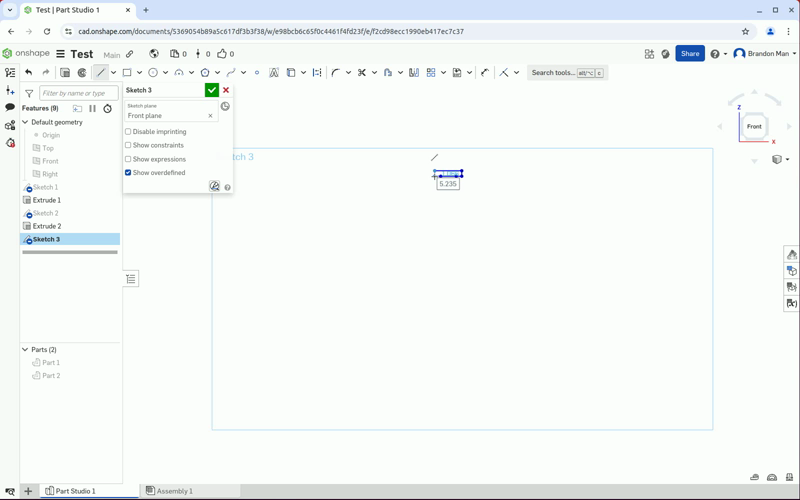
scroll(6)
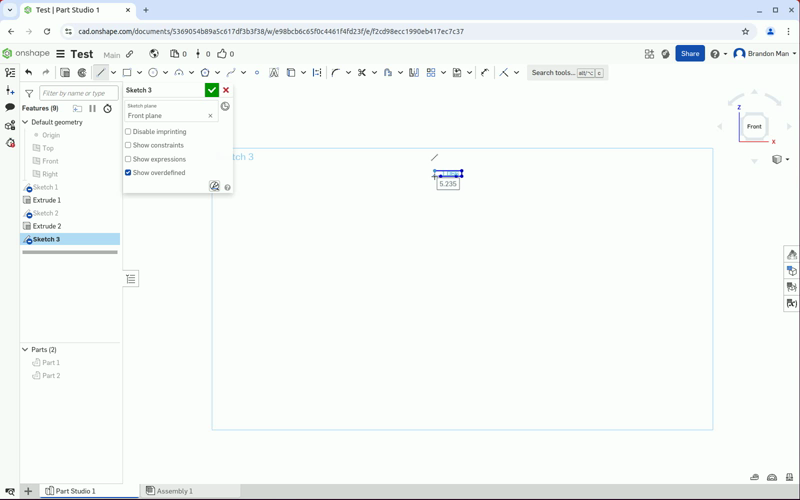
scroll(6)
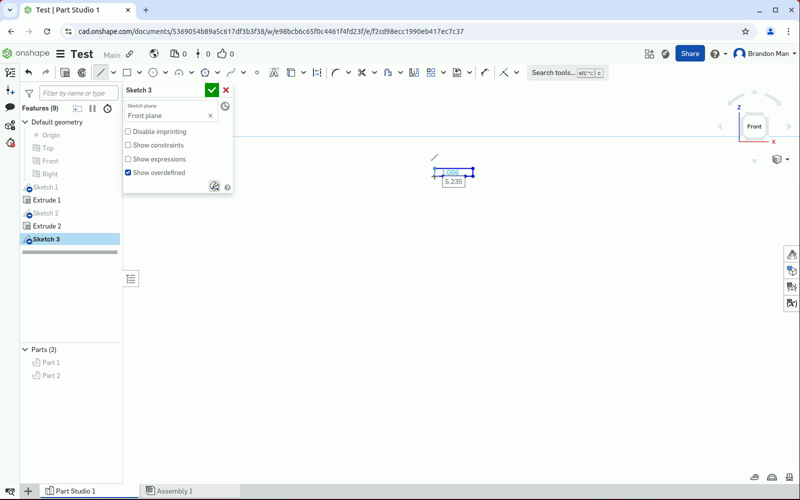
scroll(6)
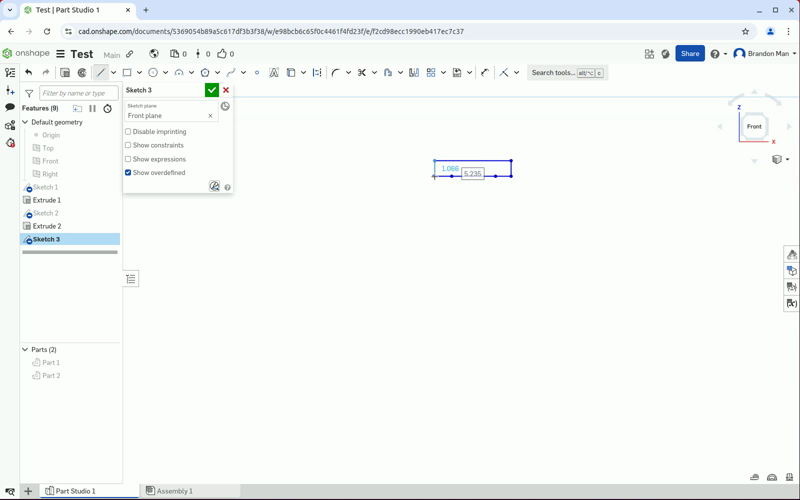
scroll(6)
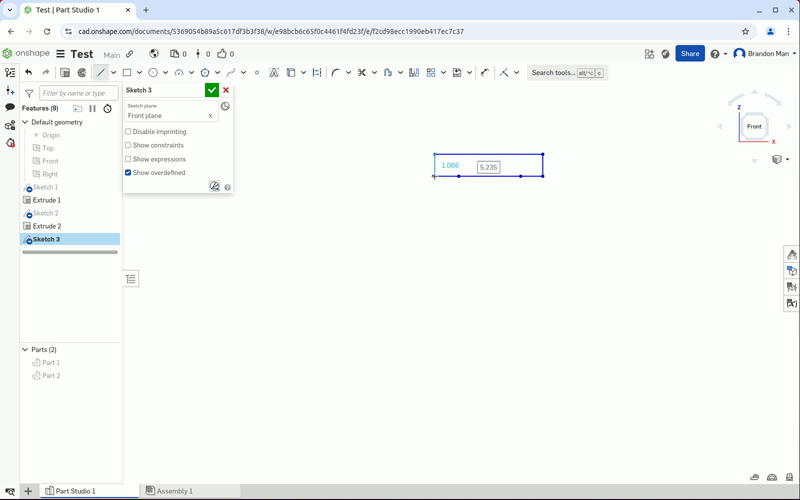
scroll(6)
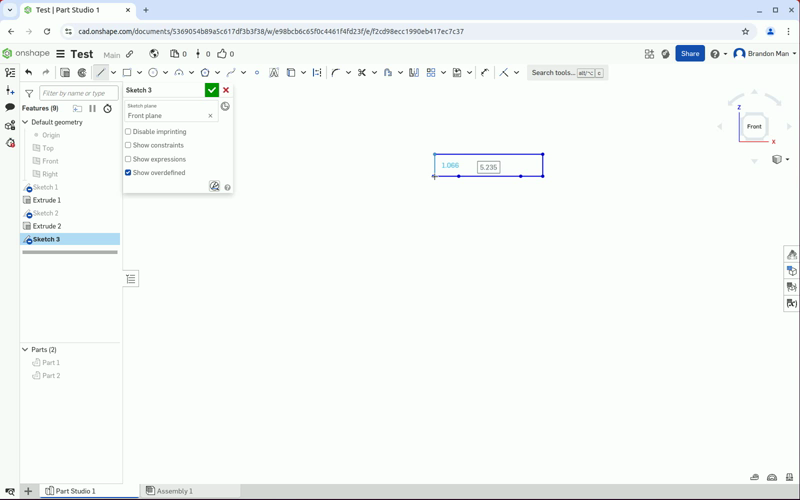
scroll(6)
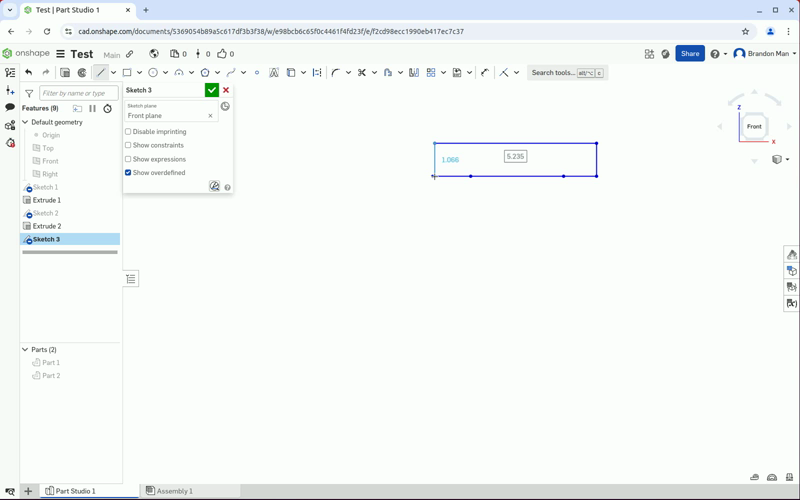
scroll(6)
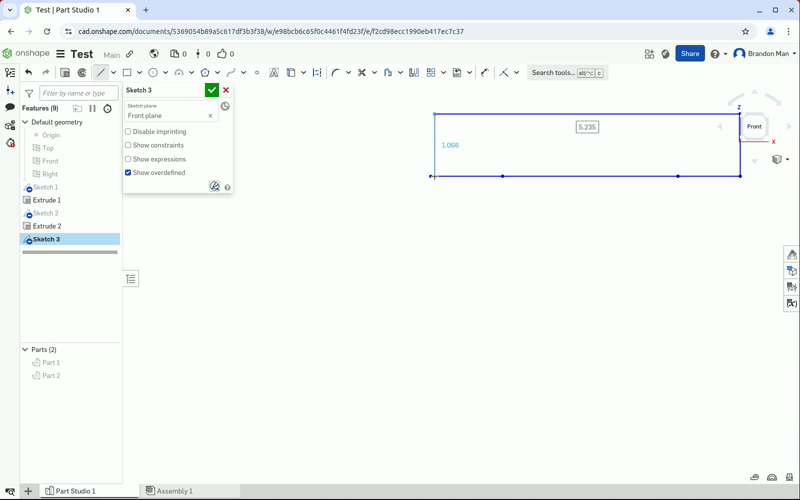
key_up(shift)
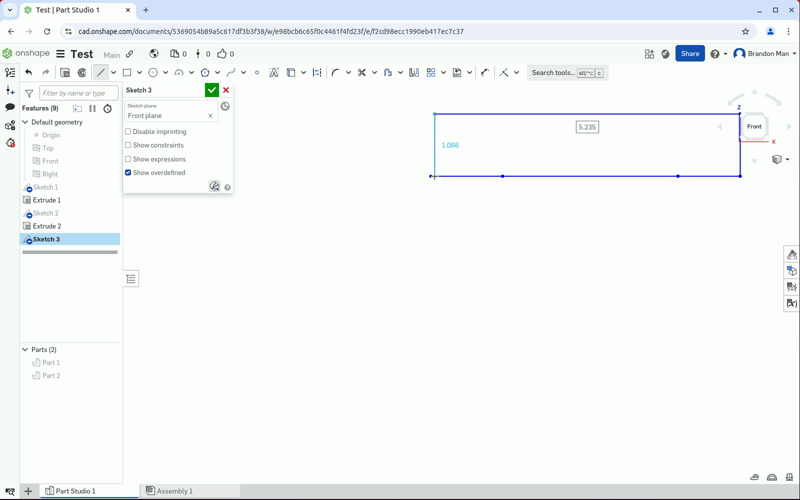
click(434, 176)
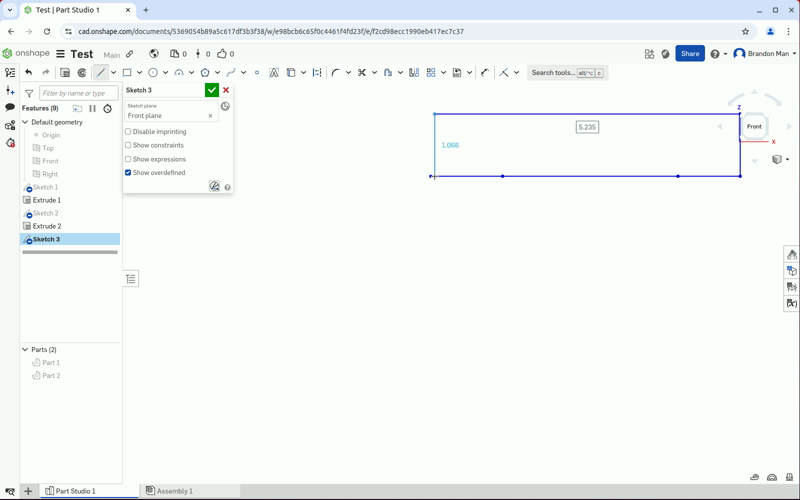
scroll(-6)
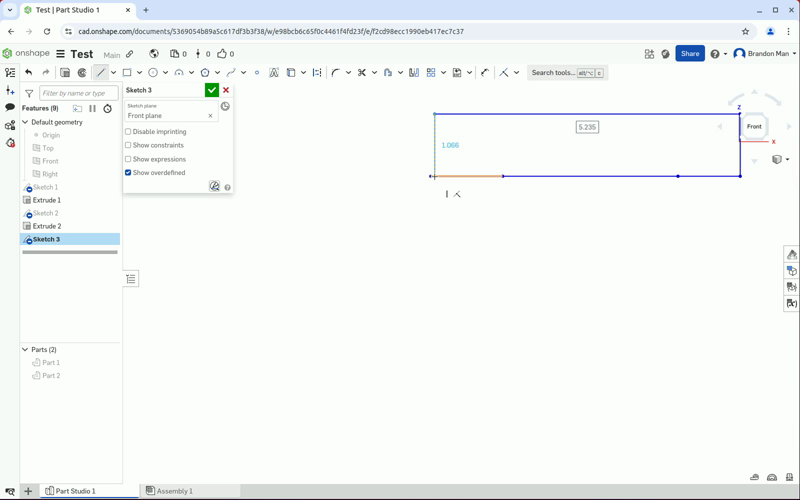
scroll(-6)
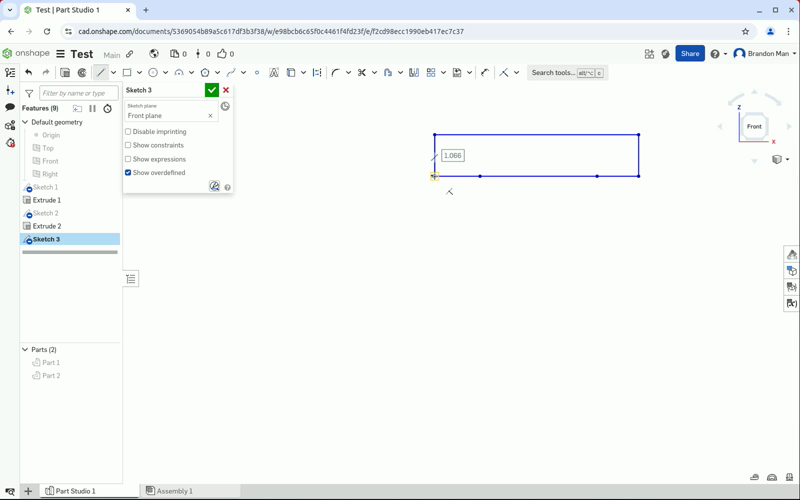
scroll(-6)
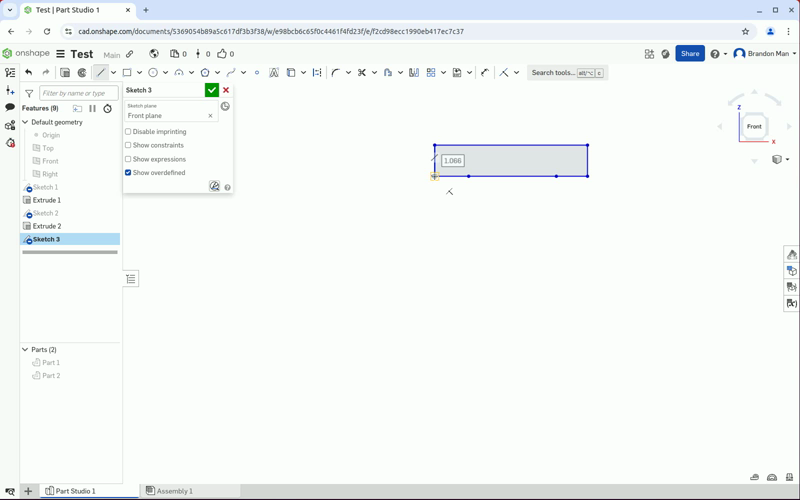
scroll(-6)
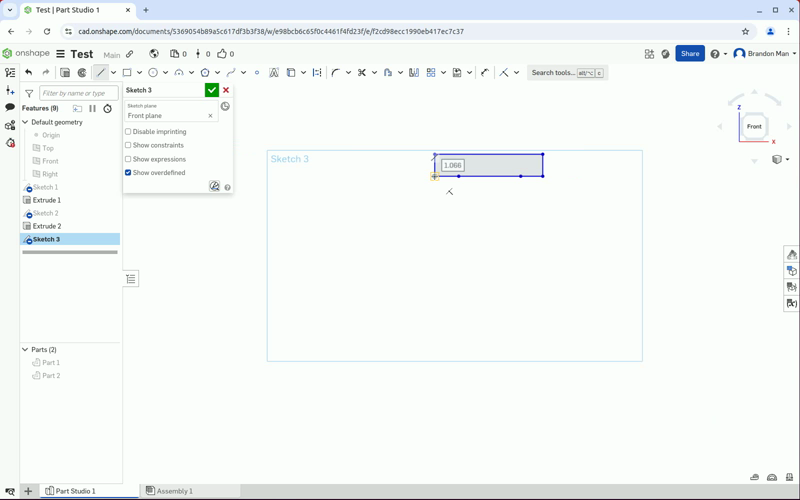
scroll(-6)
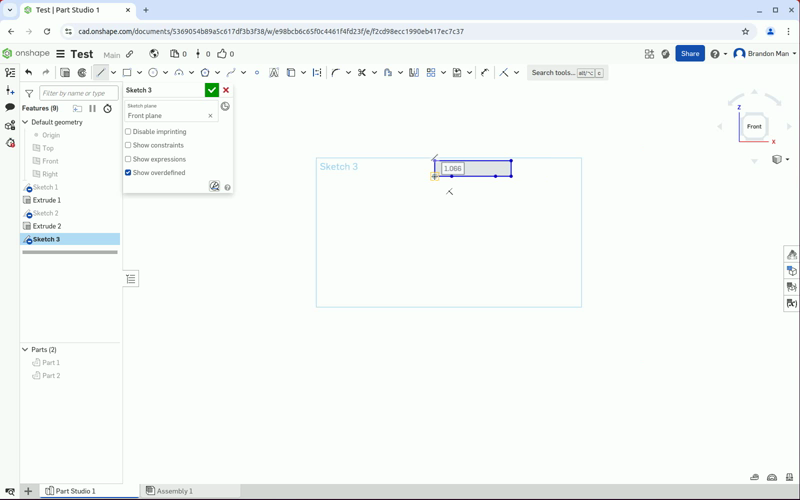
scroll(-6)
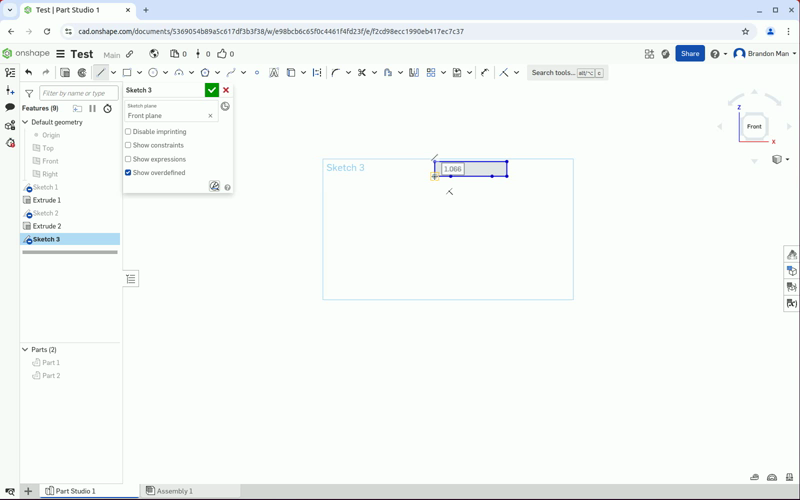
scroll(-6)
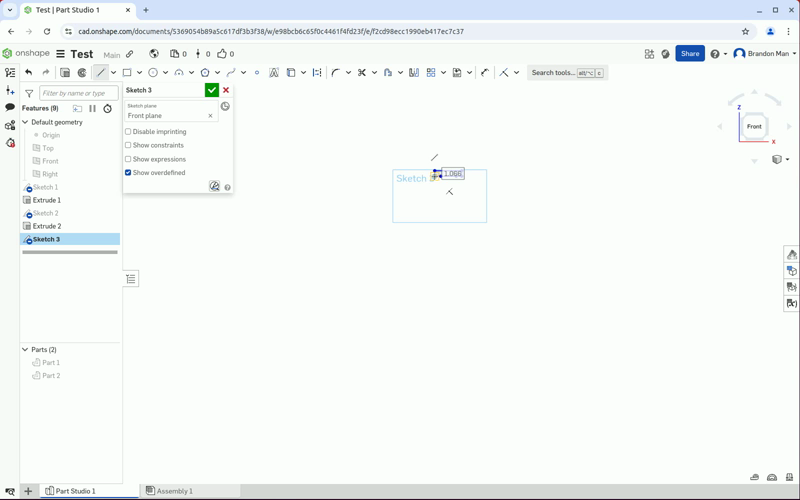
key(esc)
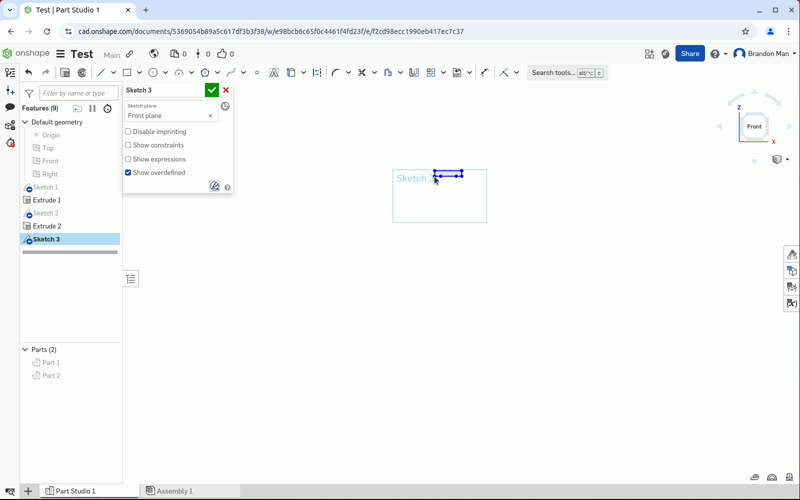
mouse_move(452, 174)
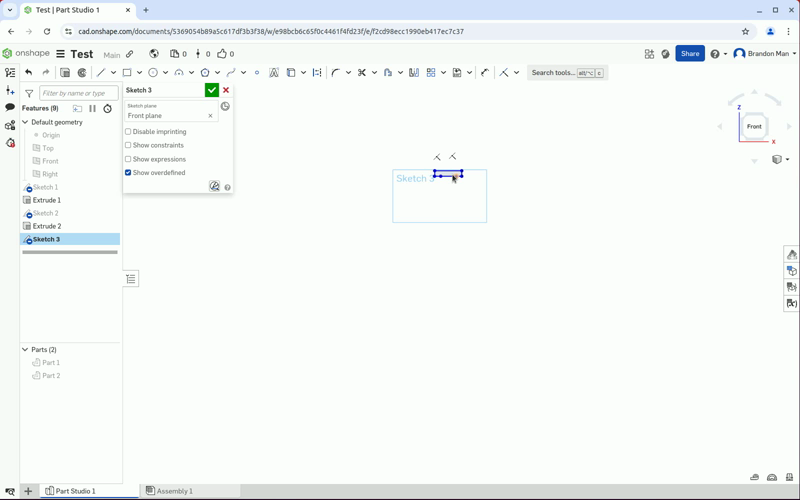
scroll(6)
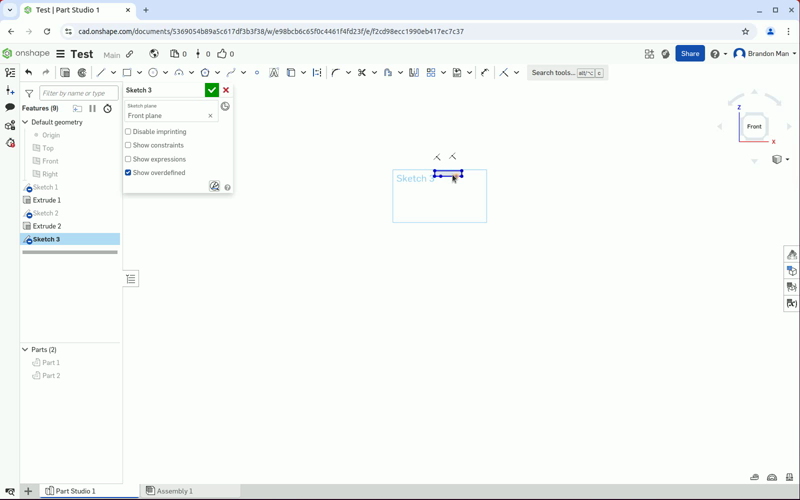
scroll(6)
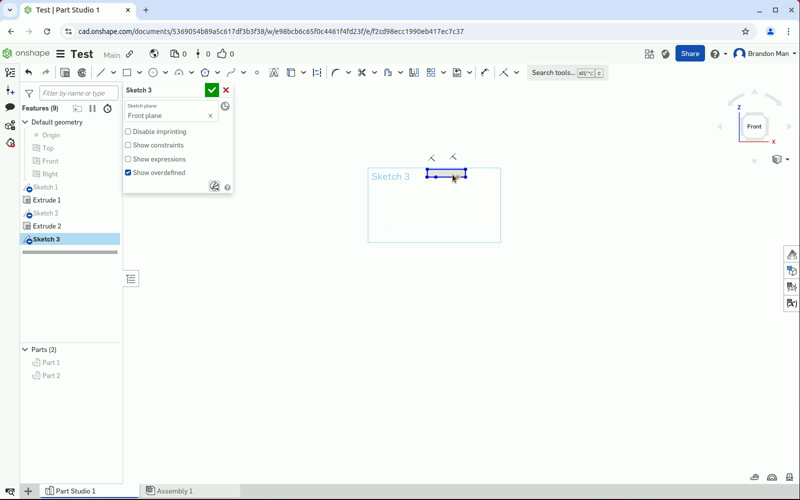
scroll(6)
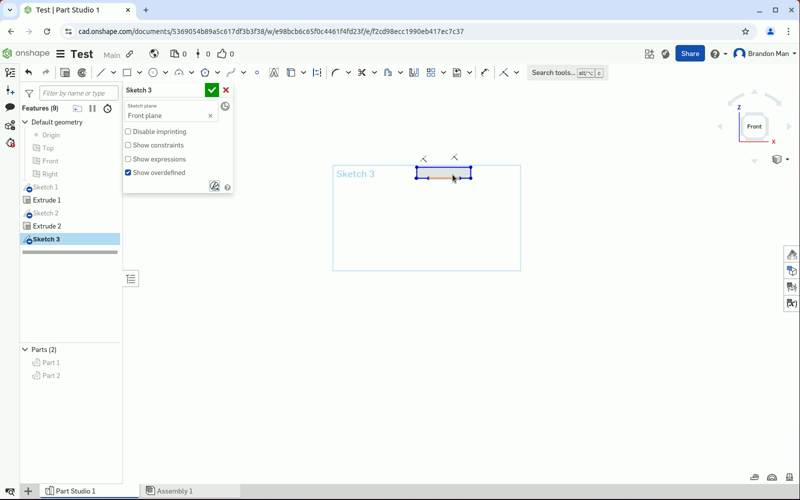
scroll(6)
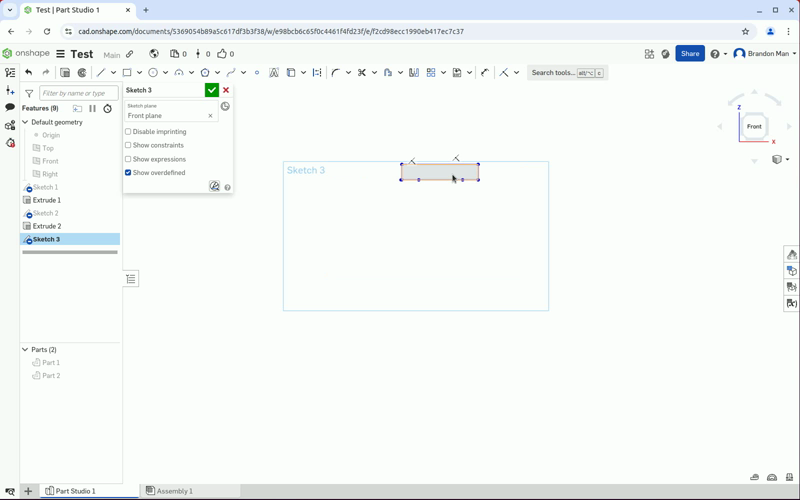
scroll(6)
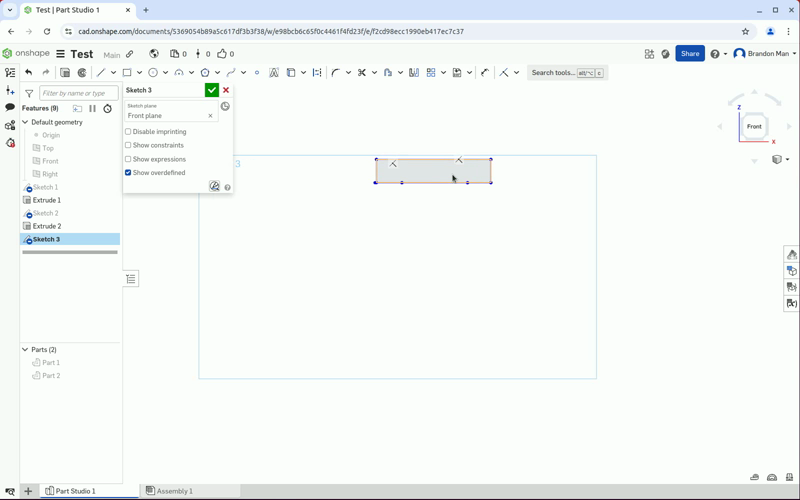
scroll(6)
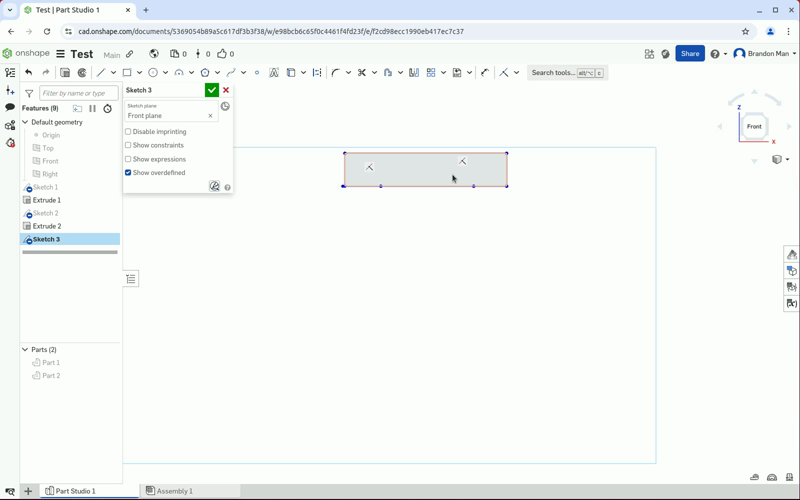
scroll(6)
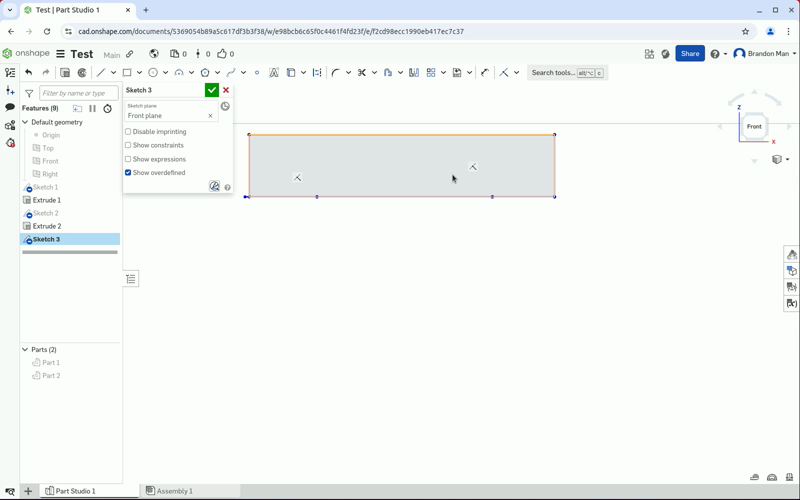
click(452, 174)
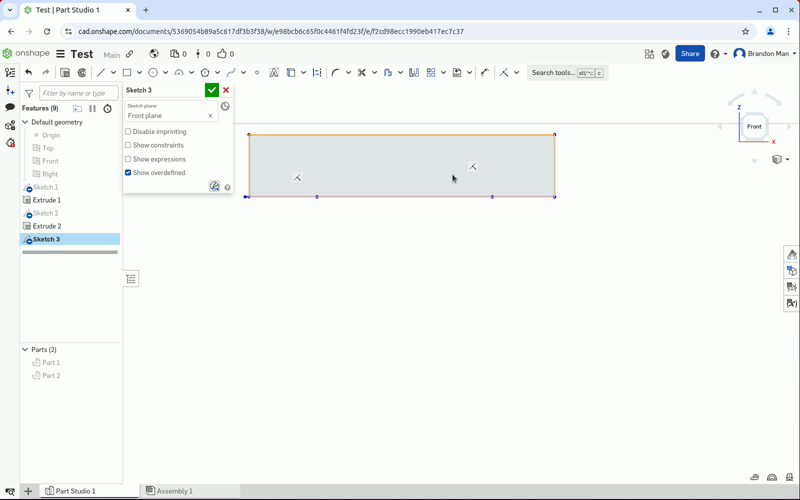
scroll(-6)
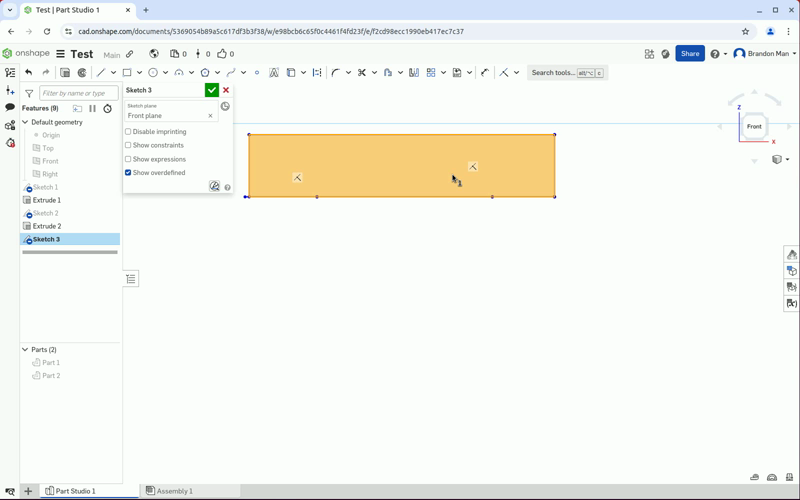
scroll(-6)
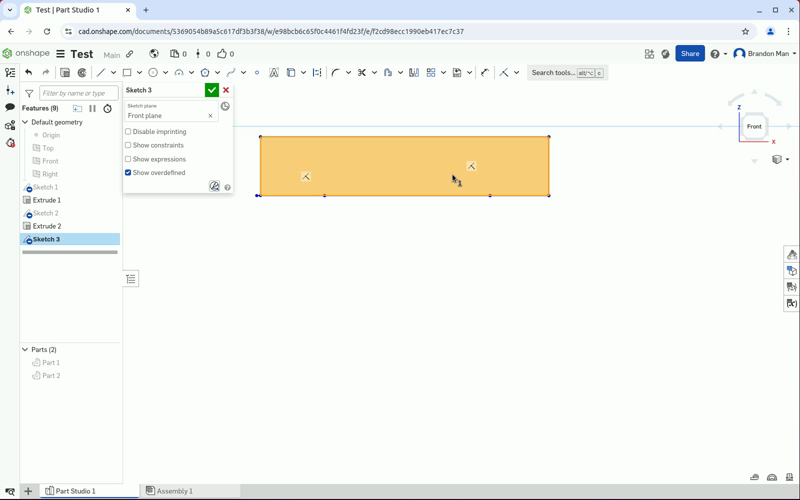
scroll(-6)
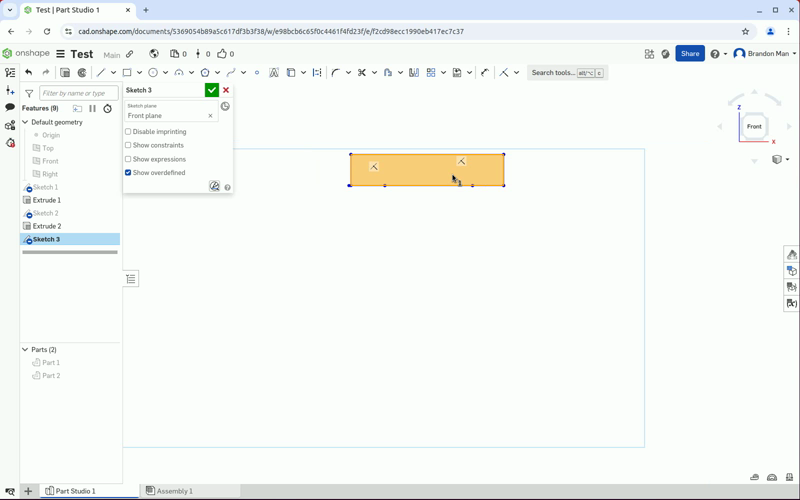
scroll(-6)
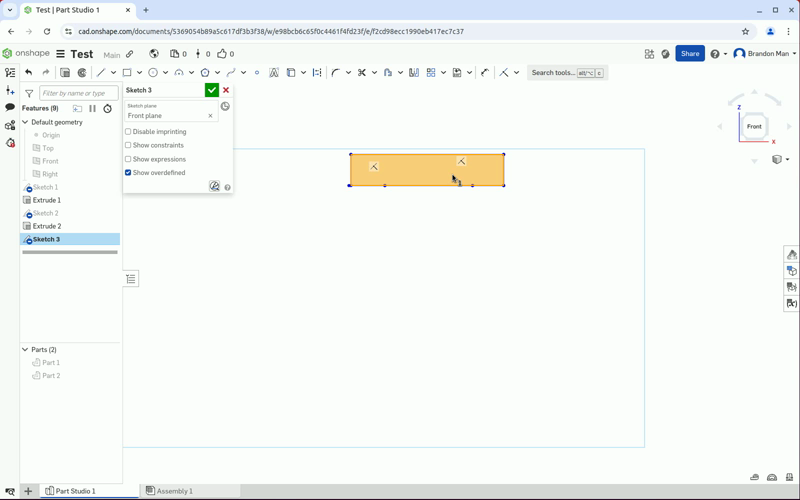
scroll(-6)
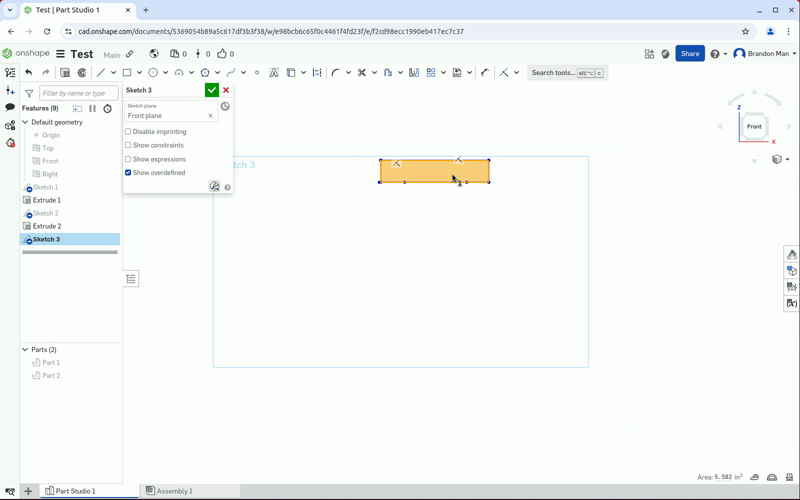
scroll(-6)
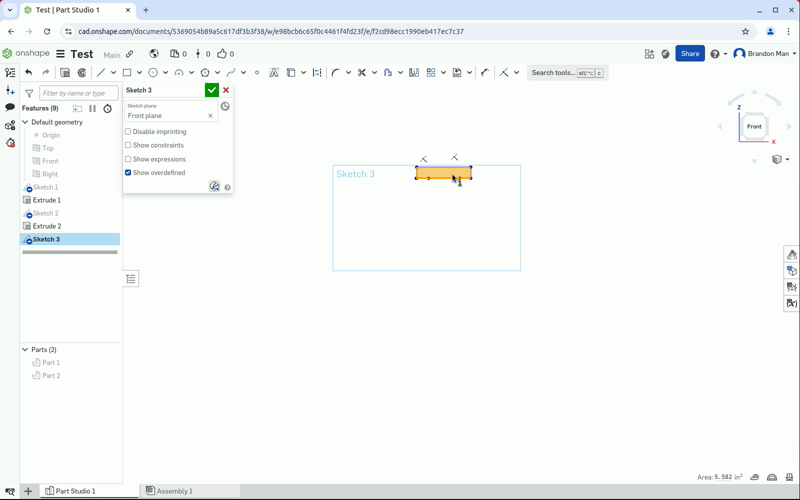
scroll(-6)
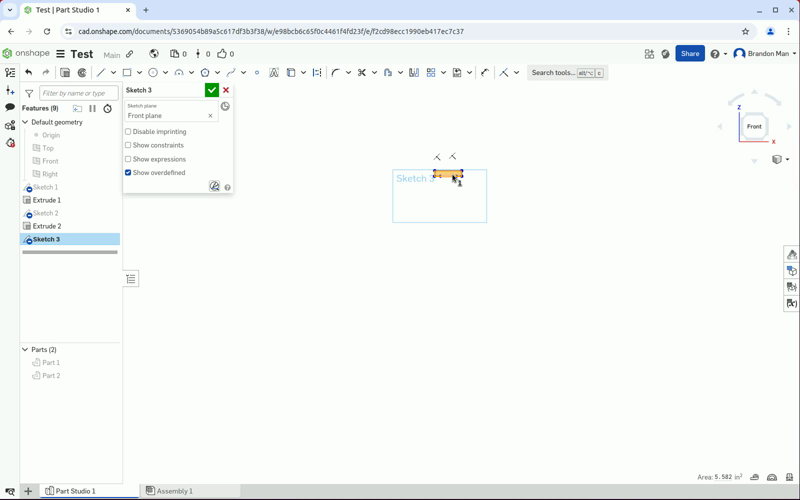
mouse_move(73, 352)
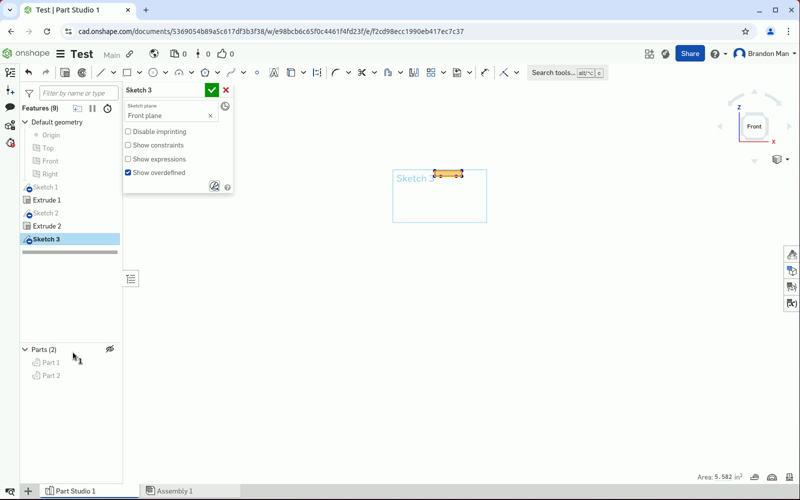
key(shift+y)
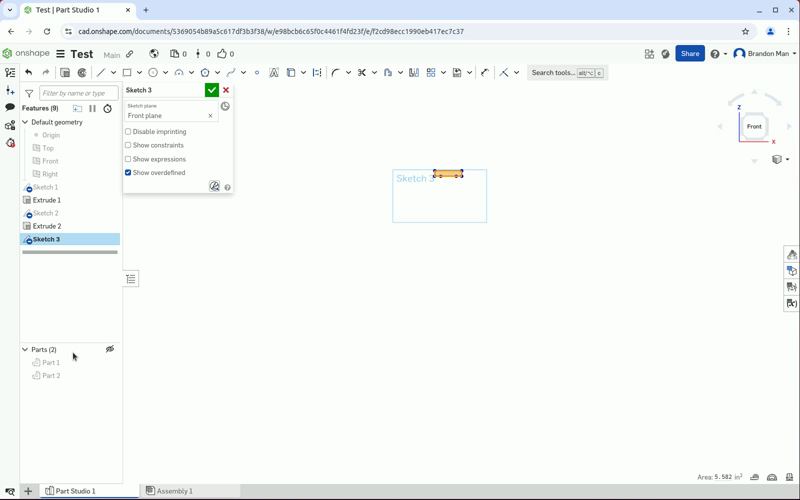
key(shift+e)
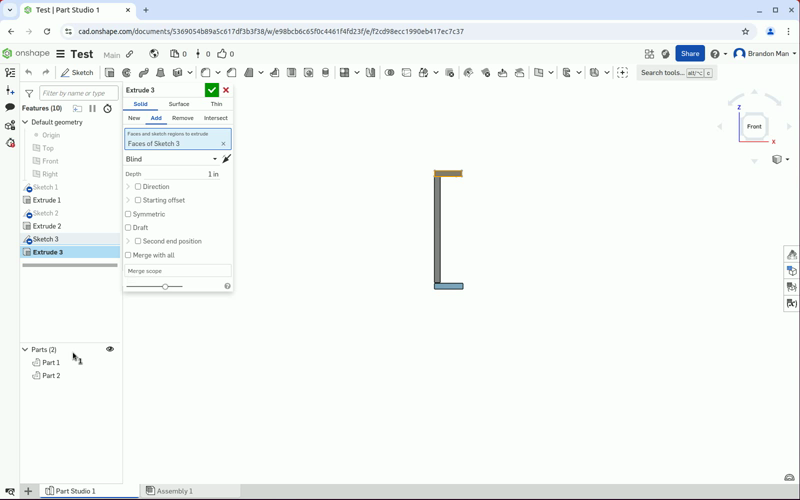
mouse_move(143, 106)
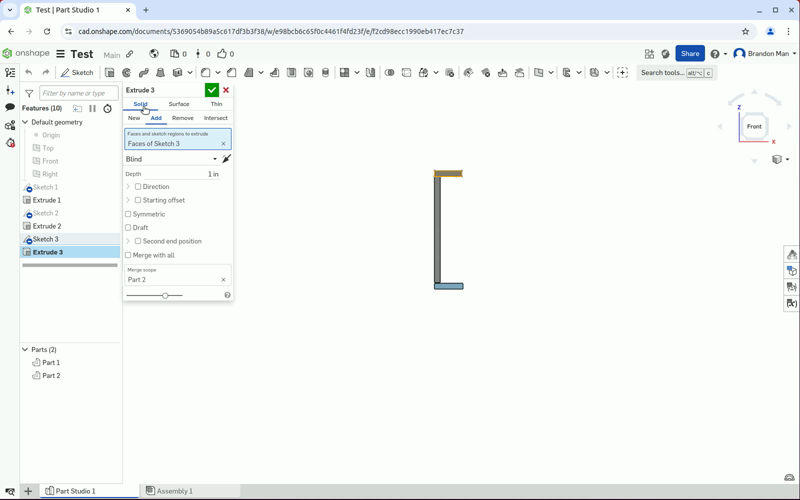
click(143, 106)
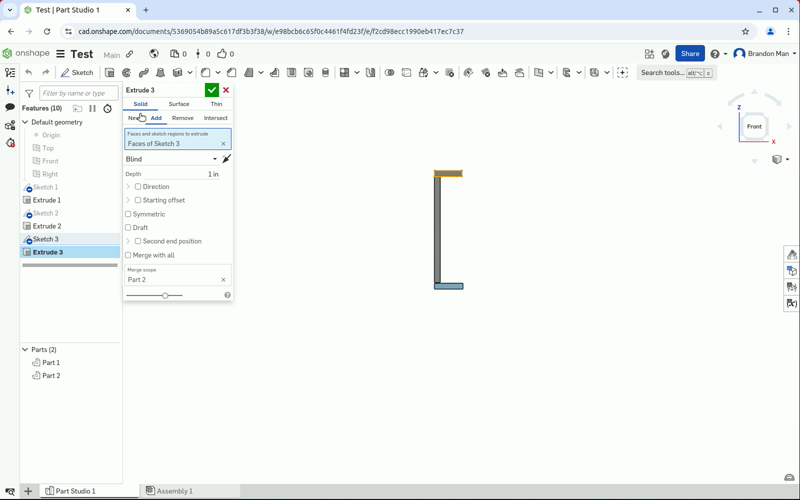
mouse_move(137, 120)
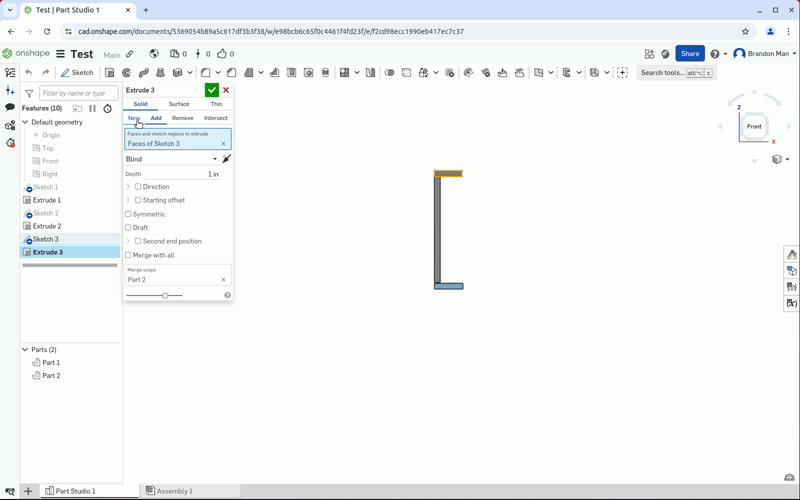
click(137, 120)
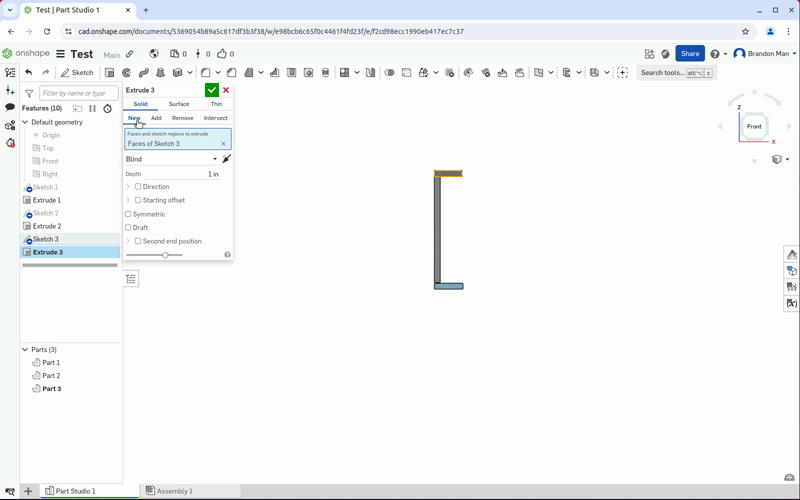
key(tab, 4)
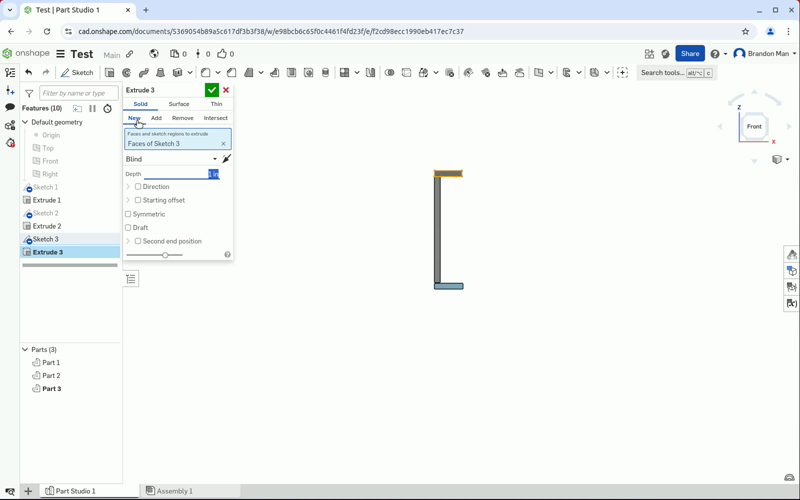
text(0.963)
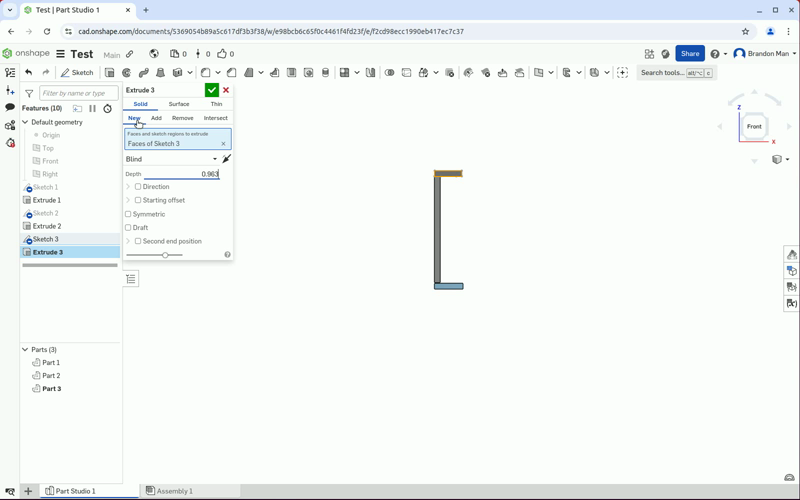
key(enter)
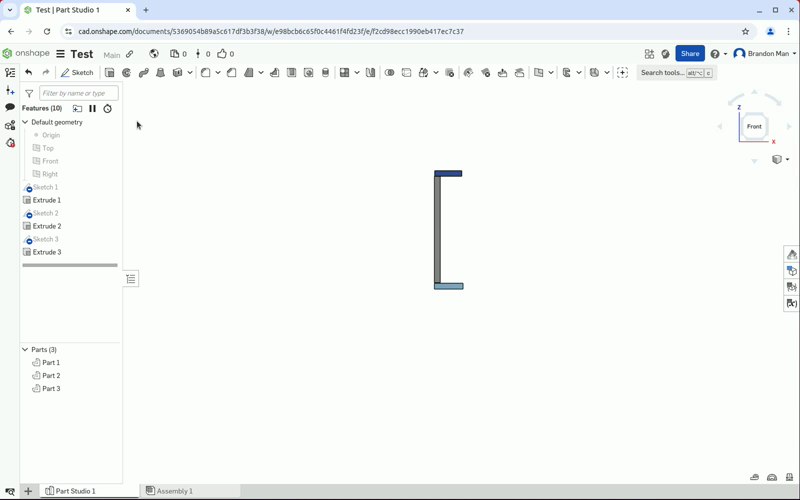
key(shift+h)
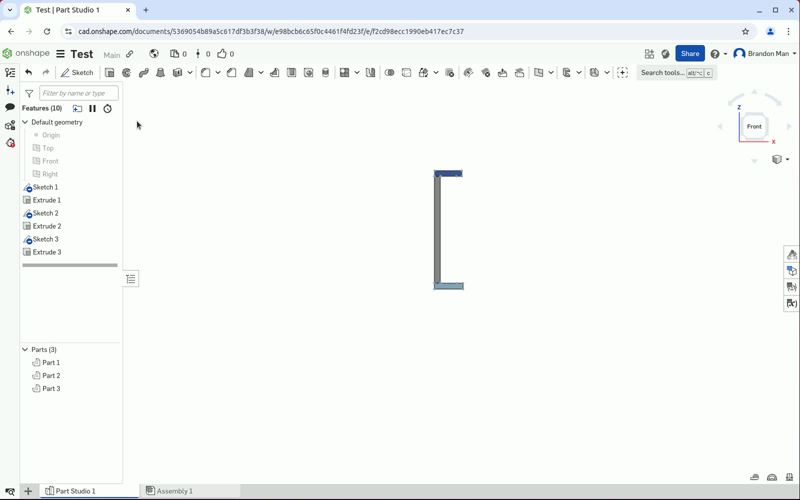
key(shift+h)
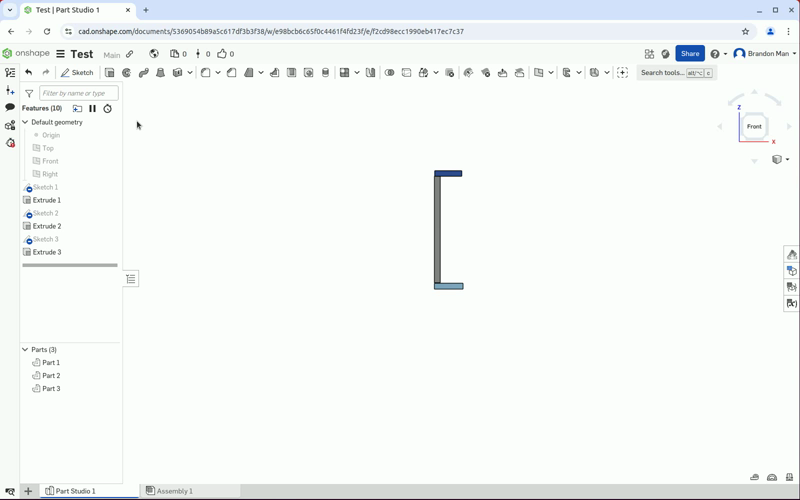
mouse_move(73, 189)
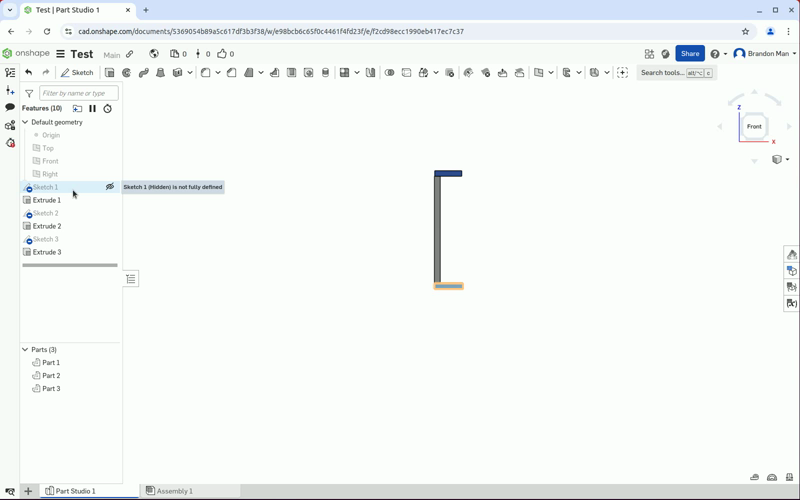
click(73, 189)
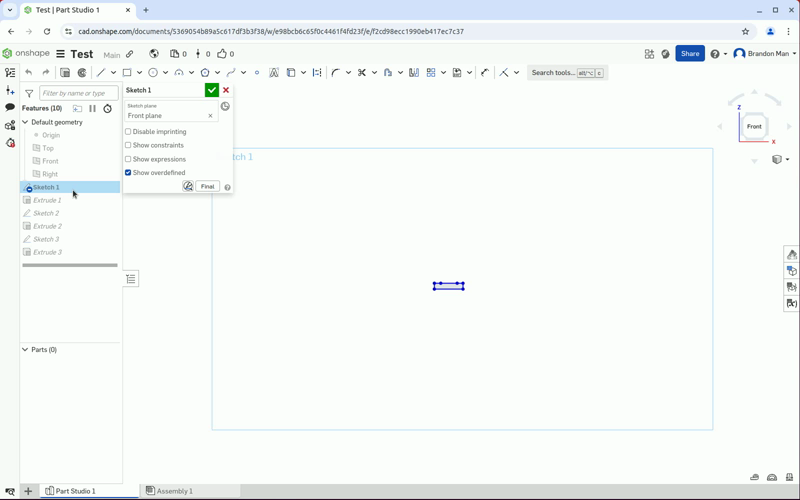
mouse_move(229, 92)
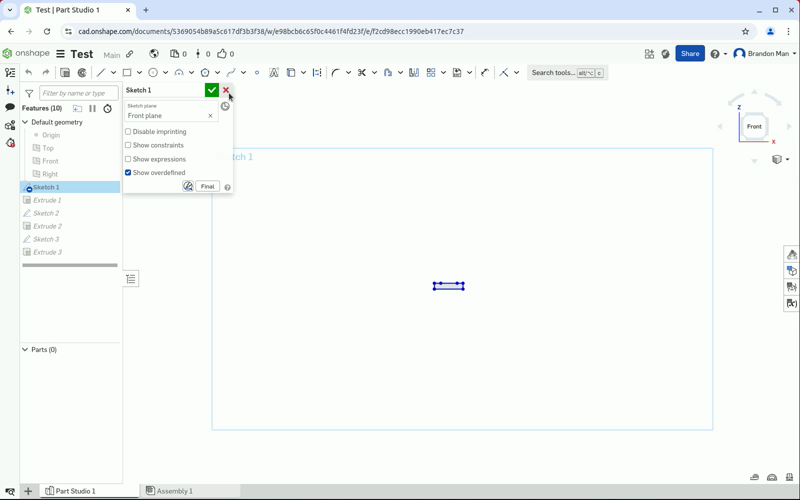
click(229, 92)
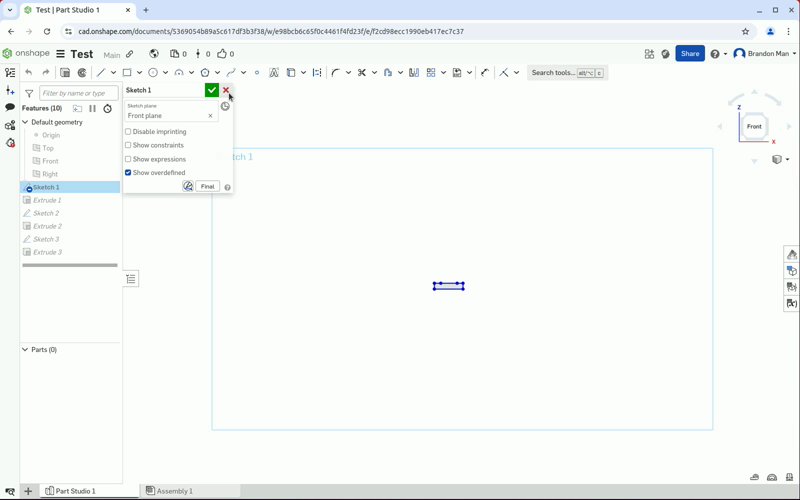
key(shift+s)
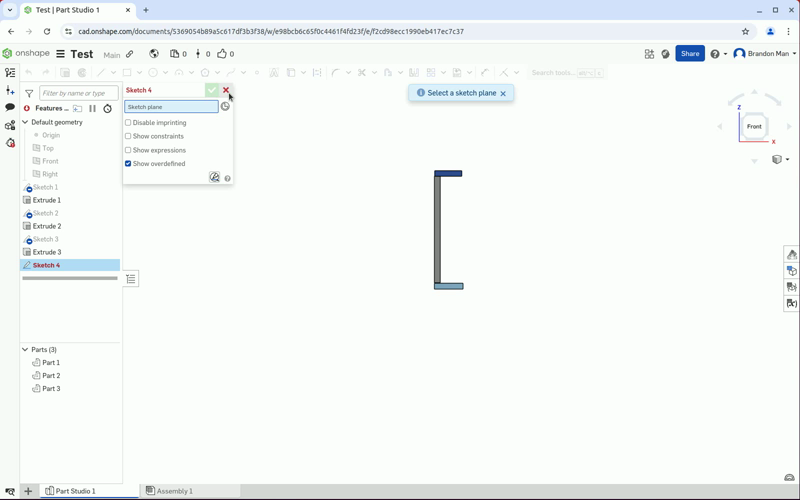
mouse_move(73, 163)
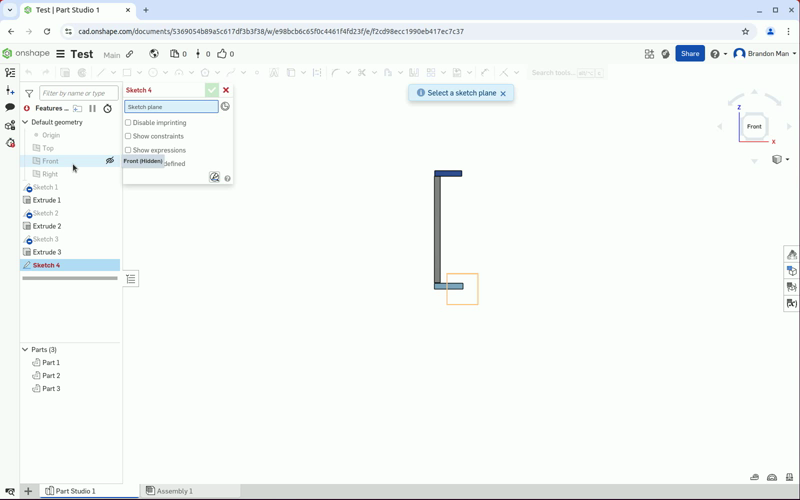
click(73, 163)
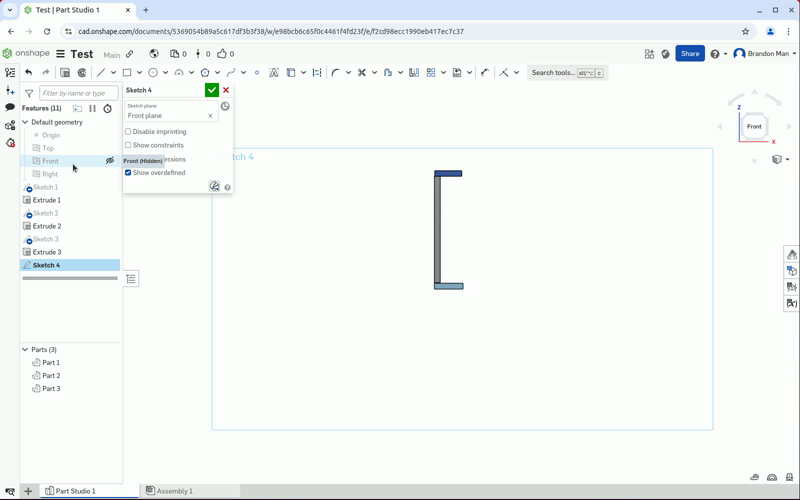
mouse_move(73, 352)
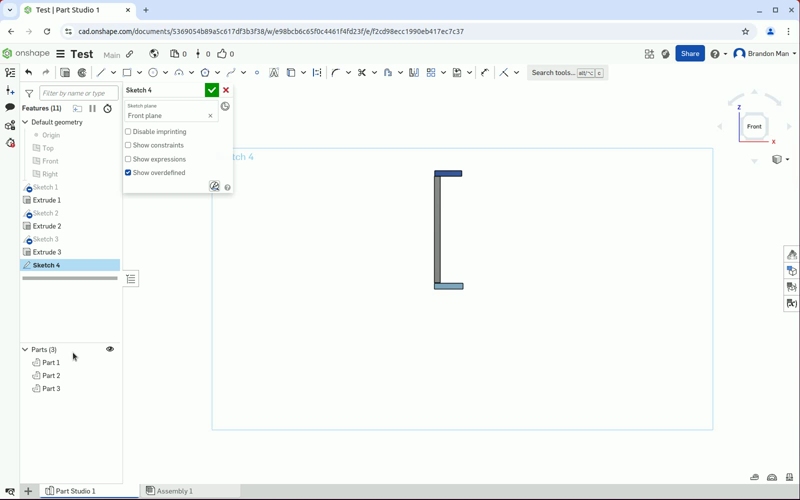
key(y)
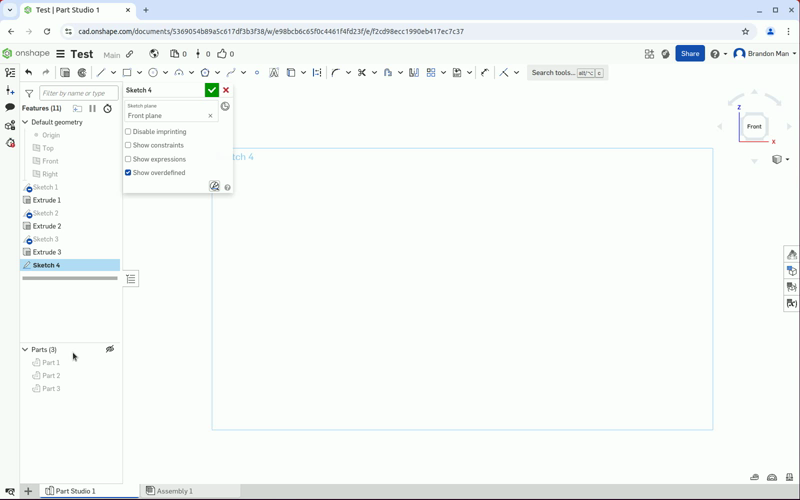
key(l)
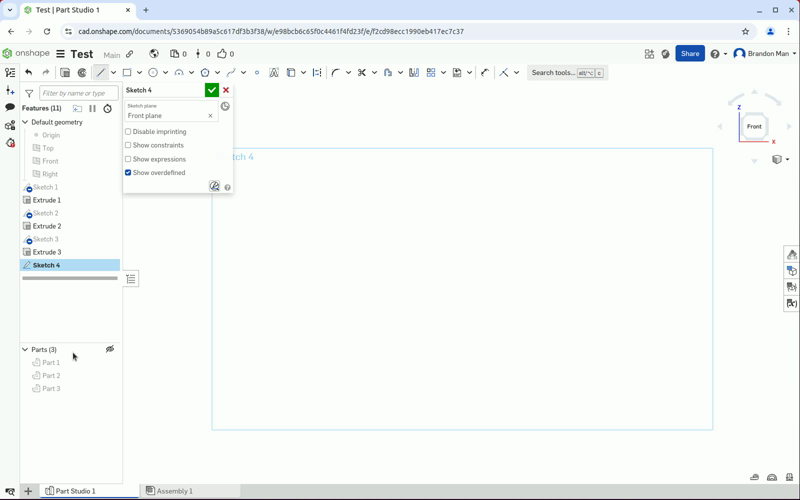
key_down(shift)
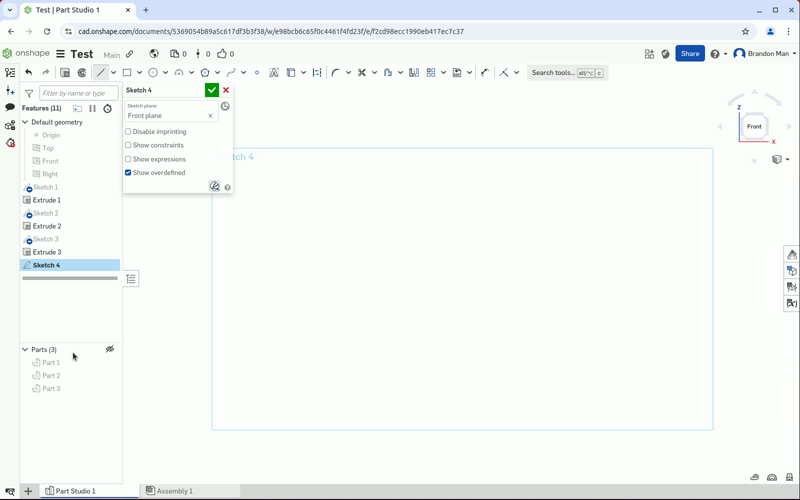
mouse_move(454, 276)
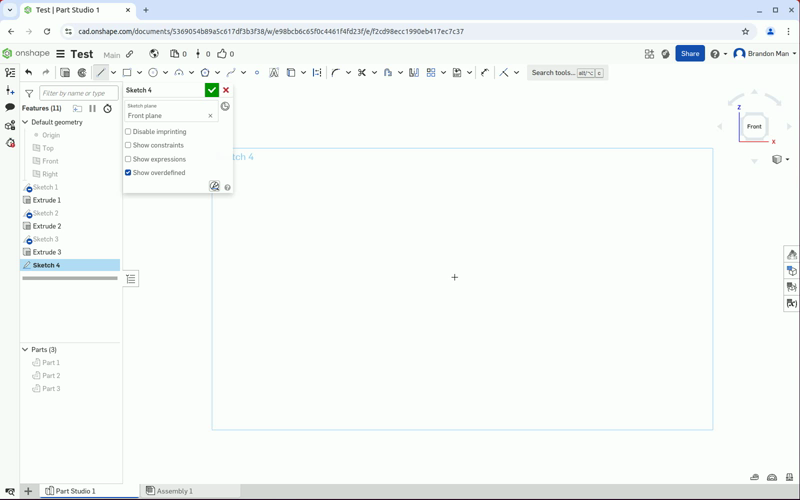
click(454, 276)
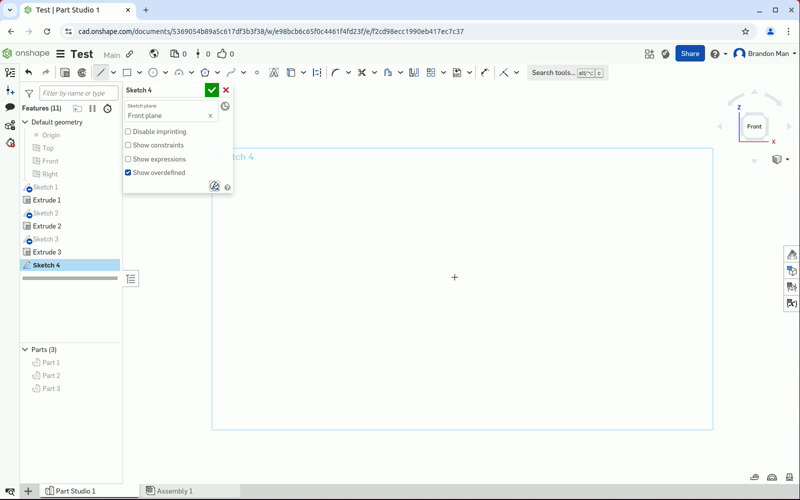
key_up(shift)
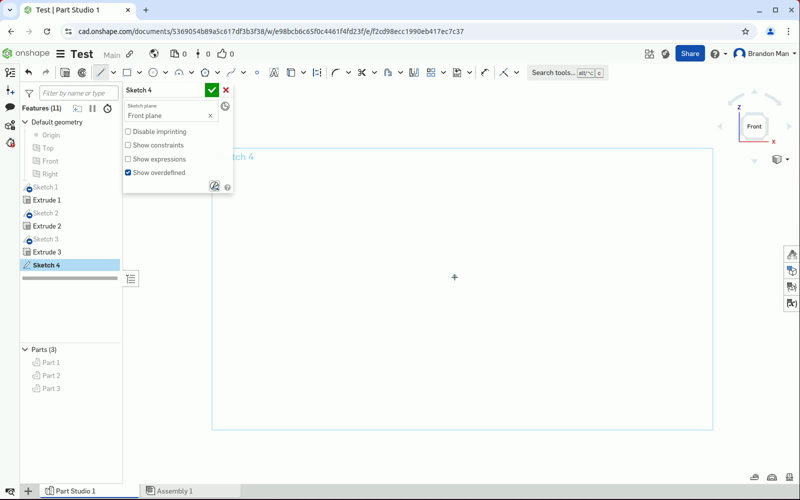
key_down(shift)
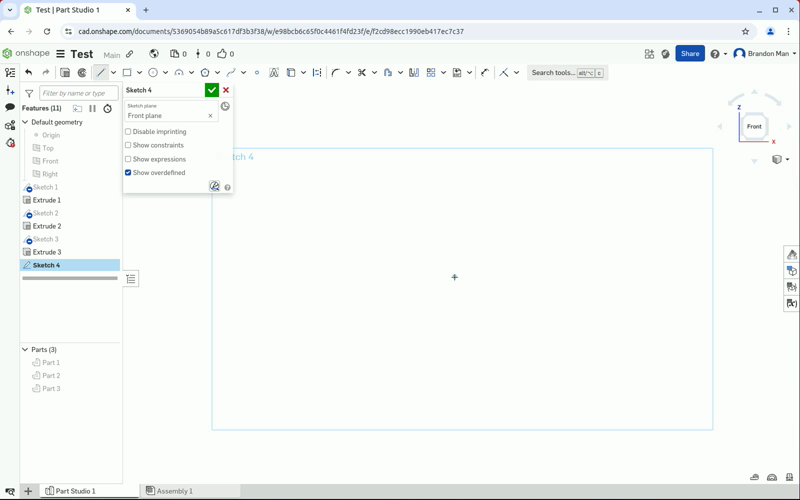
mouse_move(484, 276)
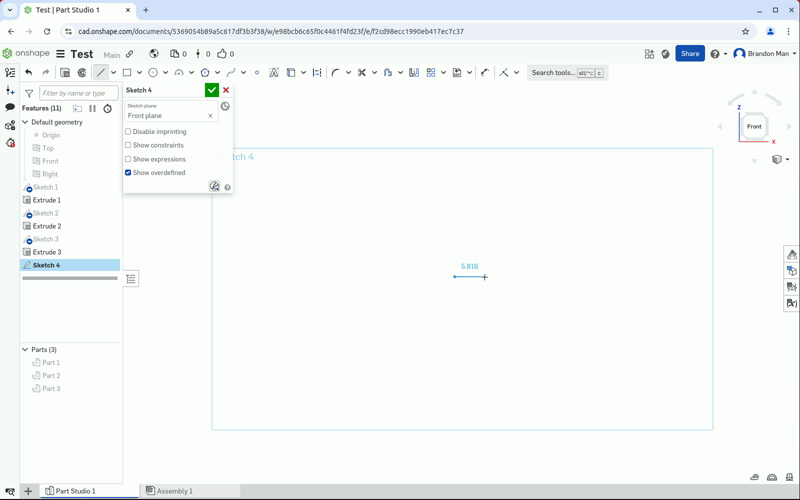
mouse_move(460, 276)
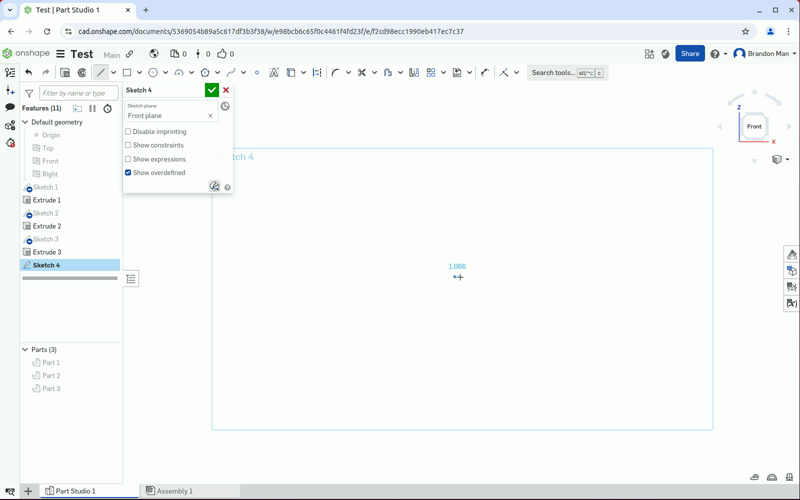
scroll(6)
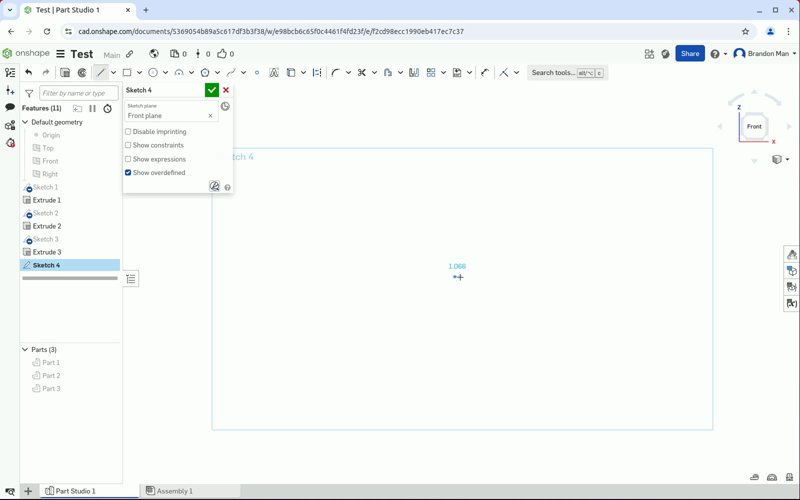
scroll(6)
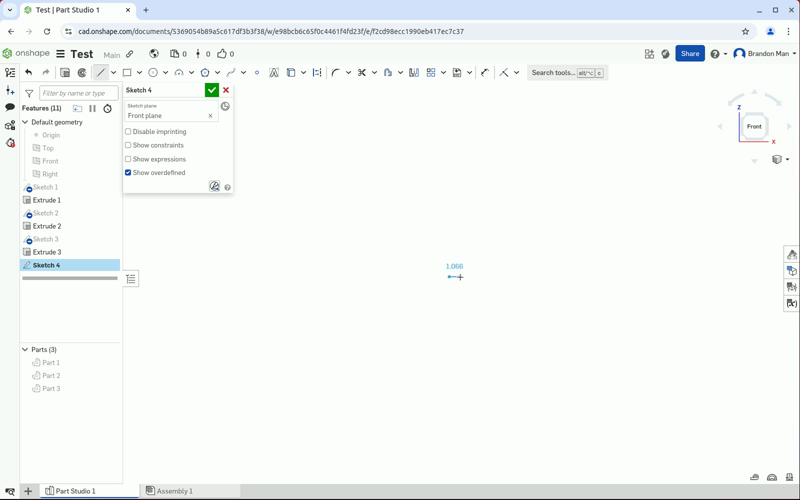
scroll(6)
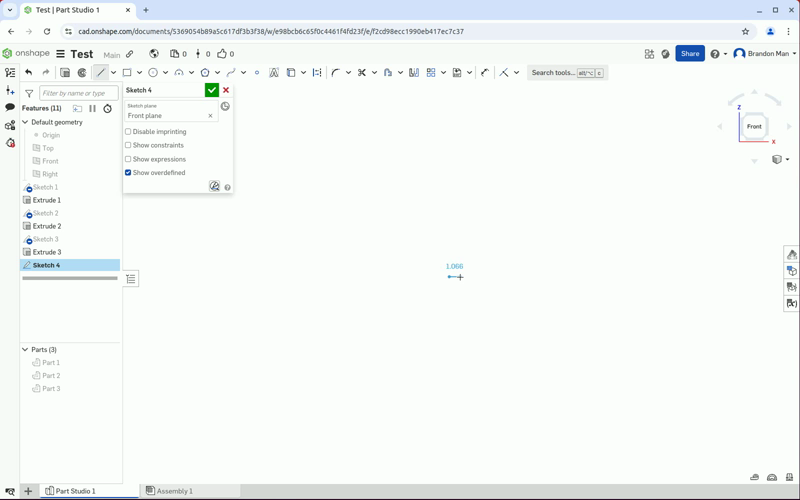
scroll(6)
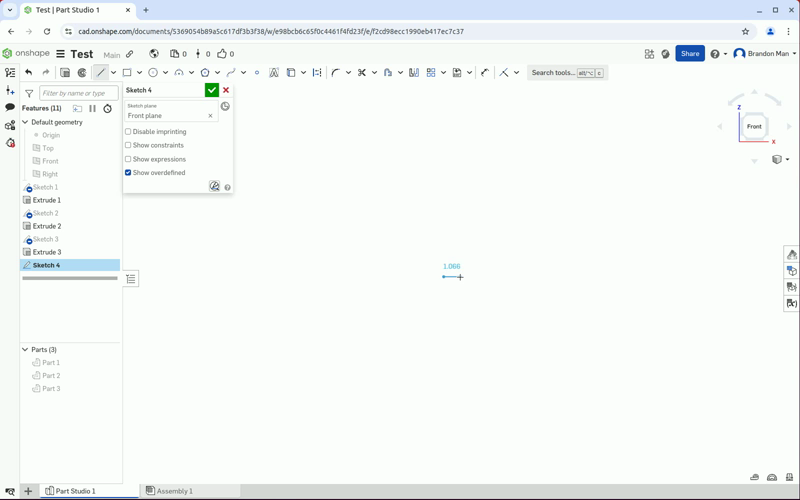
scroll(6)
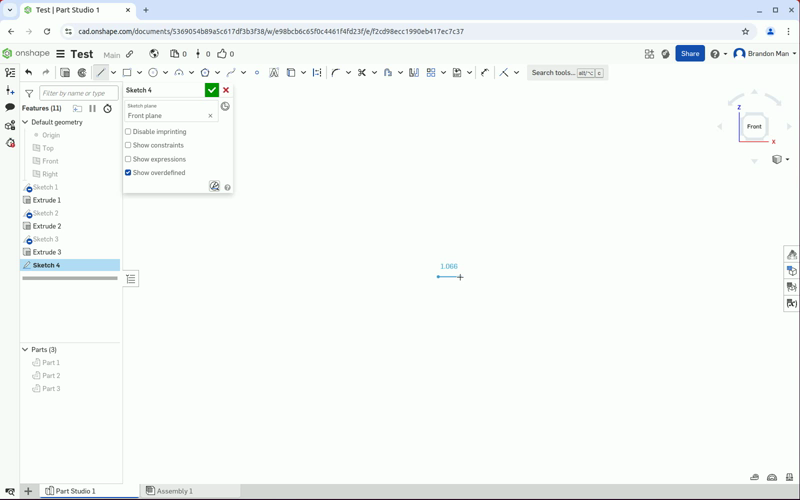
scroll(6)
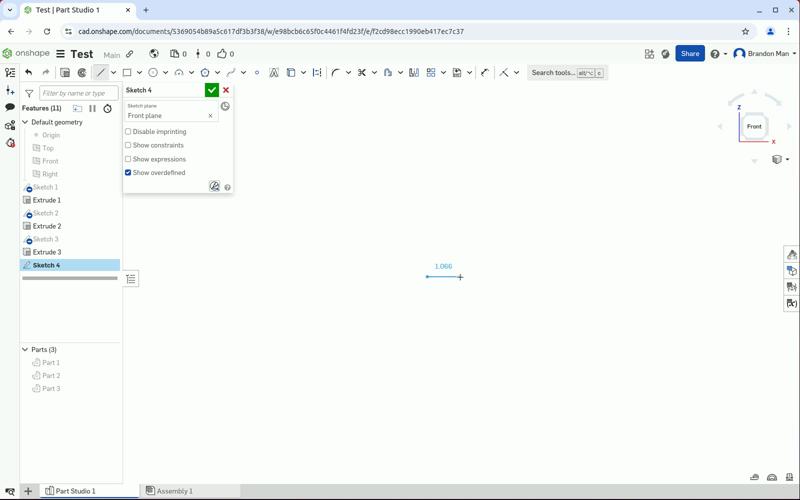
scroll(6)
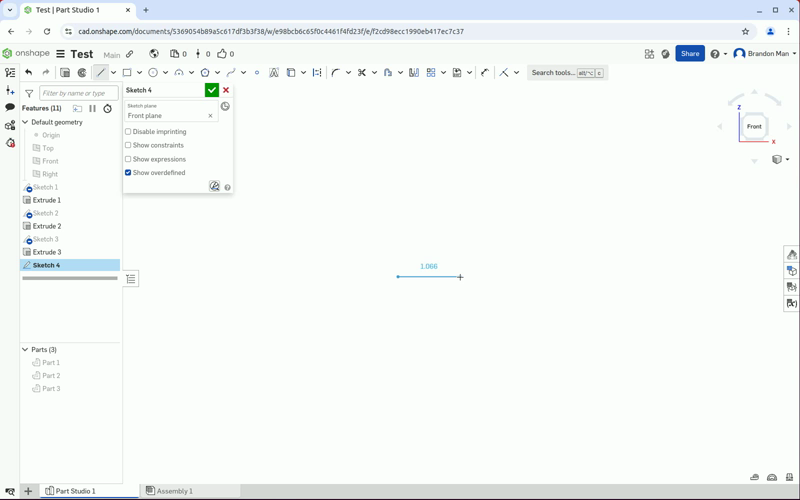
click(460, 276)
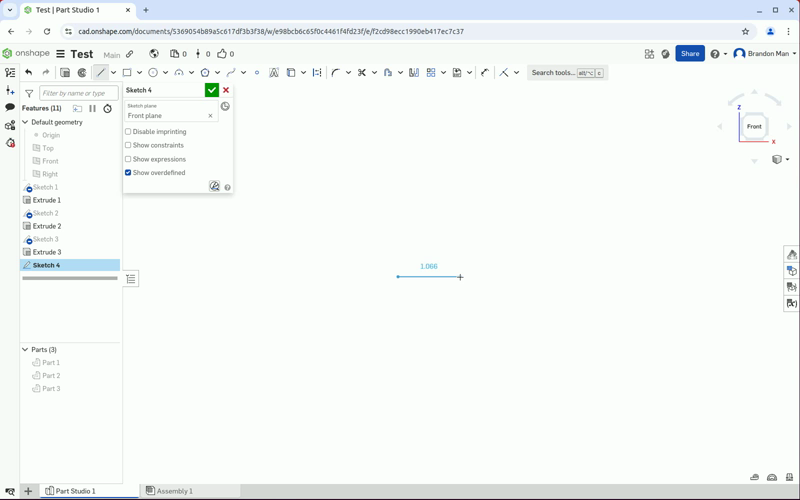
scroll(-6)
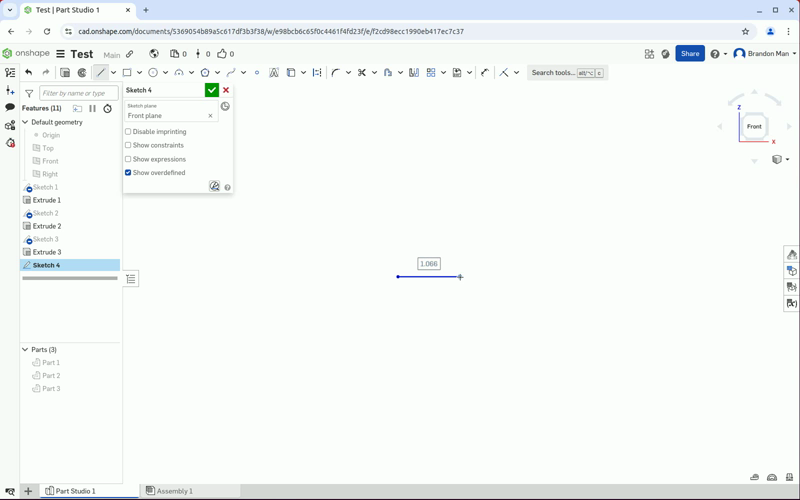
scroll(-6)
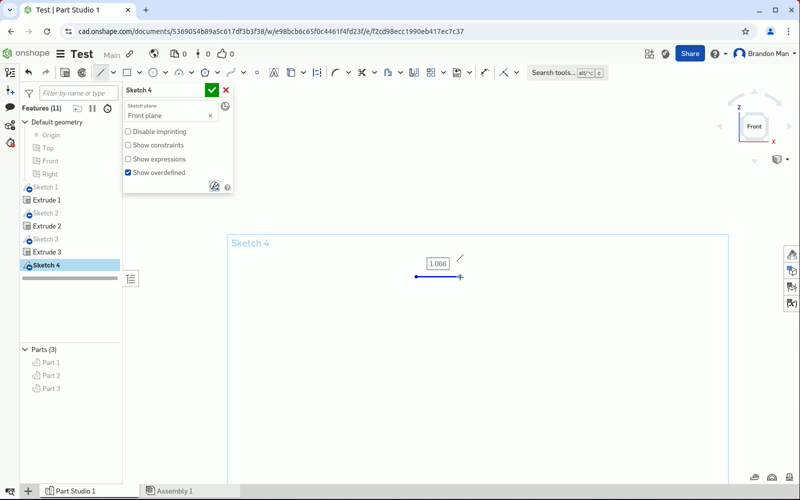
scroll(-6)
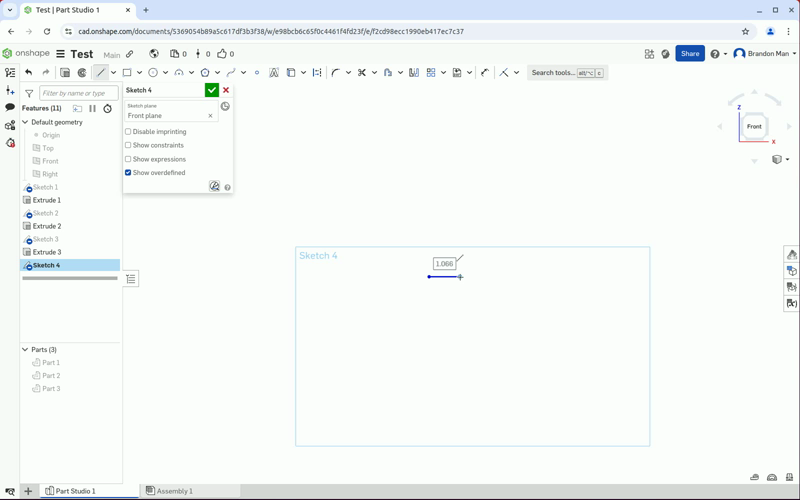
scroll(-6)
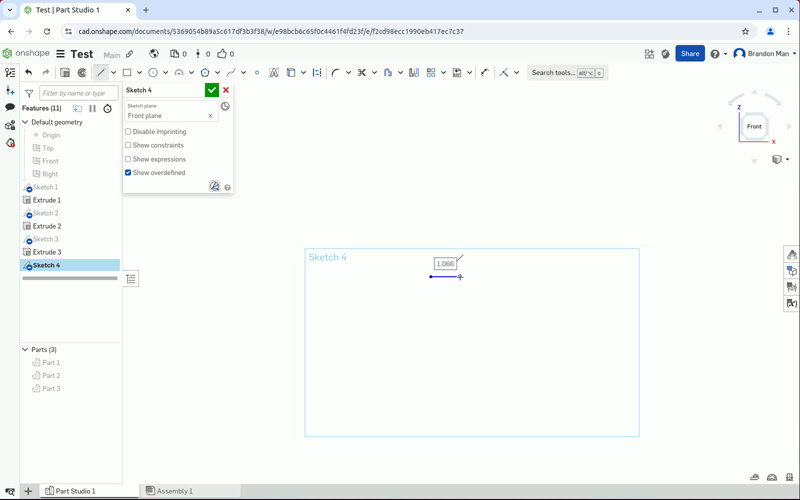
scroll(-6)
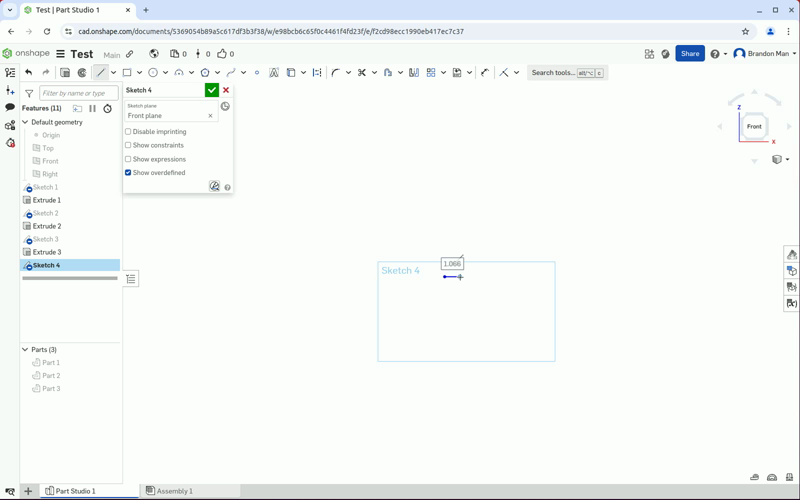
scroll(-6)
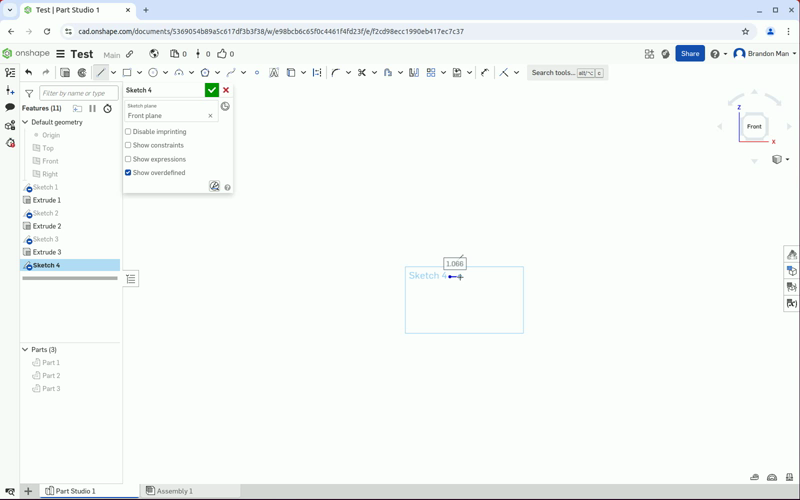
scroll(-6)
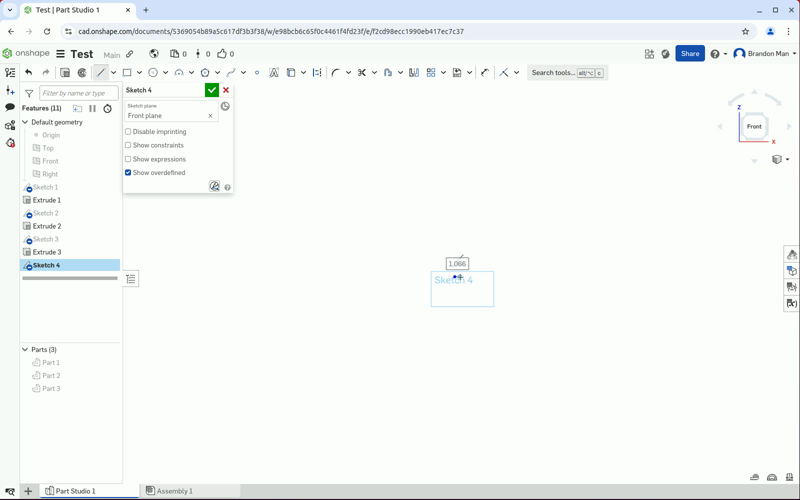
key_up(shift)
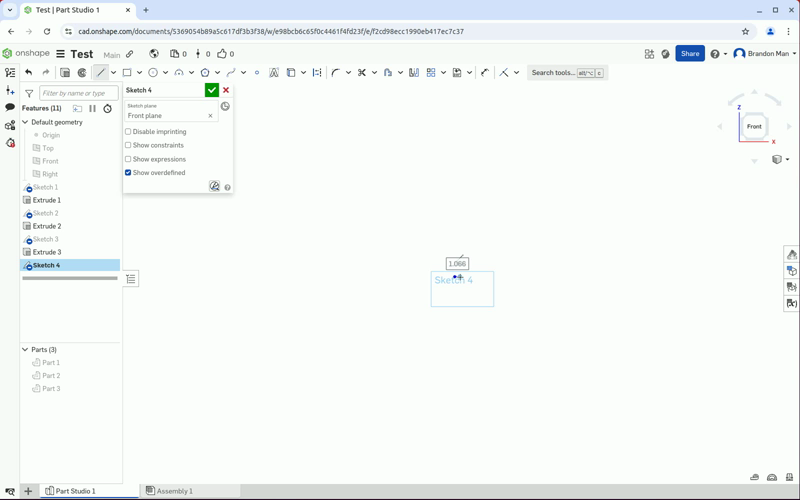
key_down(shift)
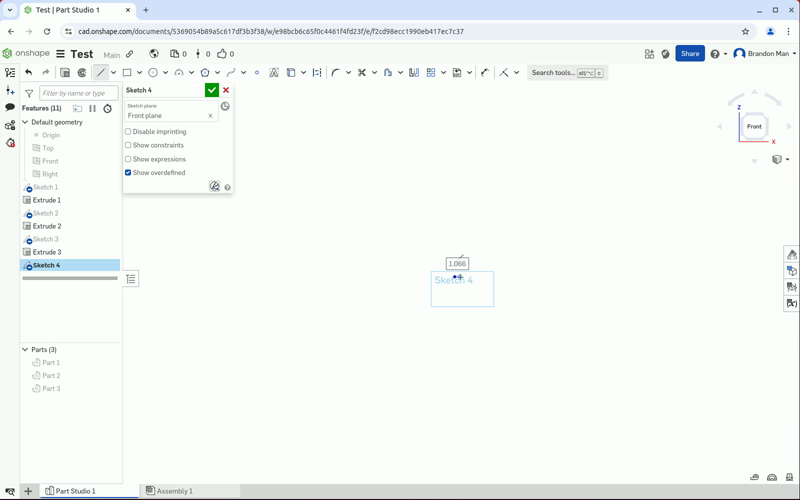
mouse_move(460, 176)
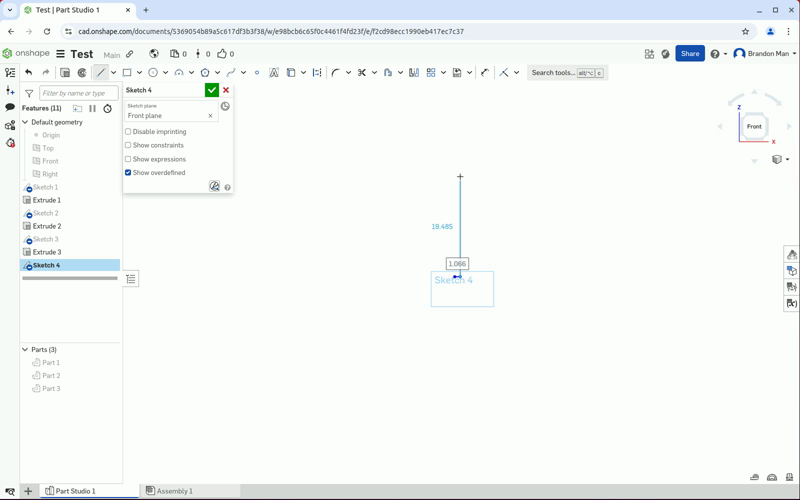
click(460, 176)
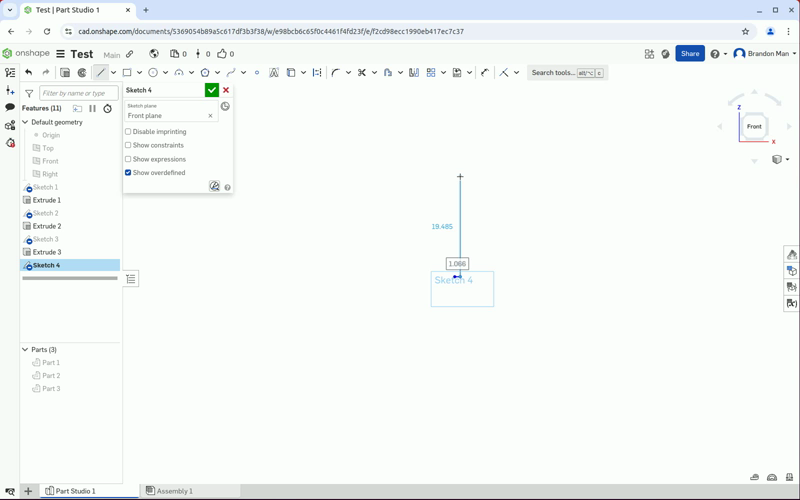
key_up(shift)
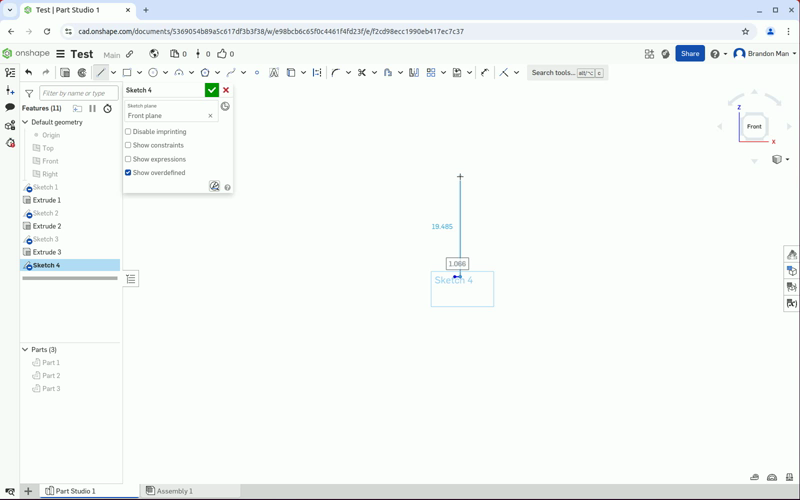
key_down(shift)
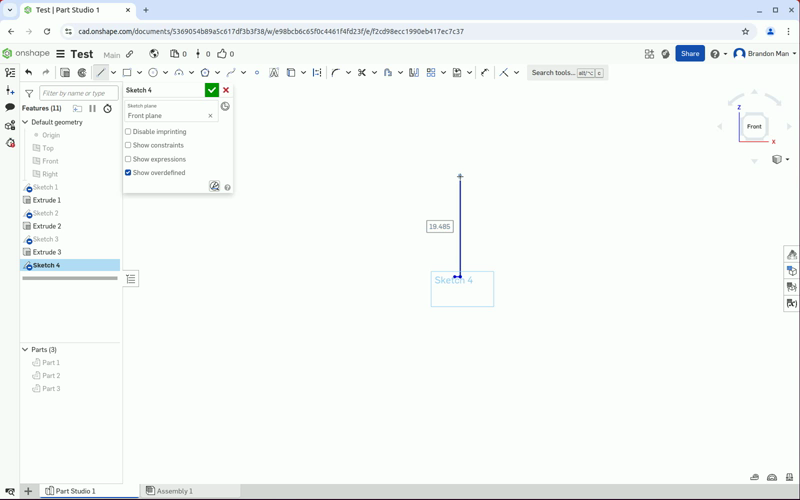
mouse_move(490, 176)
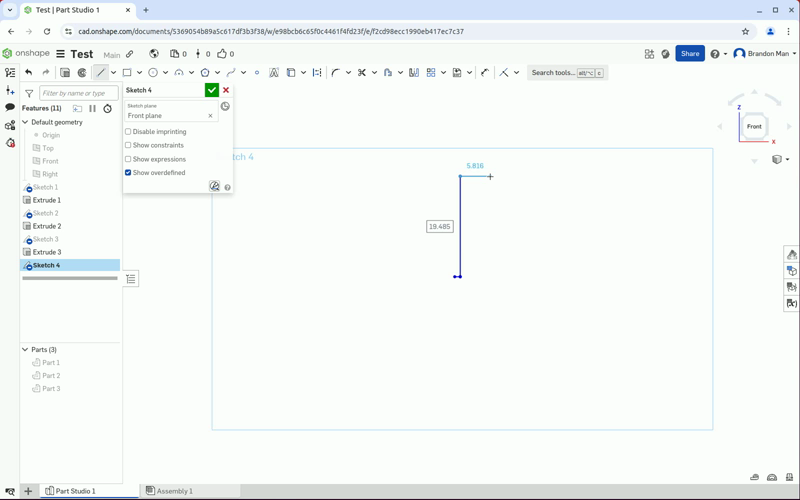
mouse_move(454, 176)
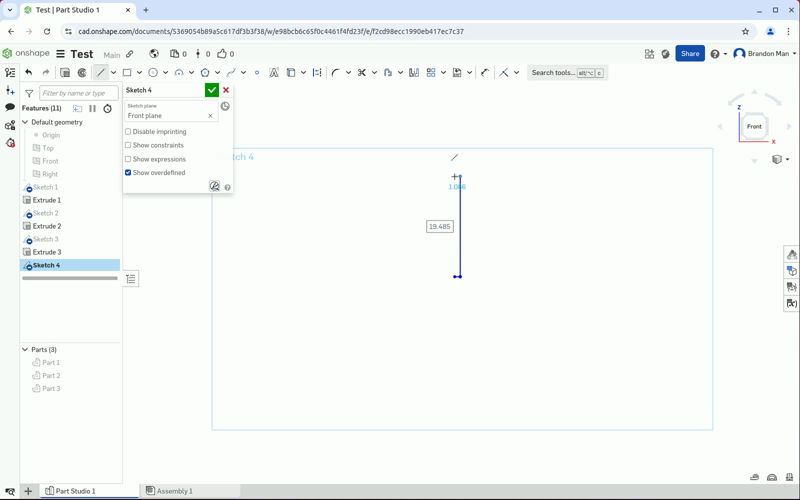
scroll(6)
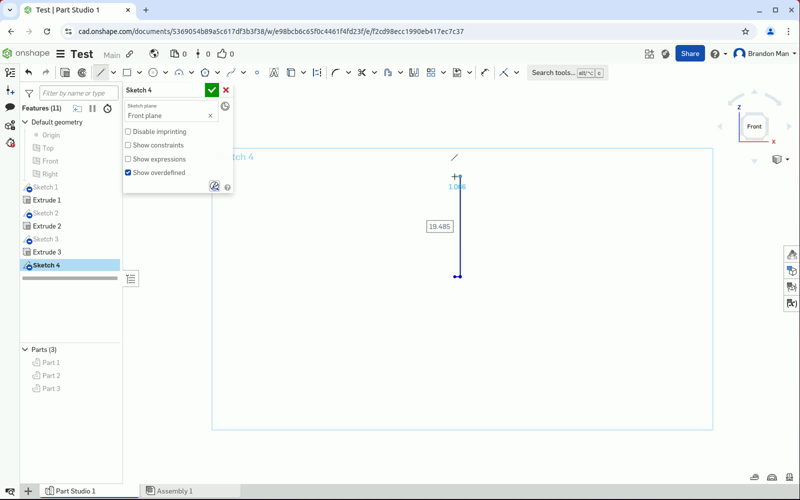
scroll(6)
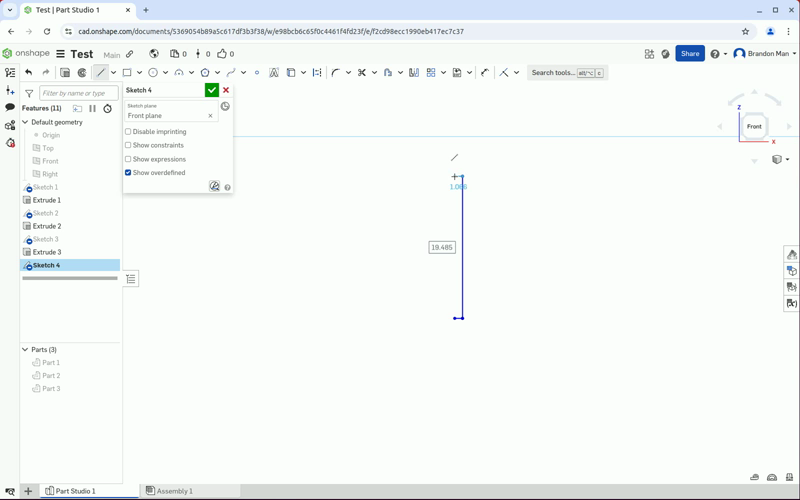
scroll(6)
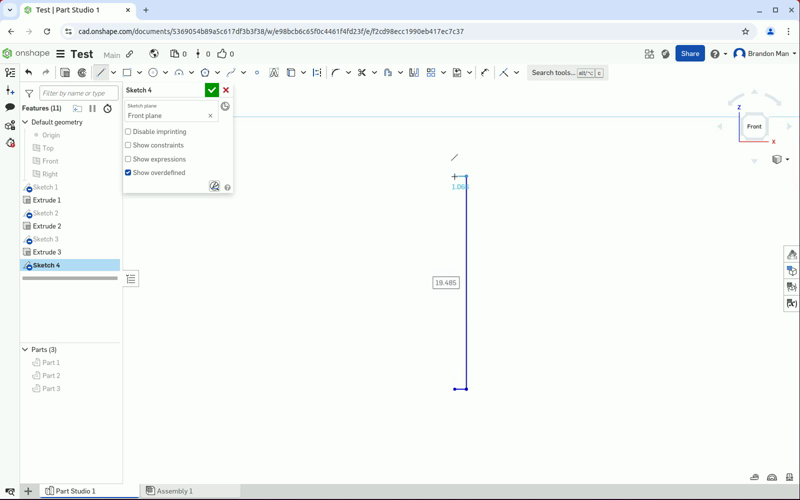
scroll(6)
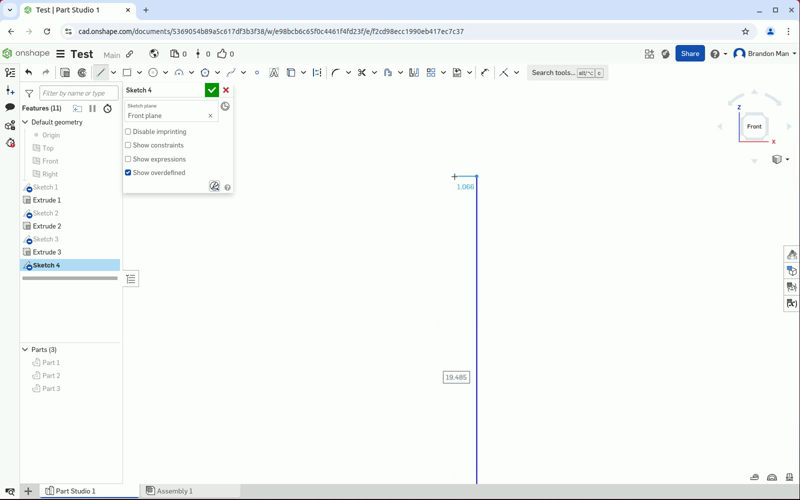
scroll(6)
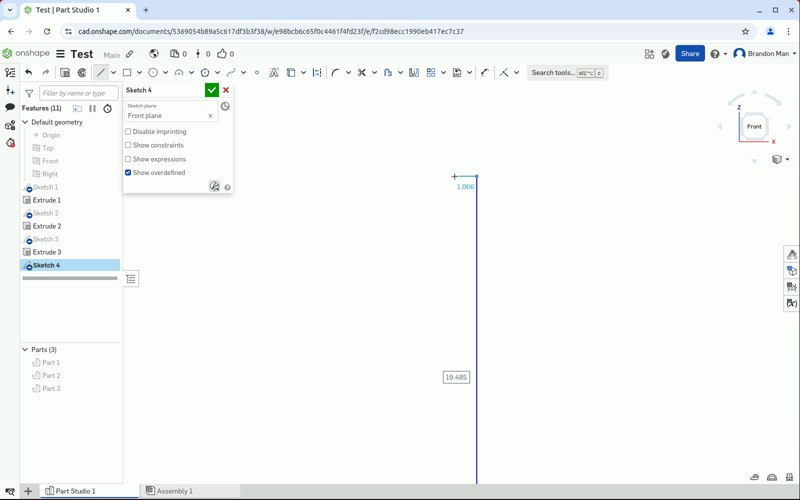
scroll(6)
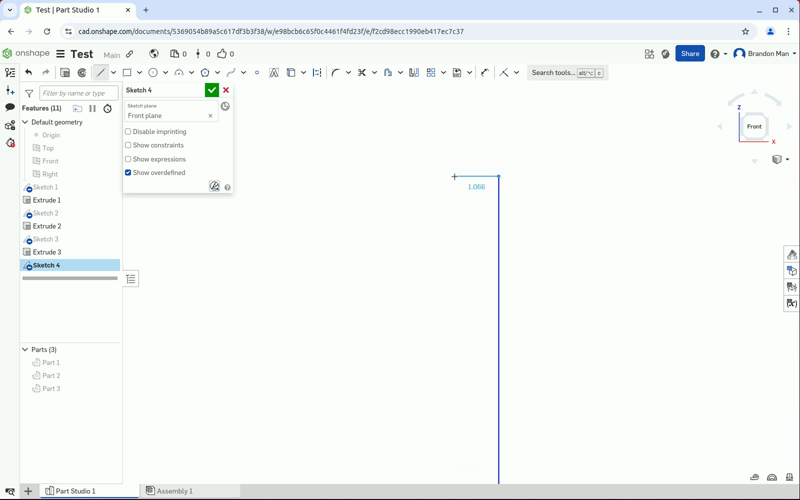
scroll(6)
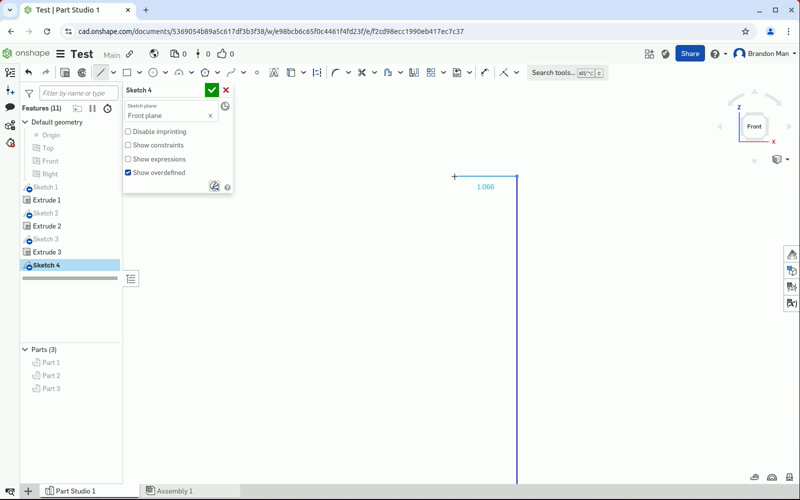
click(454, 176)
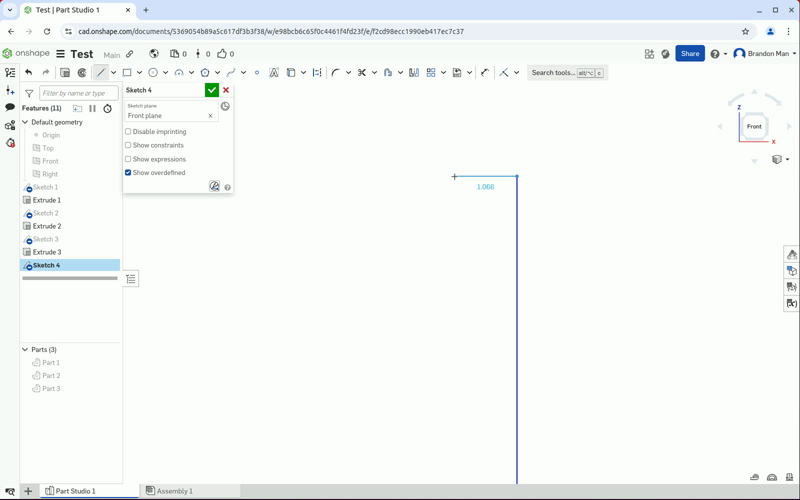
scroll(-6)
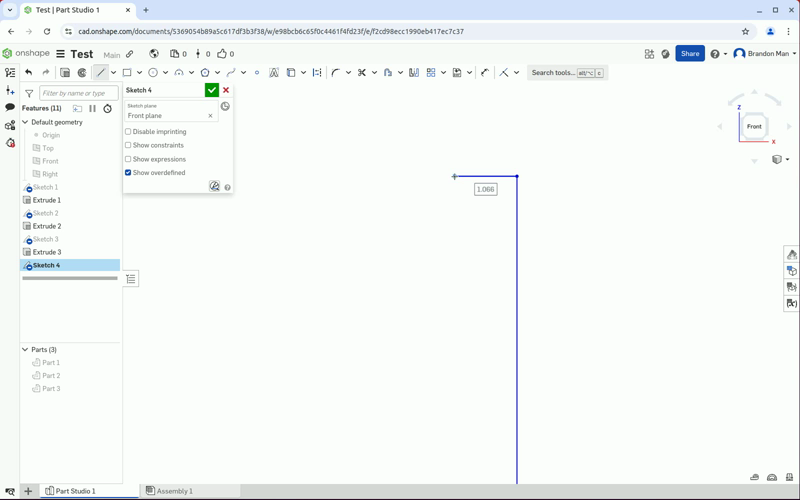
scroll(-6)
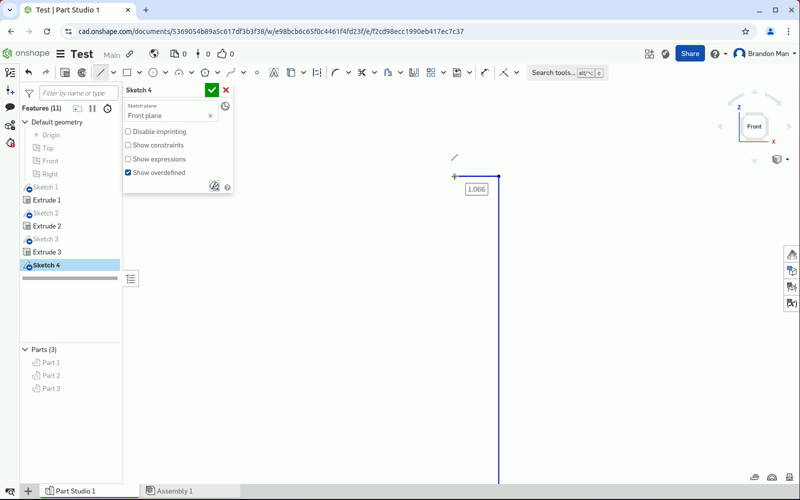
scroll(-6)
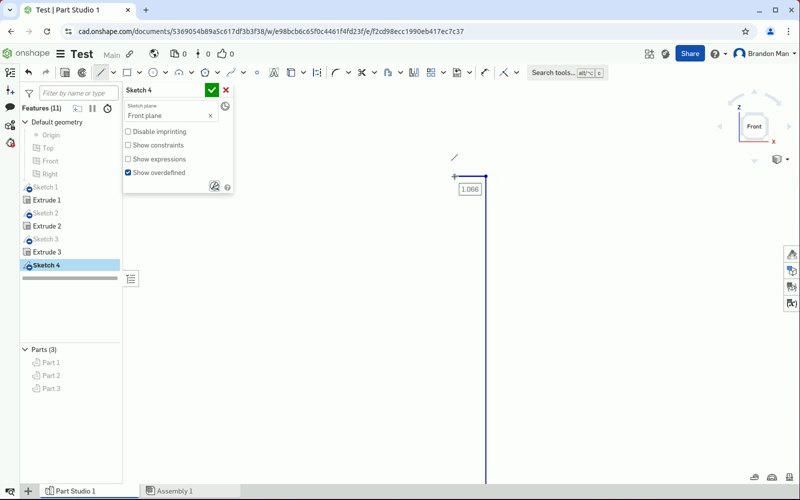
scroll(-6)
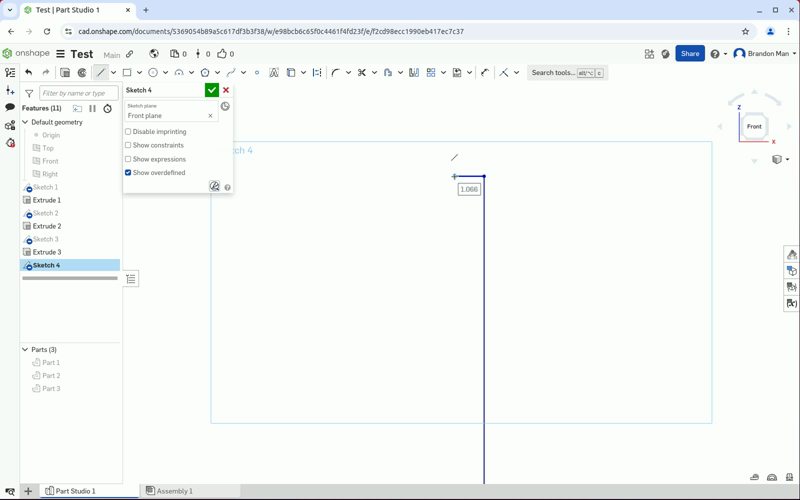
scroll(-6)
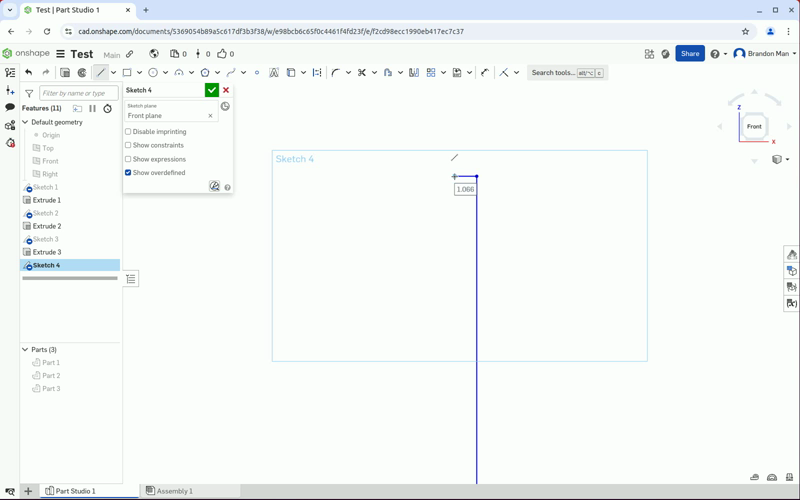
scroll(-6)
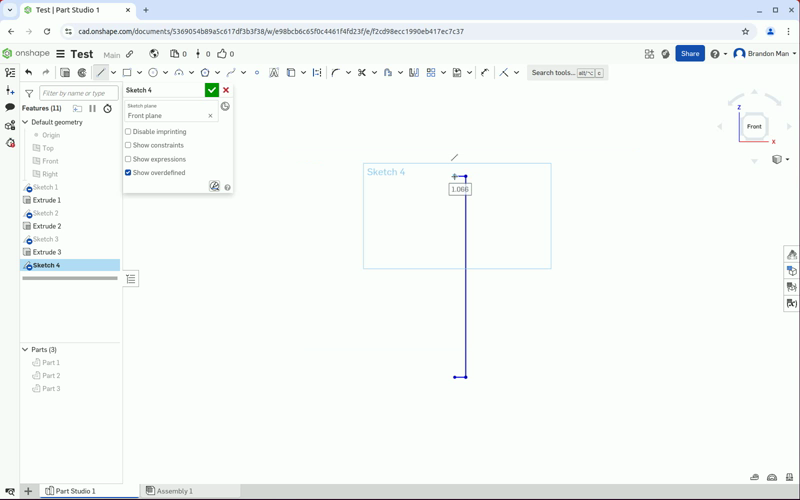
scroll(-6)
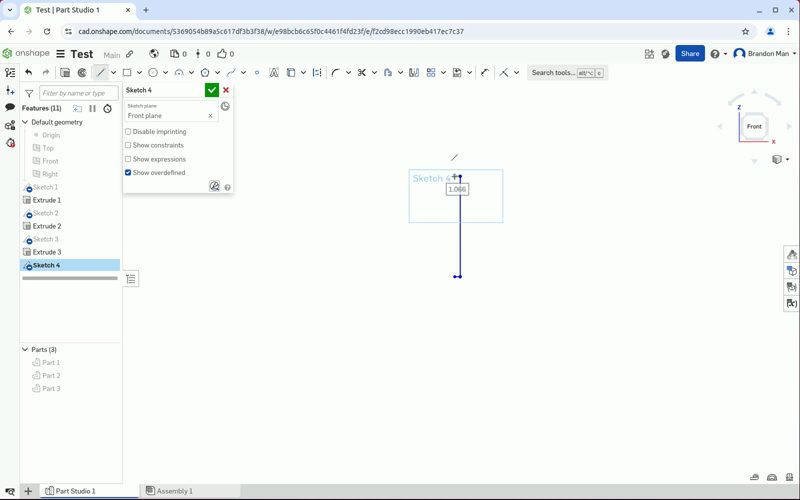
key_up(shift)
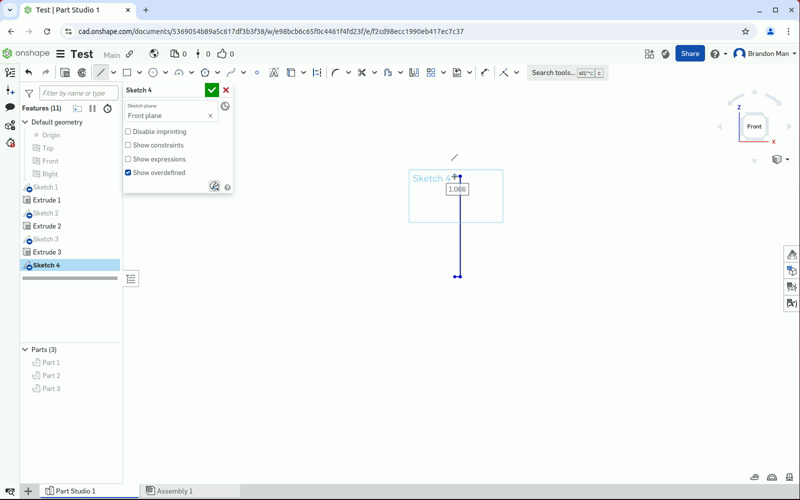
key_down(shift)
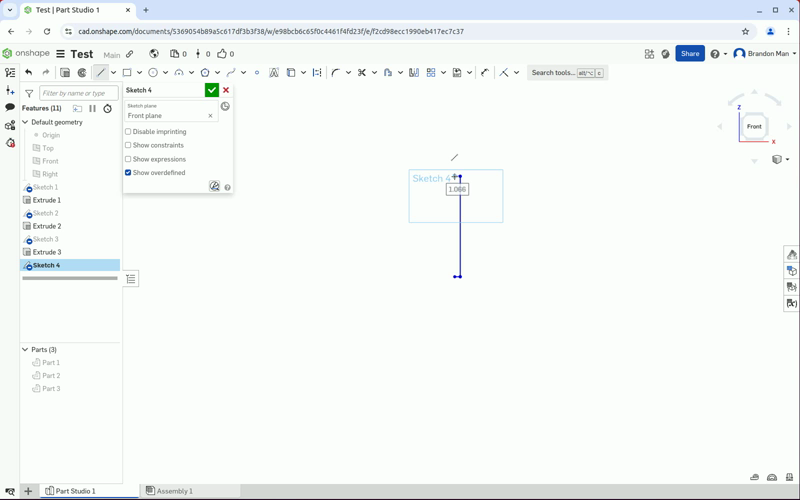
mouse_move(454, 276)
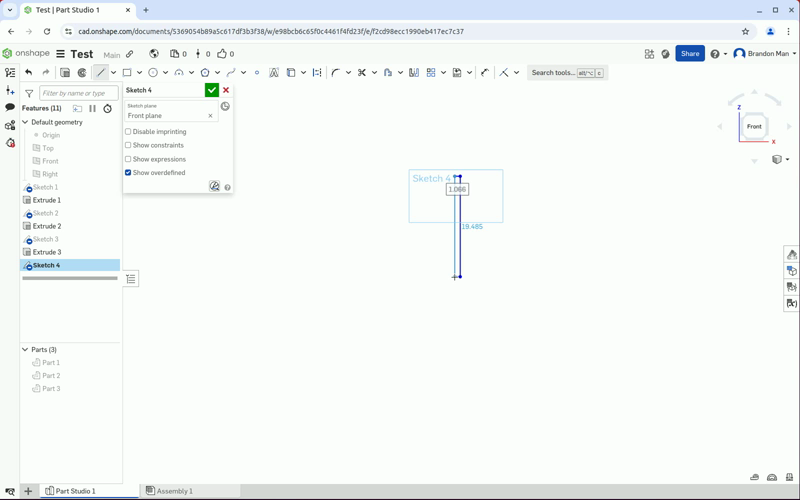
key_up(shift)
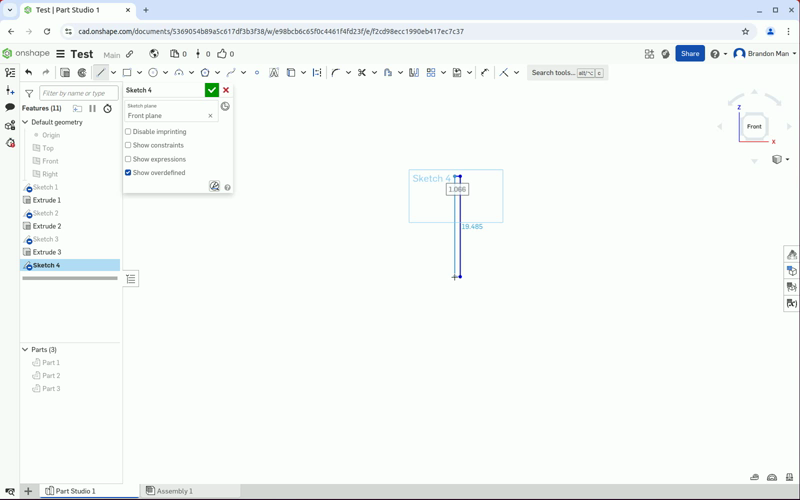
click(454, 276)
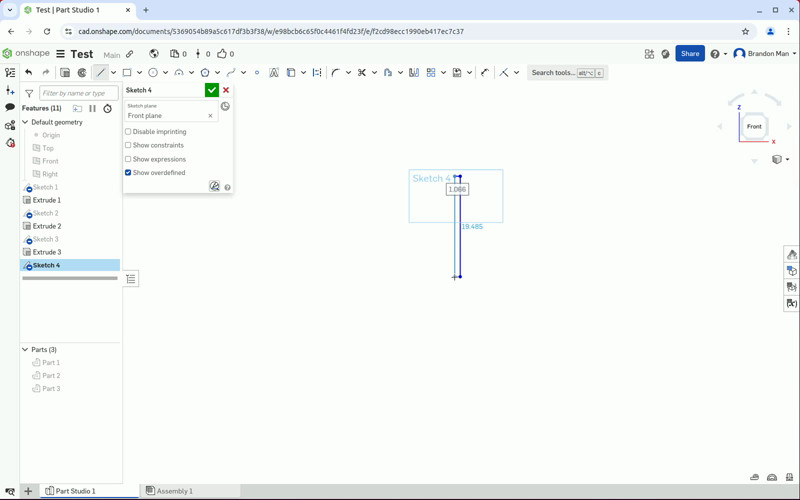
key(esc)
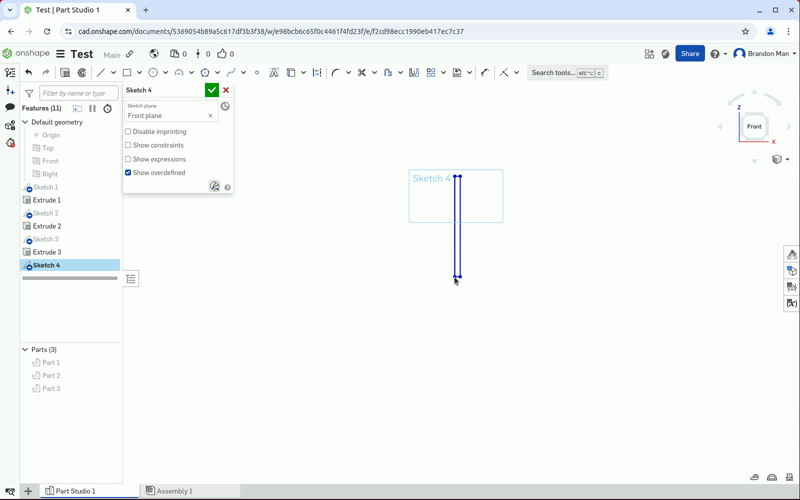
mouse_move(456, 182)
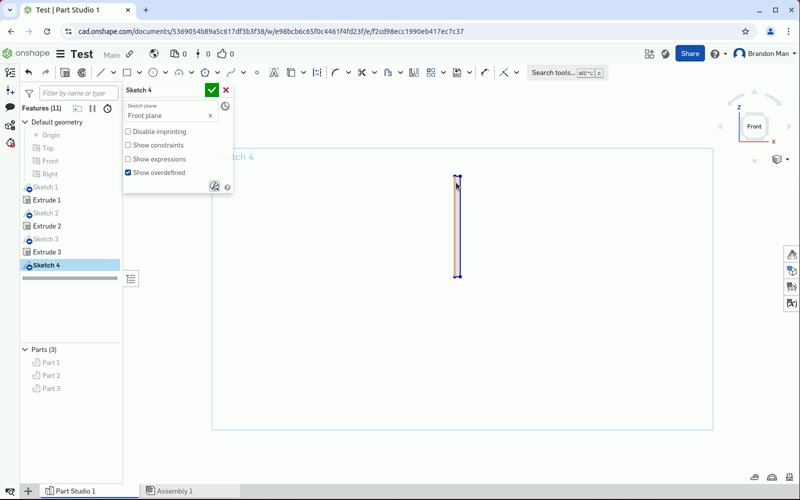
scroll(6)
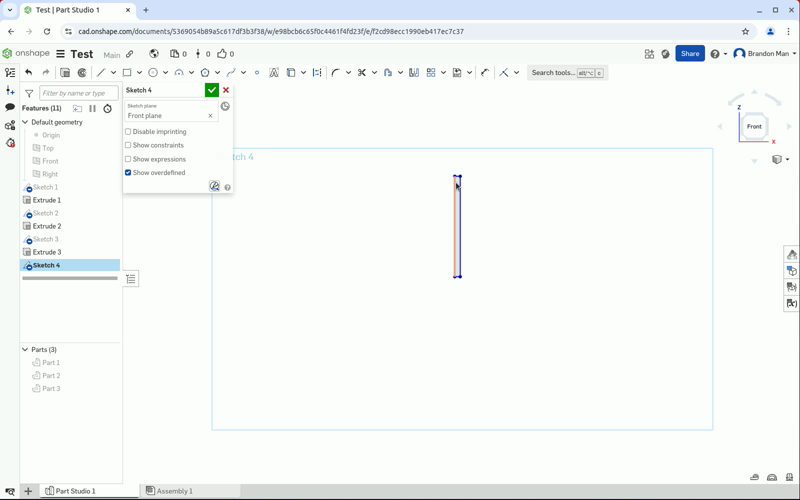
scroll(6)
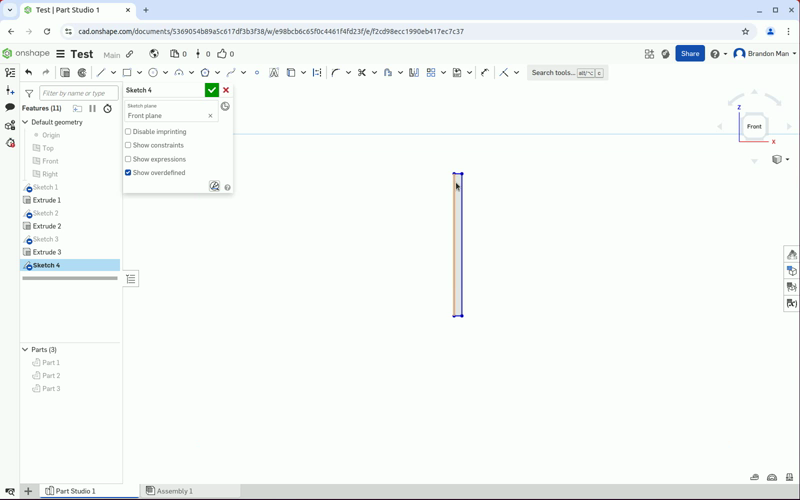
scroll(6)
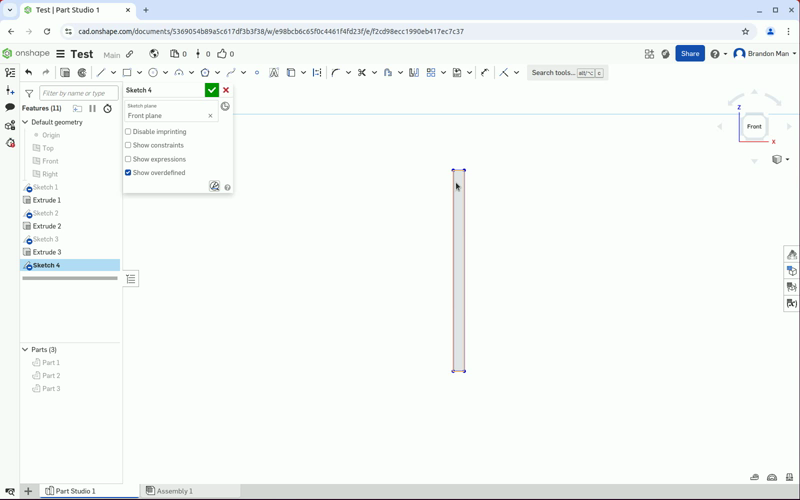
scroll(6)
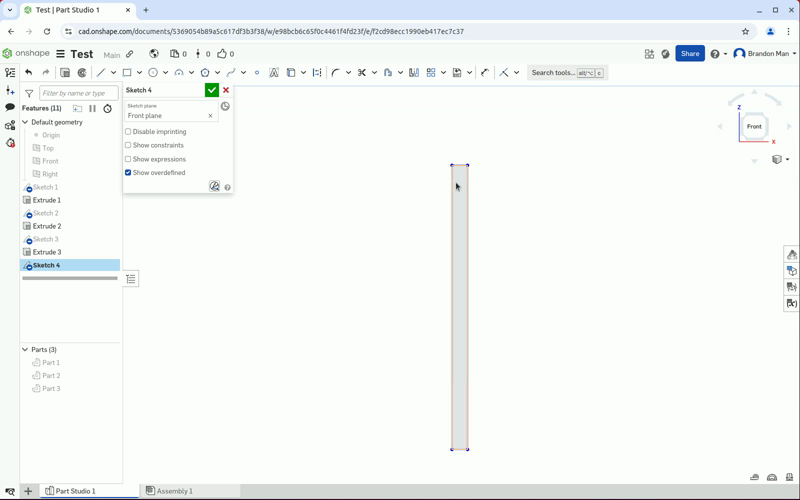
scroll(6)
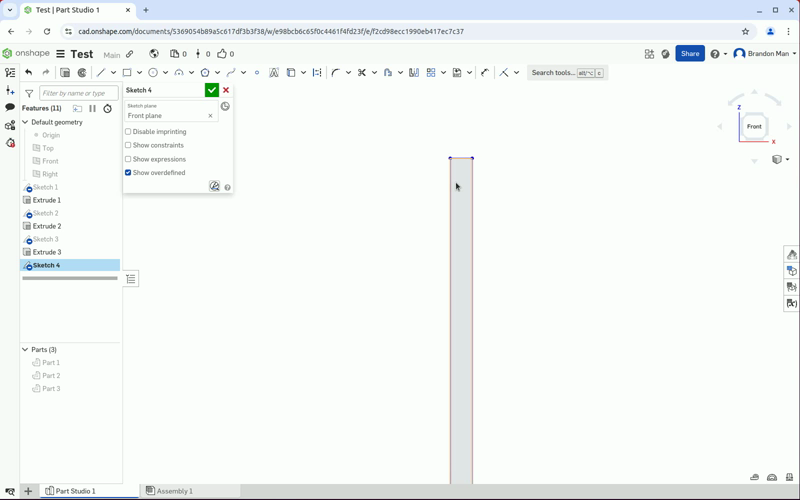
scroll(6)
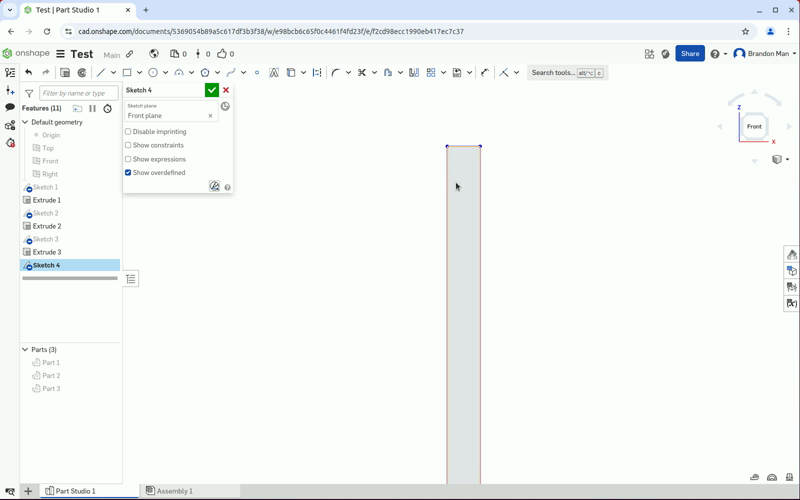
scroll(6)
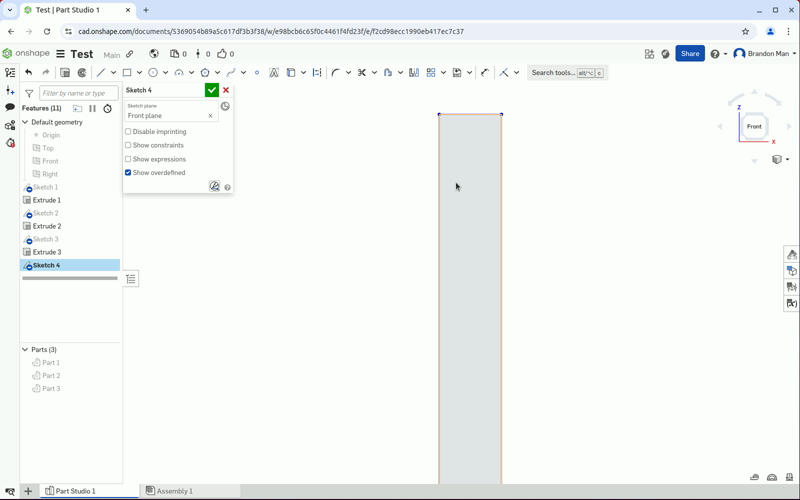
click(456, 182)
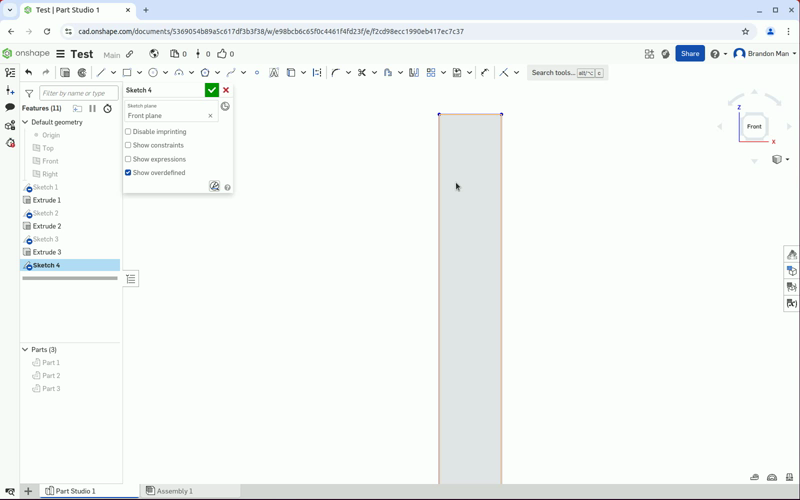
scroll(-6)
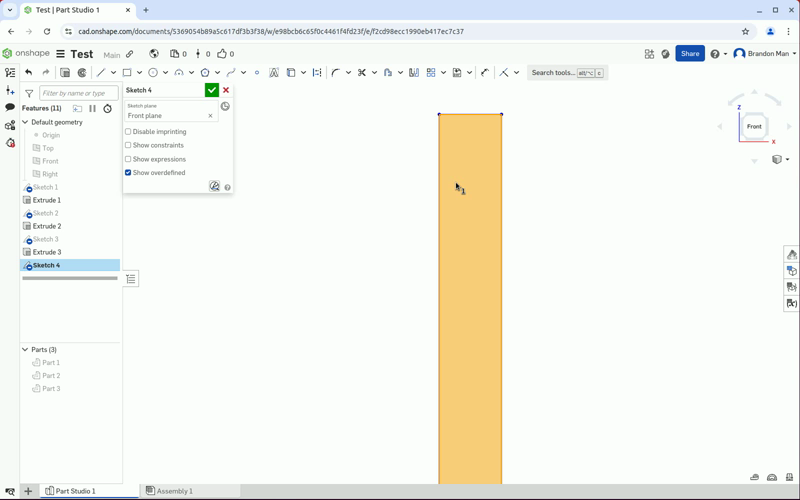
scroll(-6)
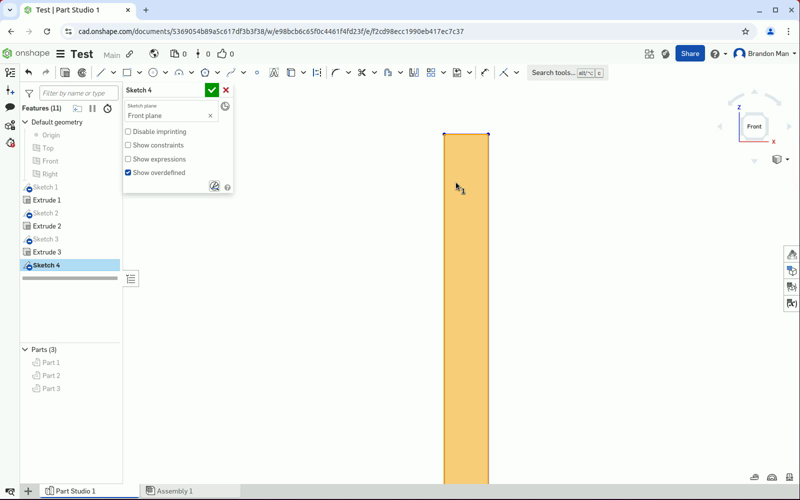
scroll(-6)
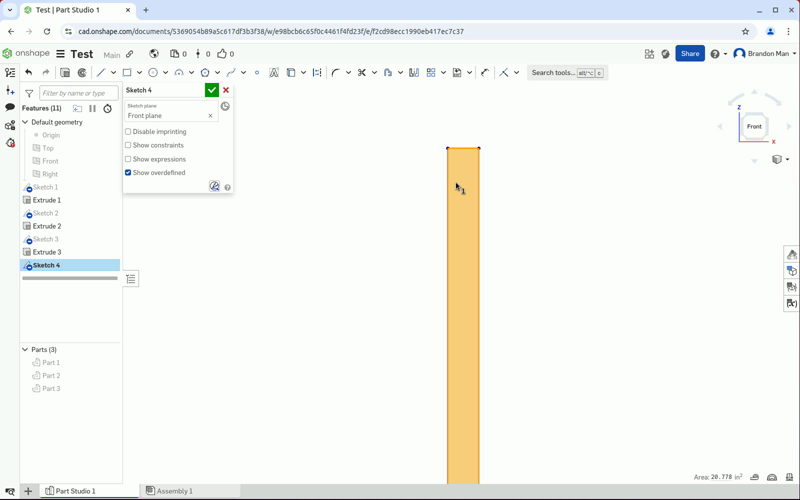
scroll(-6)
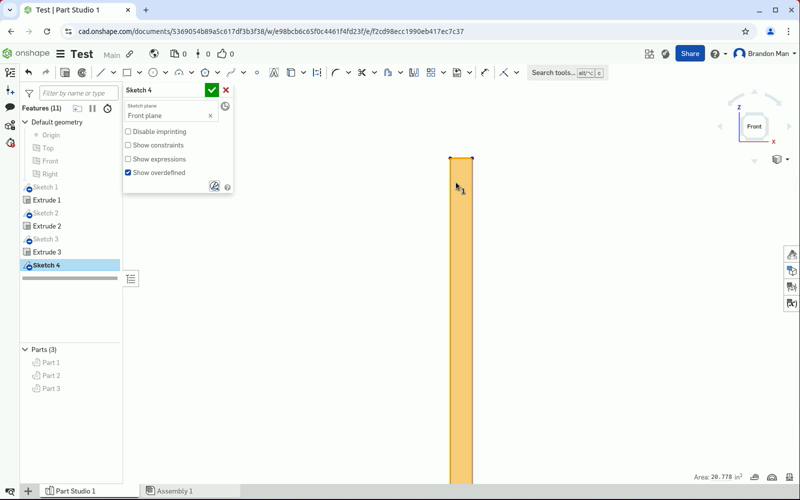
scroll(-6)
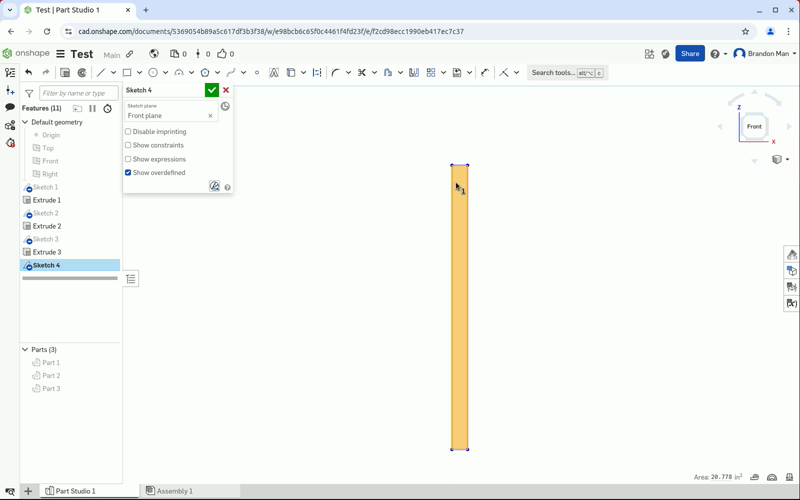
scroll(-6)
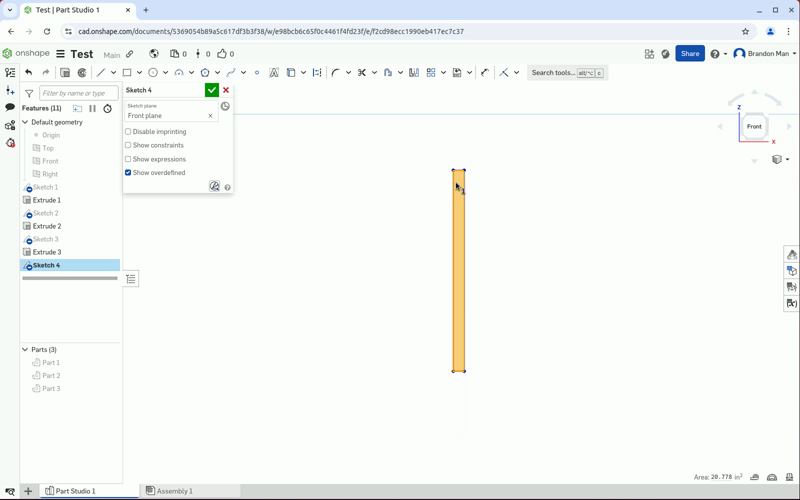
scroll(-6)
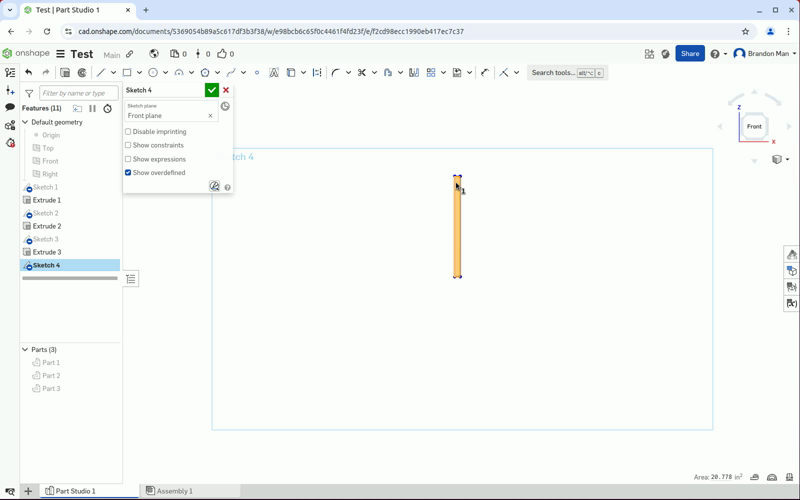
mouse_move(73, 352)
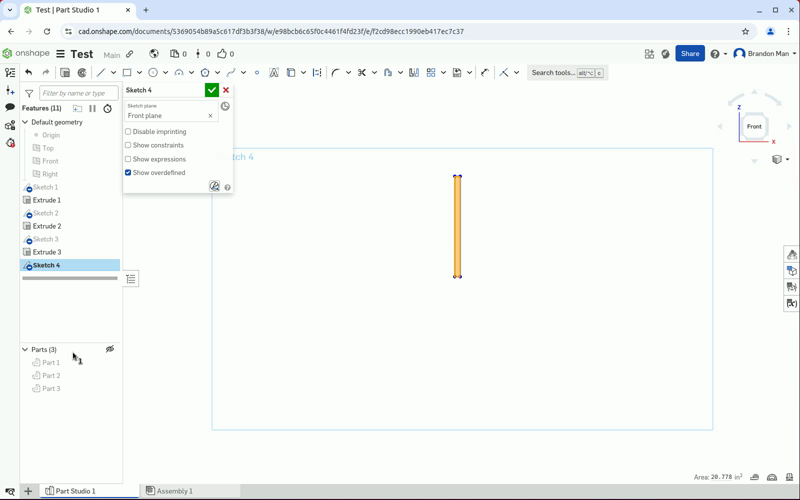
key(shift+y)
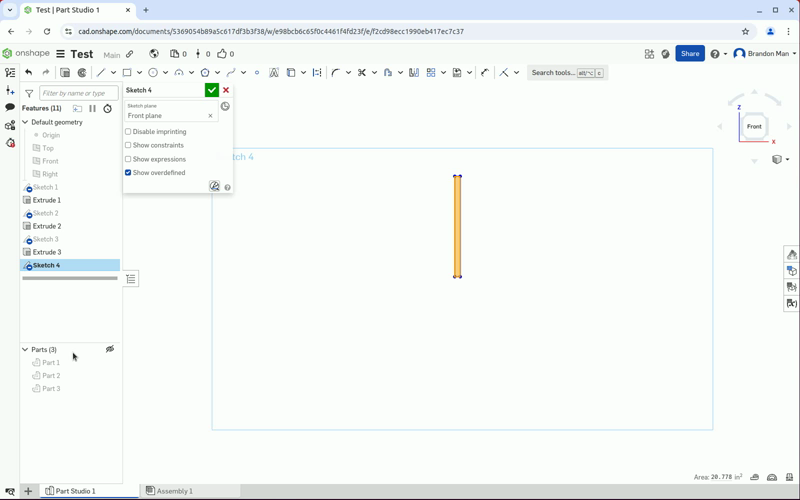
key(shift+e)
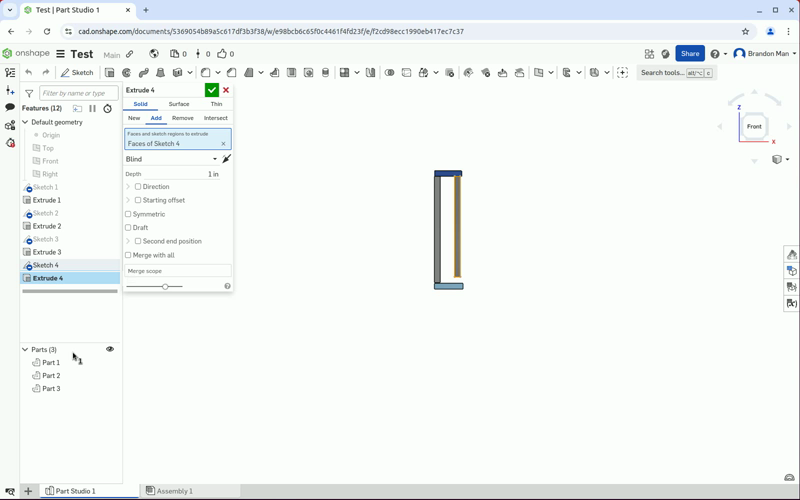
mouse_move(143, 106)
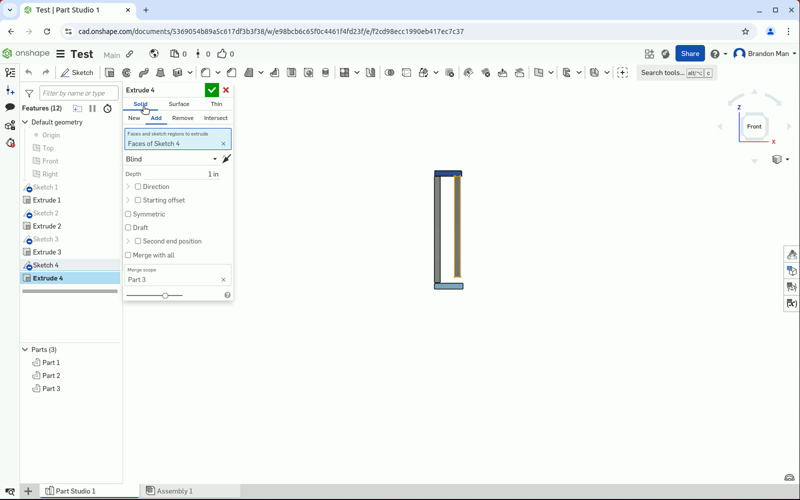
click(143, 106)
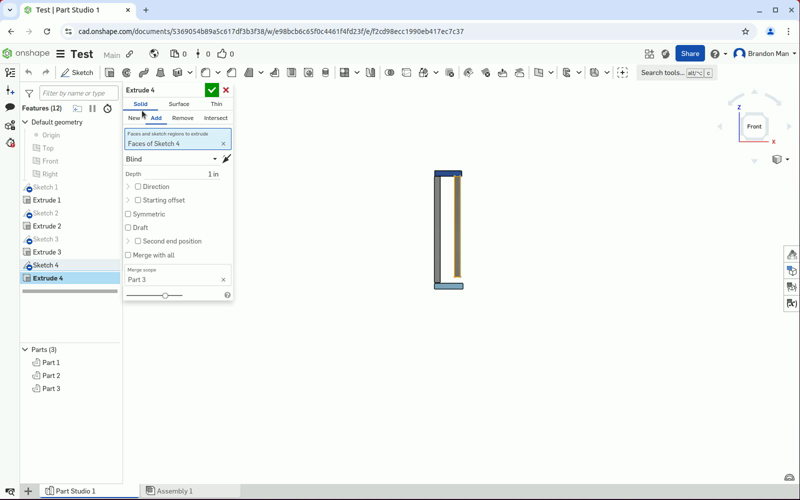
mouse_move(137, 120)
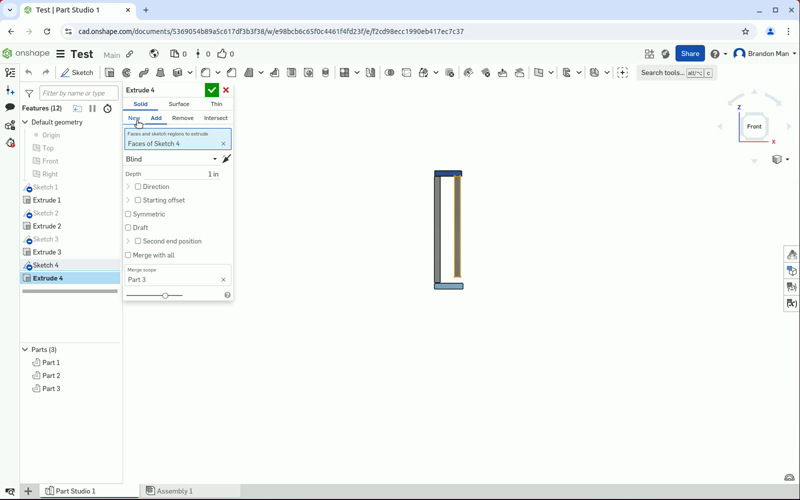
click(137, 120)
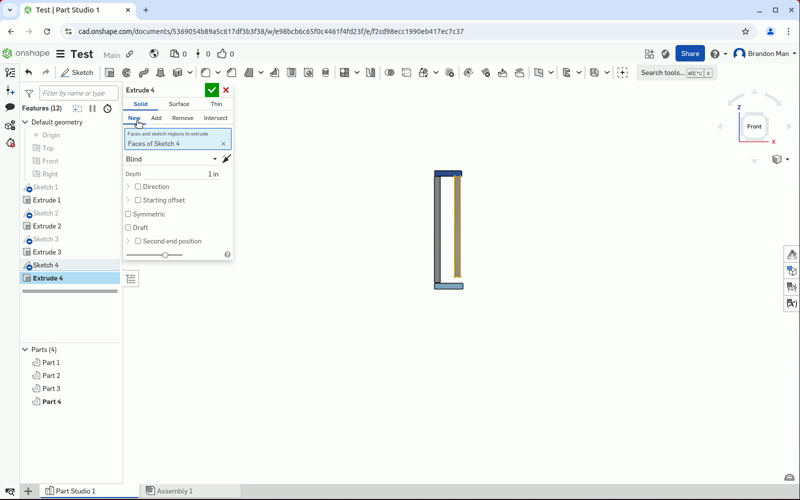
key(tab, 4)
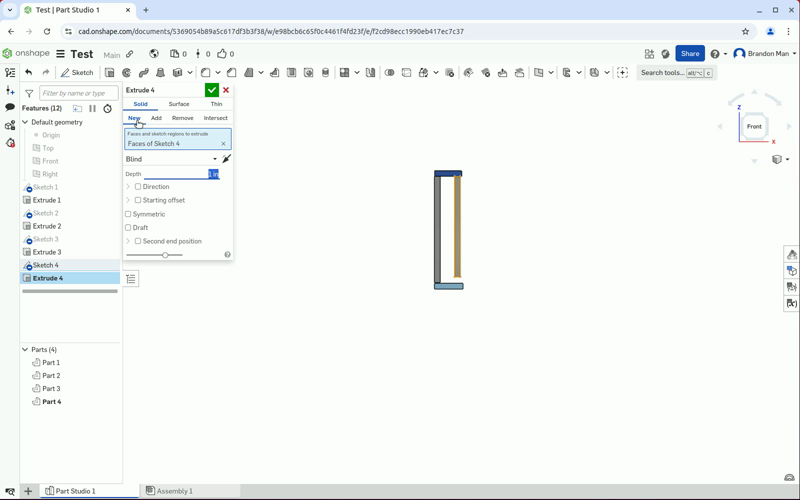
text(0.963)
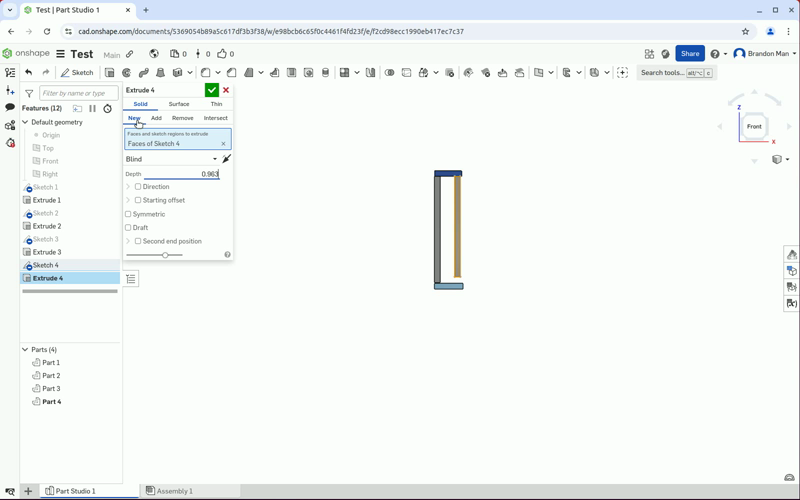
key(enter)
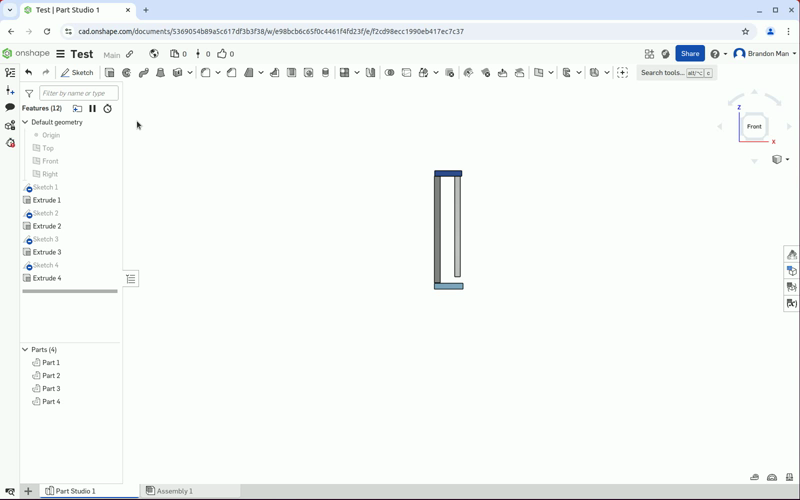
key(shift+h)
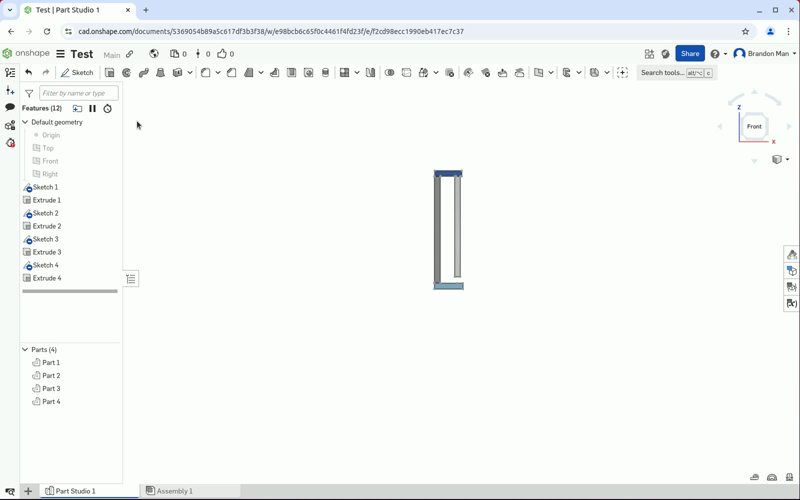
key(shift+h)
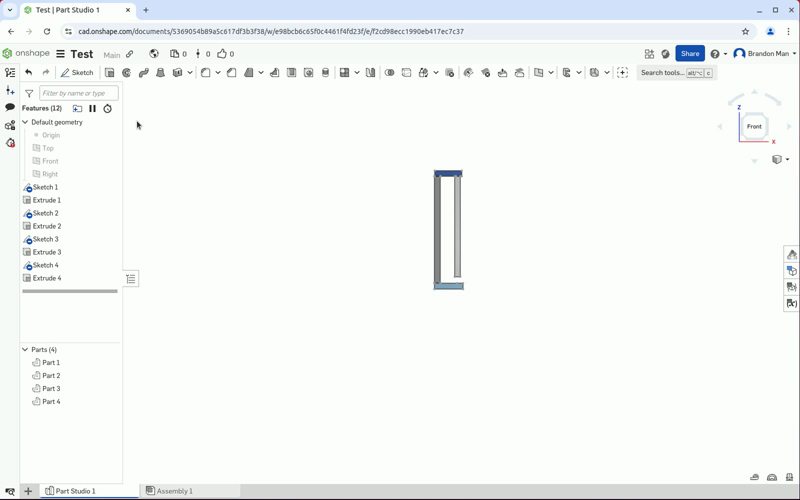
key(shift+7)
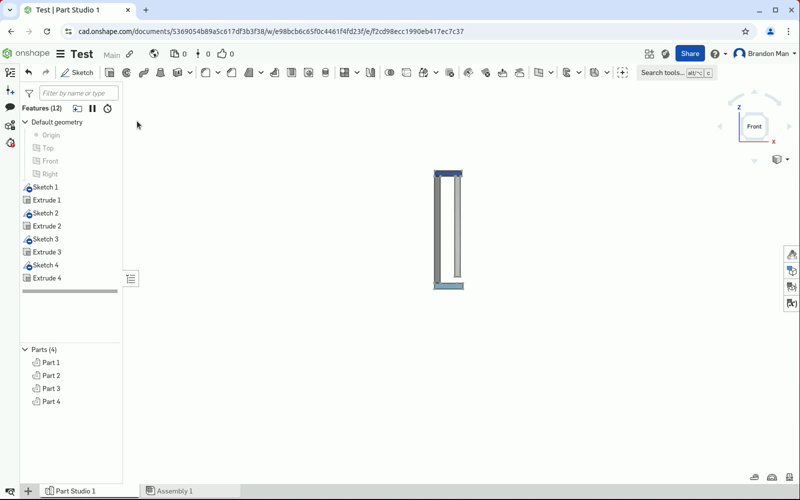
key(left, 2)
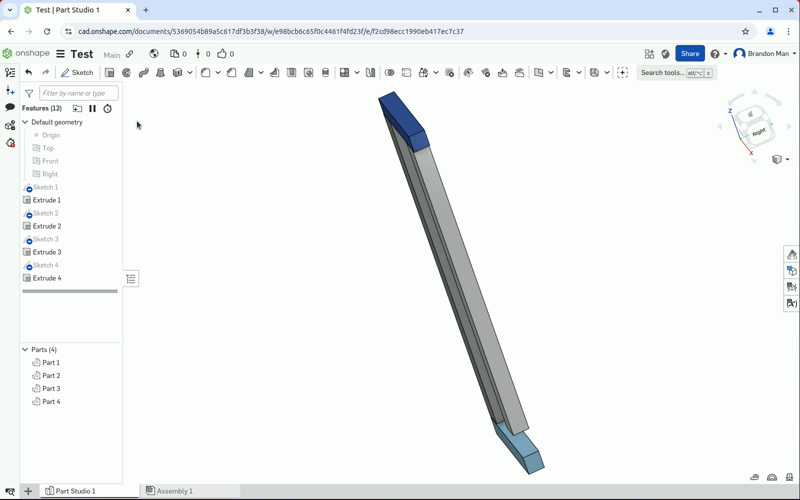
key(down, 2)
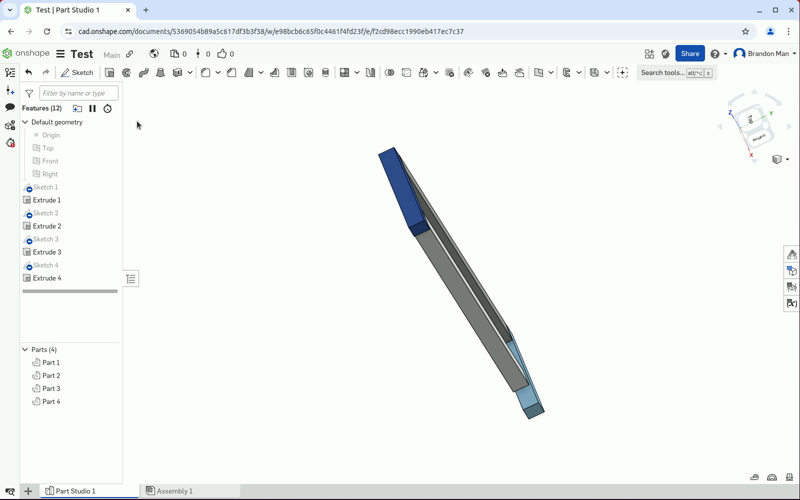
key(up, 2)
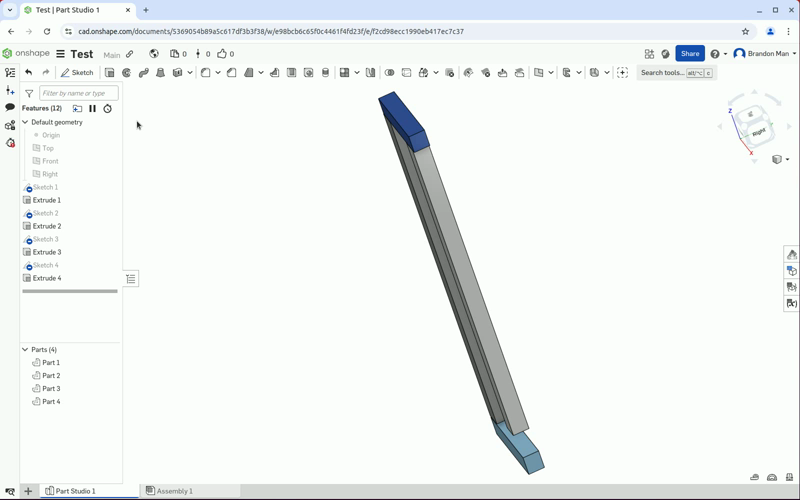
key(right, 2)
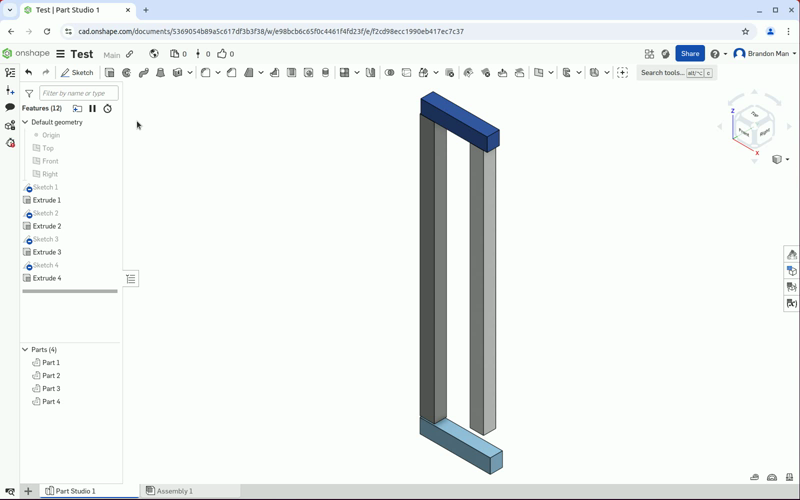
mouse_move(73, 189)
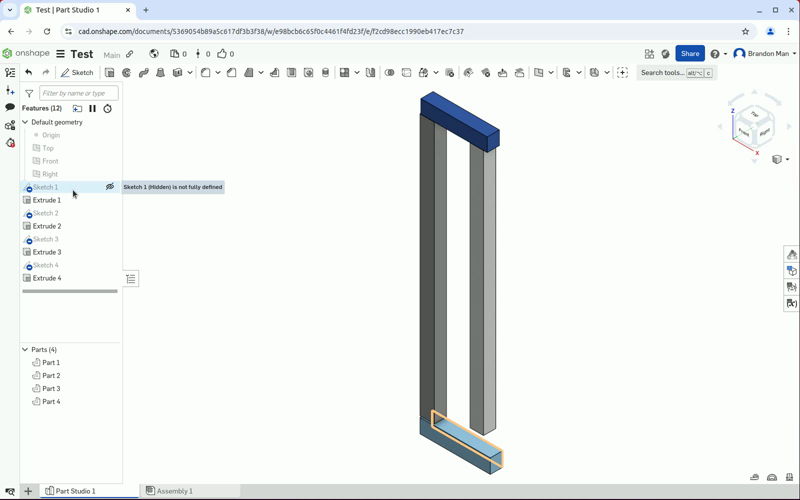
click(73, 189)